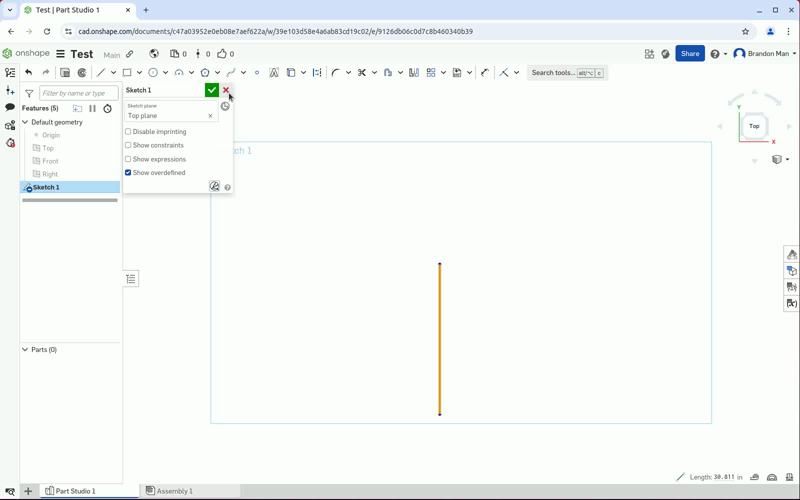
key(shift+h)
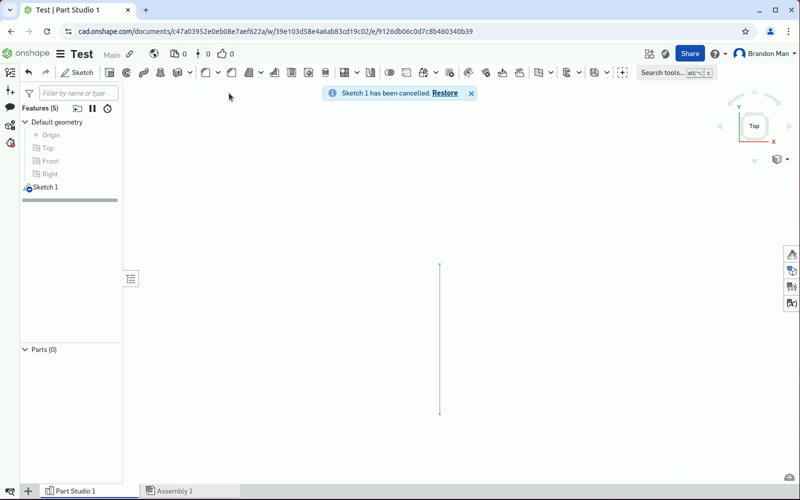
key(shift+s)
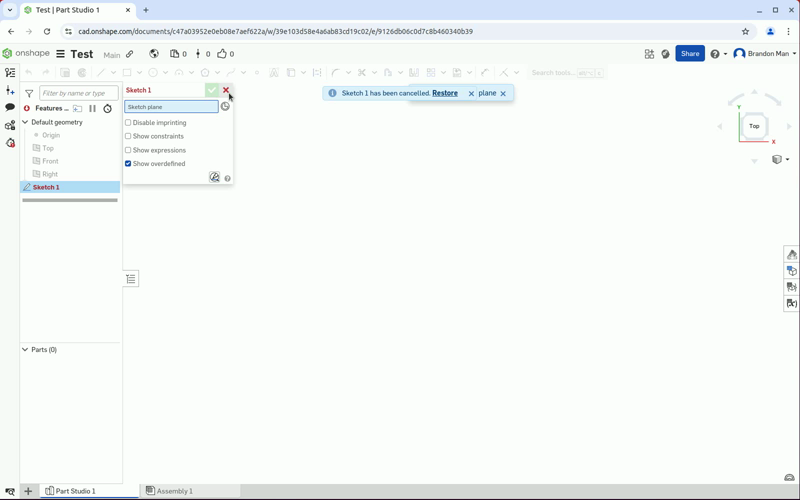
mouse_move(73, 150)
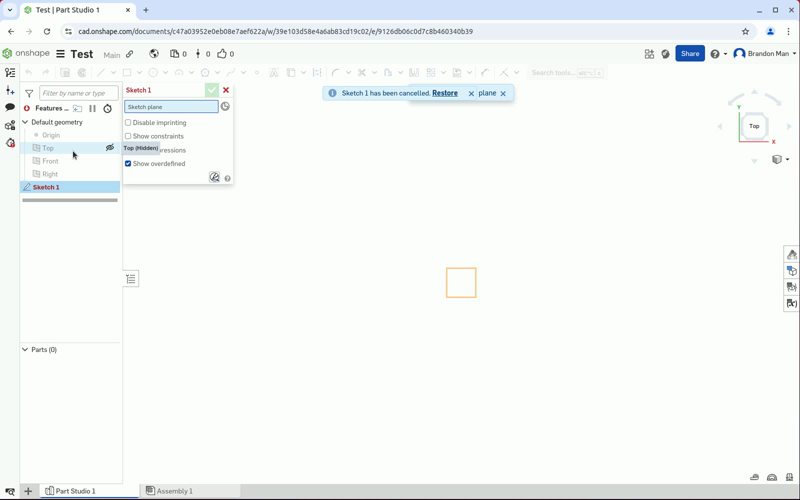
click(73, 150)
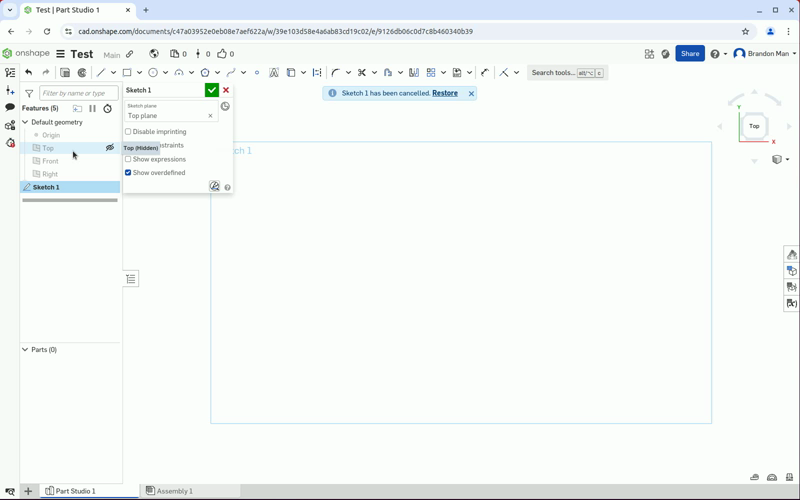
mouse_move(73, 352)
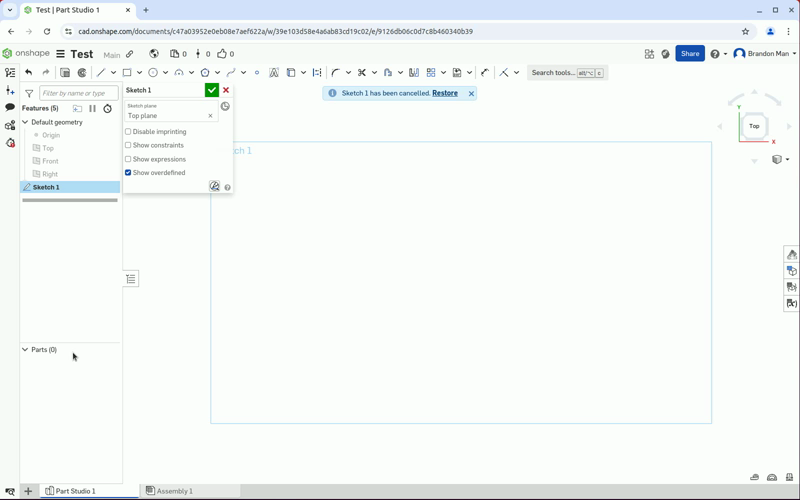
key(y)
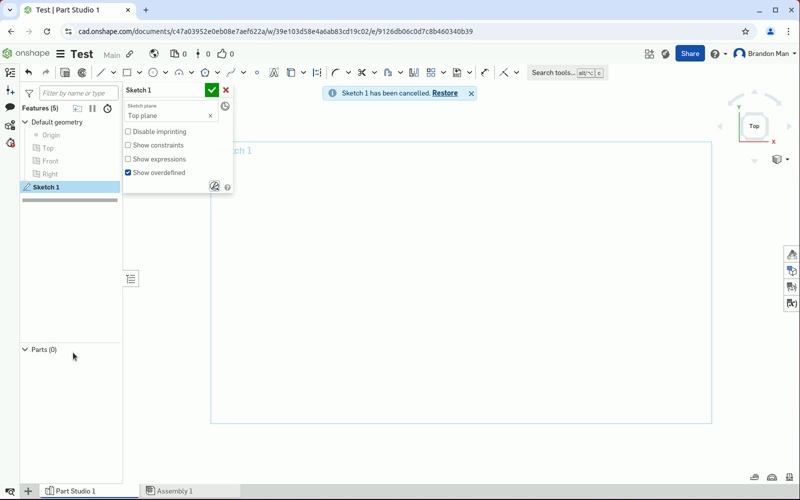
key(l)
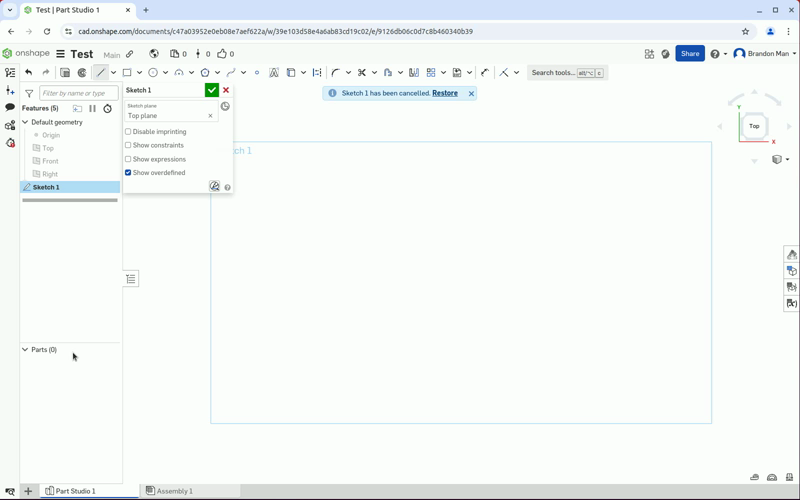
key_down(shift)
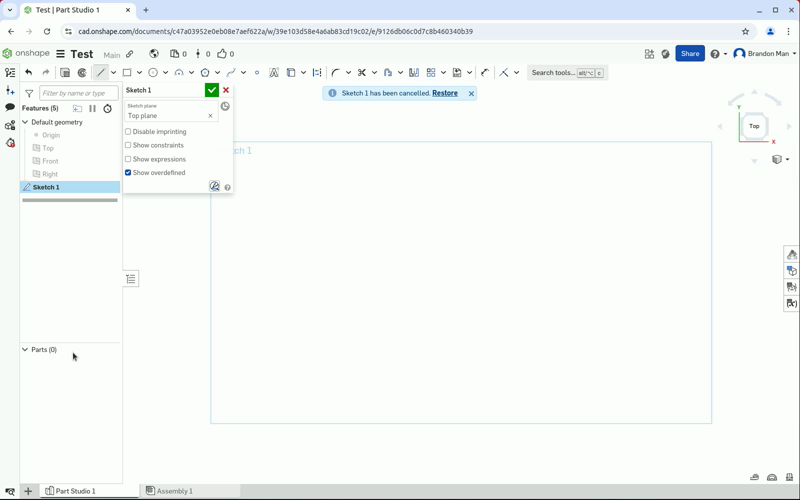
mouse_move(417, 207)
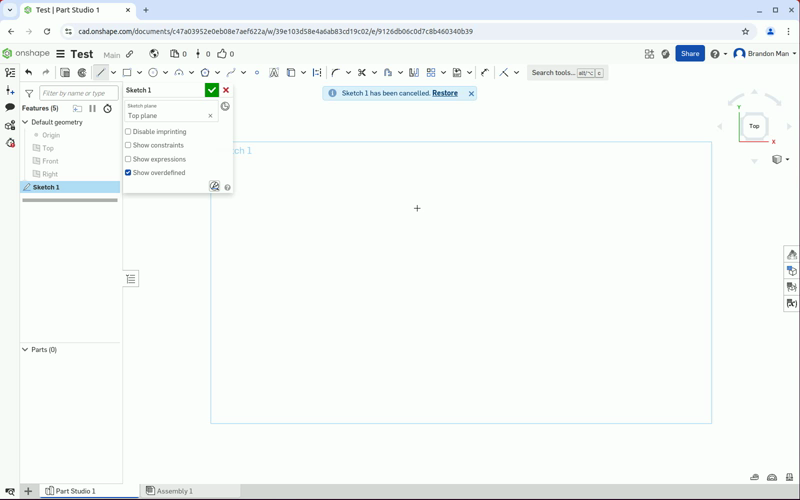
click(417, 207)
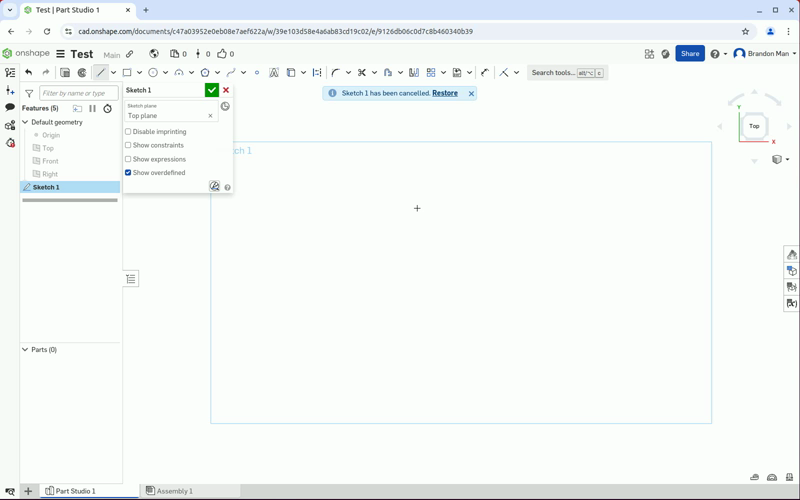
key_up(shift)
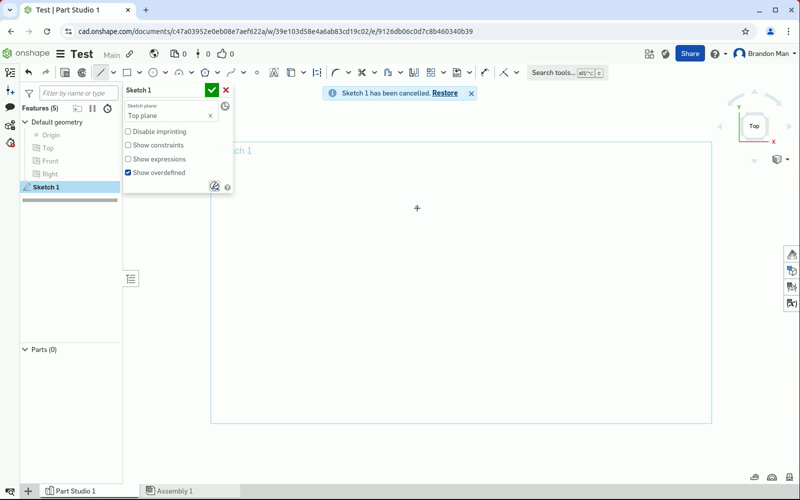
key_down(shift)
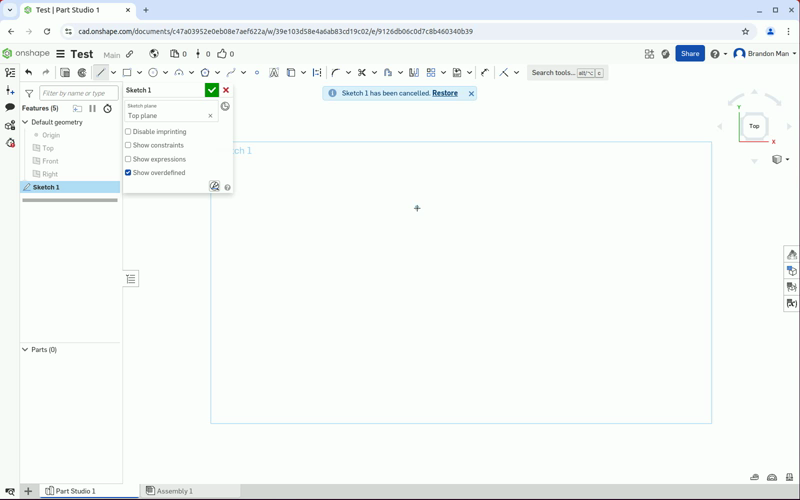
mouse_move(447, 207)
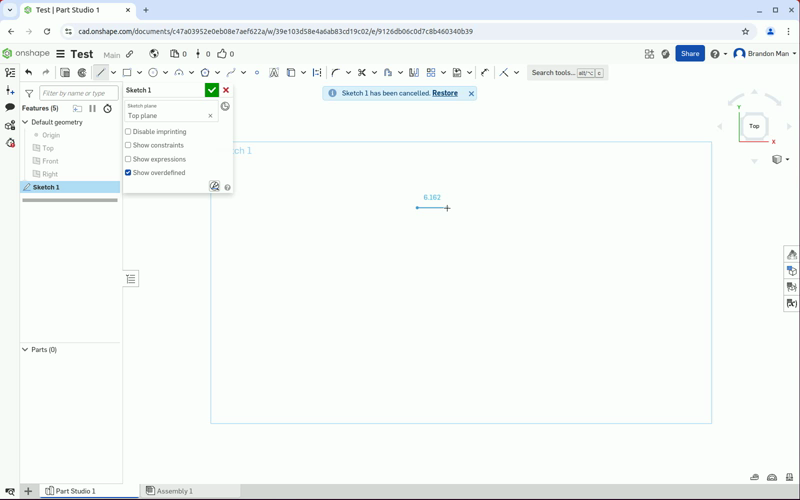
mouse_move(439, 245)
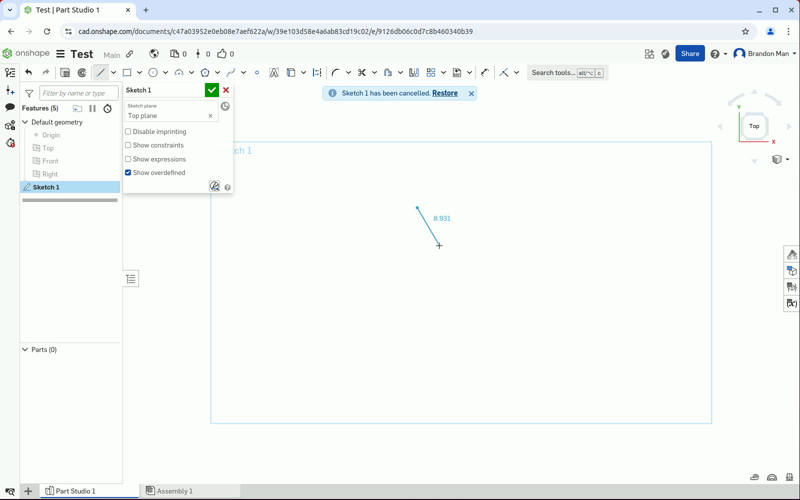
click(439, 245)
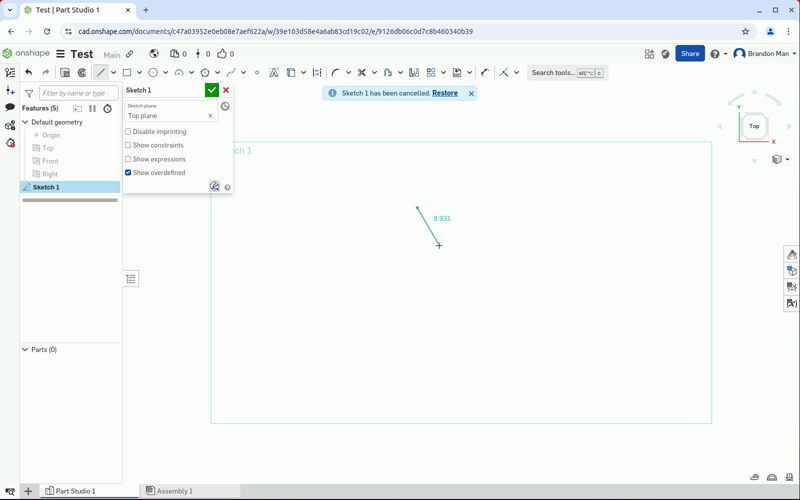
key_up(shift)
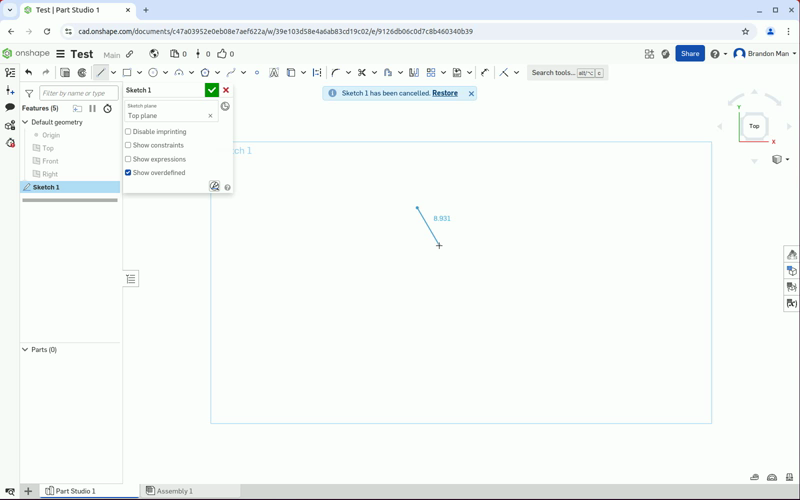
key_down(shift)
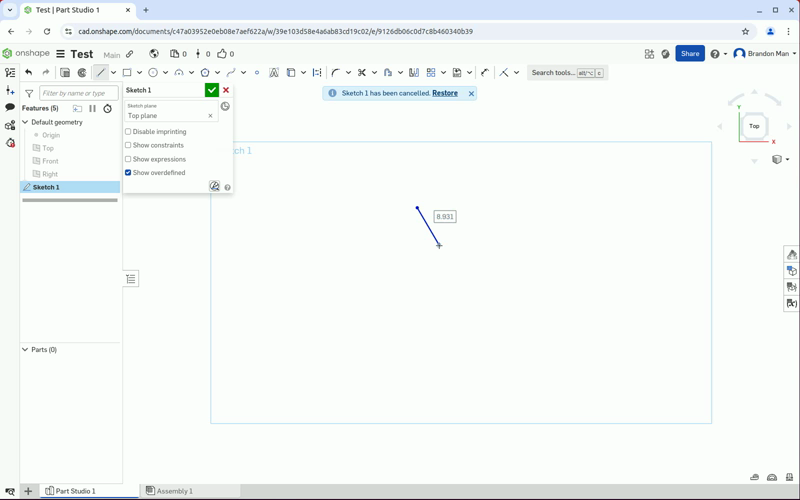
mouse_move(469, 245)
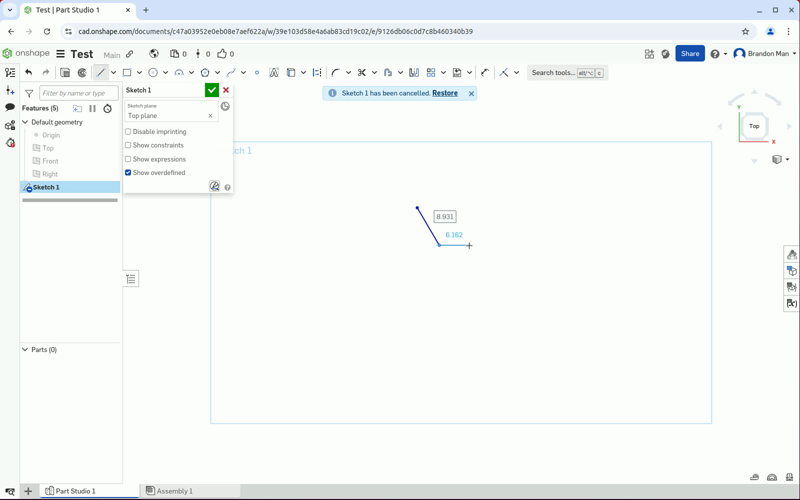
mouse_move(482, 245)
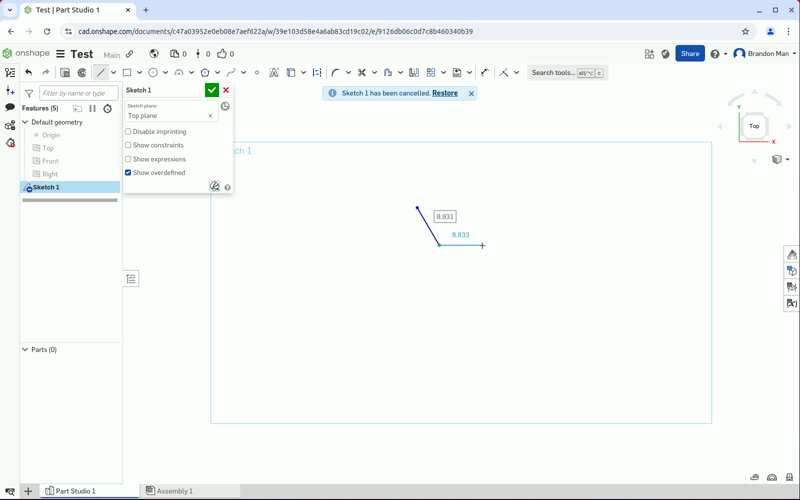
click(482, 245)
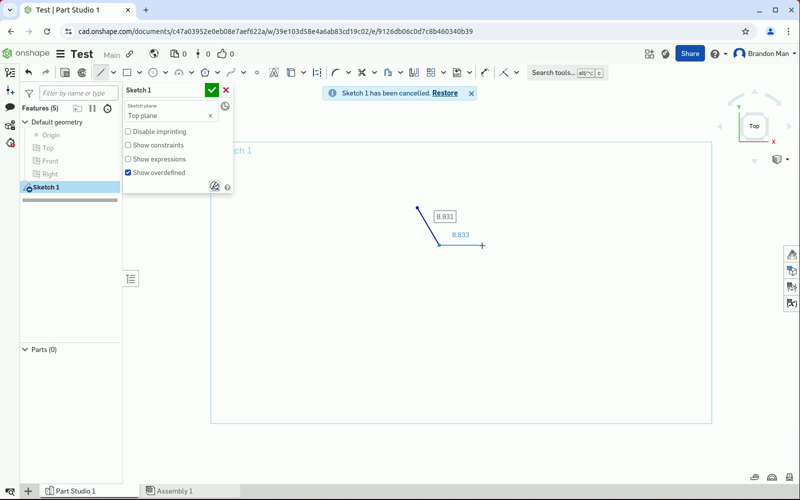
key_up(shift)
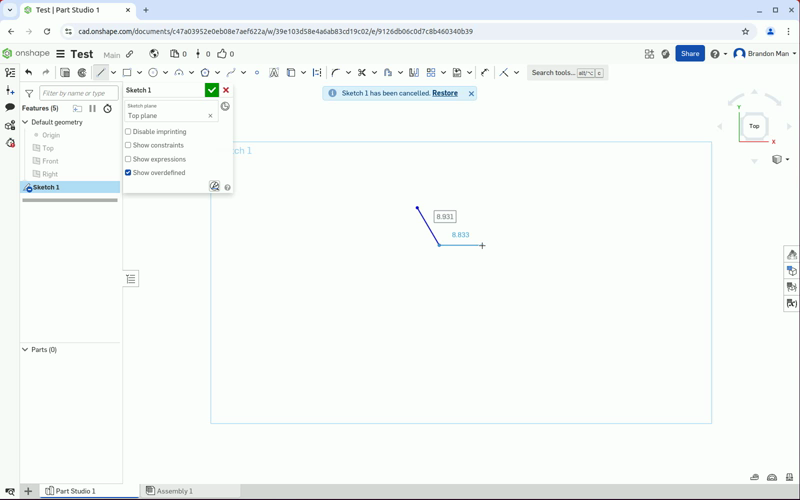
key_down(shift)
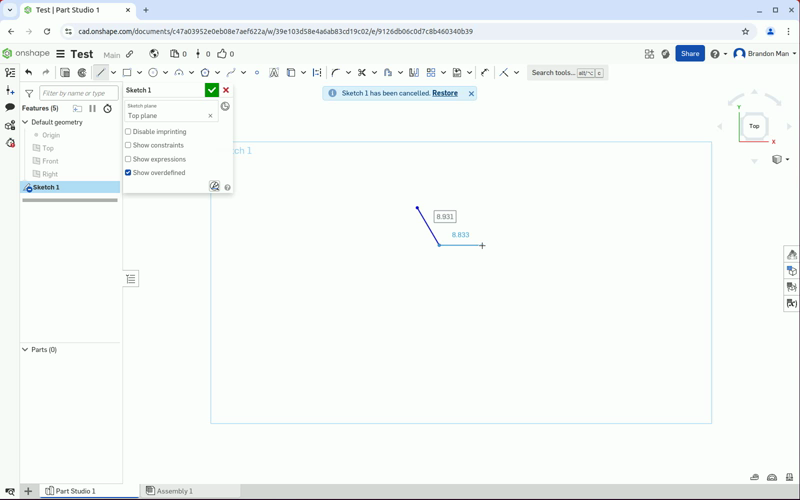
mouse_move(512, 245)
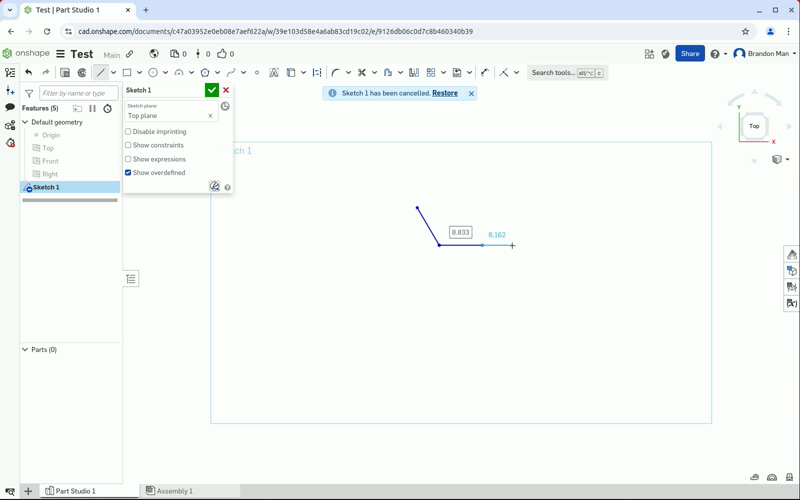
mouse_move(504, 207)
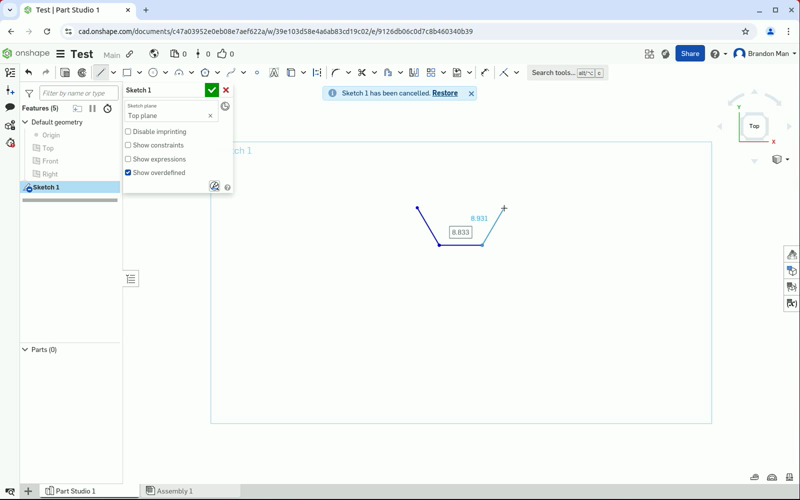
click(504, 207)
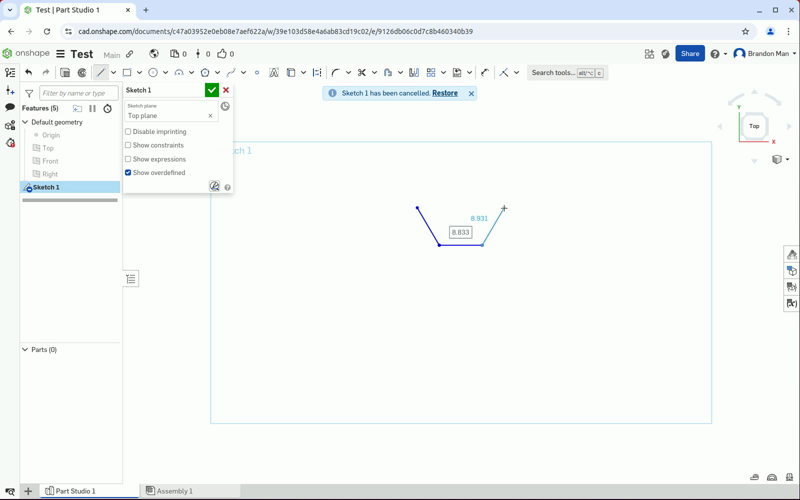
key_up(shift)
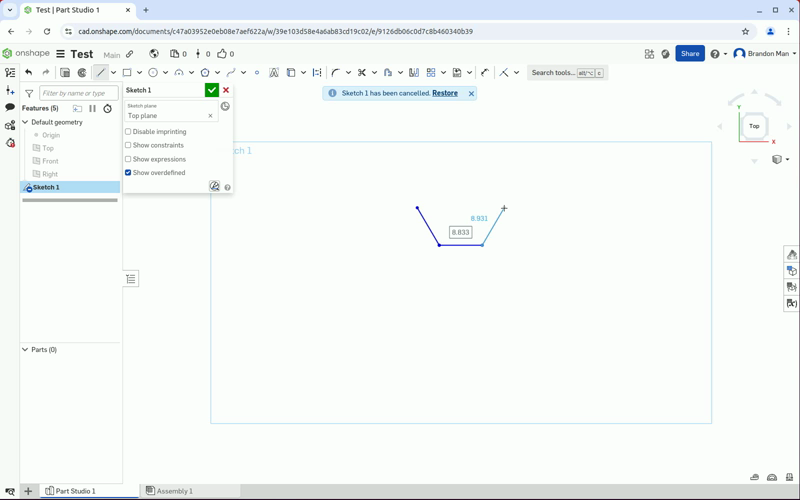
key_down(shift)
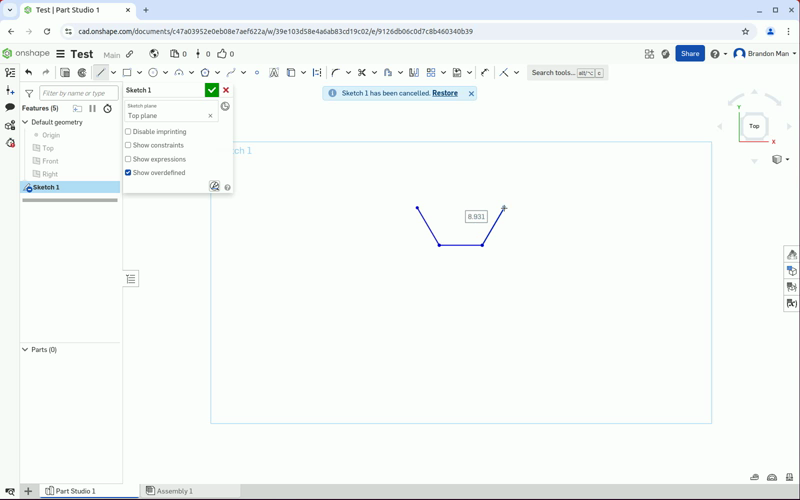
mouse_move(534, 207)
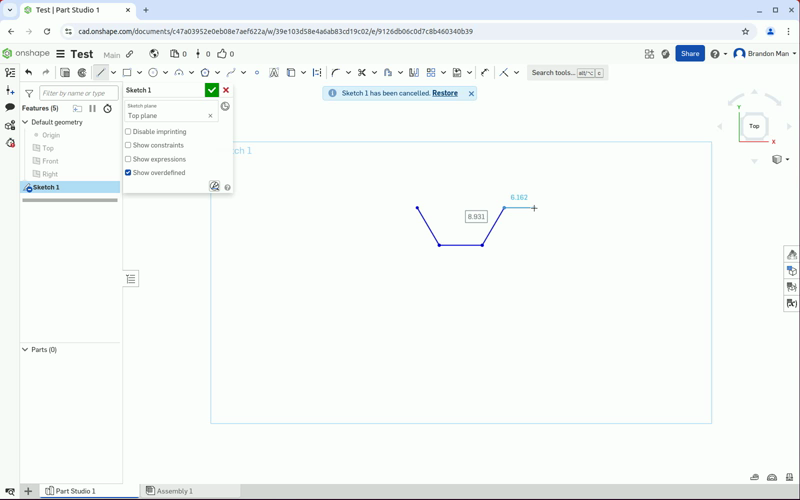
mouse_move(482, 170)
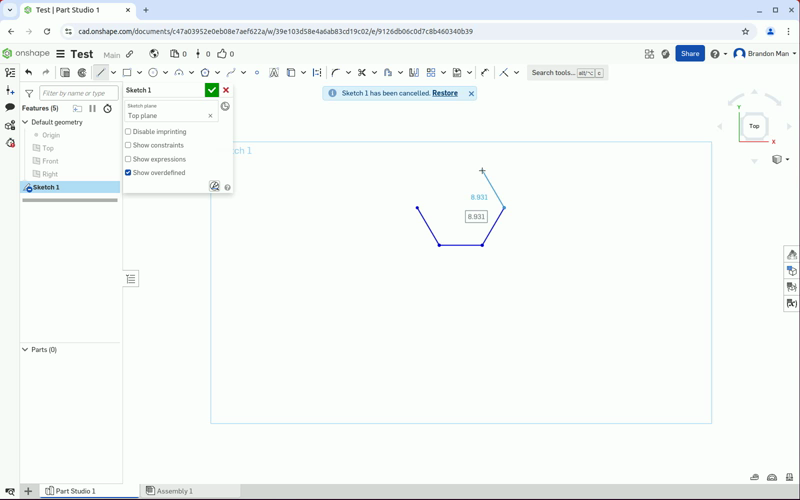
click(482, 170)
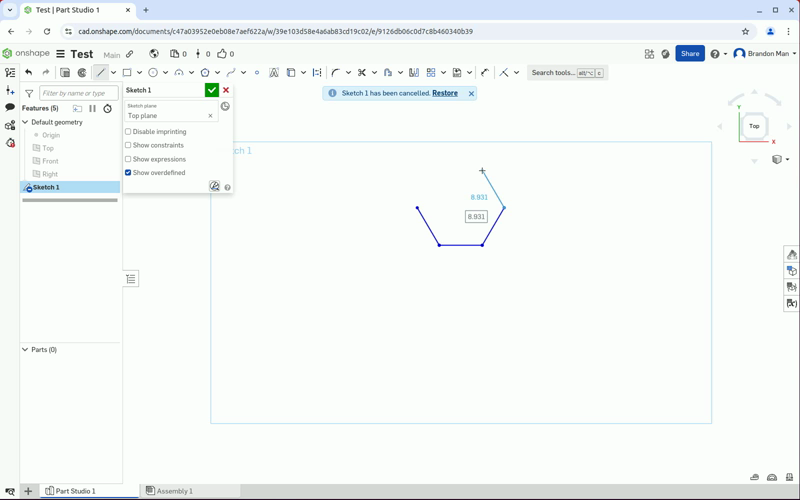
key_up(shift)
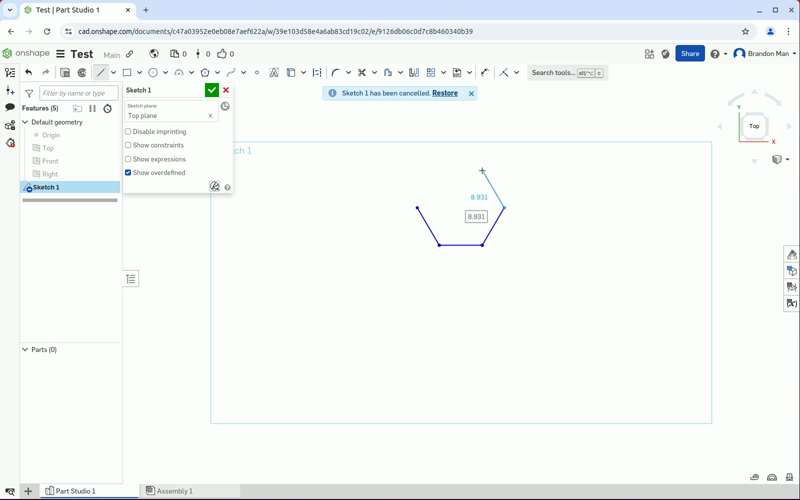
key_down(shift)
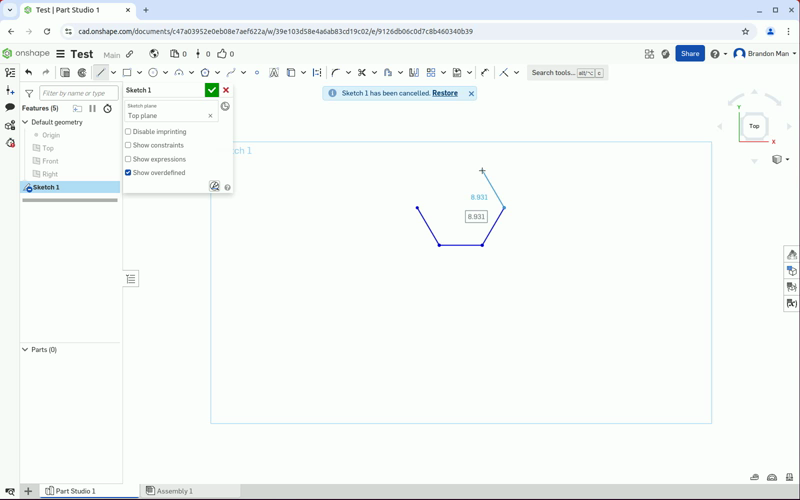
mouse_move(512, 170)
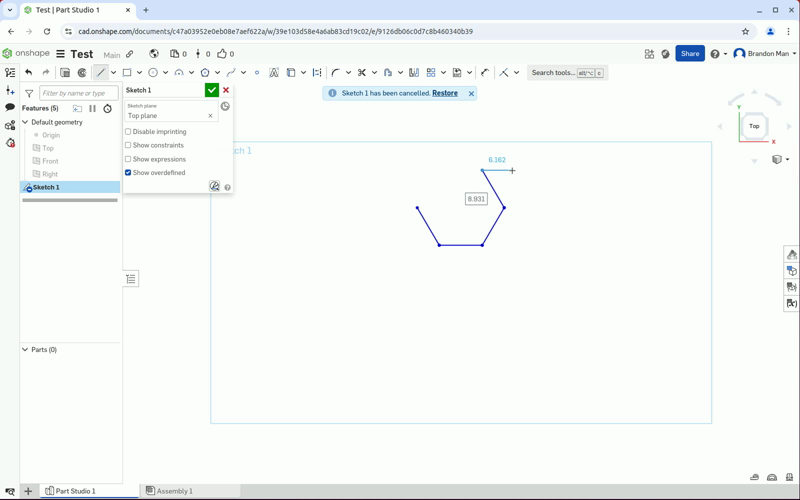
mouse_move(474, 170)
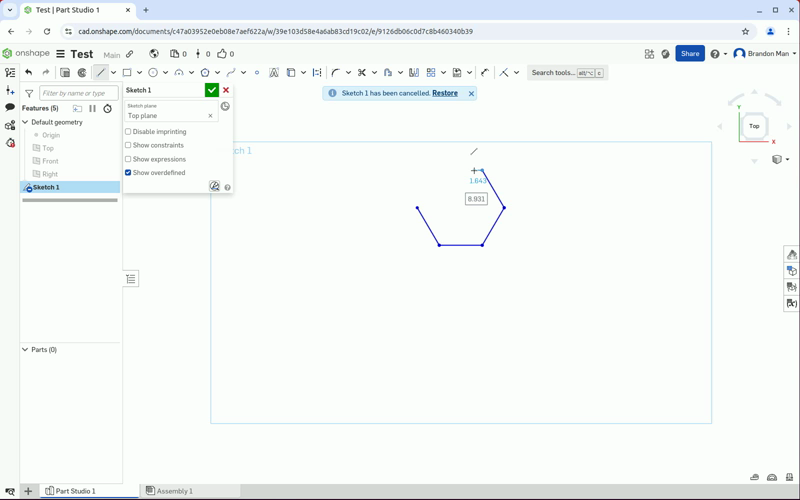
click(474, 170)
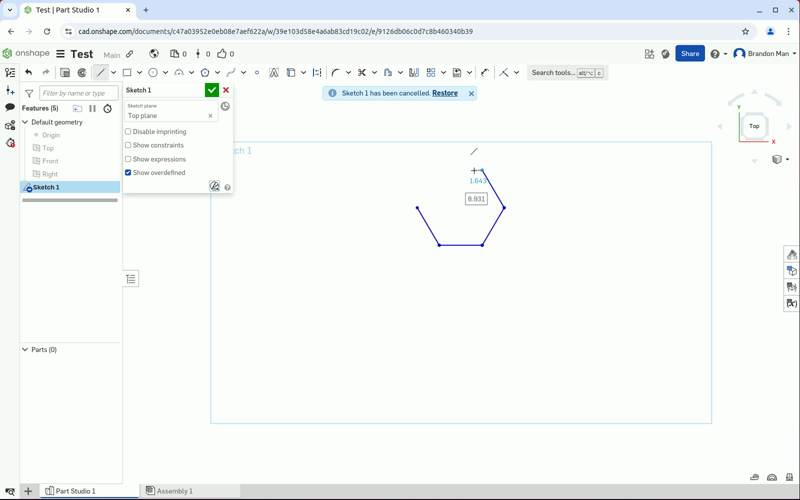
key_up(shift)
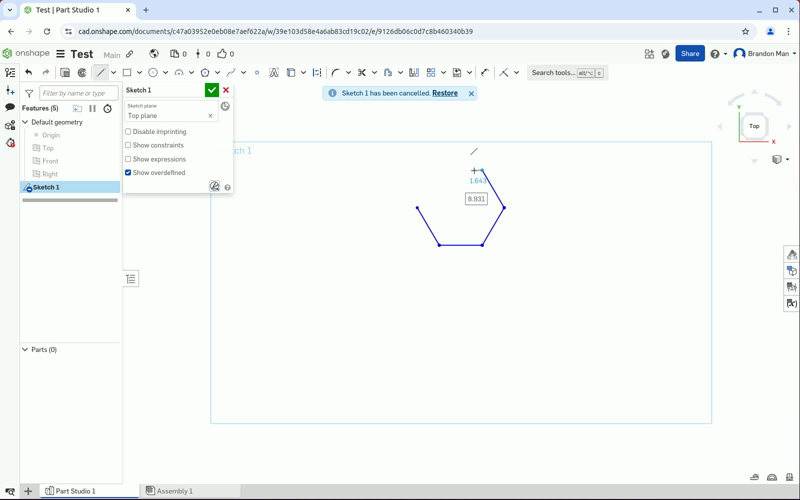
key_down(shift)
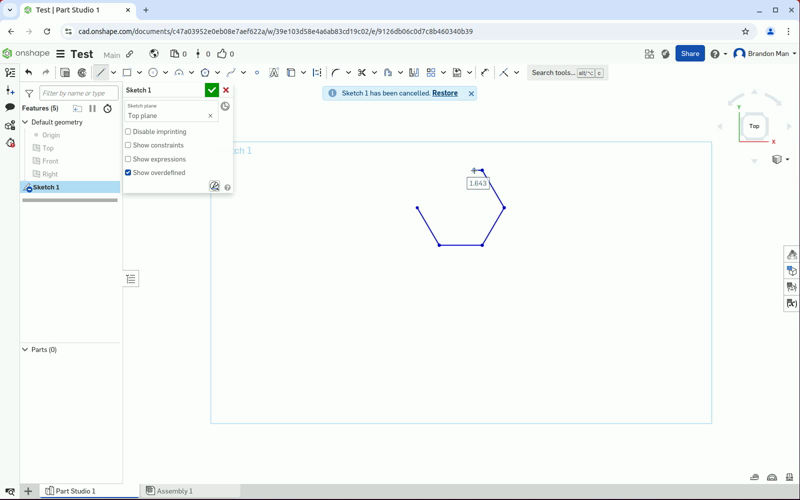
mouse_move(504, 170)
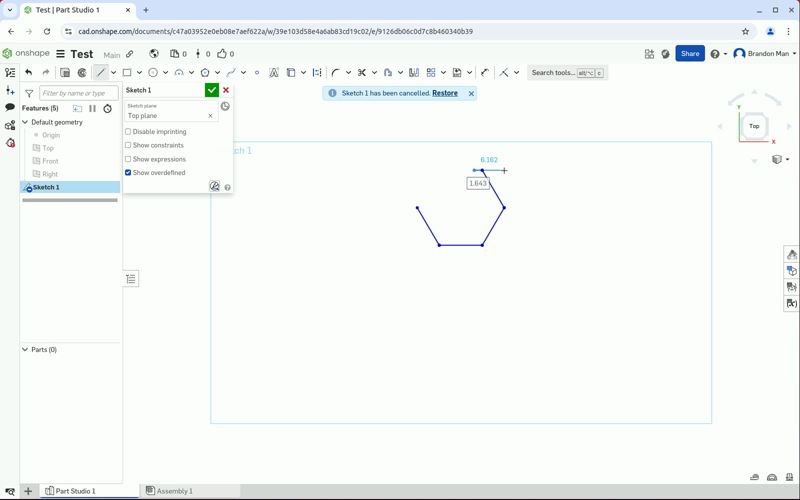
mouse_move(486, 192)
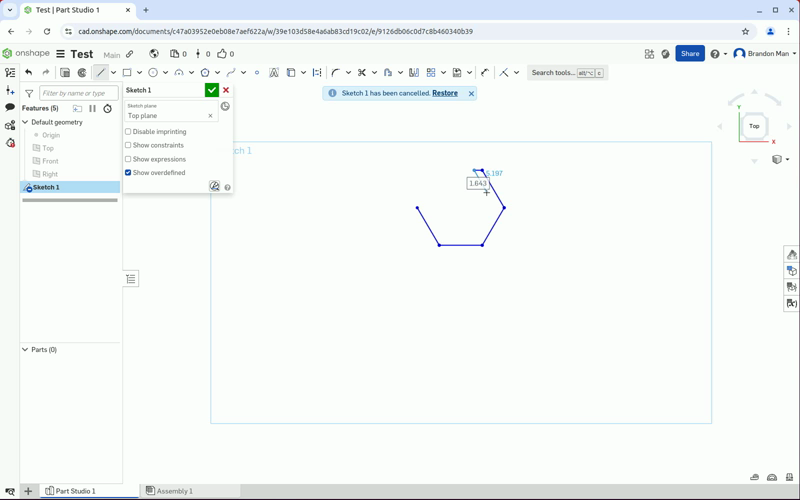
click(486, 192)
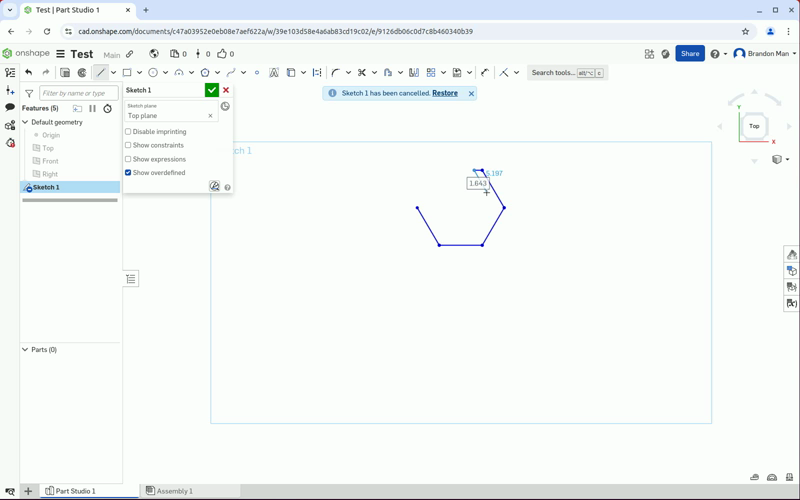
key_up(shift)
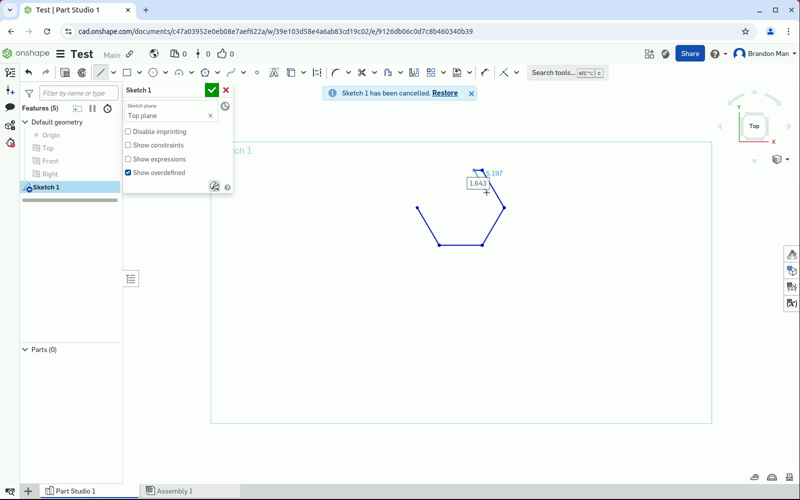
key_down(shift)
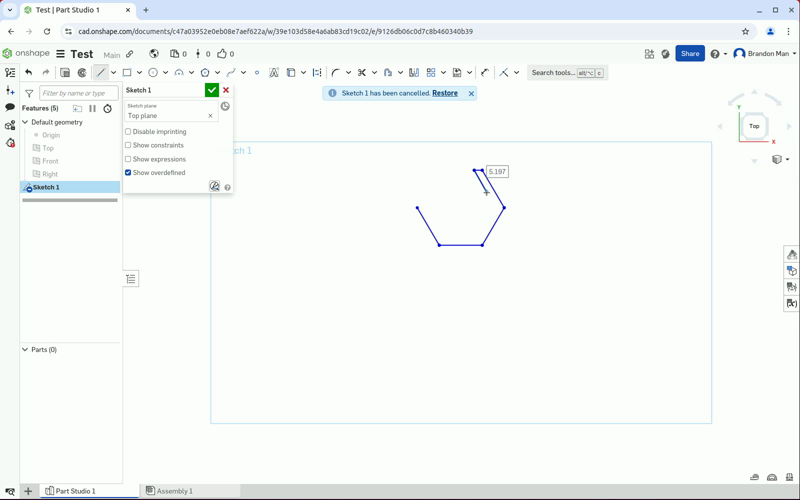
mouse_move(516, 192)
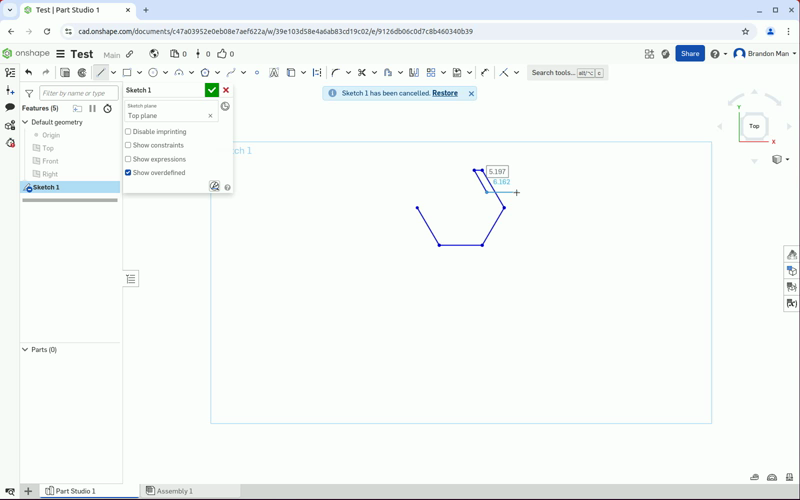
mouse_move(474, 215)
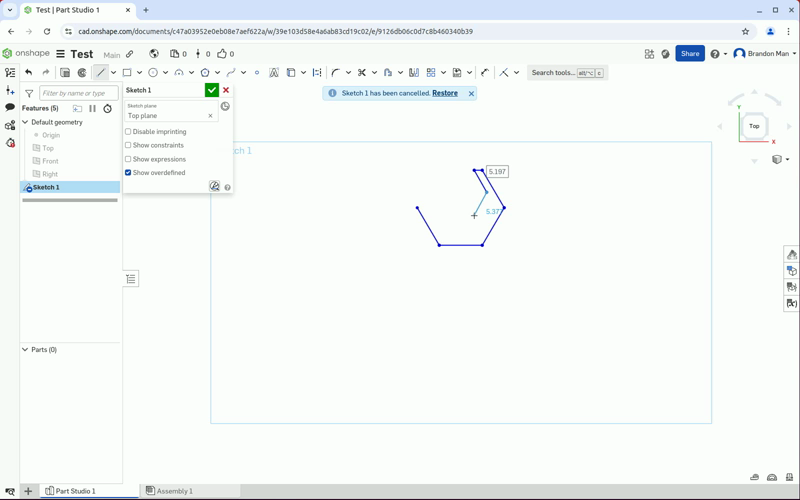
click(474, 215)
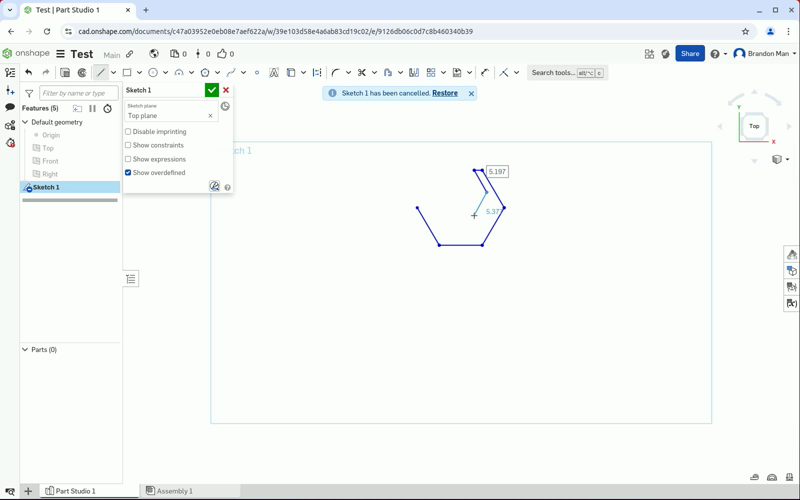
key_up(shift)
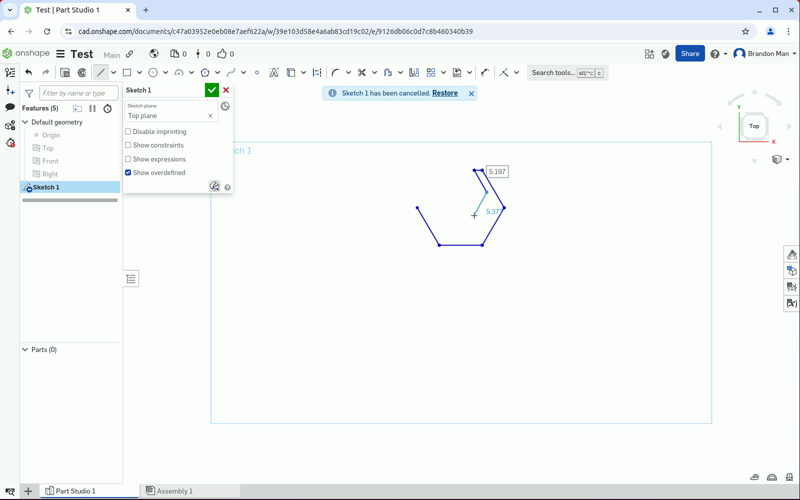
key_down(shift)
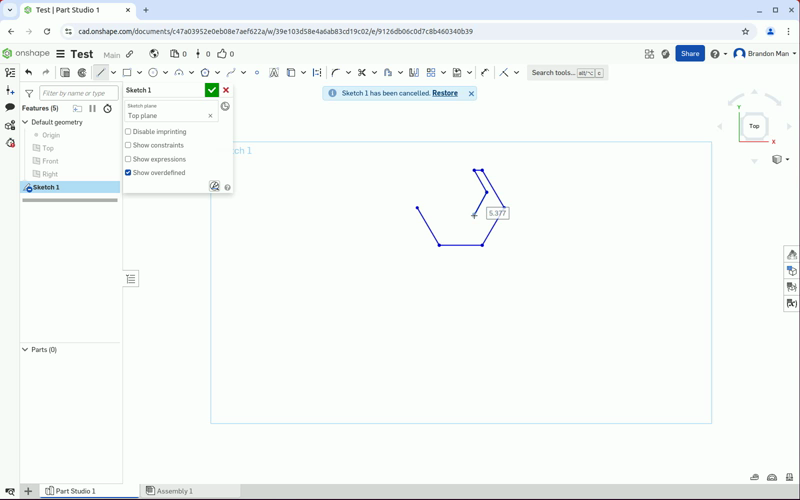
mouse_move(504, 215)
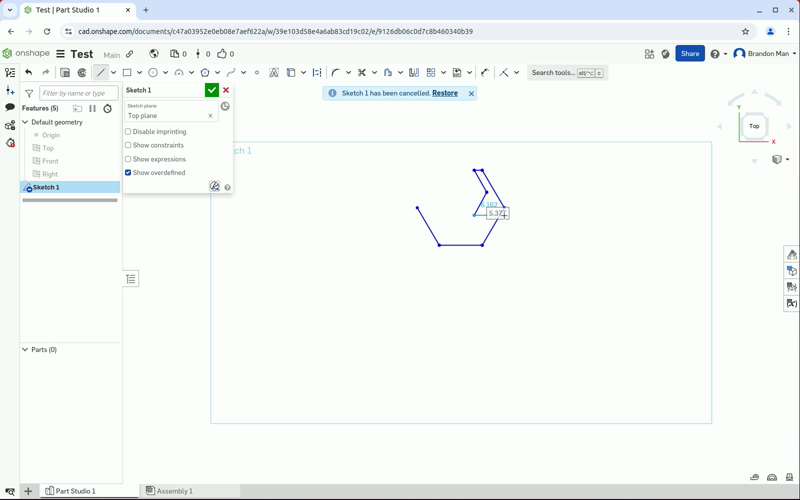
mouse_move(447, 215)
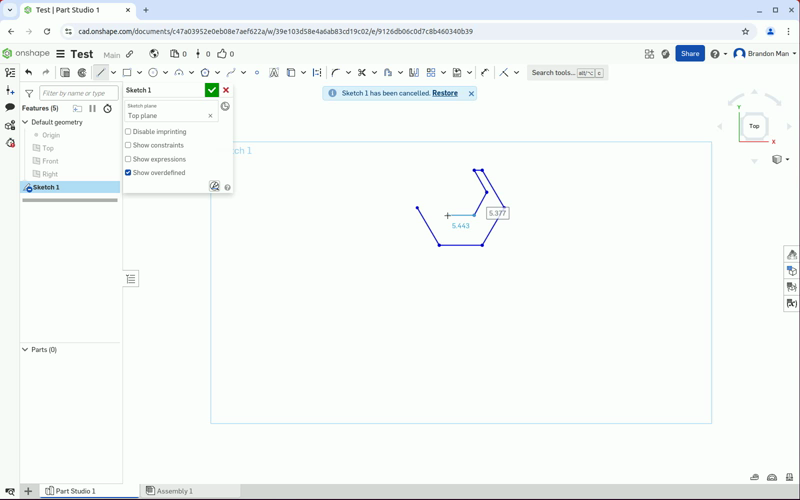
click(447, 215)
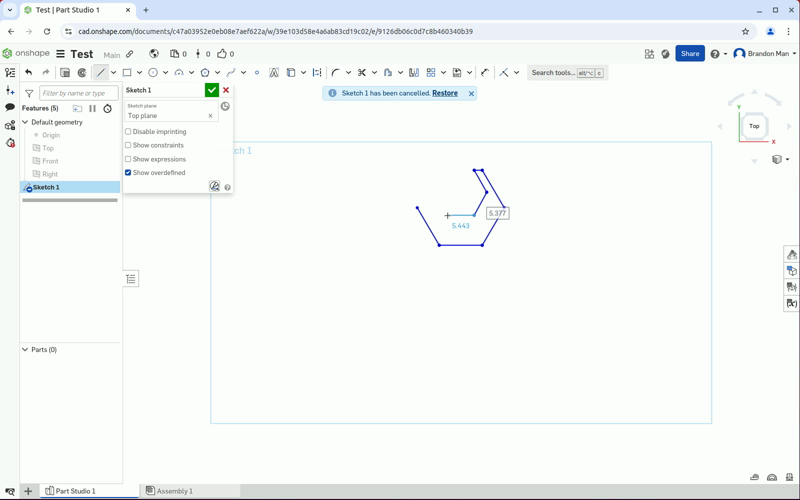
key_up(shift)
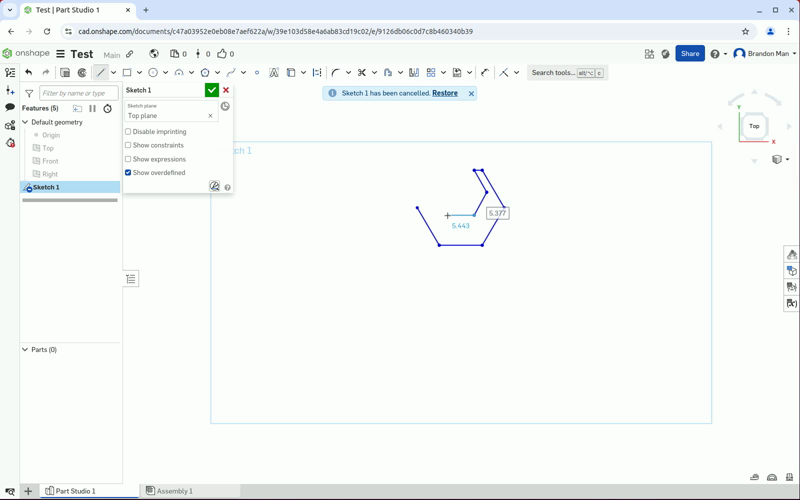
key_down(shift)
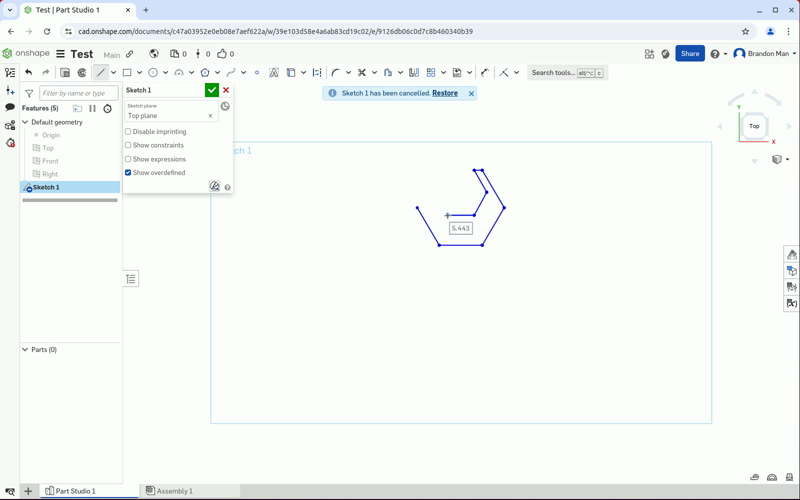
mouse_move(477, 215)
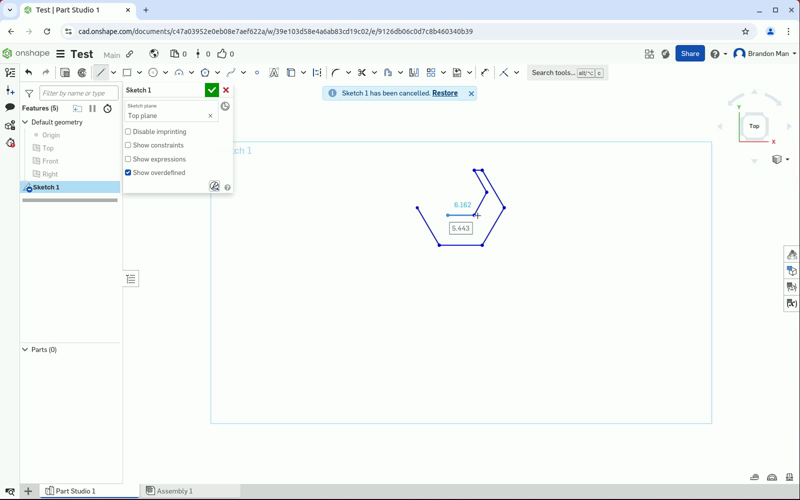
mouse_move(434, 192)
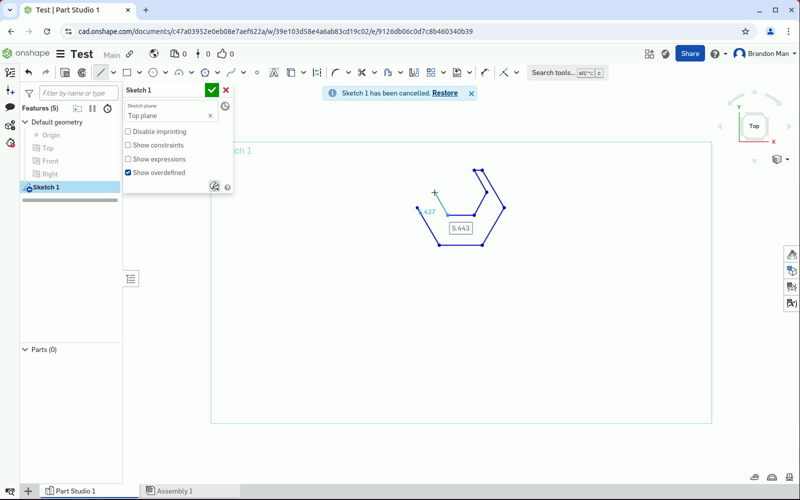
click(434, 192)
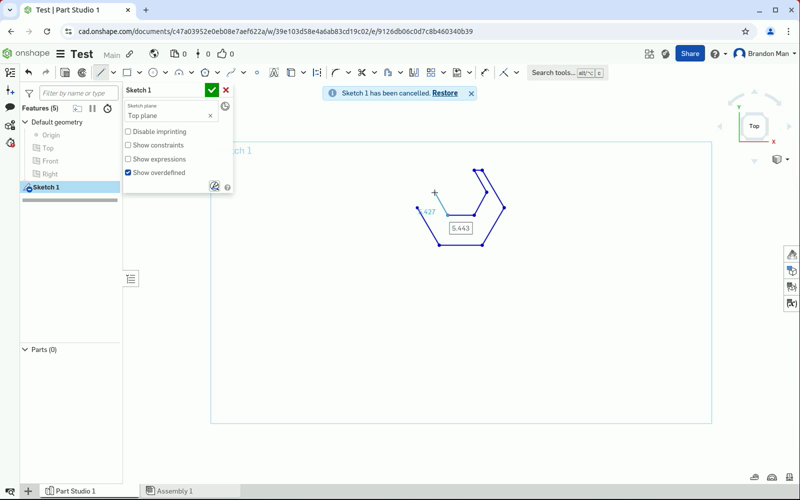
key_up(shift)
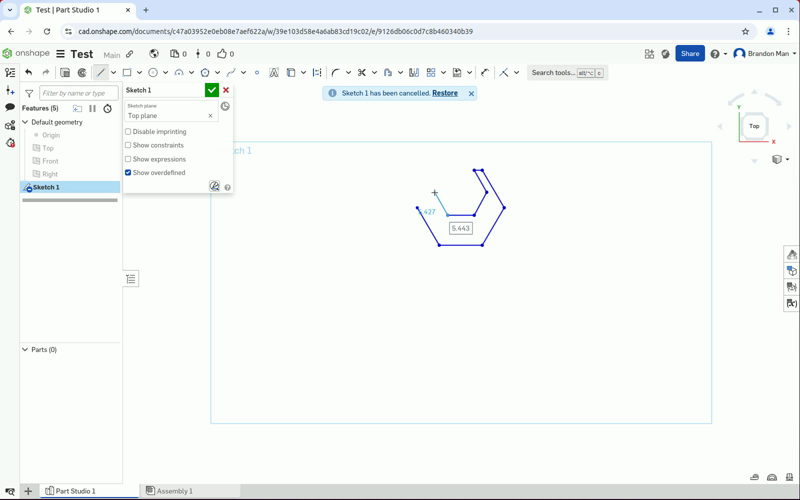
key_down(shift)
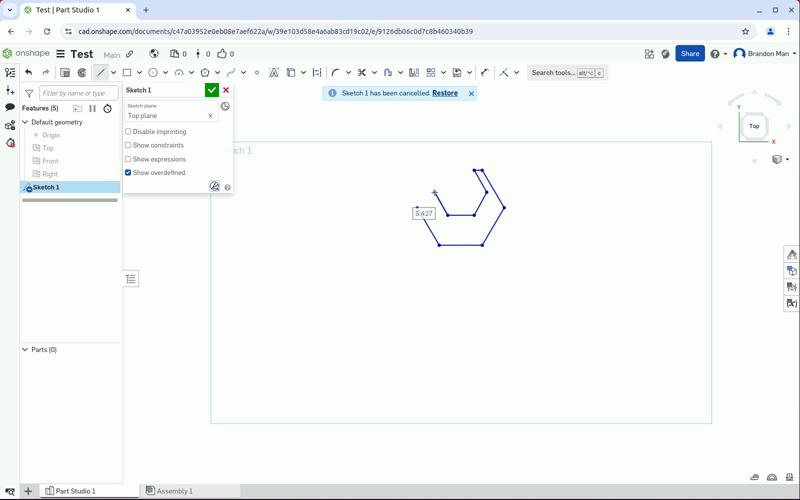
mouse_move(464, 192)
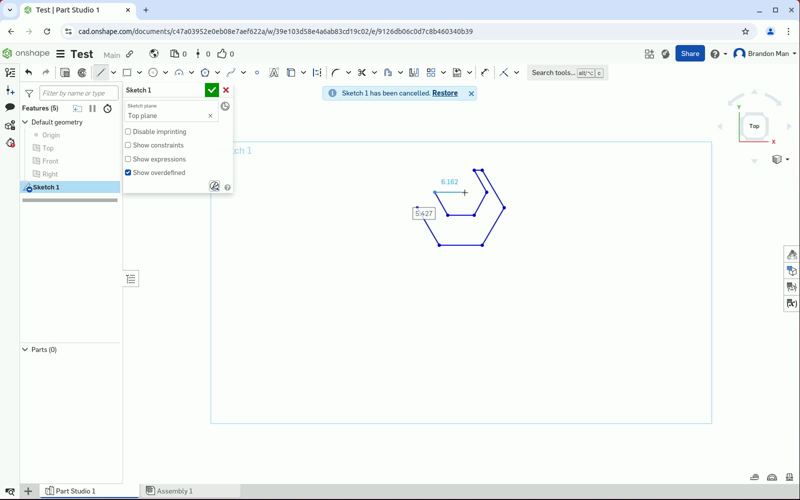
mouse_move(447, 170)
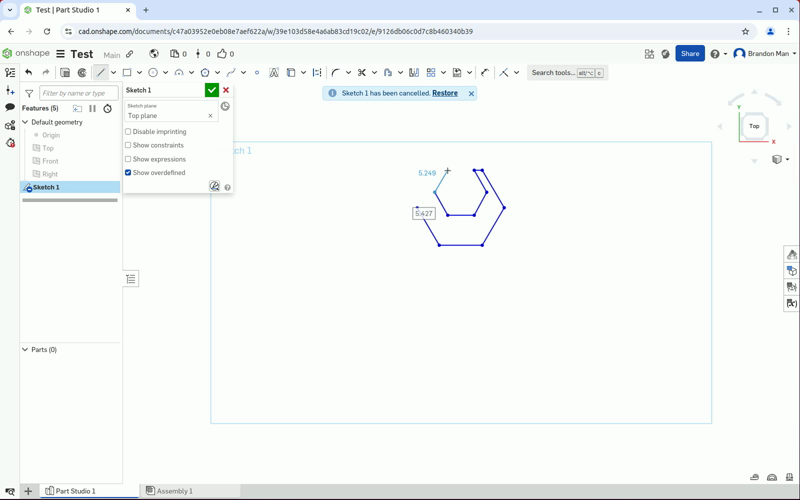
click(447, 170)
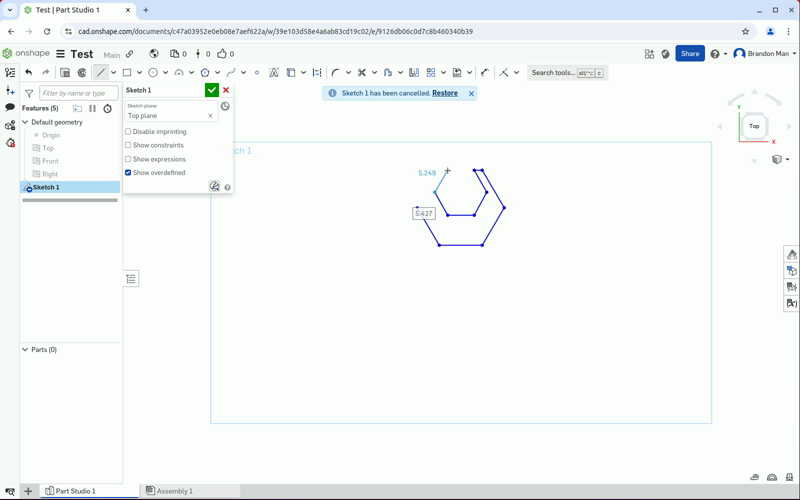
key_up(shift)
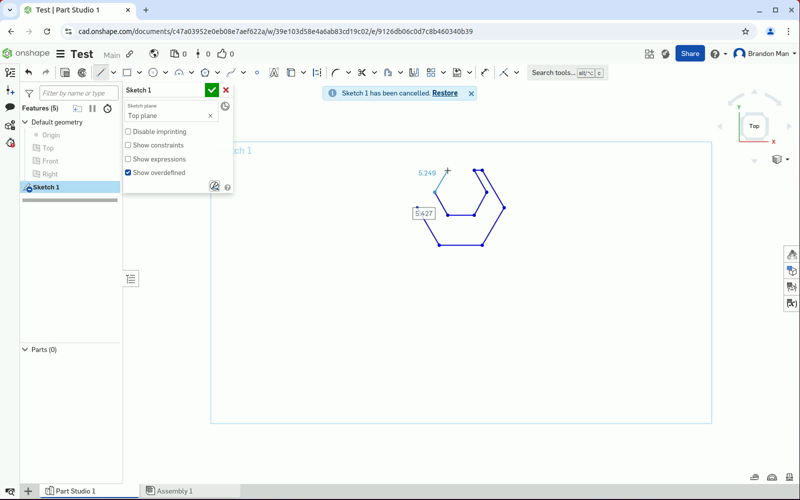
key_down(shift)
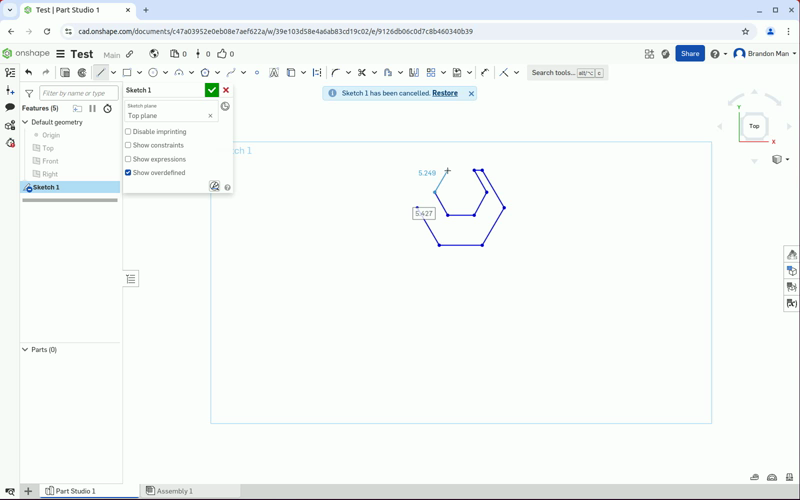
mouse_move(477, 170)
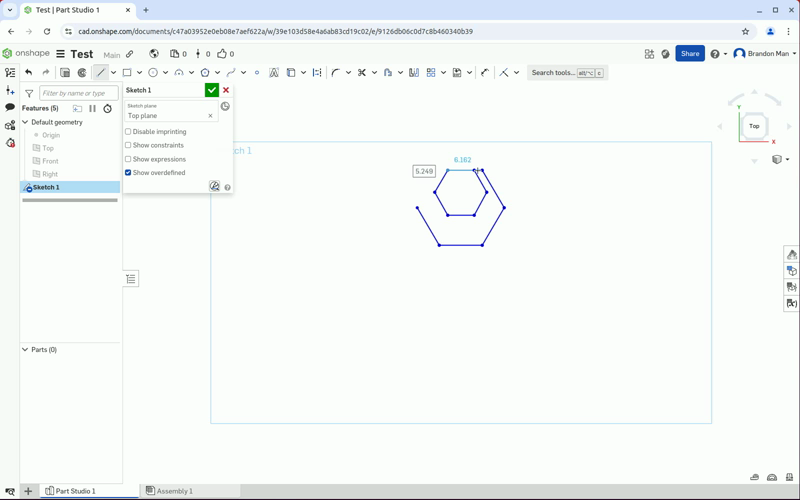
mouse_move(439, 170)
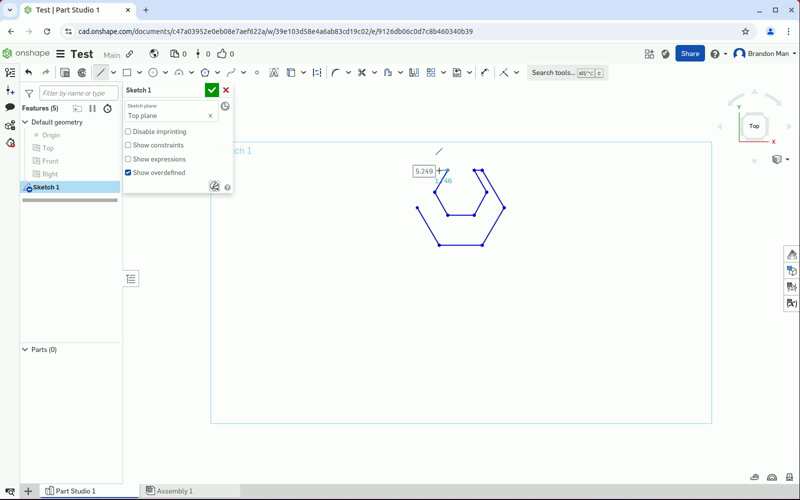
click(439, 170)
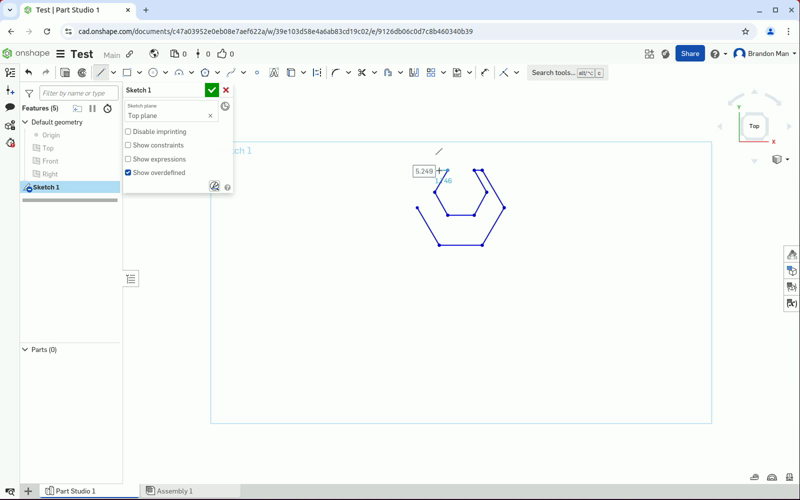
key_up(shift)
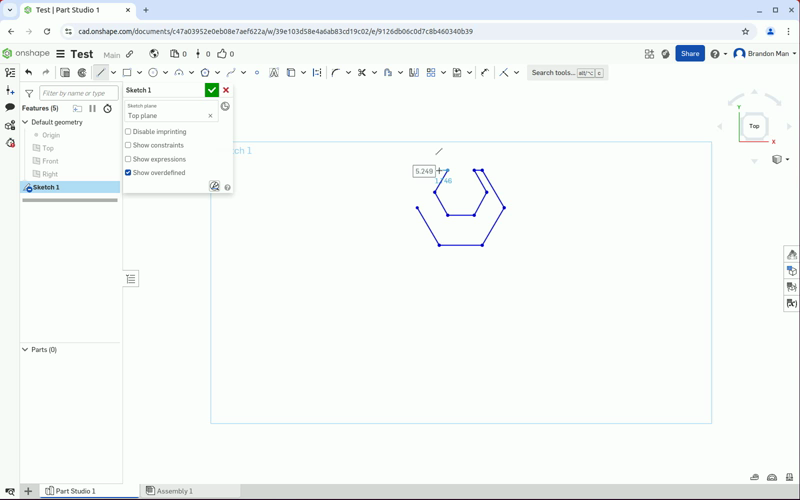
mouse_move(469, 170)
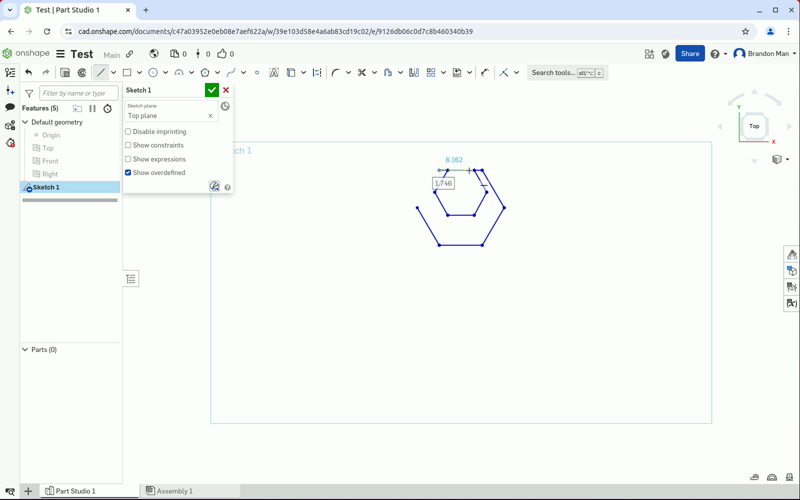
key_down(shift)
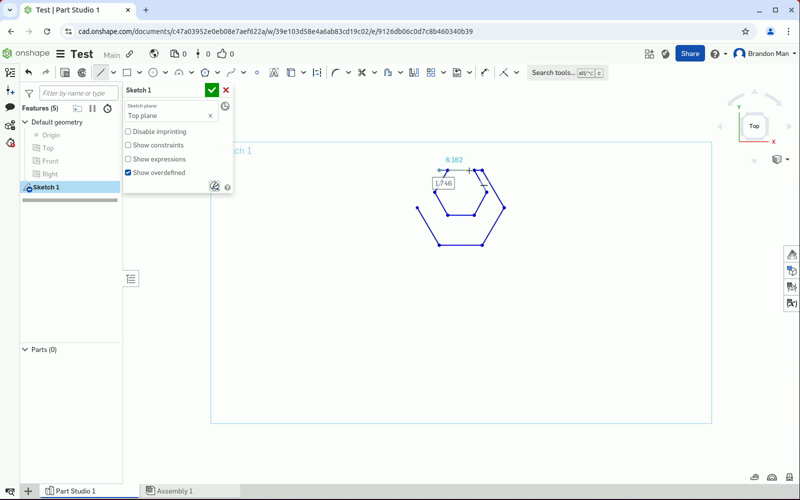
mouse_move(417, 207)
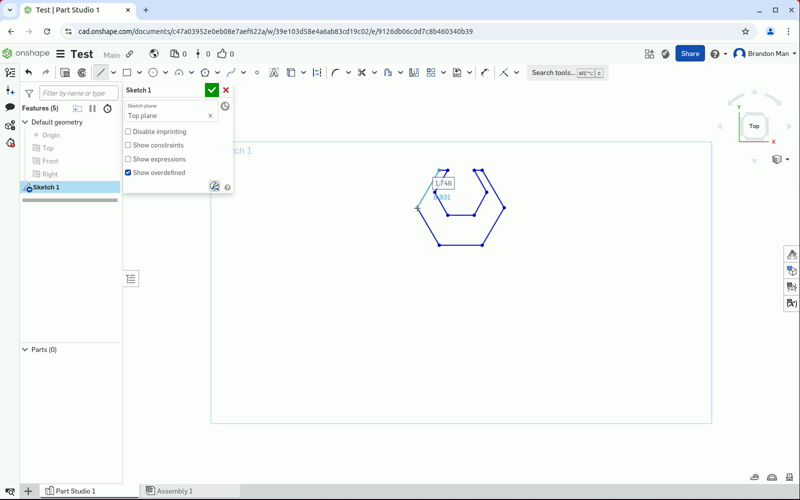
key_up(shift)
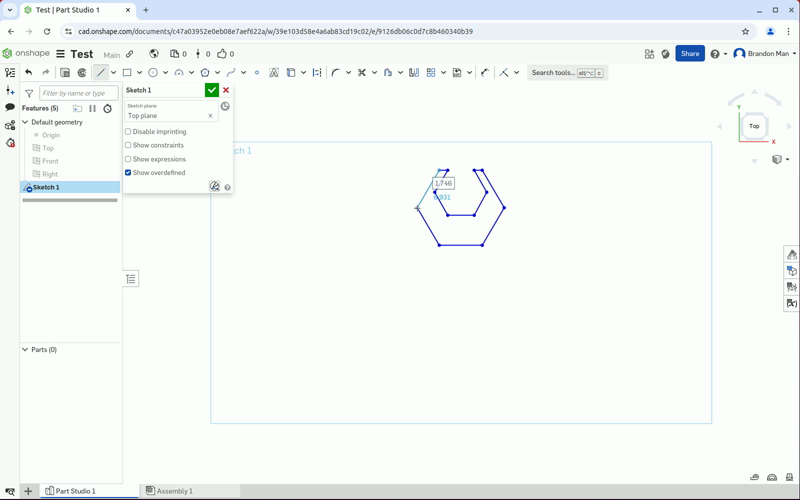
click(417, 207)
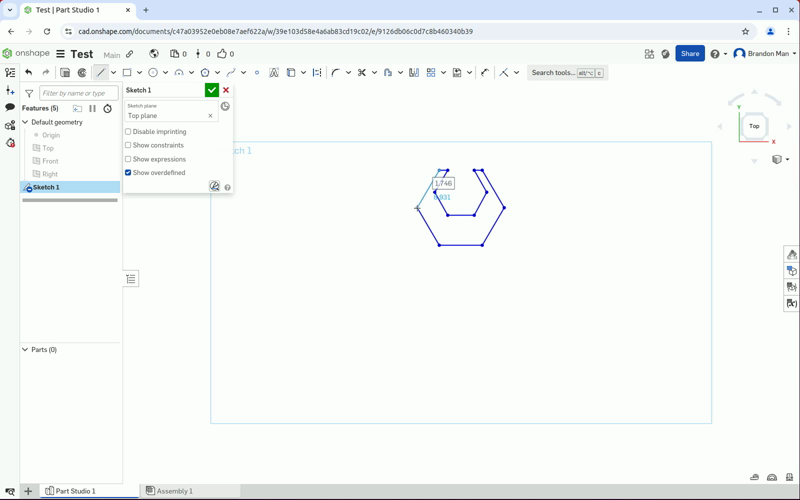
key(esc)
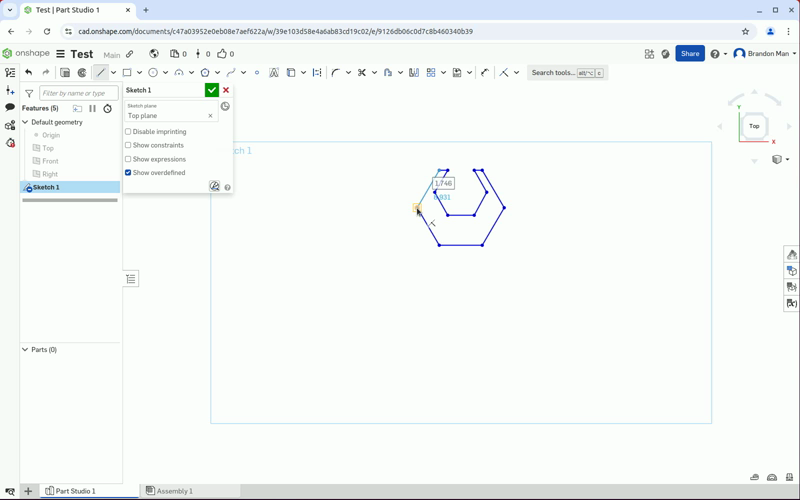
mouse_move(476, 227)
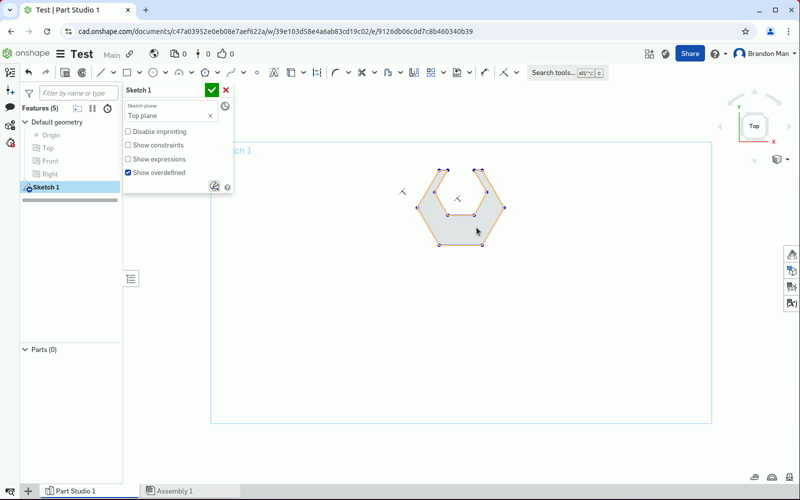
click(476, 227)
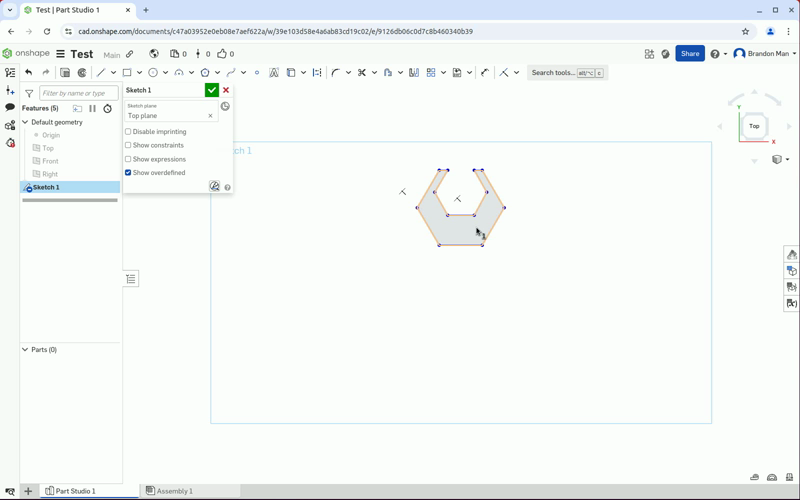
mouse_move(73, 352)
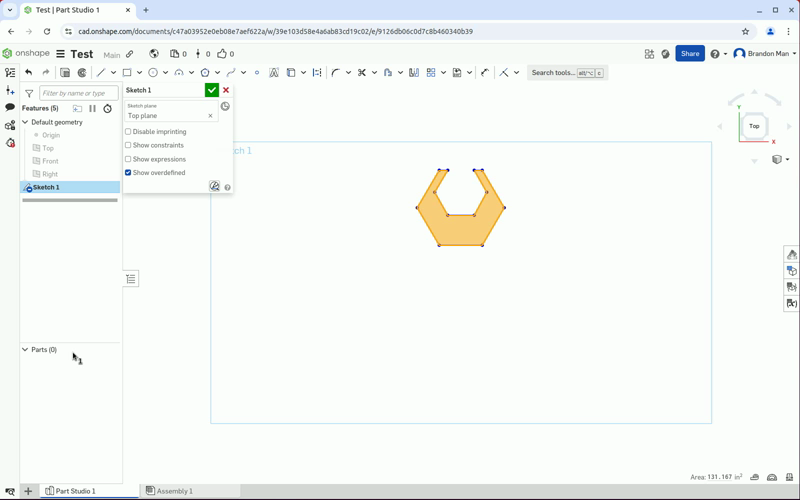
key(shift+y)
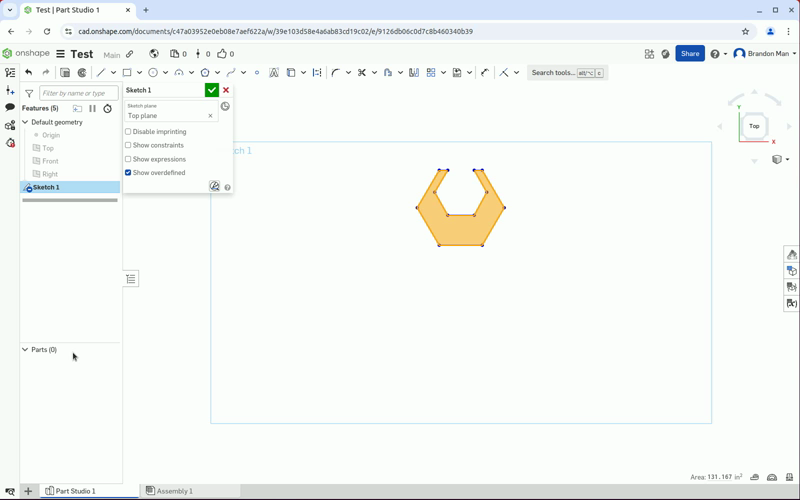
key(shift+e)
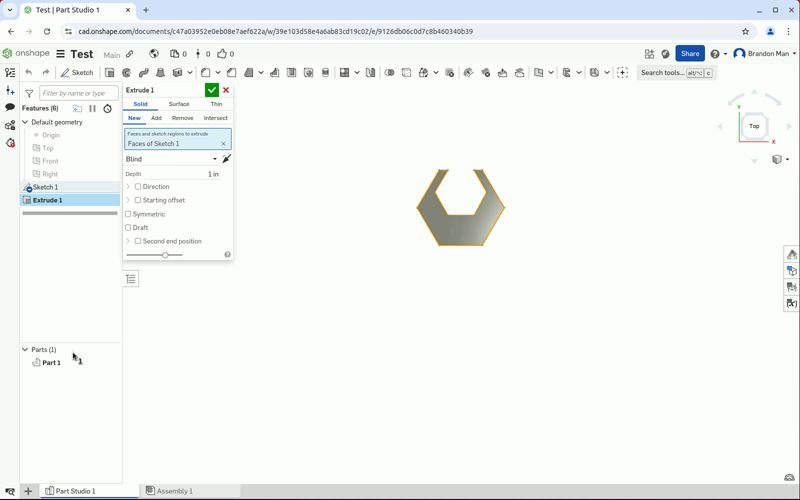
mouse_move(143, 106)
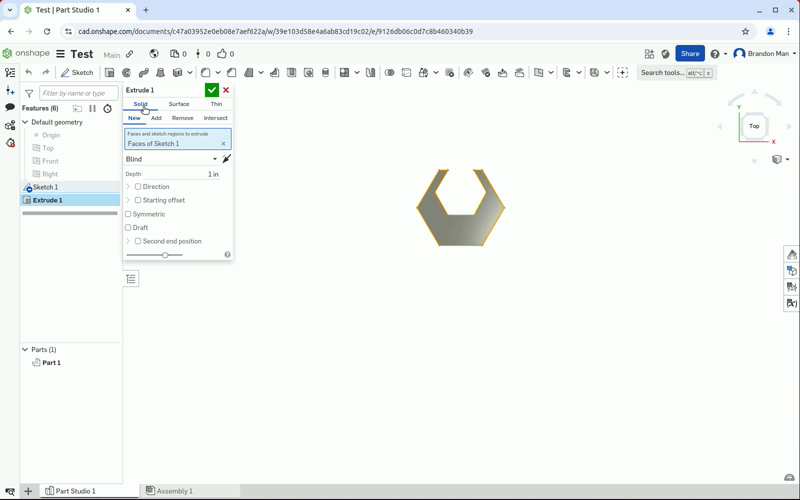
click(143, 106)
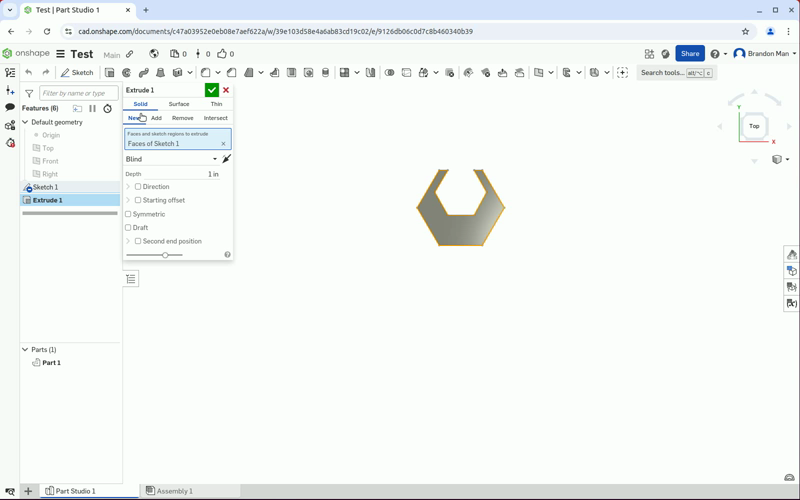
mouse_move(137, 120)
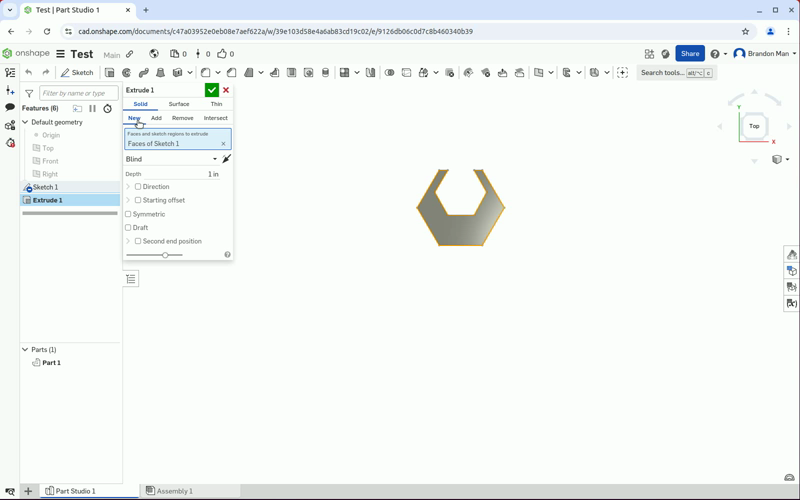
click(137, 120)
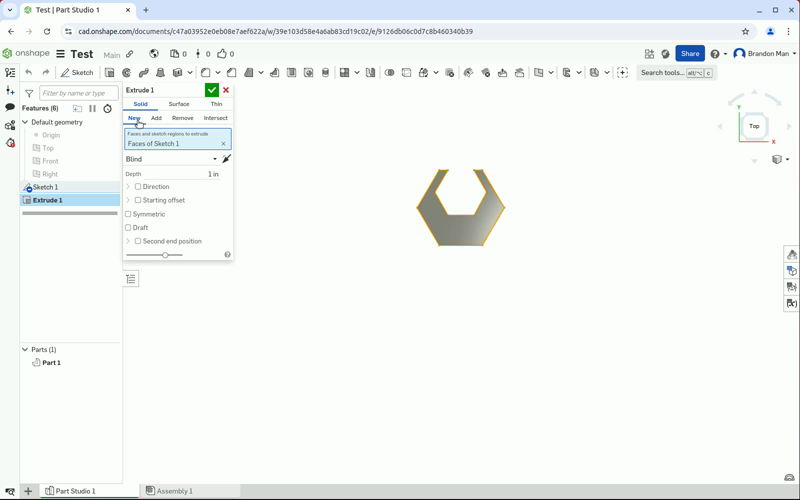
key(tab, 4)
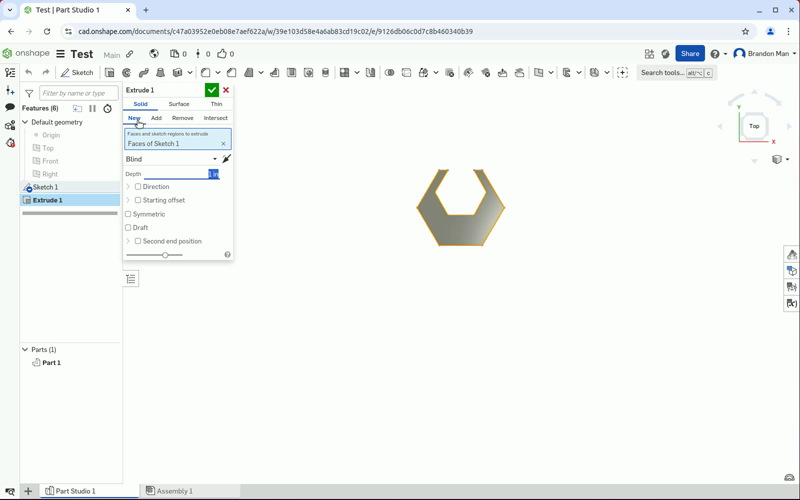
text(3.851)
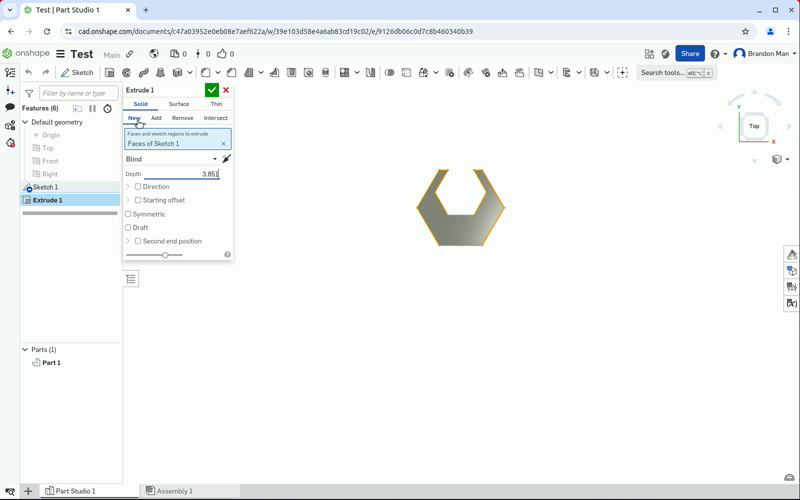
key(enter)
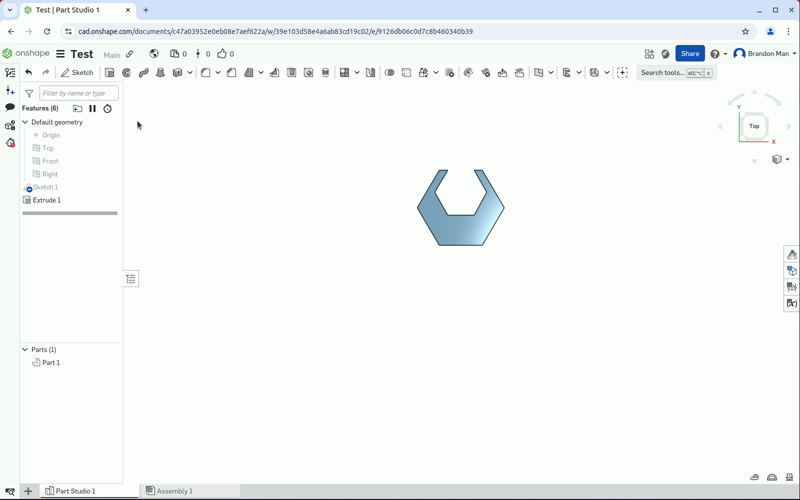
key(shift+h)
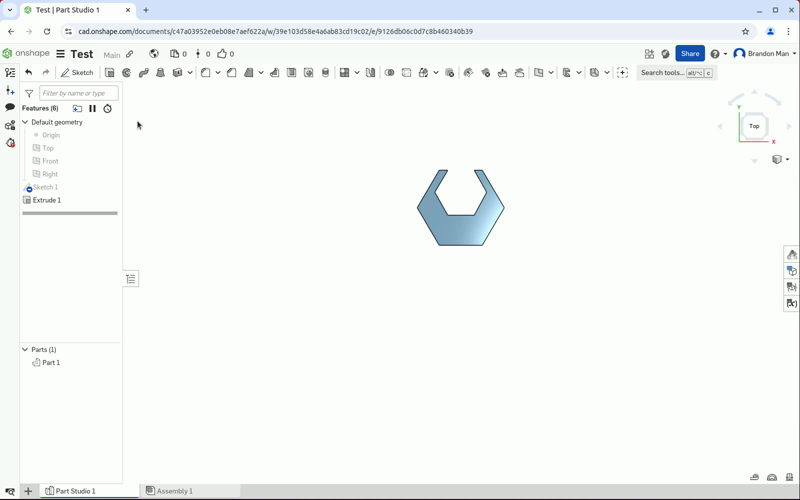
key(shift+h)
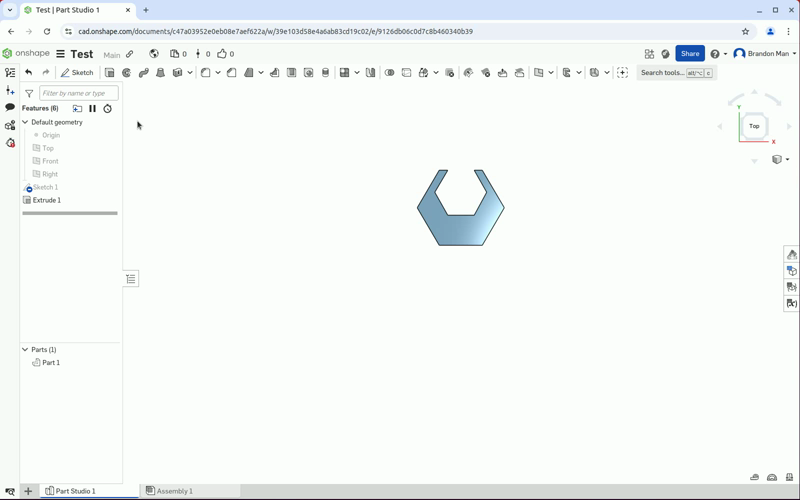
mouse_move(73, 189)
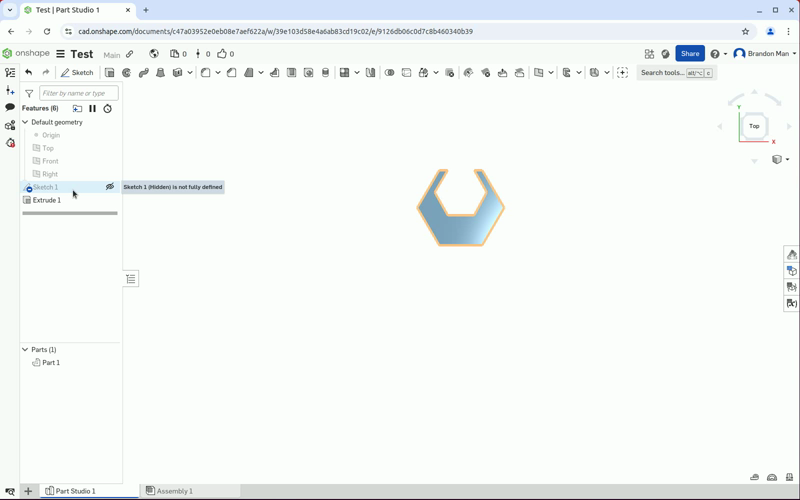
click(73, 189)
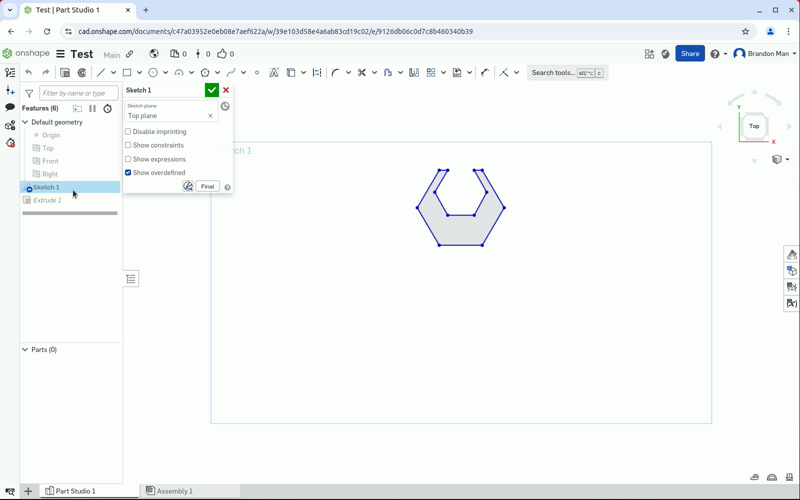
mouse_move(229, 92)
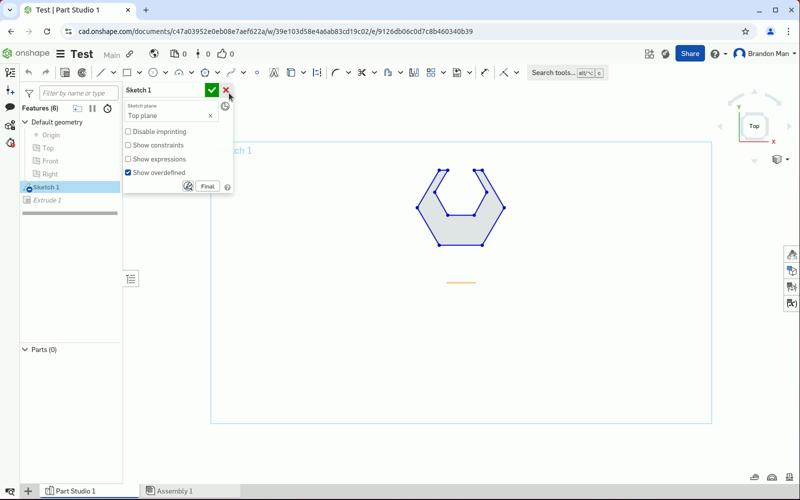
click(229, 92)
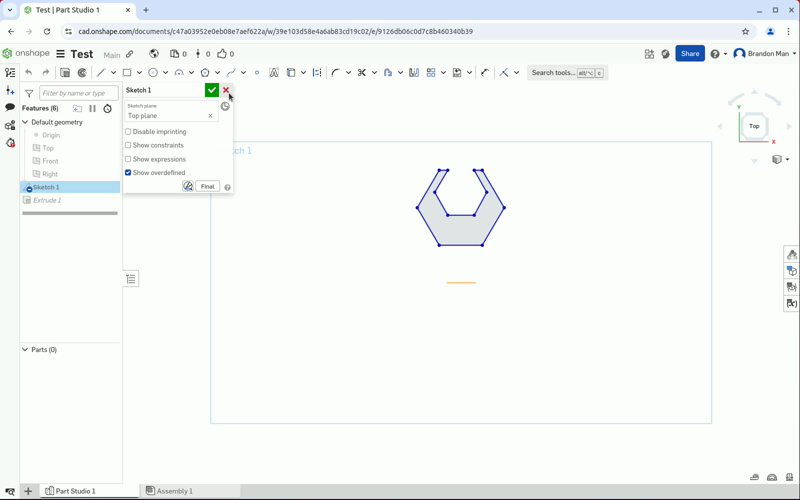
key(shift+s)
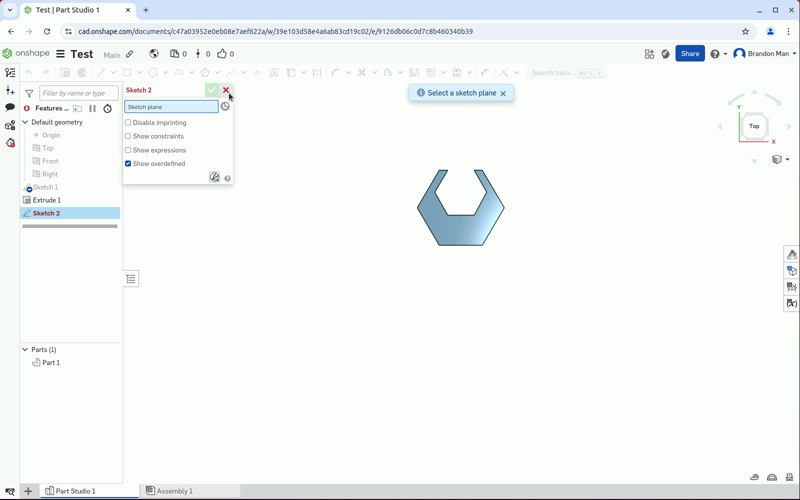
mouse_move(73, 150)
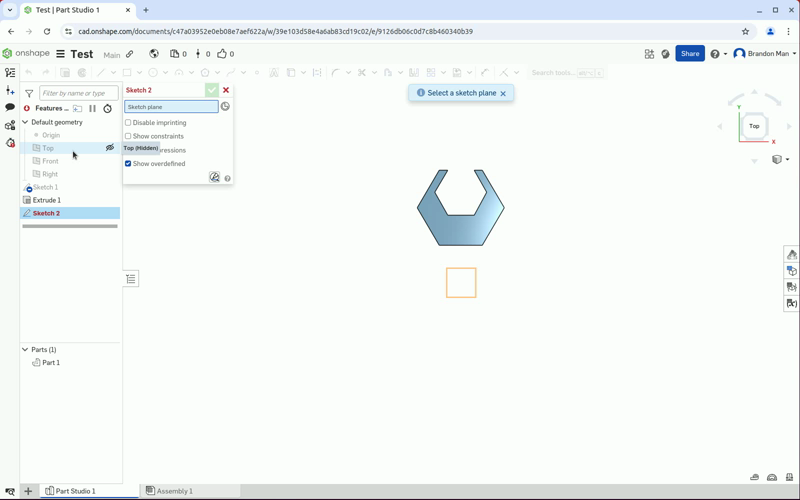
click(73, 150)
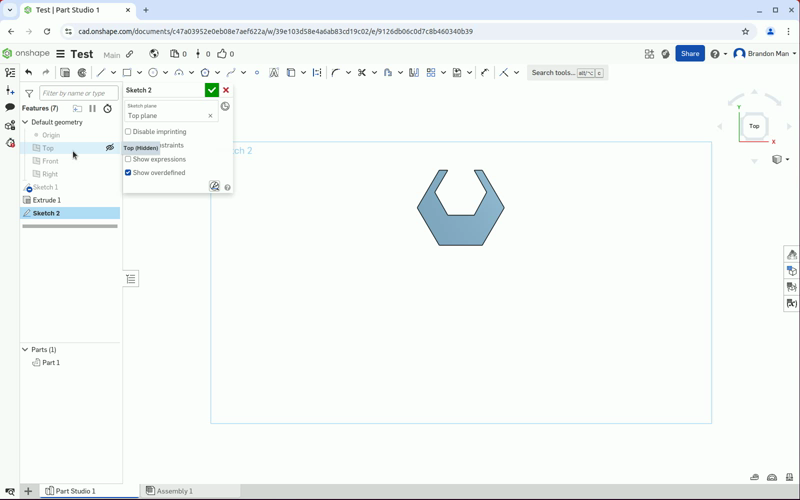
mouse_move(73, 352)
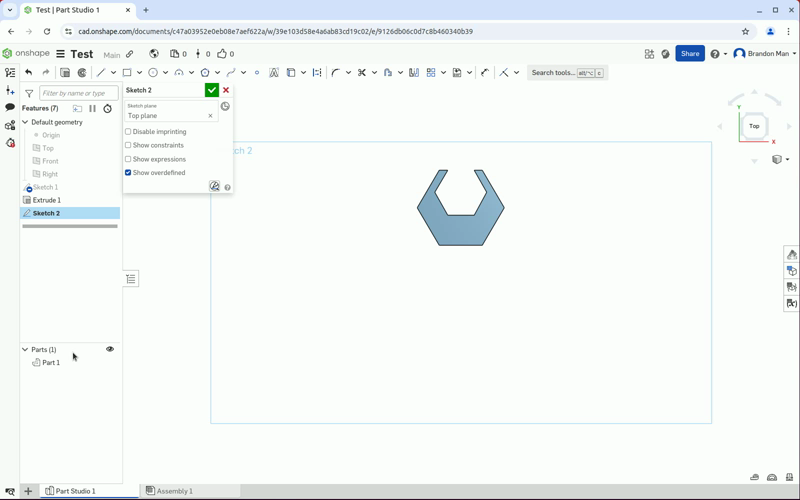
key(y)
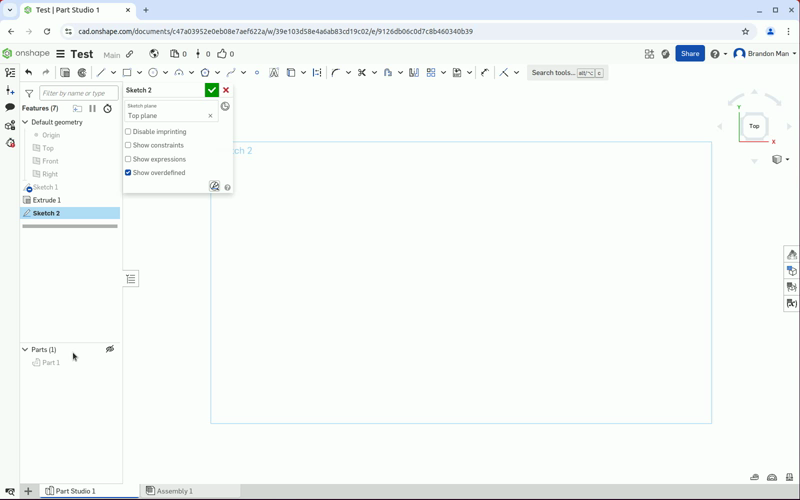
key(l)
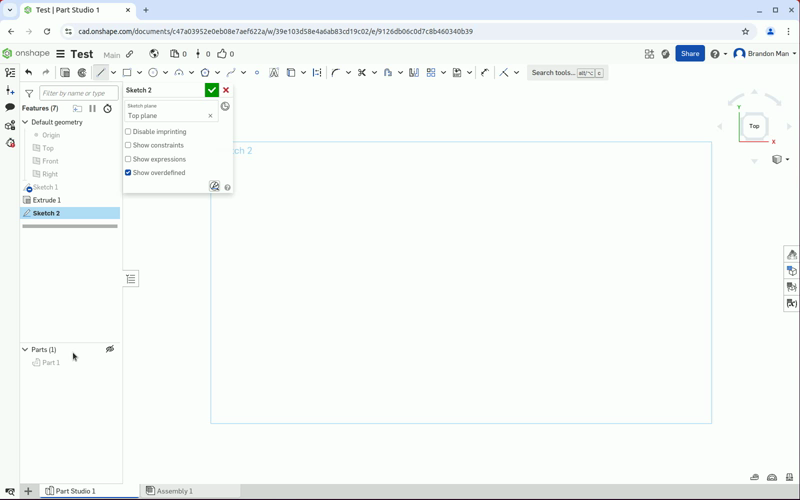
key_down(shift)
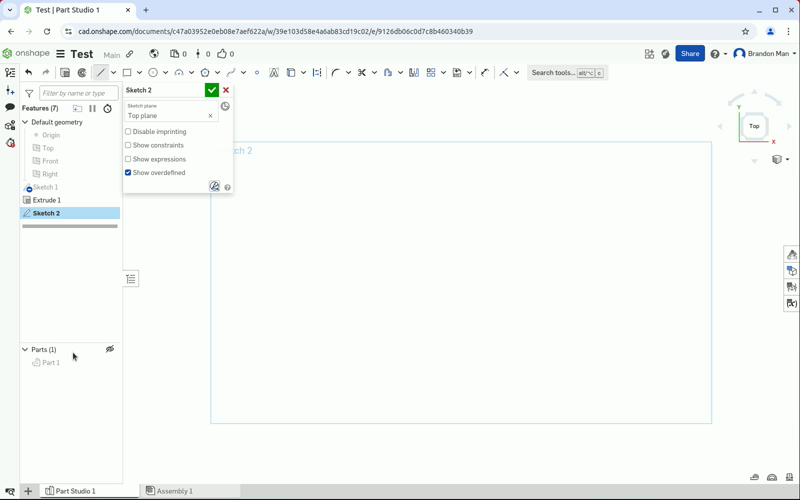
mouse_move(417, 282)
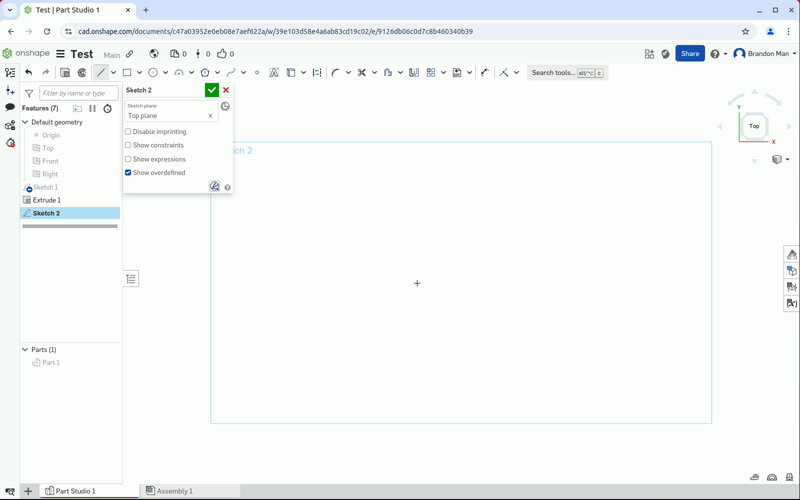
click(417, 282)
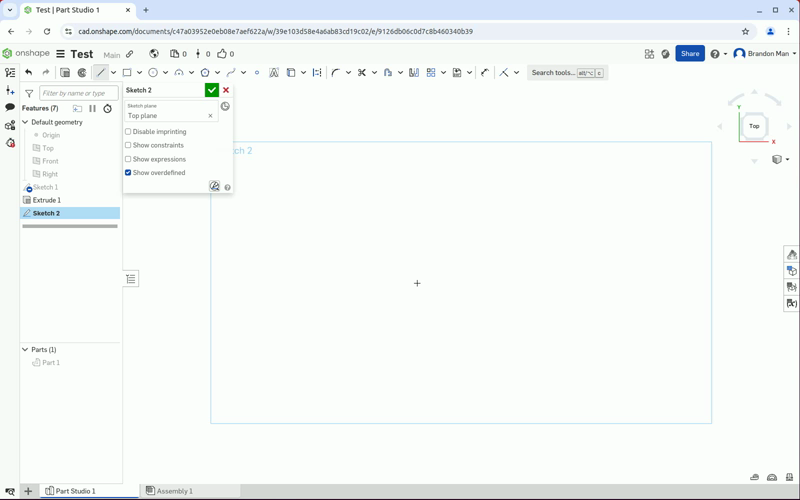
key_up(shift)
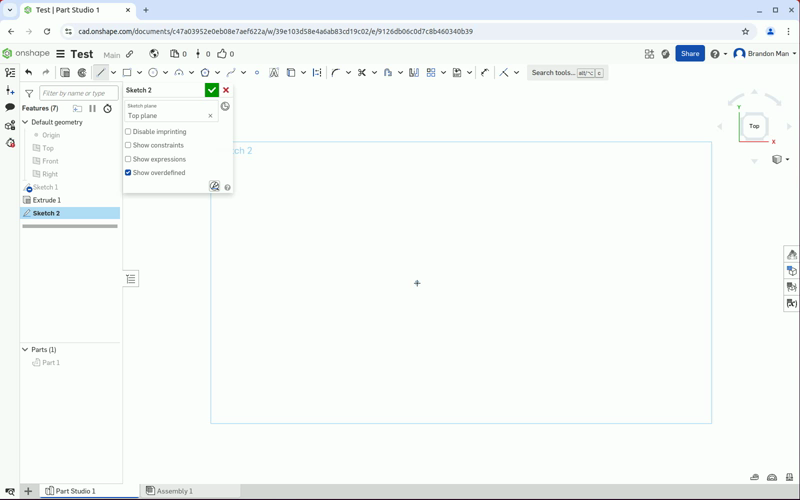
key_down(shift)
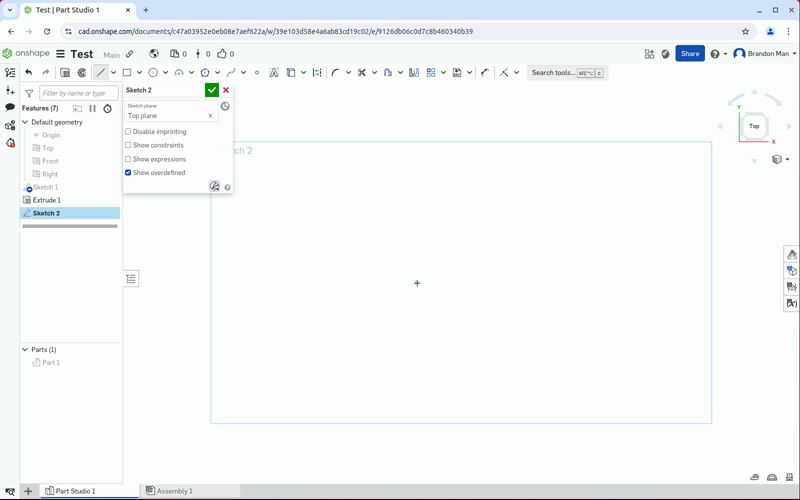
mouse_move(447, 282)
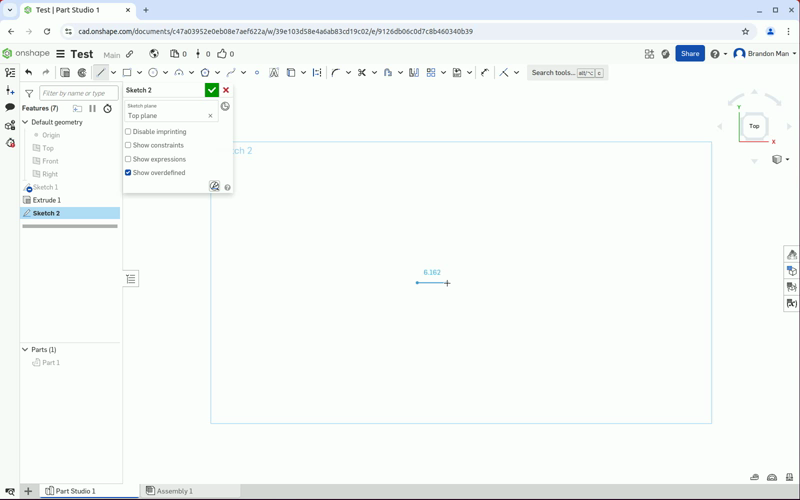
mouse_move(439, 320)
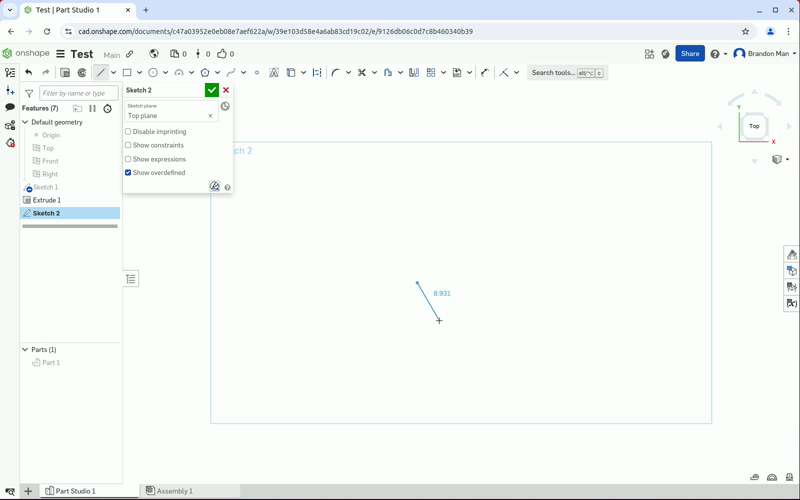
click(439, 320)
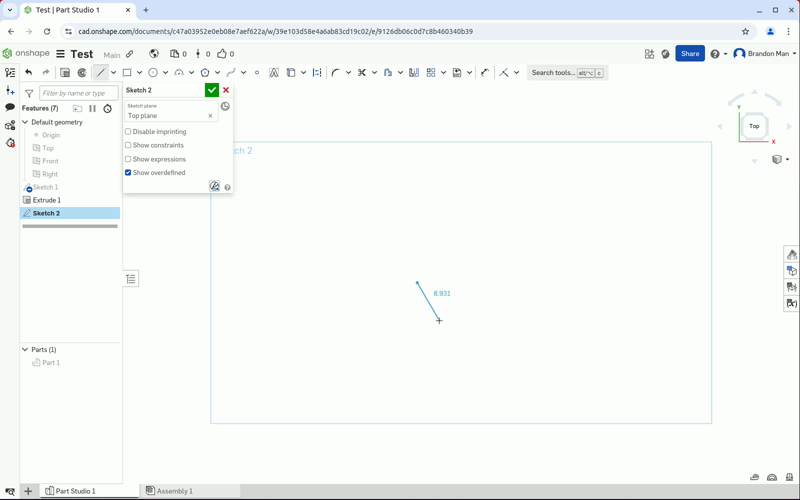
key_up(shift)
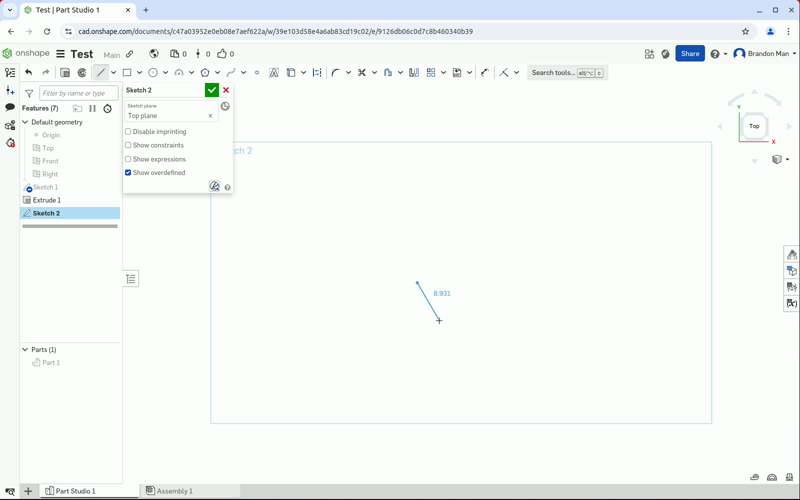
key_down(shift)
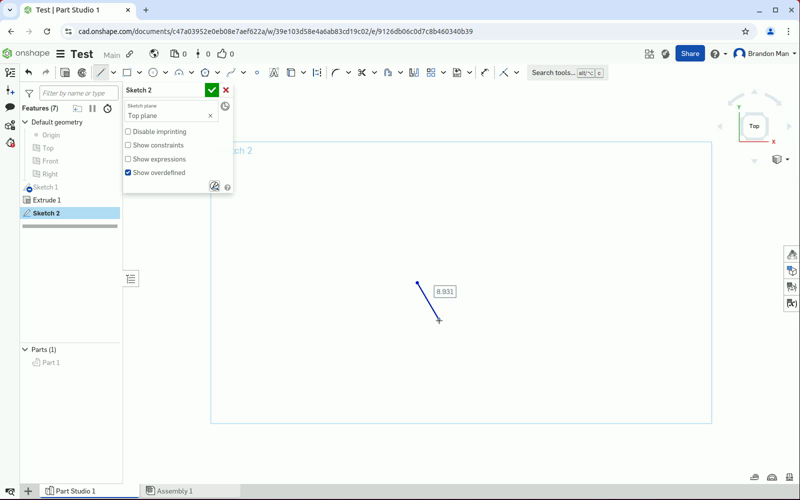
mouse_move(469, 320)
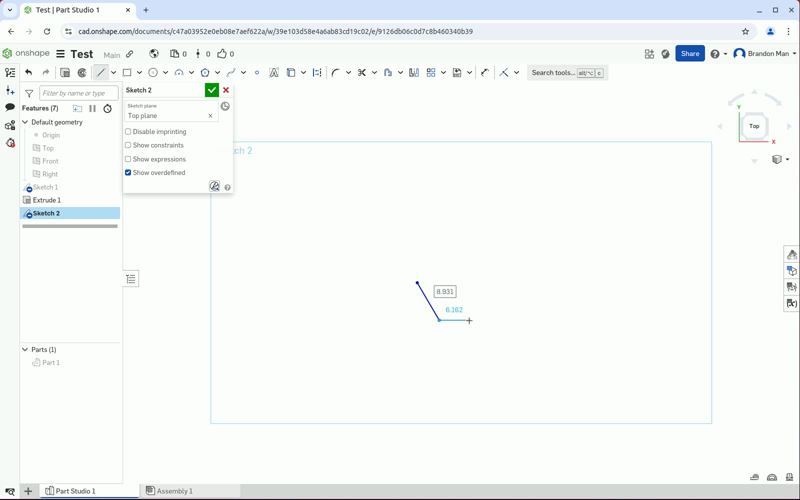
mouse_move(482, 320)
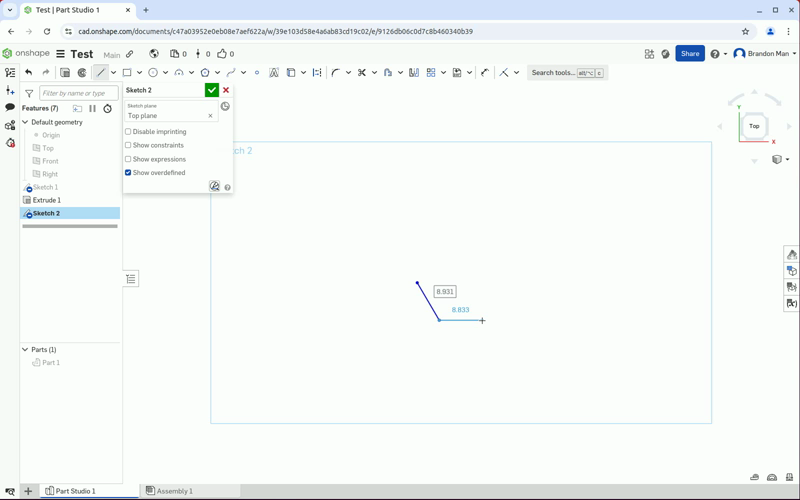
click(482, 320)
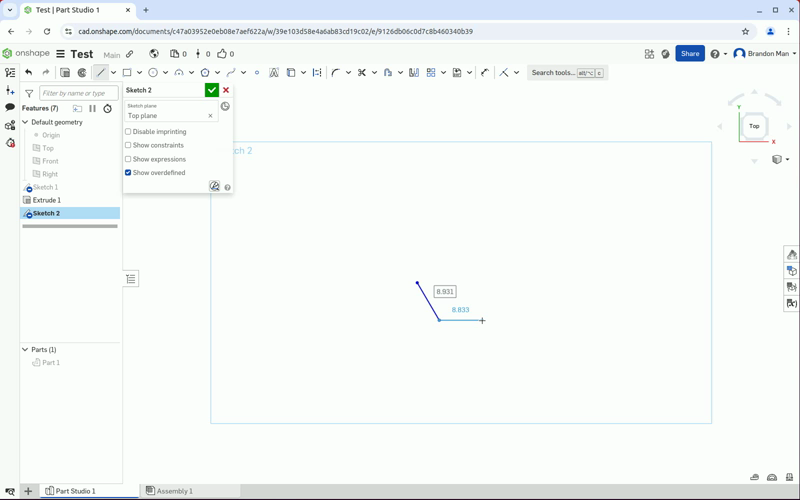
key_up(shift)
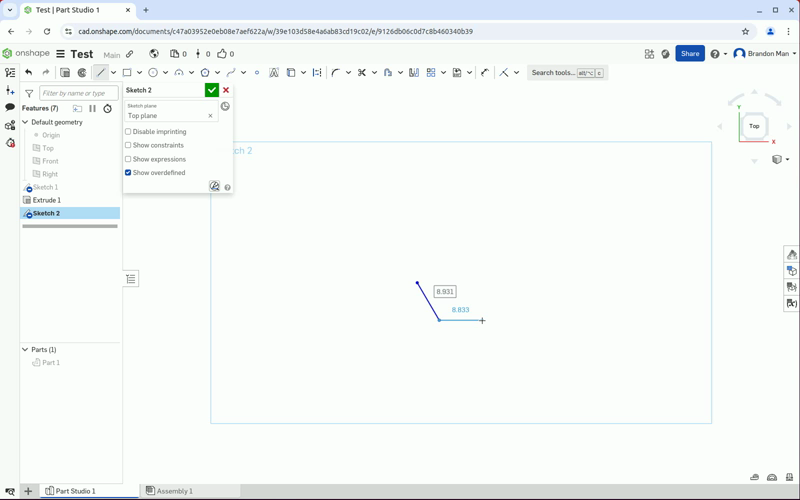
key_down(shift)
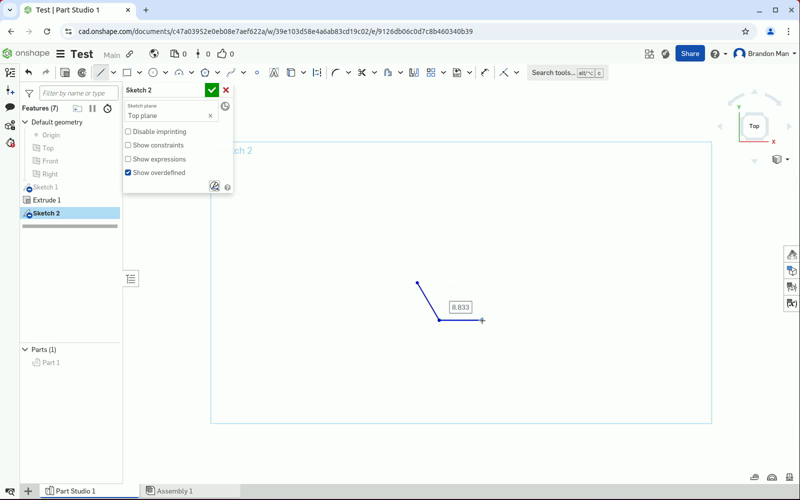
mouse_move(512, 320)
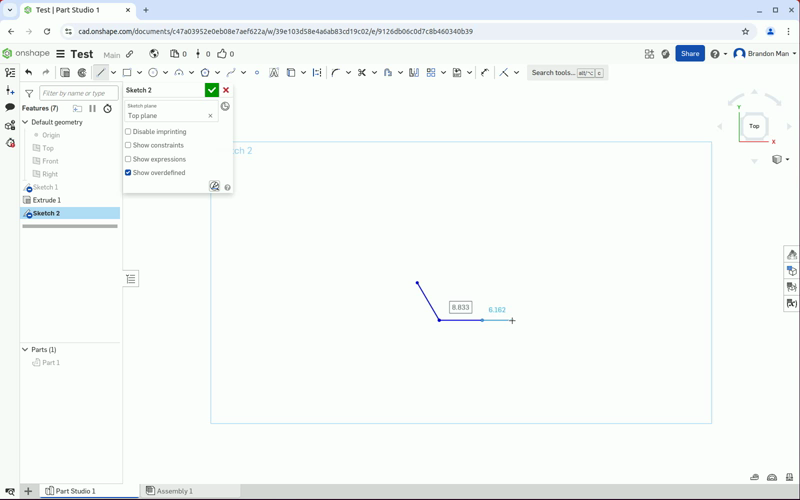
mouse_move(504, 282)
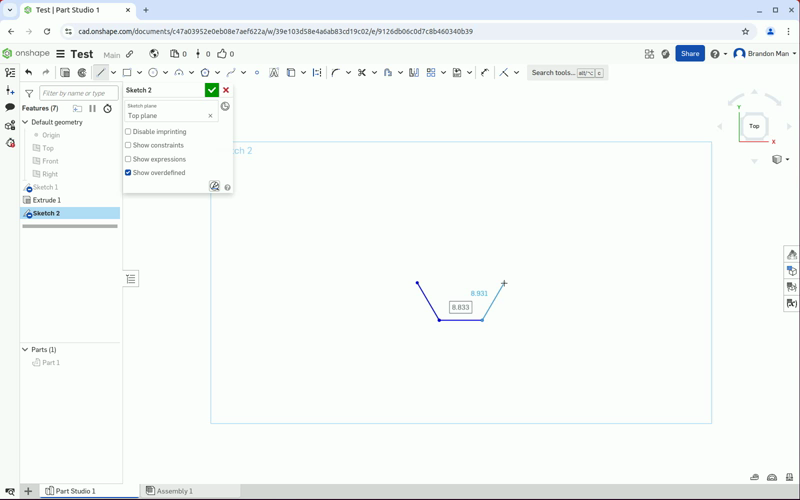
click(504, 282)
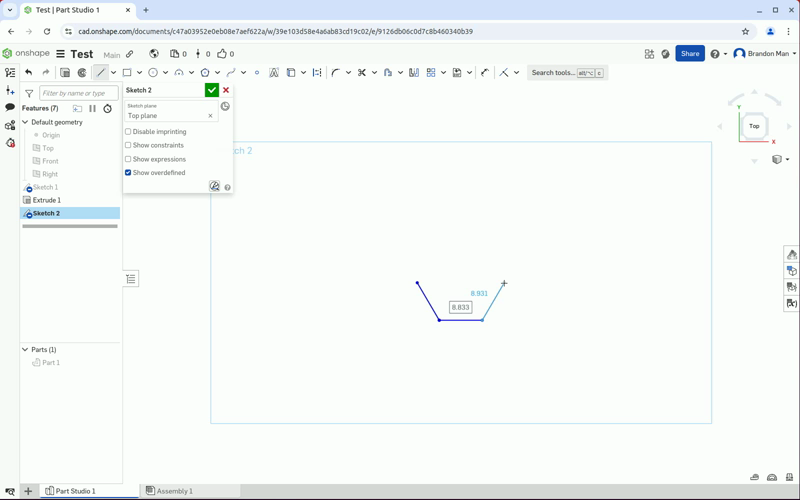
key_up(shift)
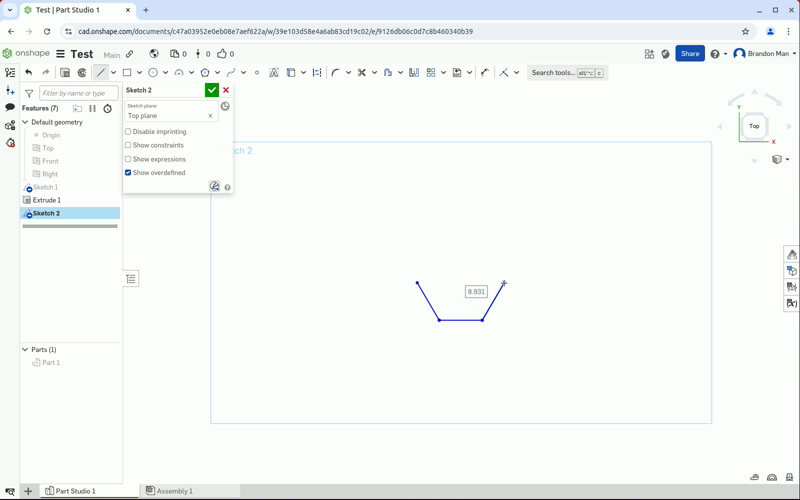
key_down(shift)
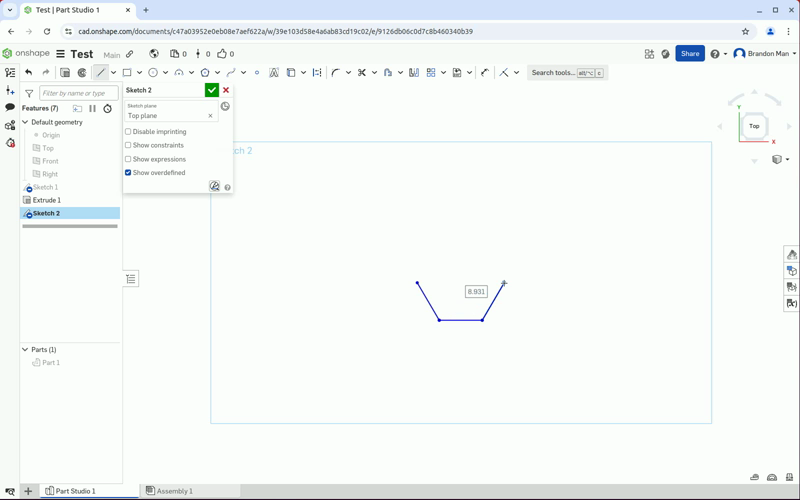
mouse_move(534, 282)
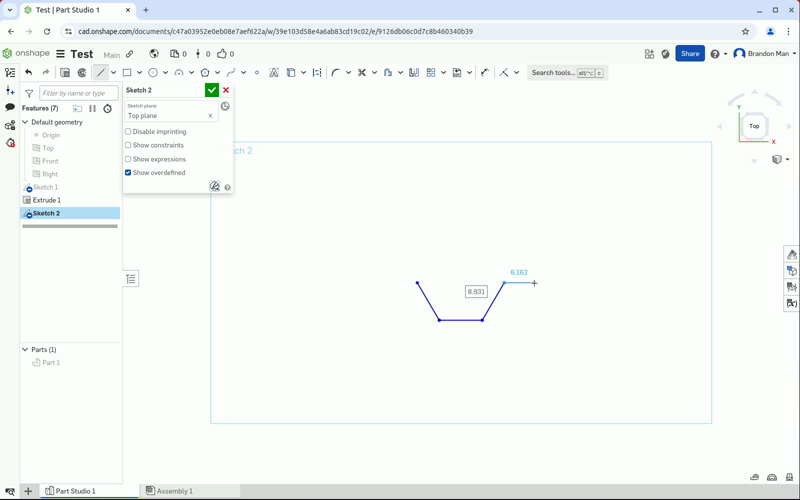
mouse_move(482, 245)
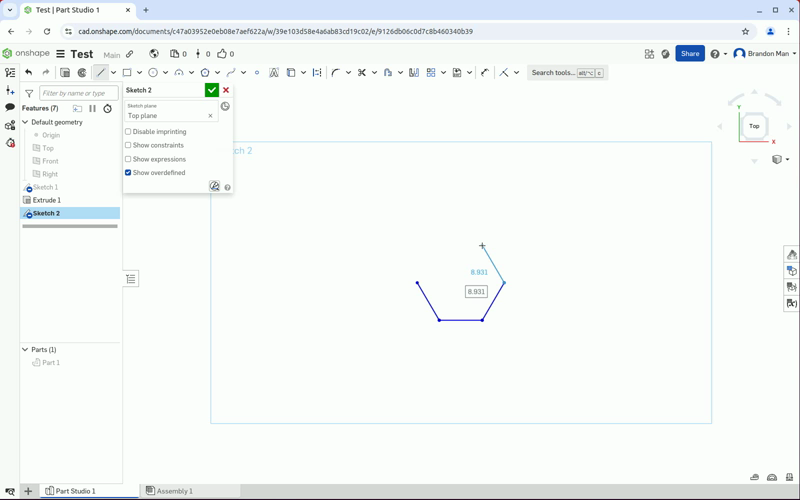
click(482, 245)
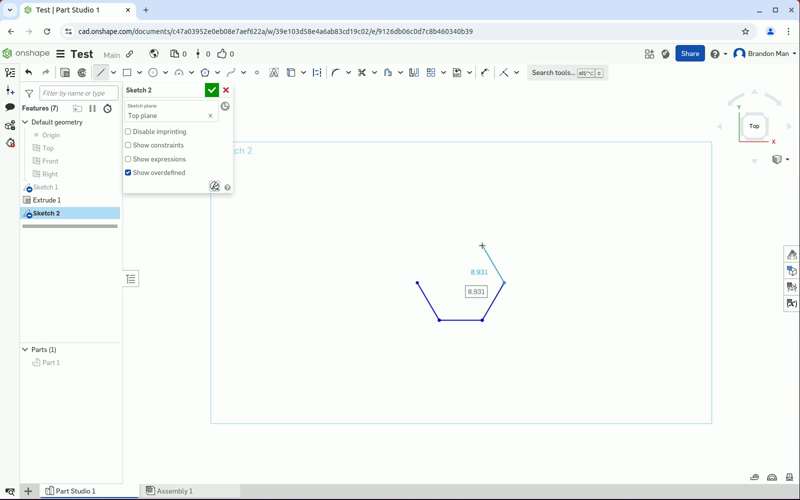
key_up(shift)
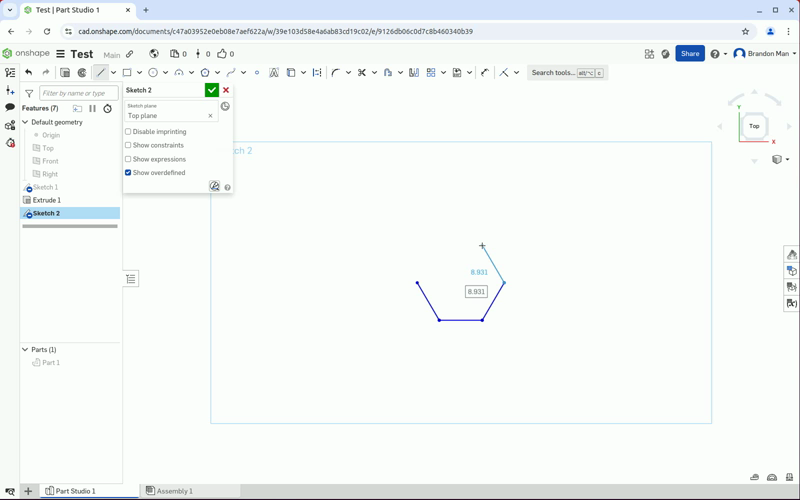
key_down(shift)
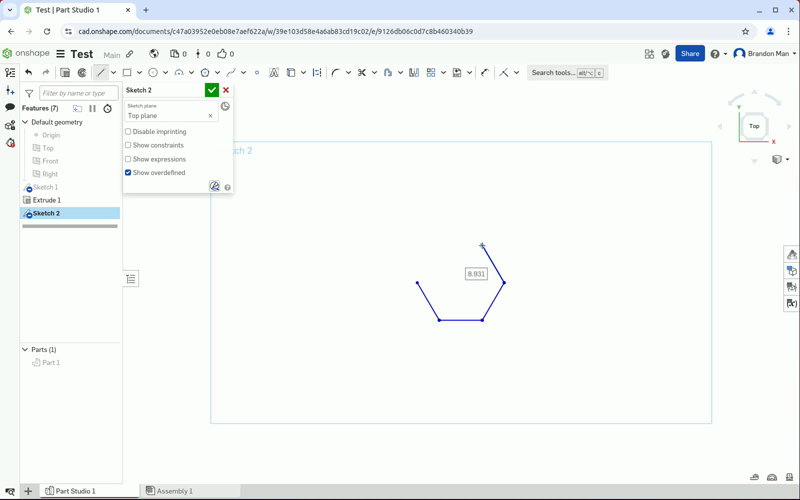
mouse_move(512, 245)
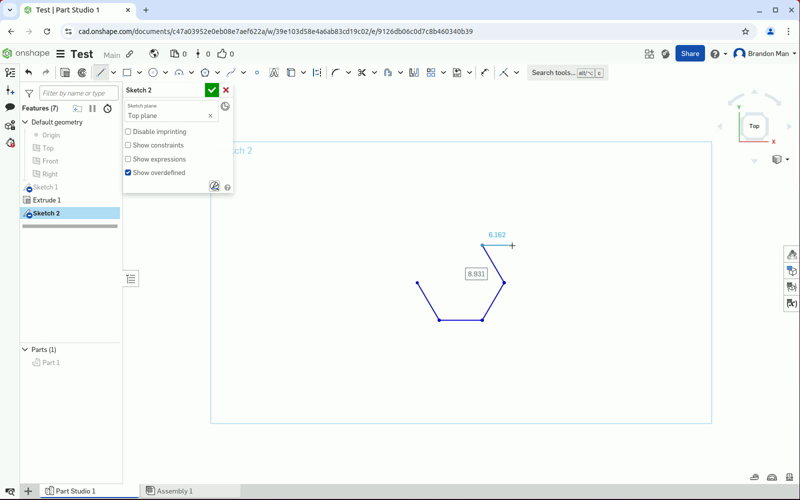
mouse_move(439, 245)
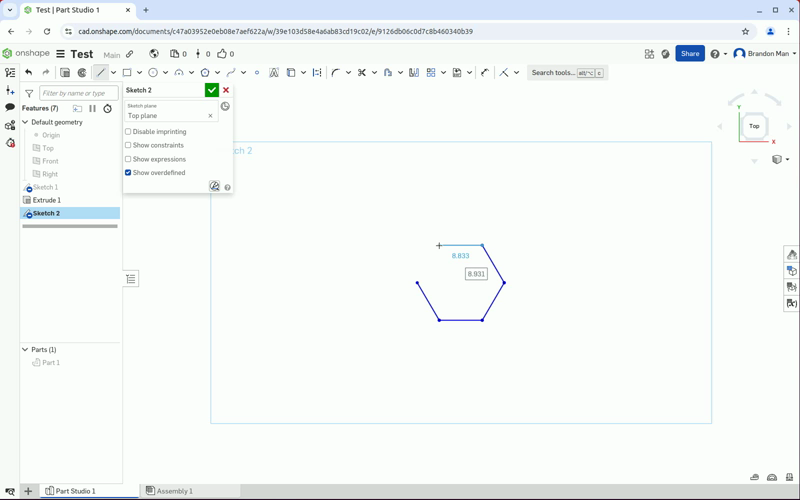
click(439, 245)
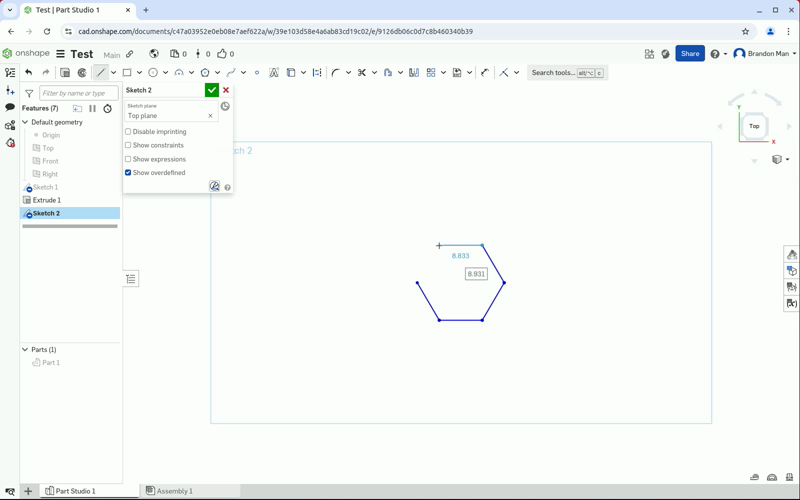
key_up(shift)
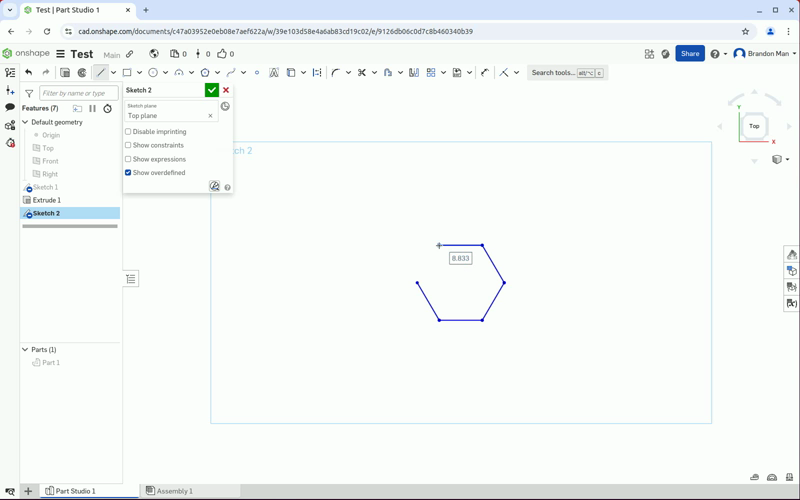
mouse_move(469, 245)
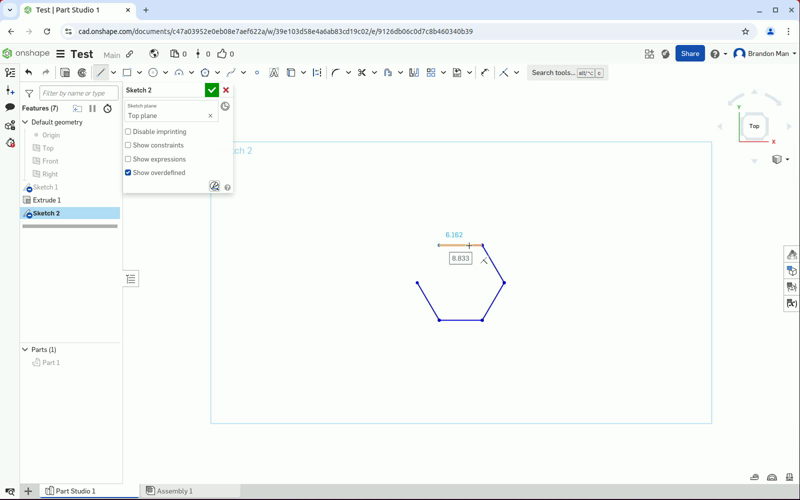
key_down(shift)
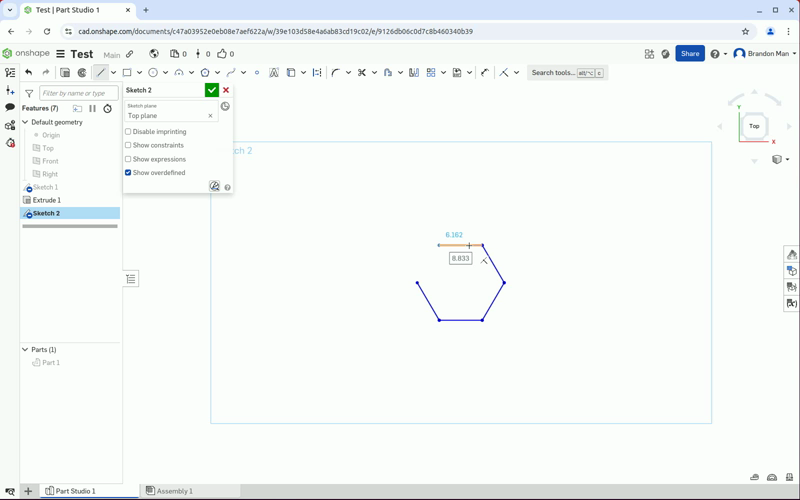
mouse_move(417, 282)
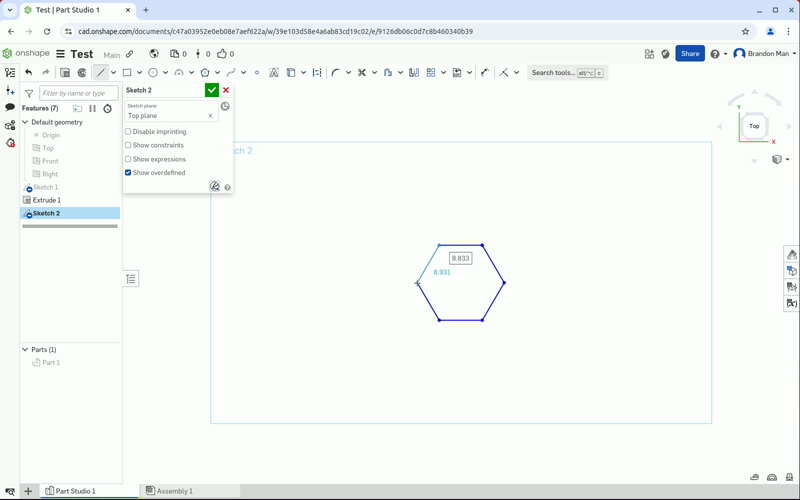
key_up(shift)
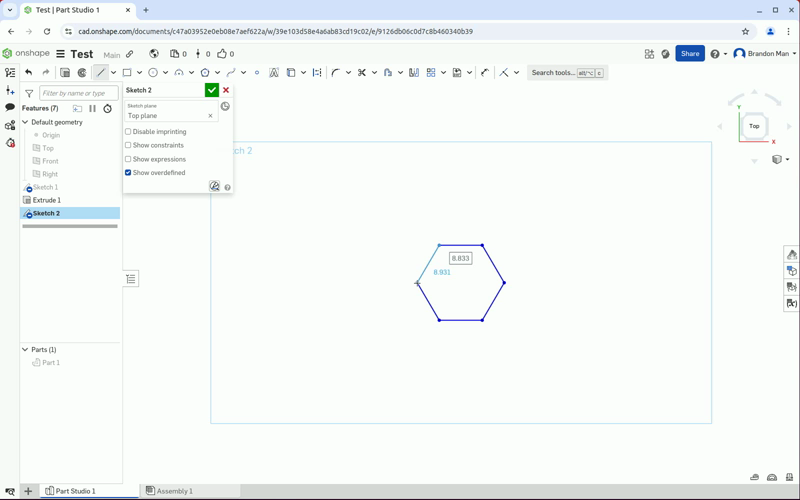
click(417, 282)
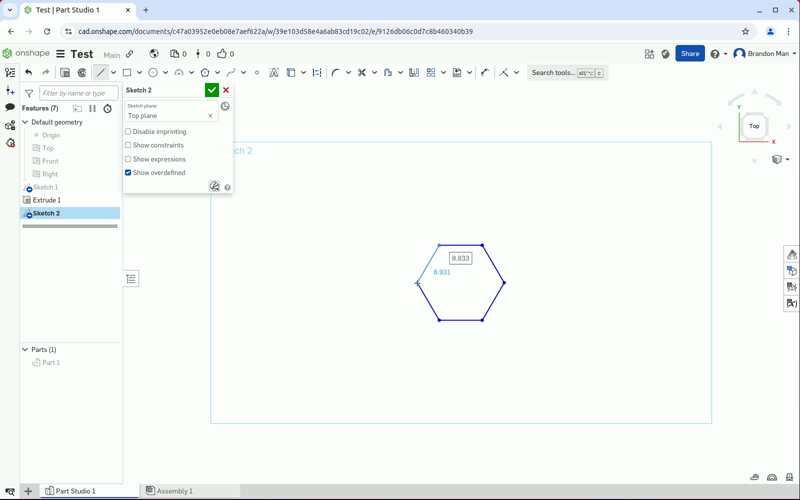
key(esc)
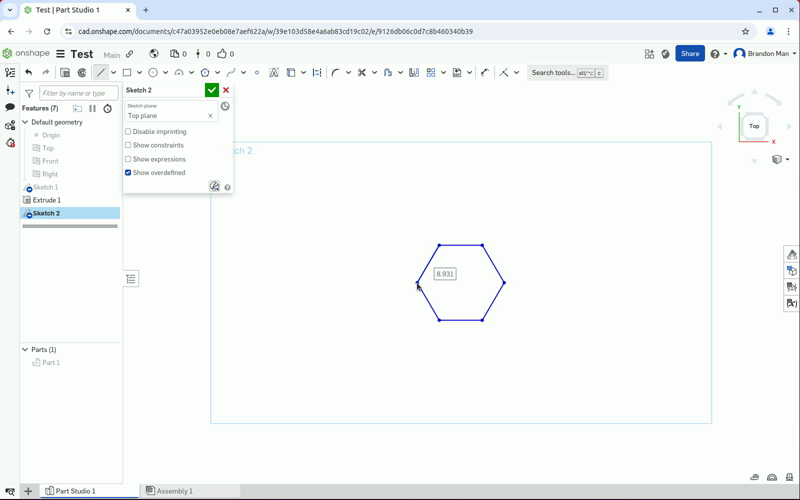
key(c)
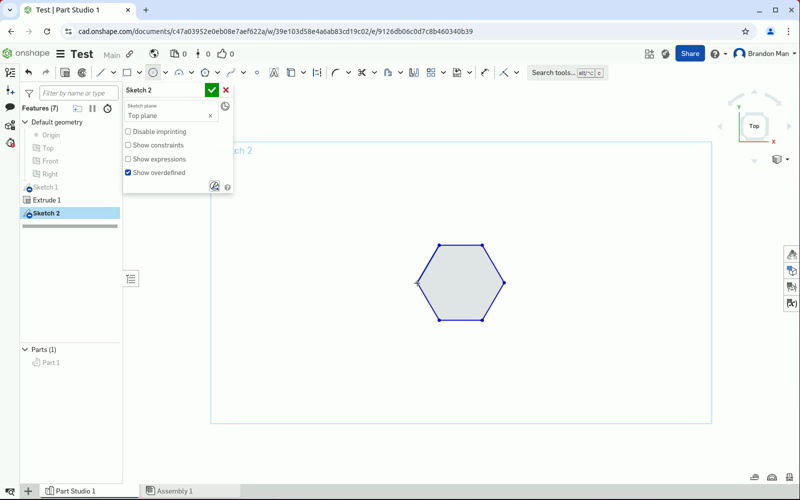
key_down(shift)
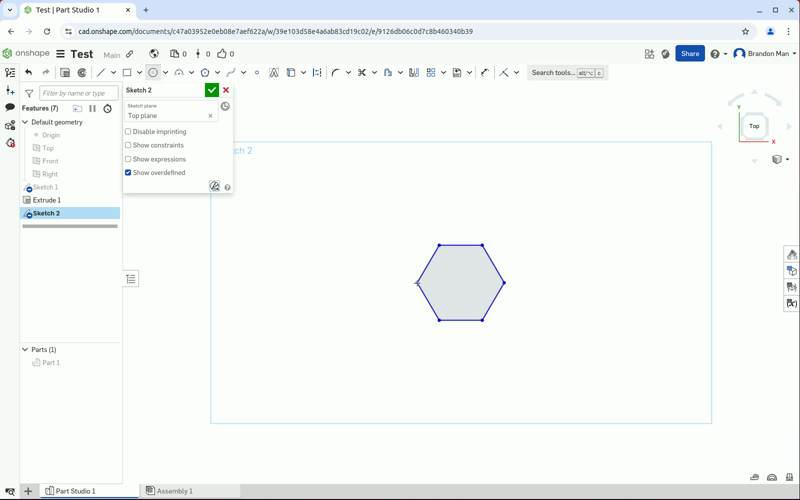
mouse_move(461, 282)
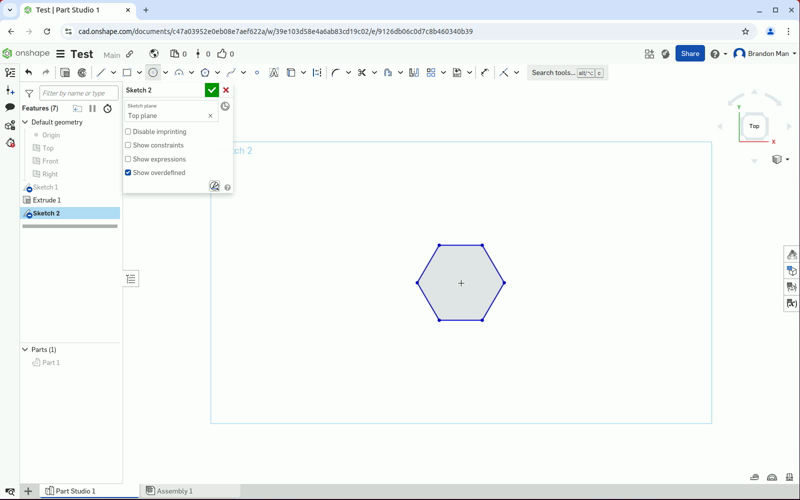
click(461, 282)
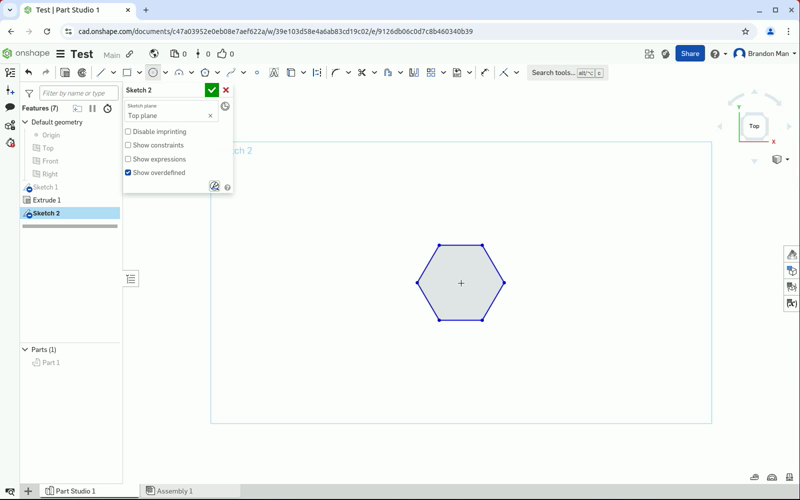
key_up(shift)
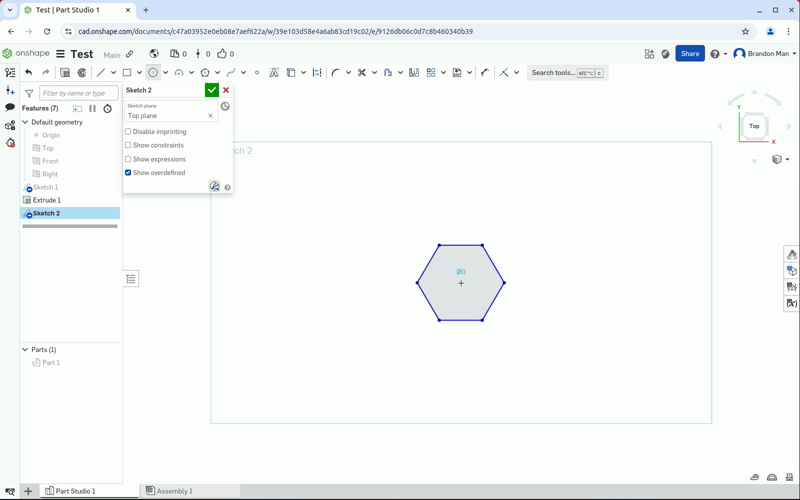
mouse_move(490, 282)
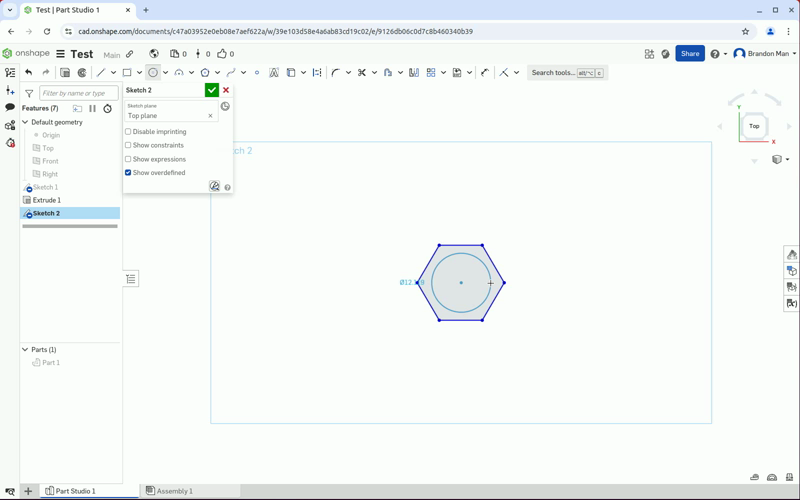
click(490, 282)
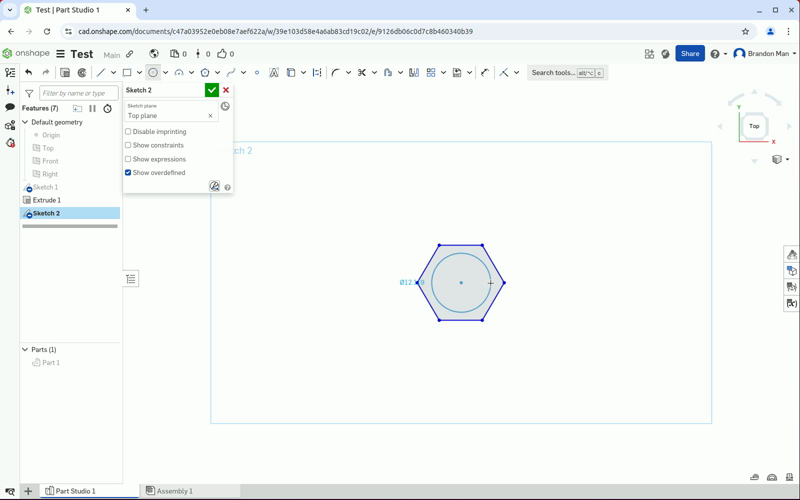
key(esc)
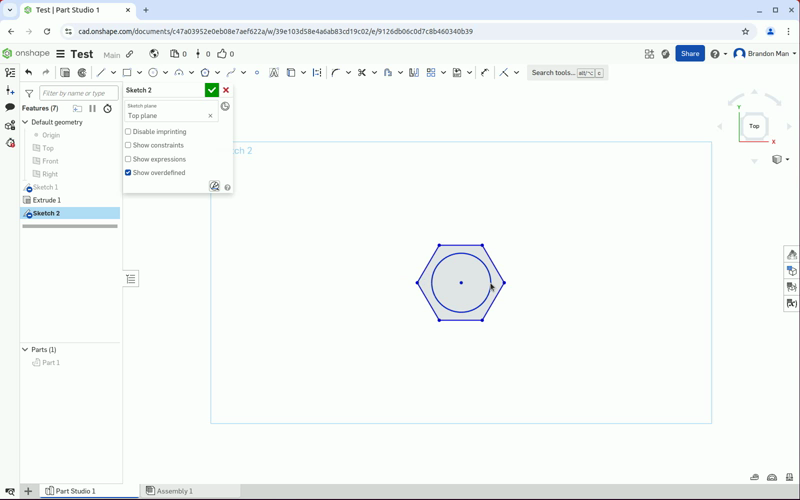
mouse_move(435, 308)
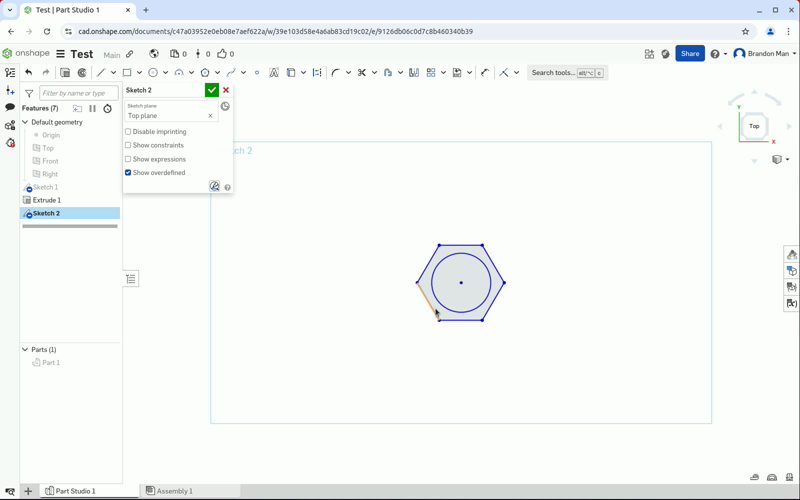
click(435, 308)
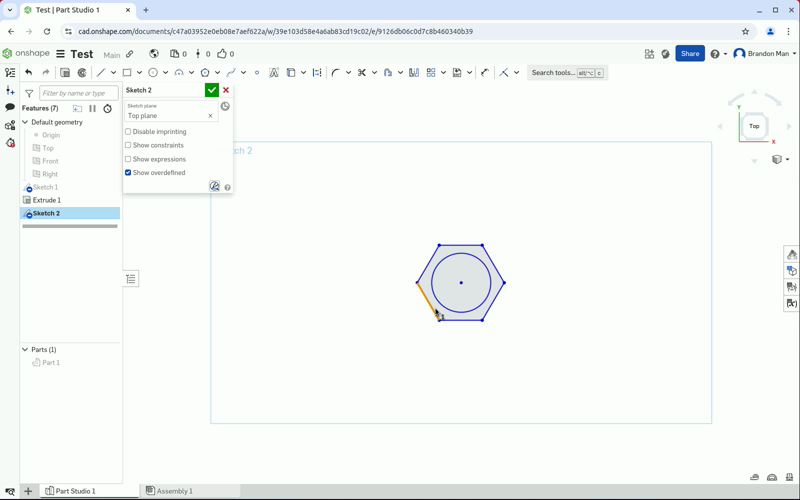
mouse_move(73, 352)
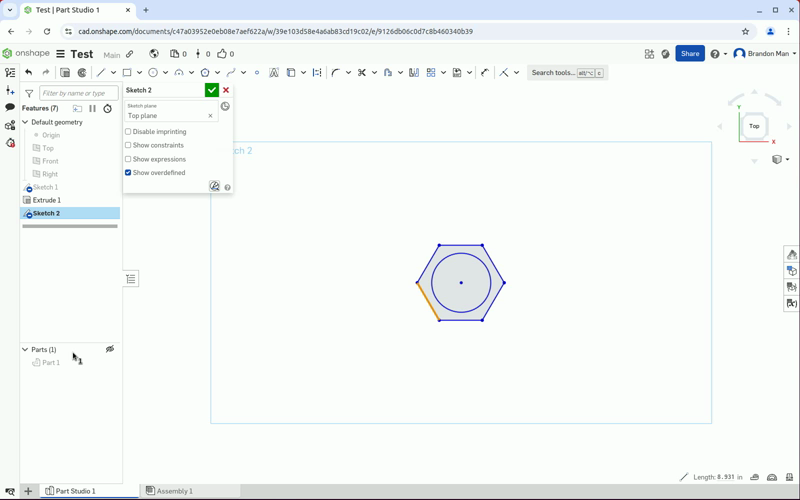
key(shift+y)
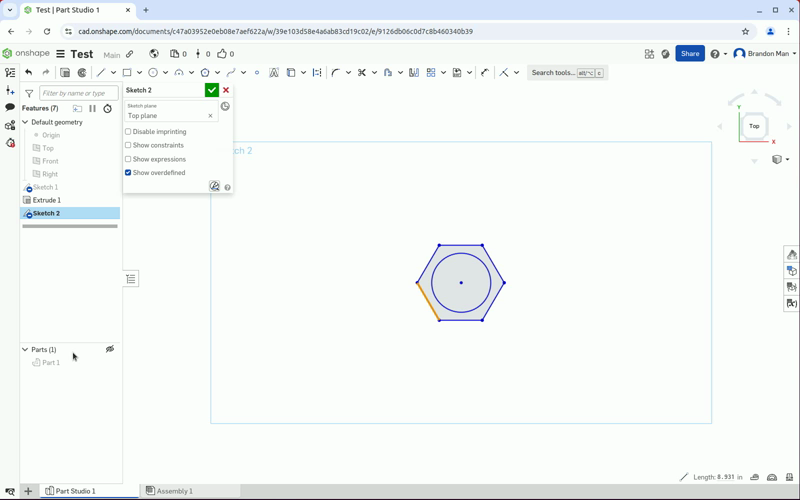
key(shift+e)
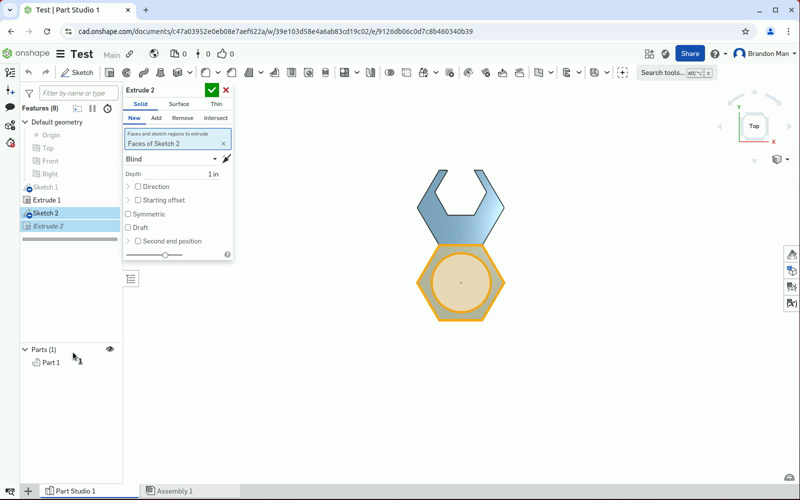
mouse_move(143, 106)
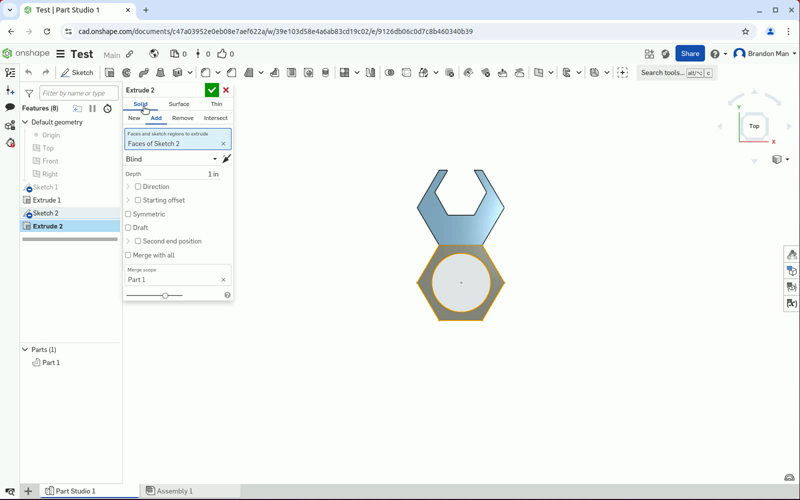
click(143, 106)
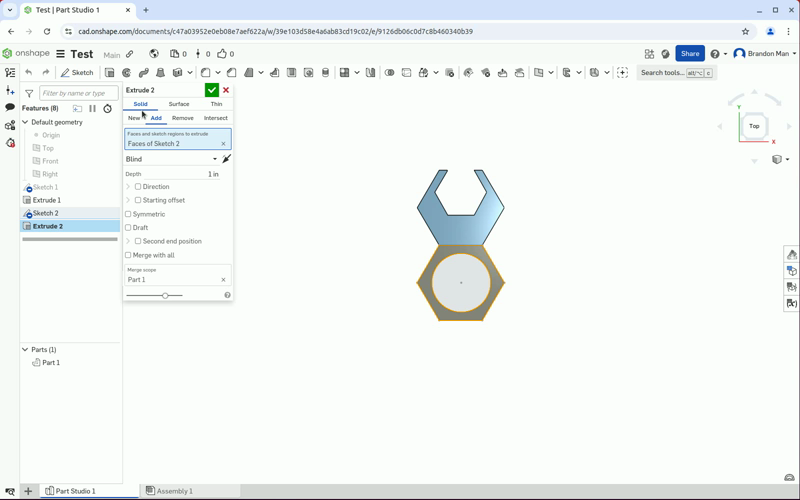
mouse_move(137, 120)
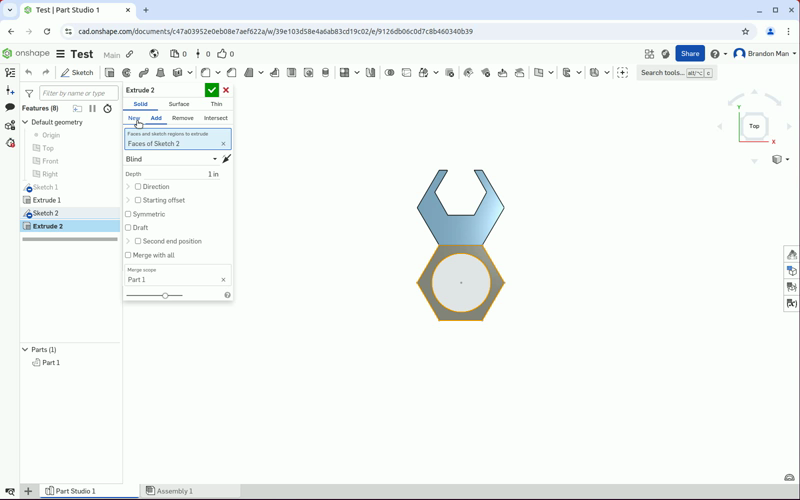
click(137, 120)
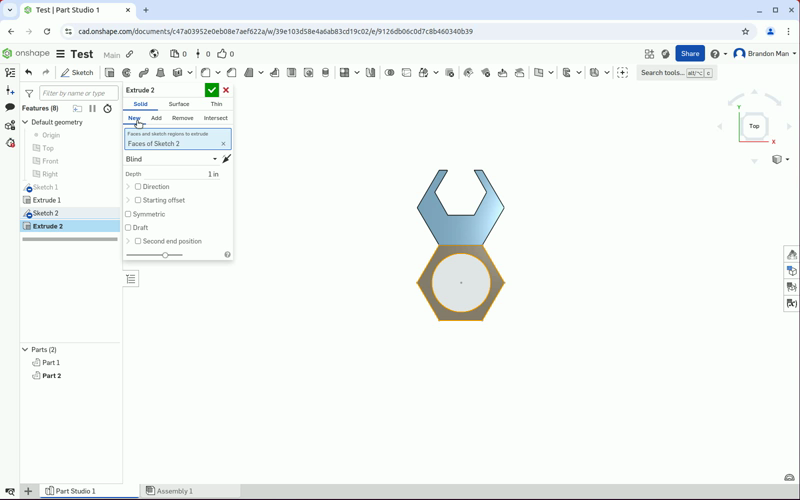
key(tab, 4)
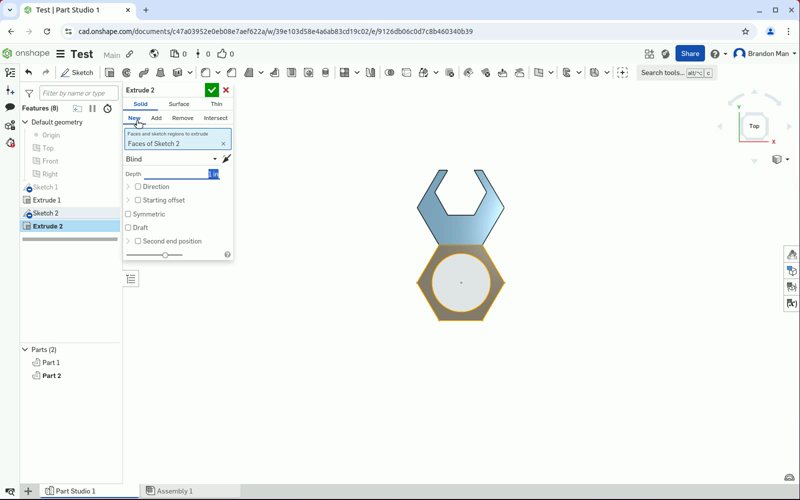
text(3.851)
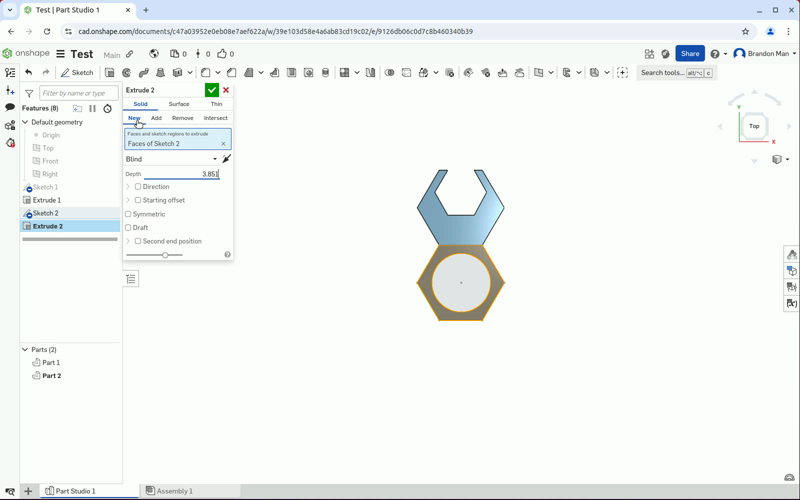
key(enter)
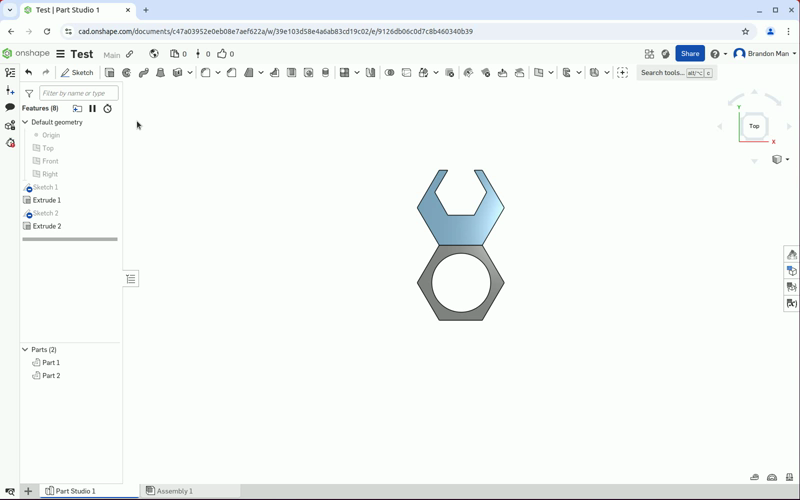
key(shift+h)
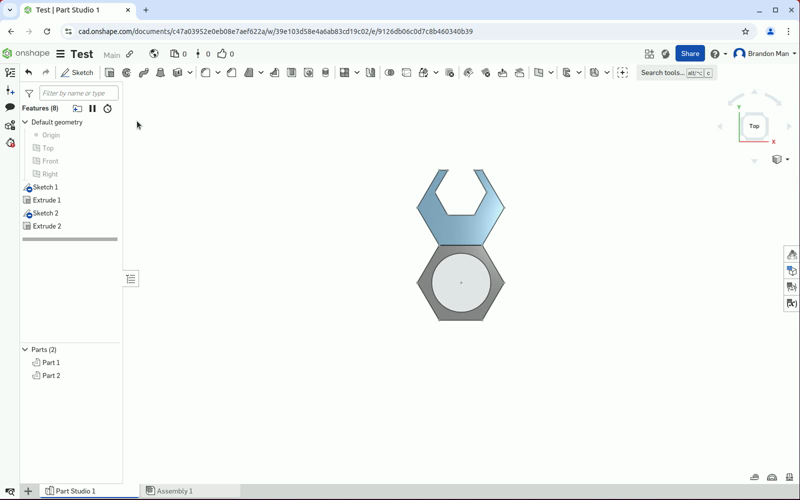
key(shift+h)
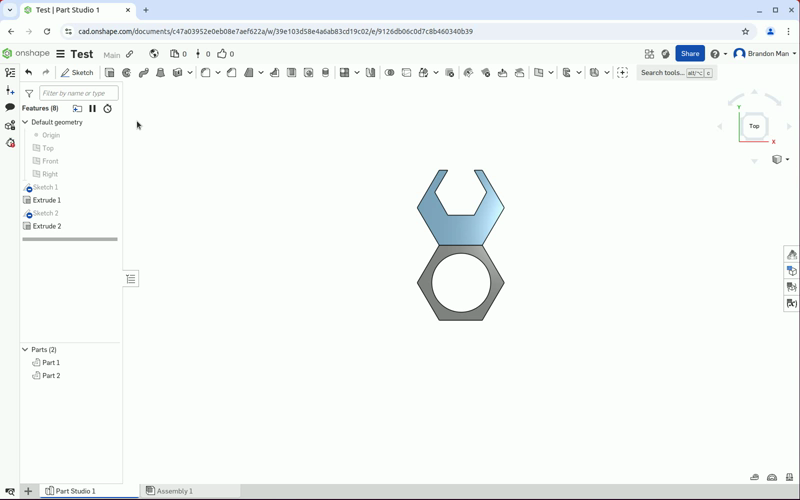
mouse_move(73, 189)
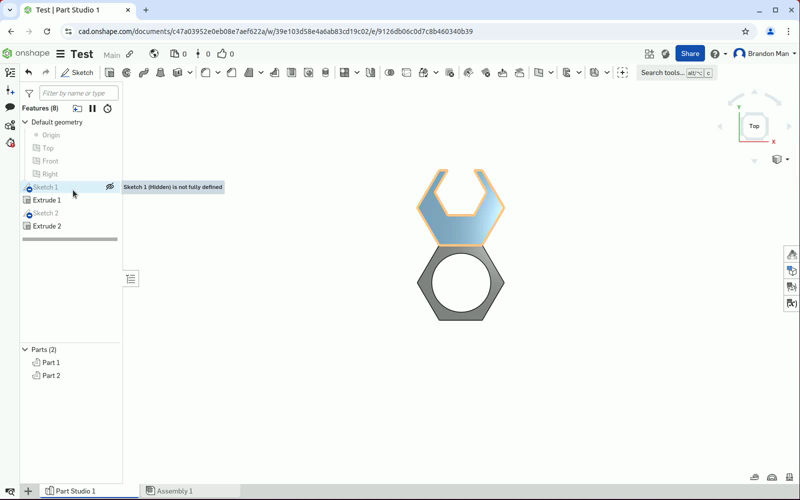
click(73, 189)
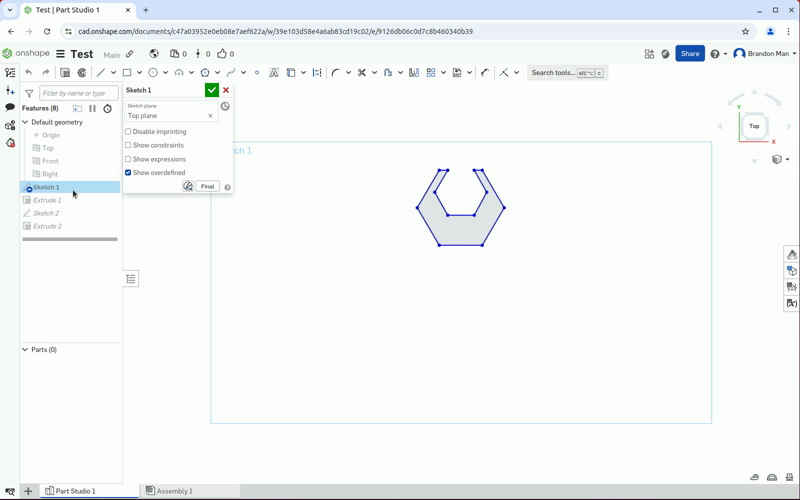
mouse_move(229, 92)
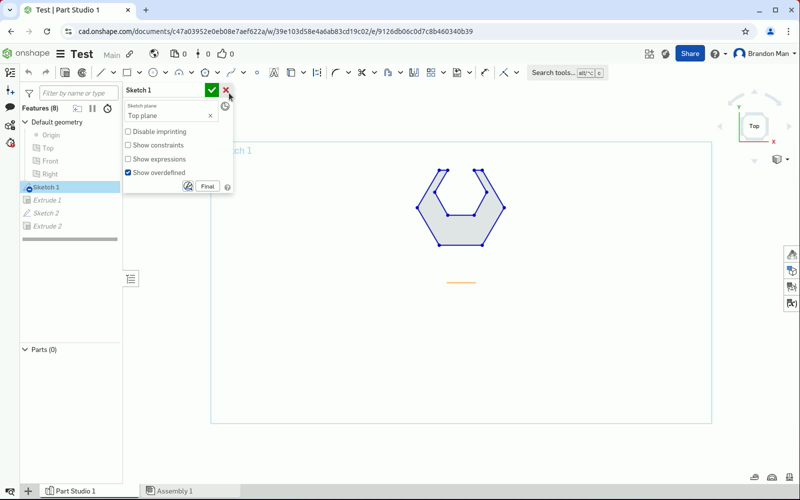
click(229, 92)
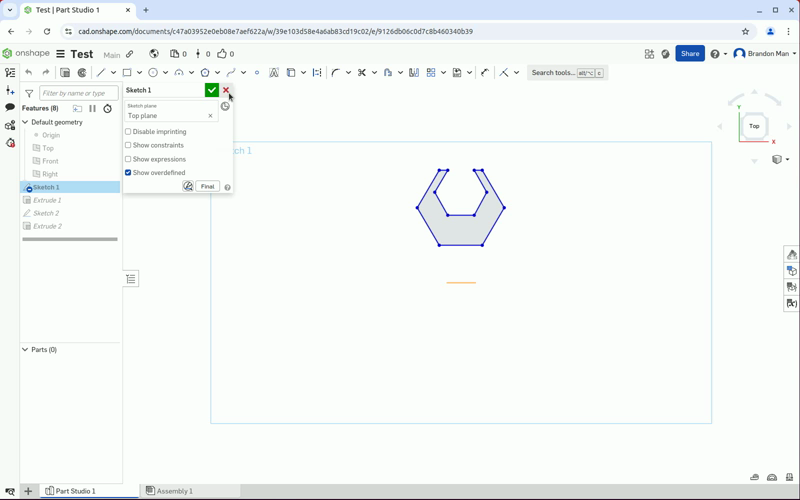
key(shift+s)
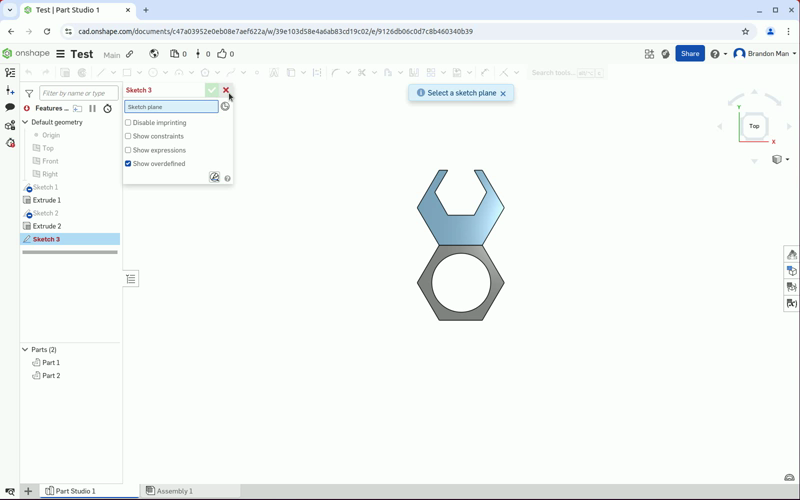
mouse_move(73, 150)
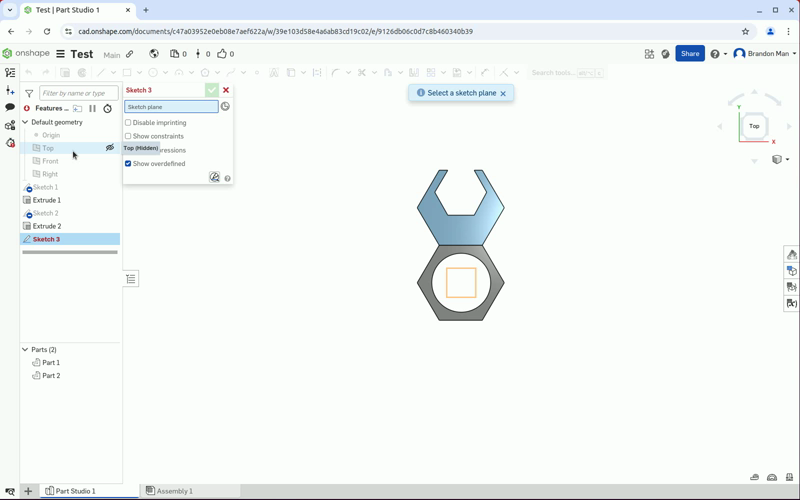
click(73, 150)
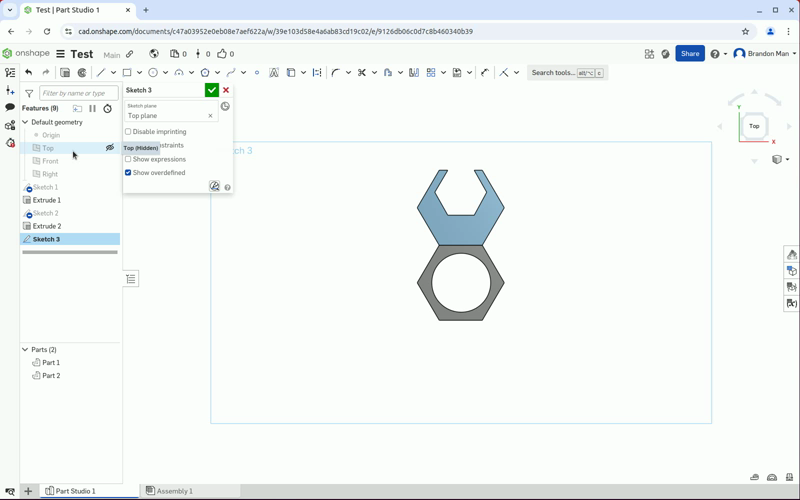
mouse_move(73, 352)
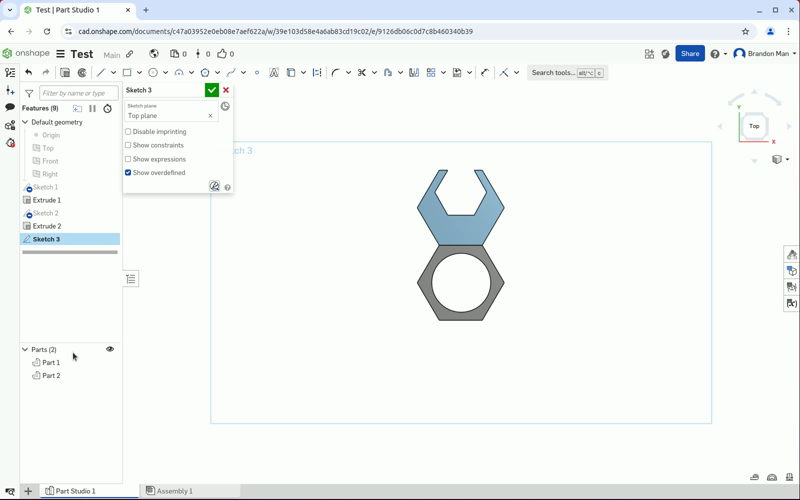
key(y)
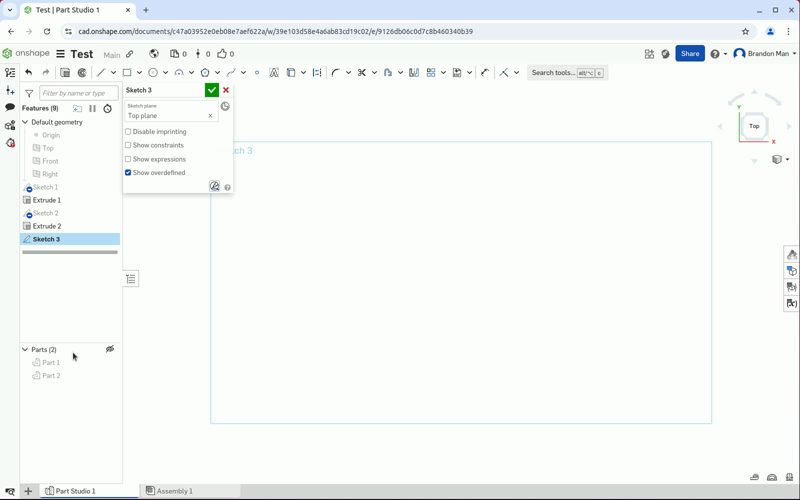
key(l)
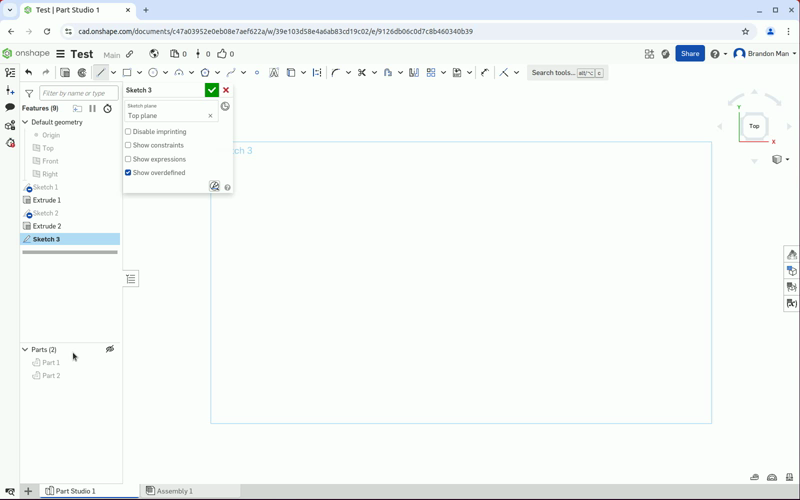
key_down(shift)
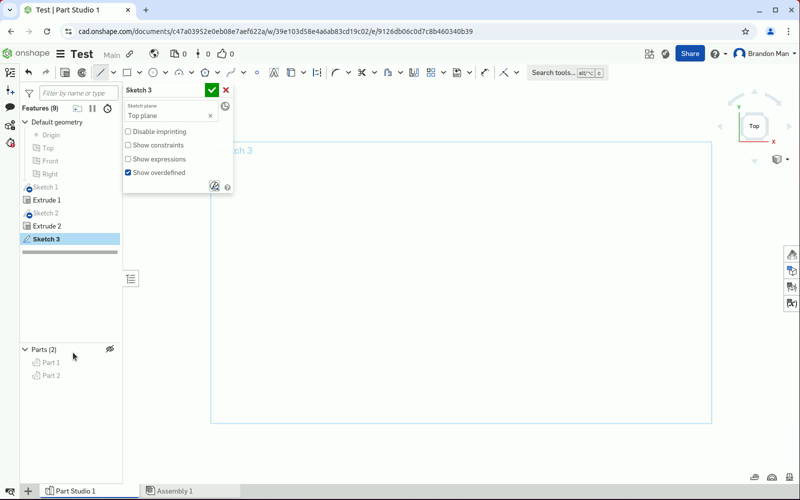
mouse_move(352, 320)
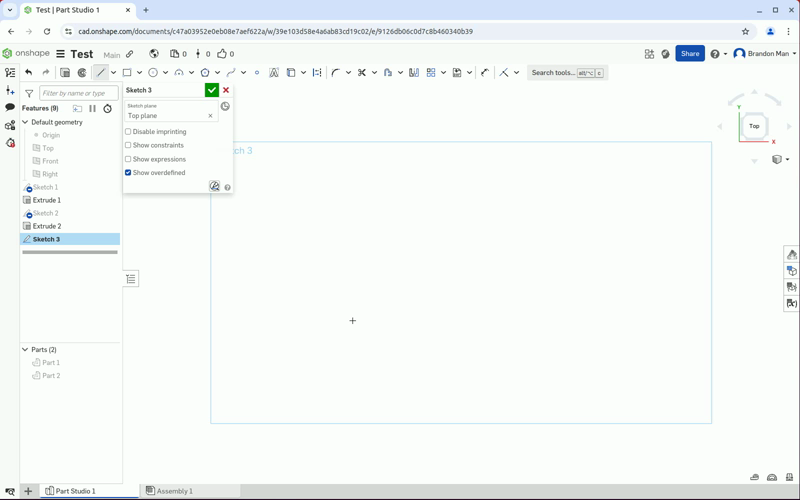
click(352, 320)
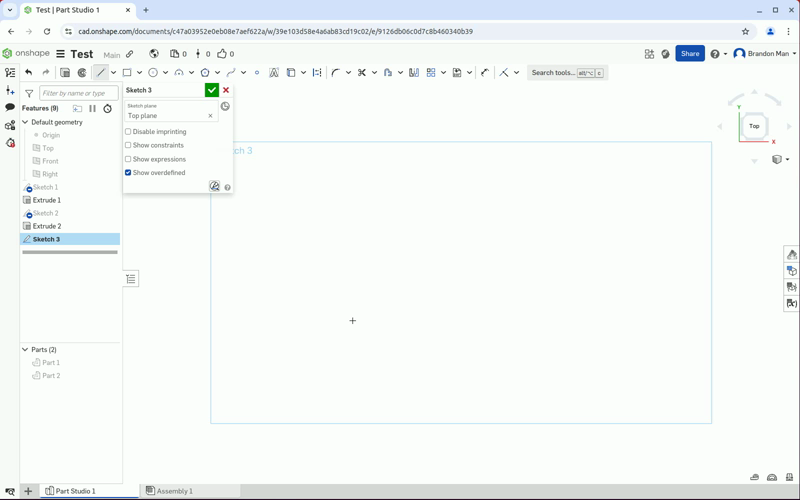
key_up(shift)
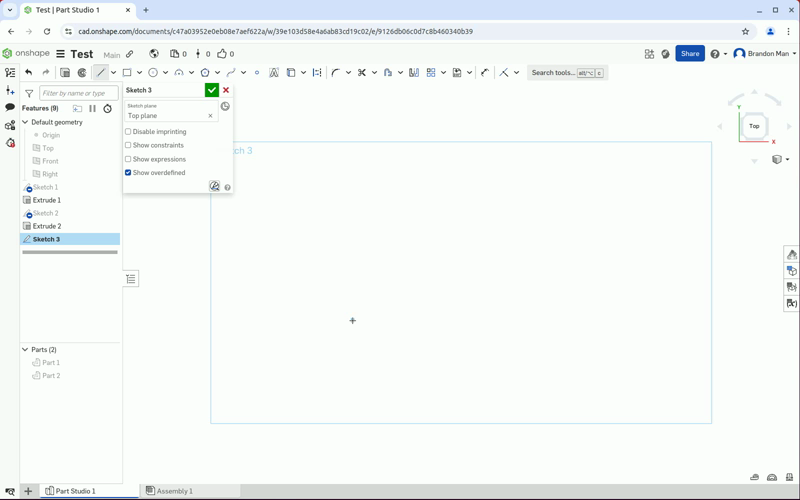
key_down(shift)
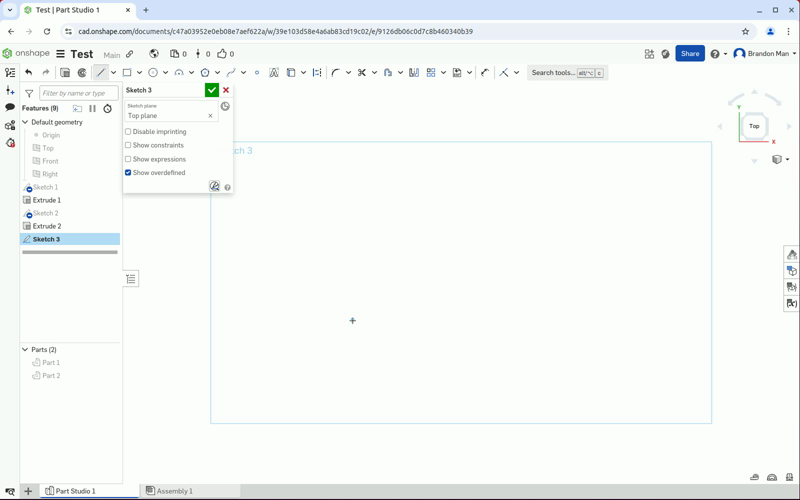
mouse_move(382, 320)
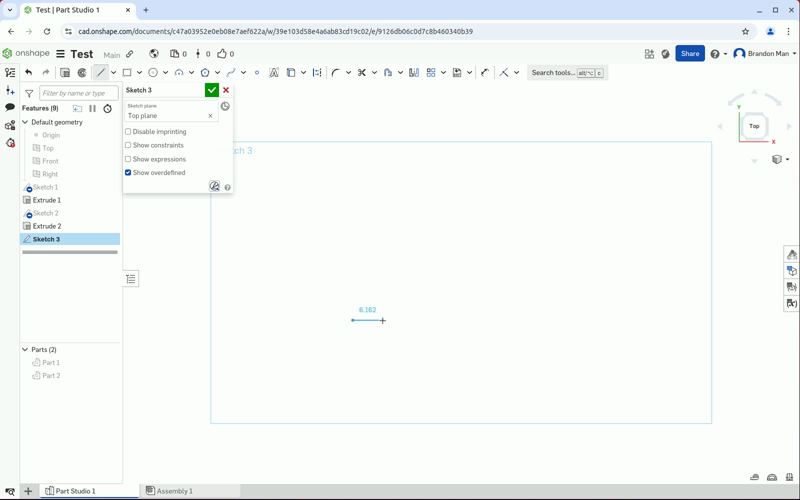
mouse_move(353, 322)
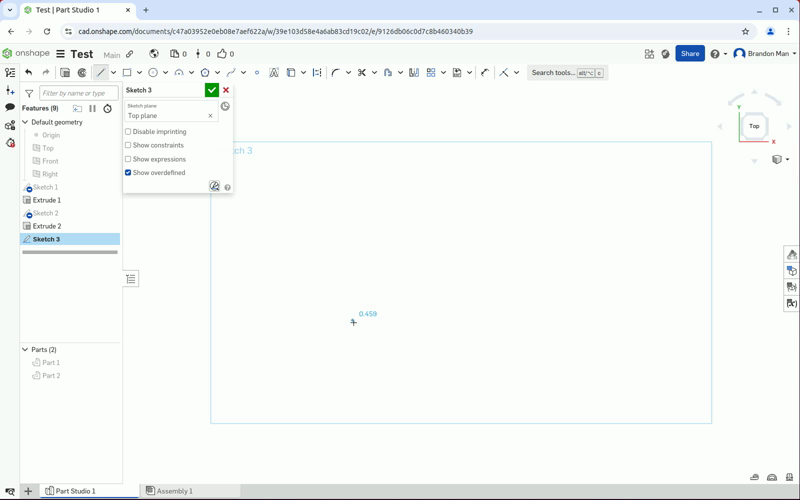
scroll(6)
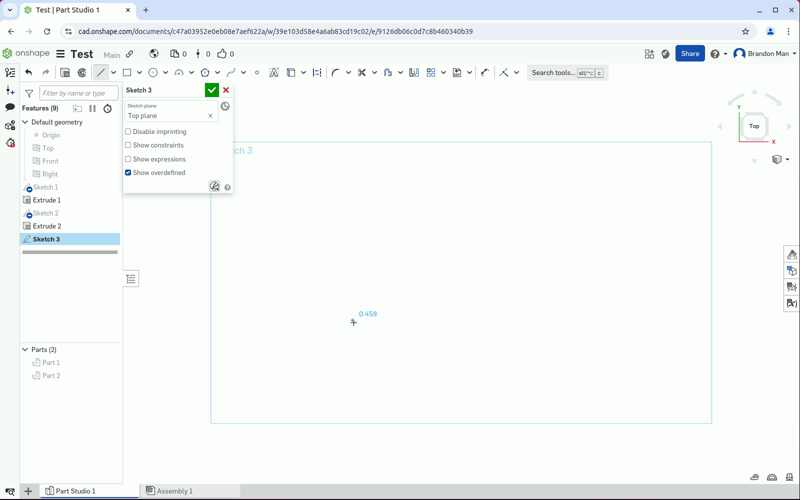
scroll(6)
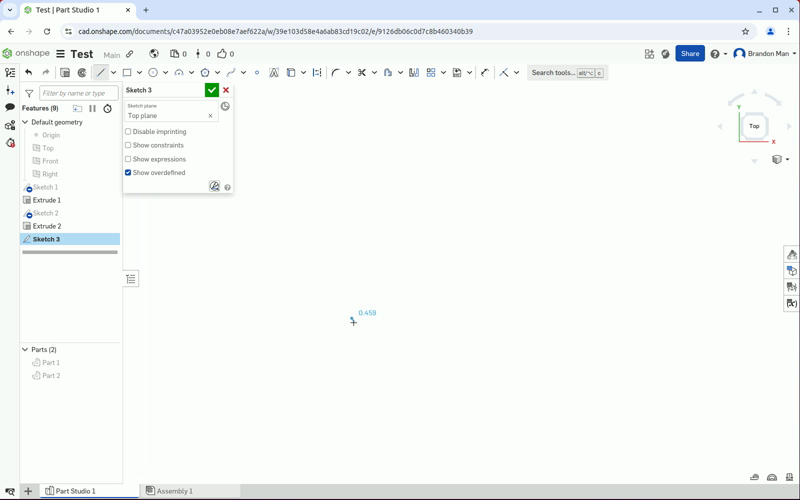
scroll(6)
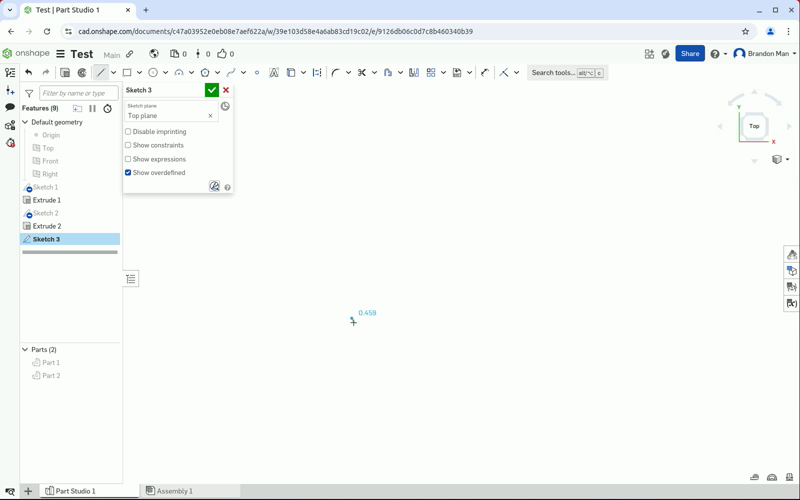
scroll(6)
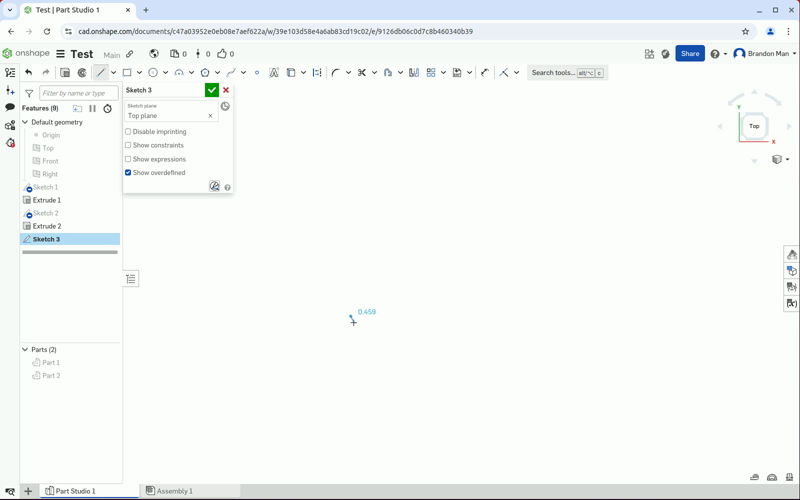
scroll(6)
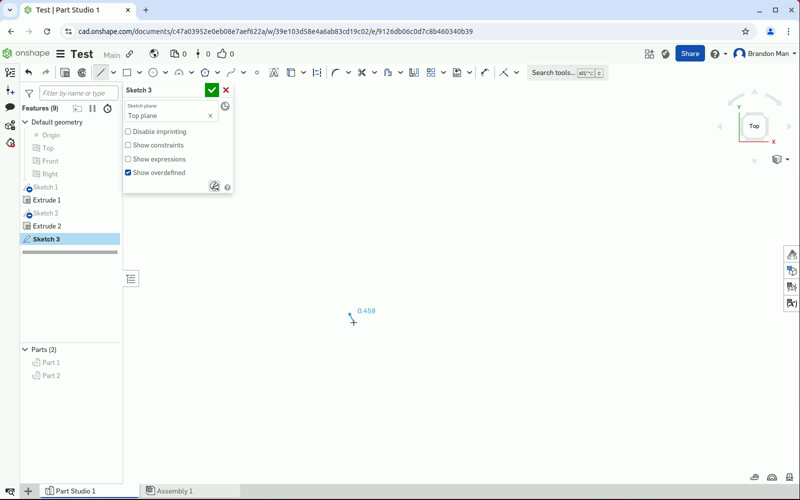
scroll(6)
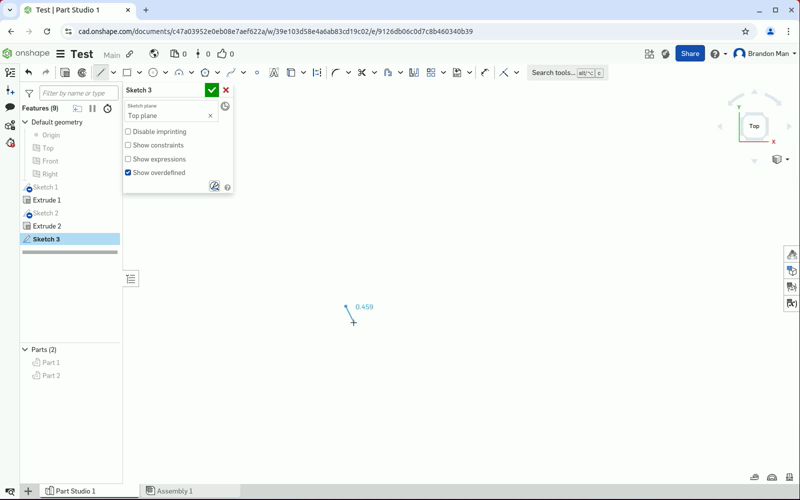
scroll(6)
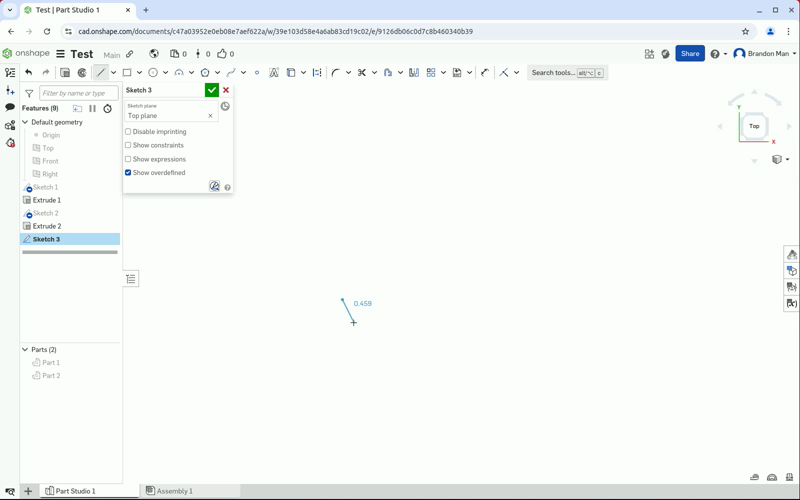
click(353, 322)
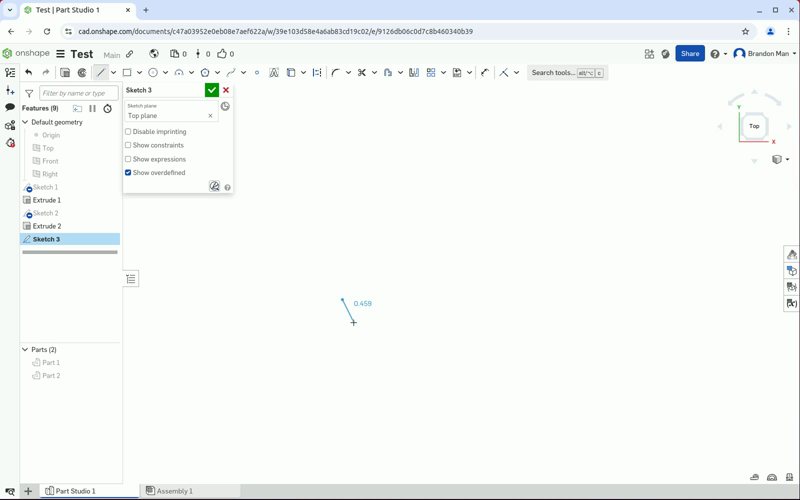
scroll(-6)
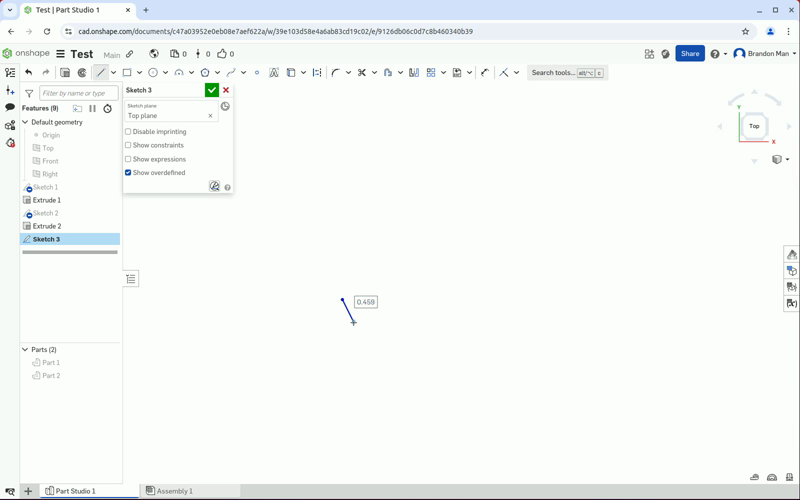
scroll(-6)
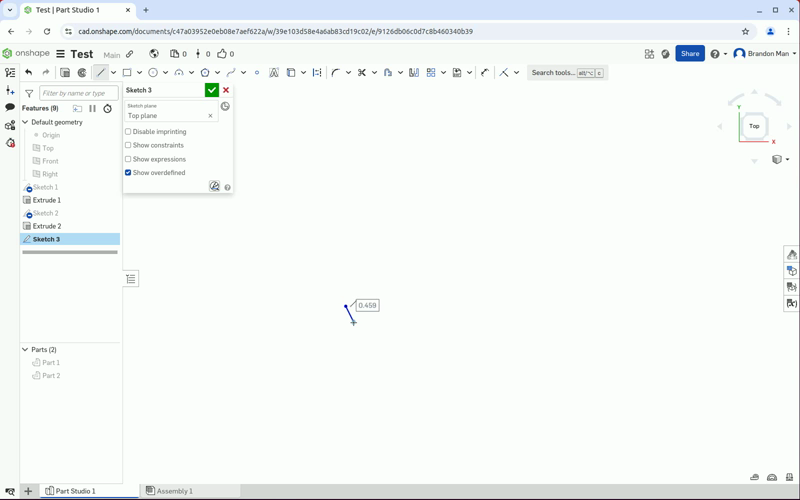
scroll(-6)
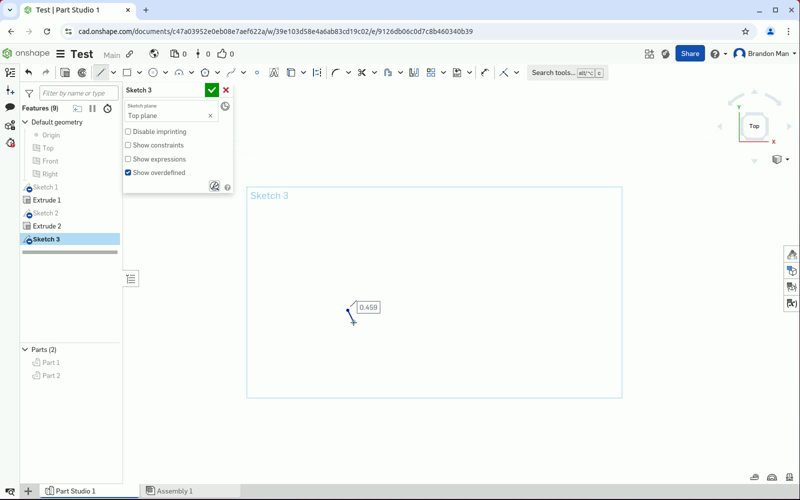
scroll(-6)
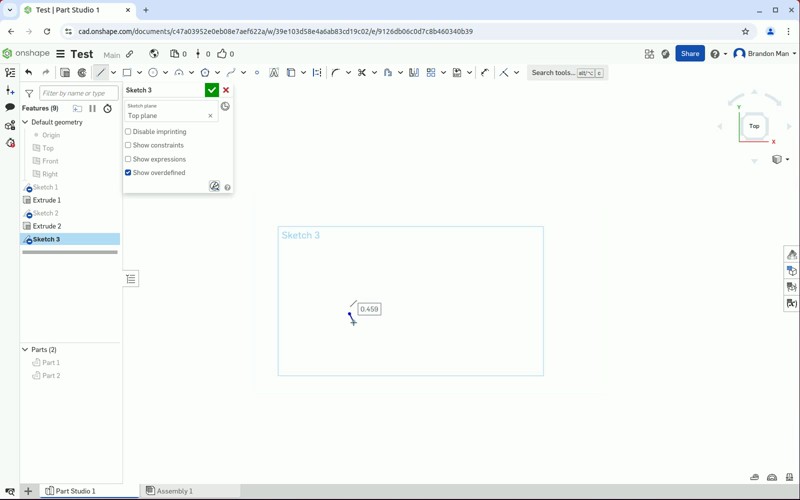
scroll(-6)
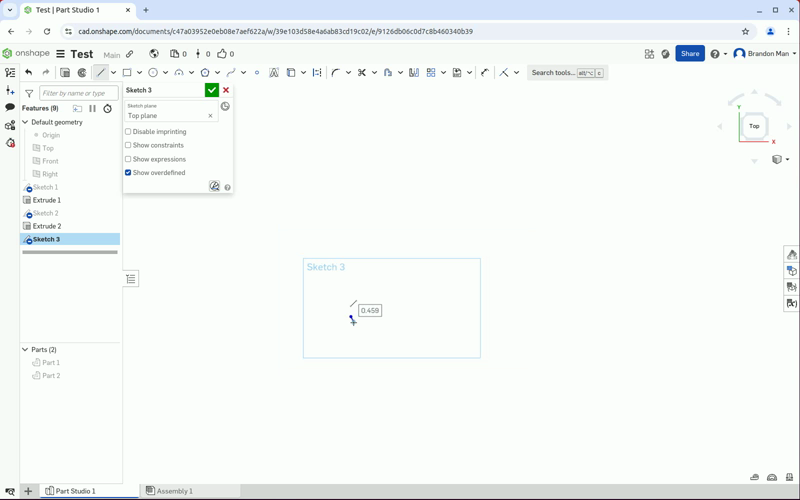
scroll(-6)
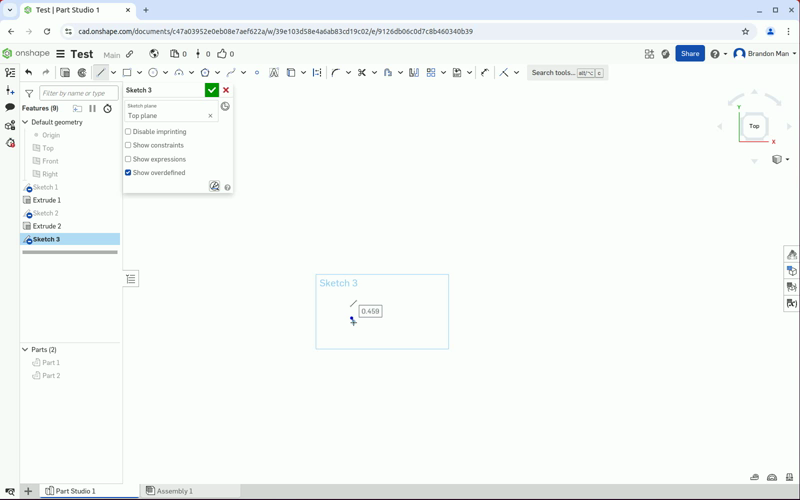
scroll(-6)
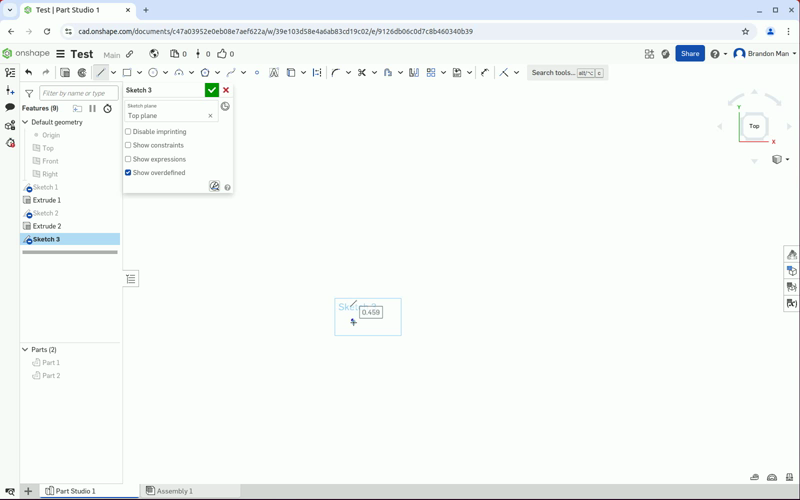
key_up(shift)
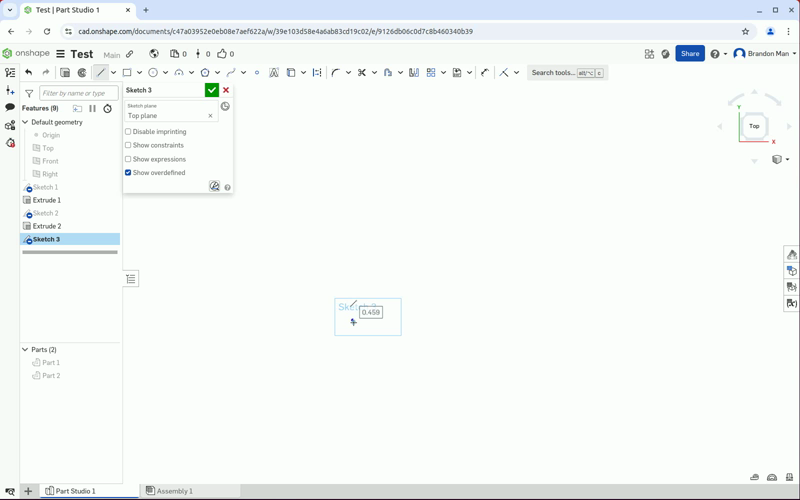
key_down(shift)
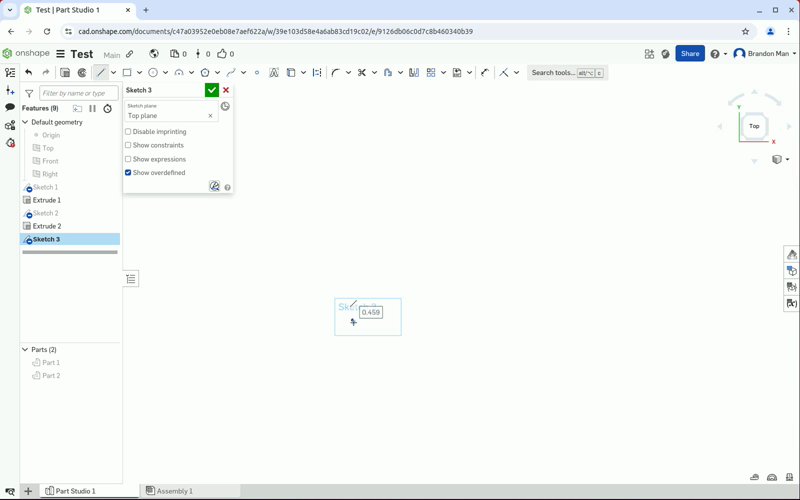
mouse_move(383, 322)
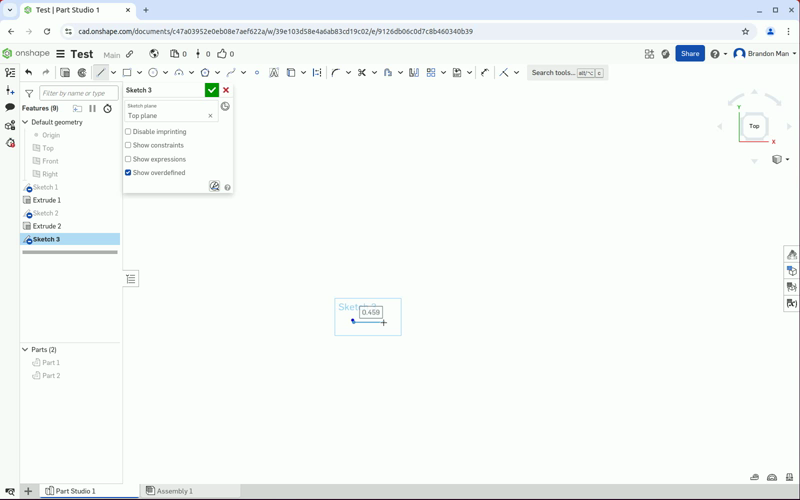
mouse_move(357, 327)
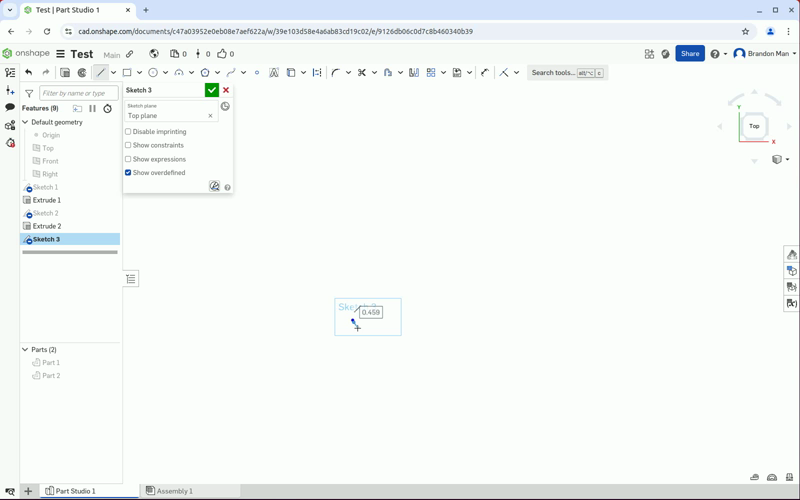
scroll(6)
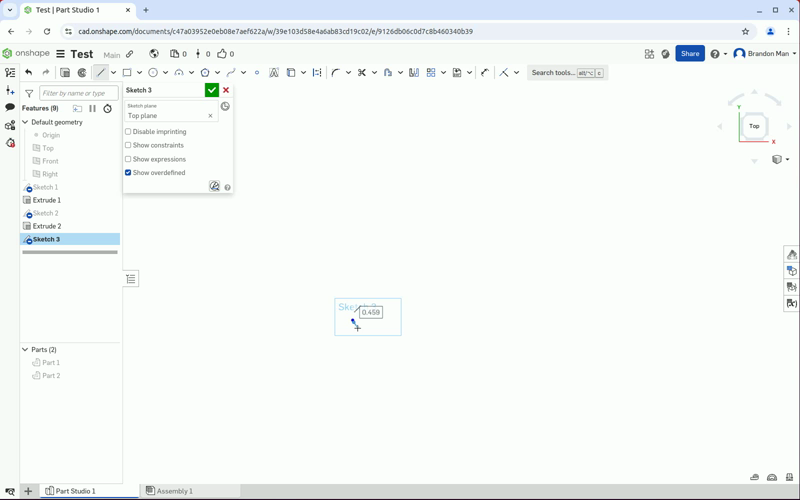
scroll(6)
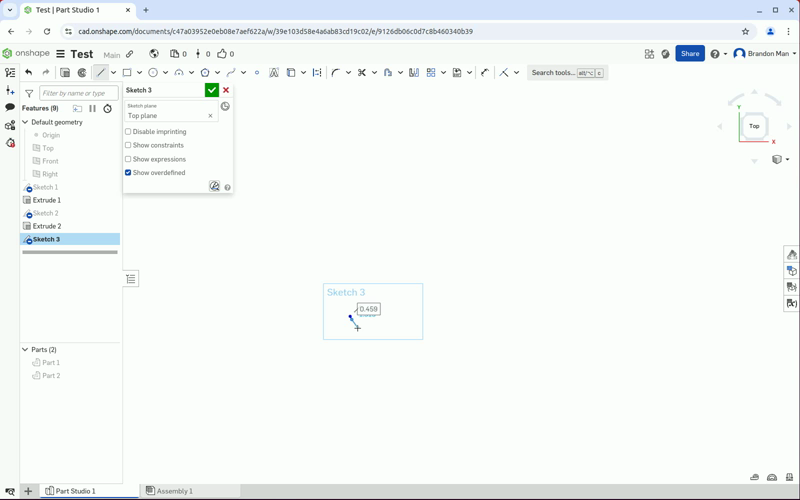
scroll(6)
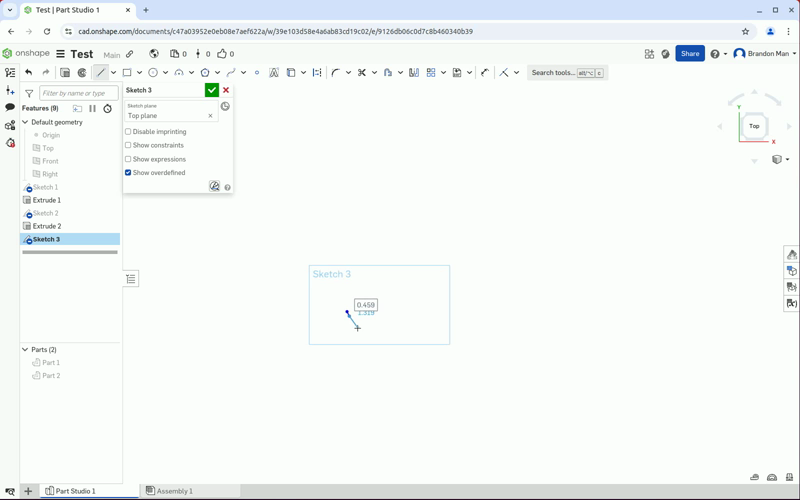
scroll(6)
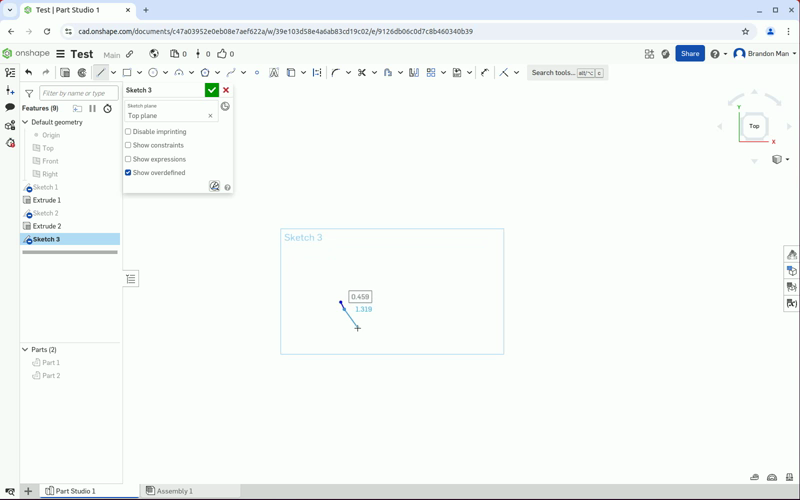
scroll(6)
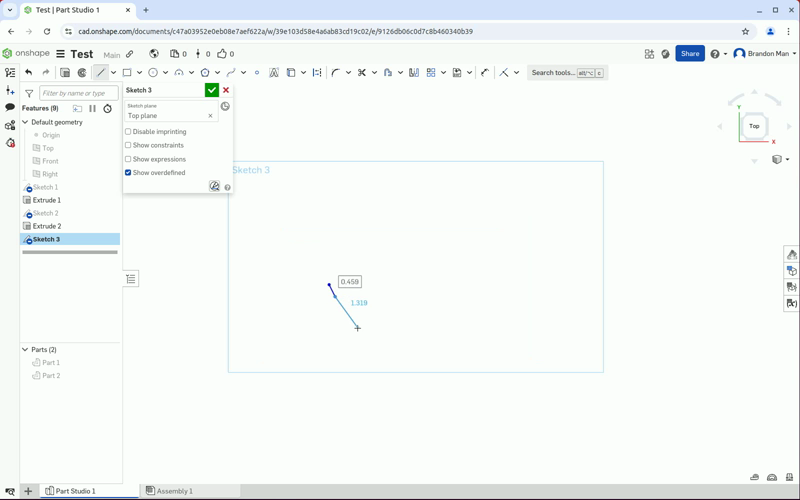
scroll(6)
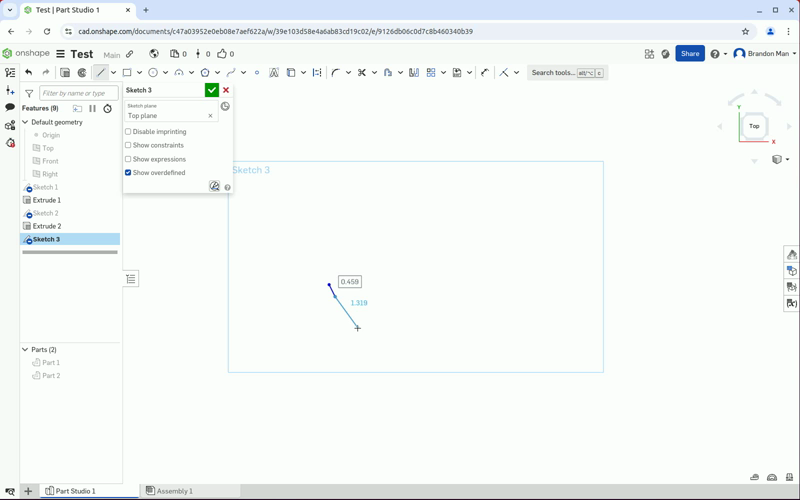
scroll(6)
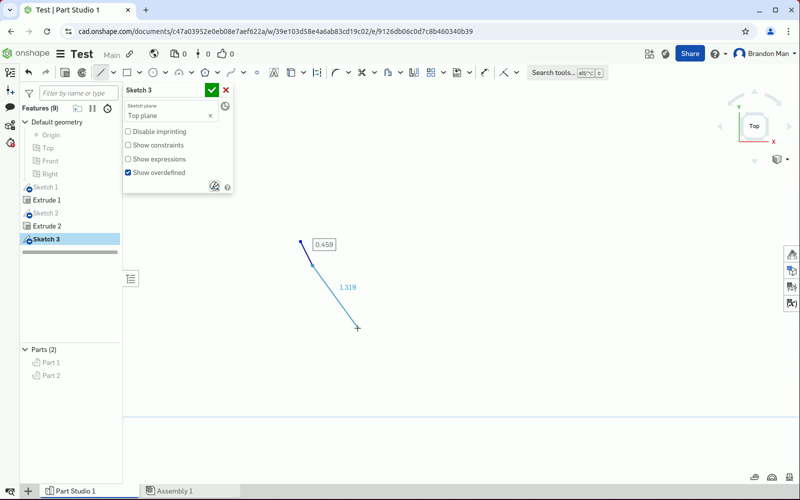
click(357, 327)
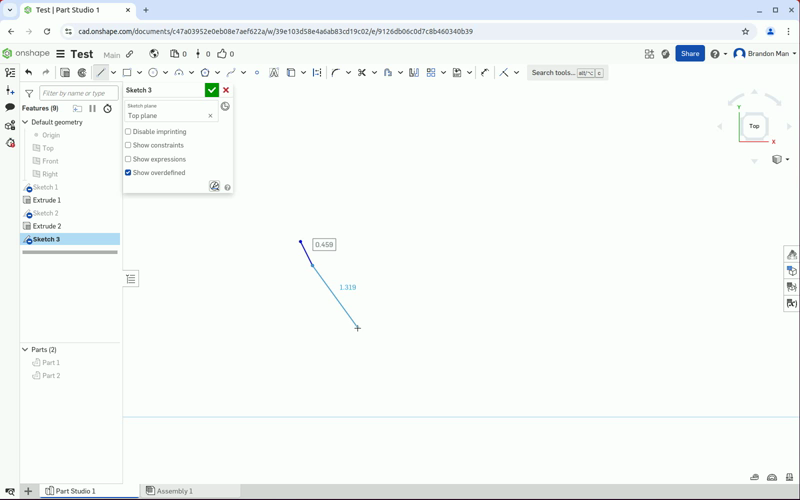
scroll(-6)
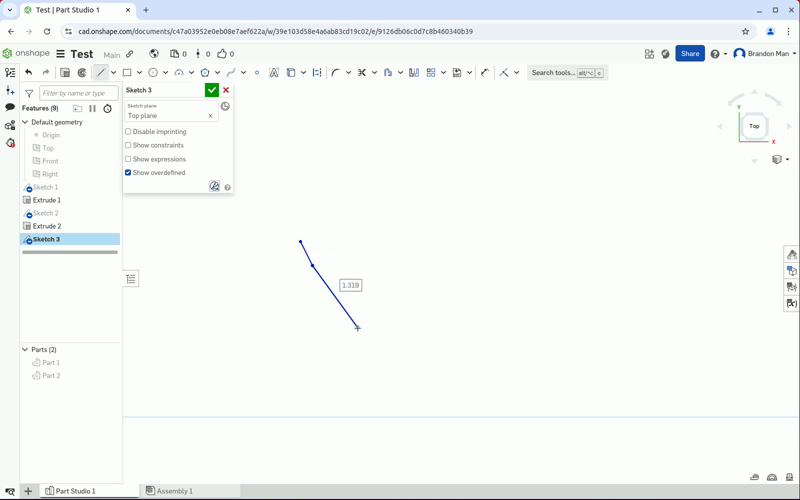
scroll(-6)
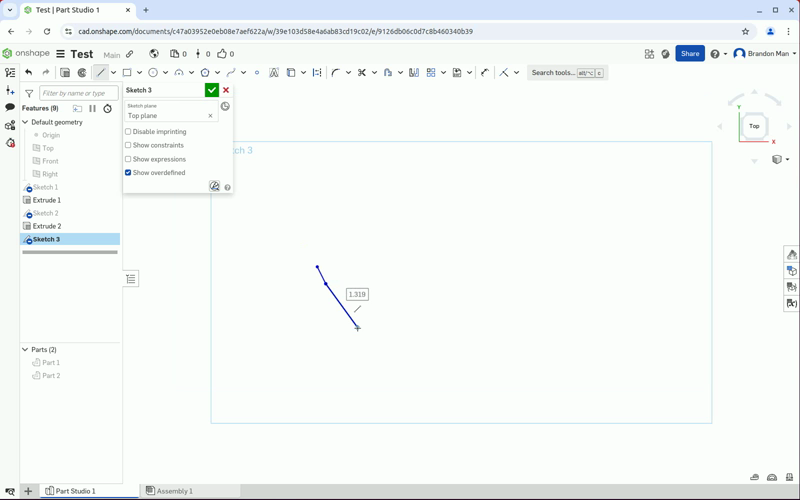
scroll(-6)
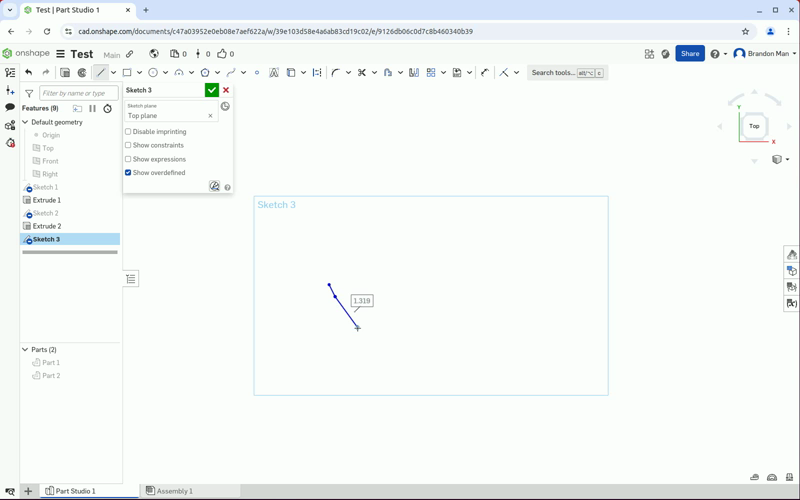
scroll(-6)
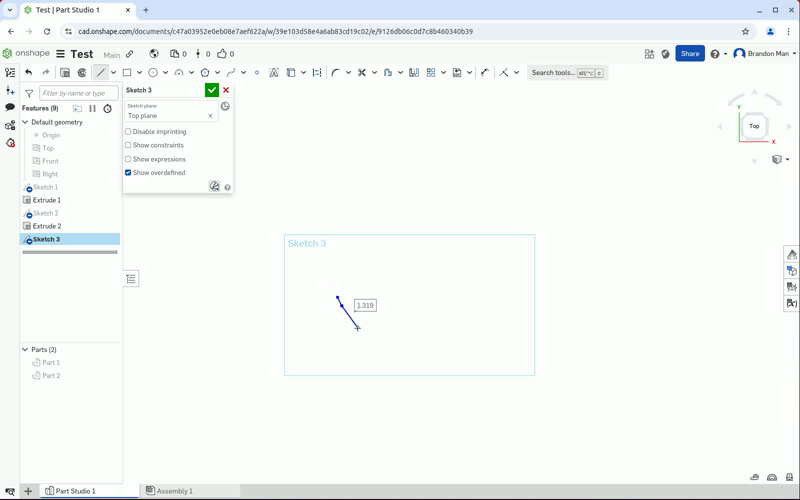
scroll(-6)
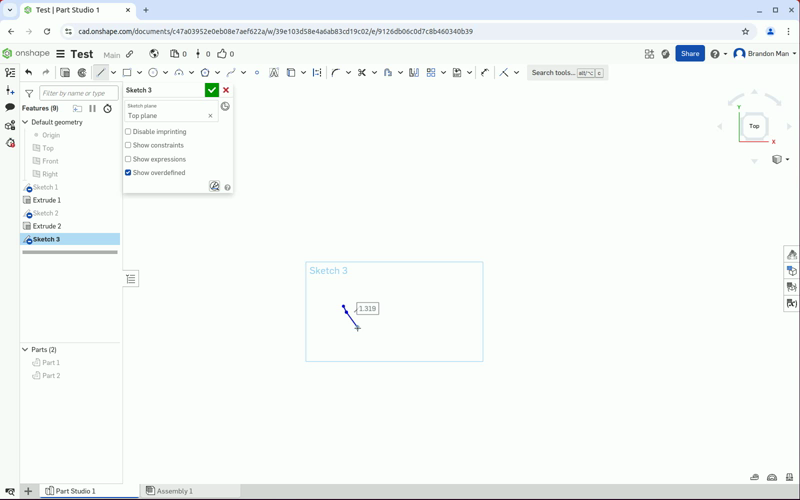
scroll(-6)
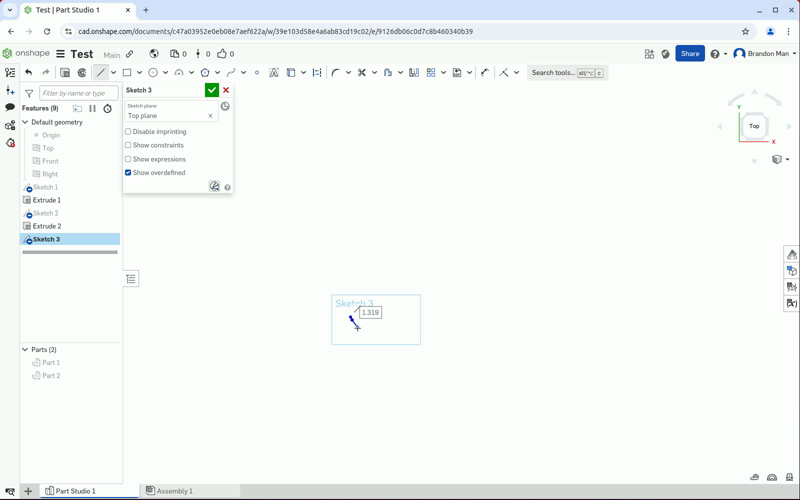
scroll(-6)
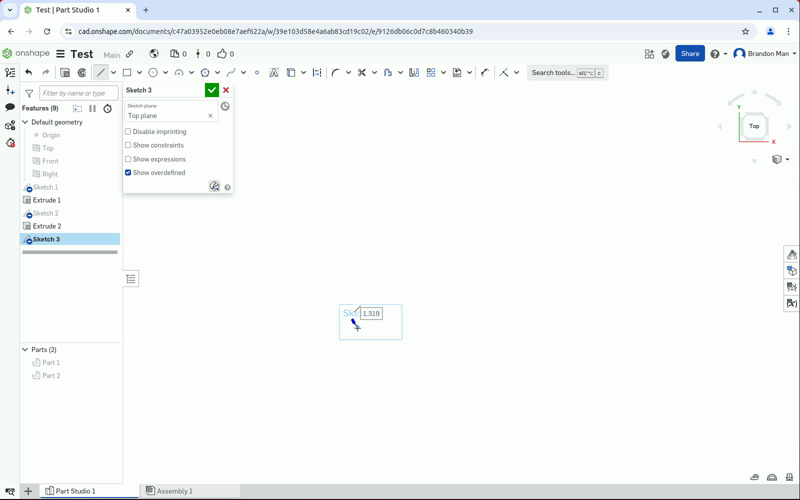
key_up(shift)
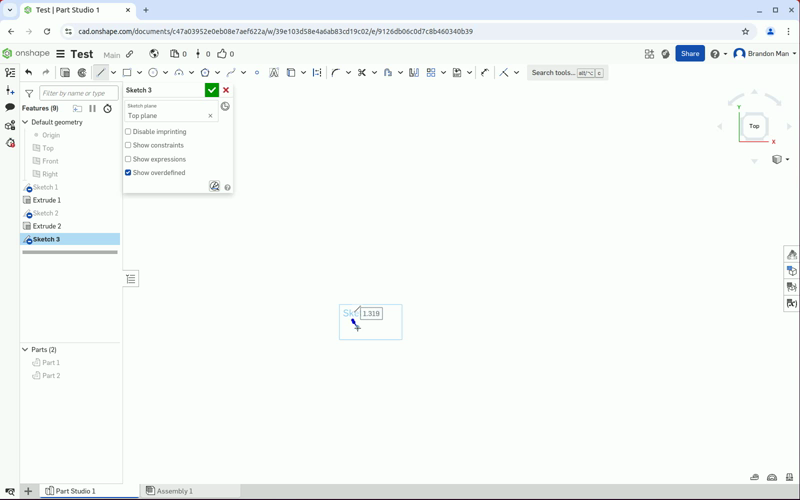
key_down(shift)
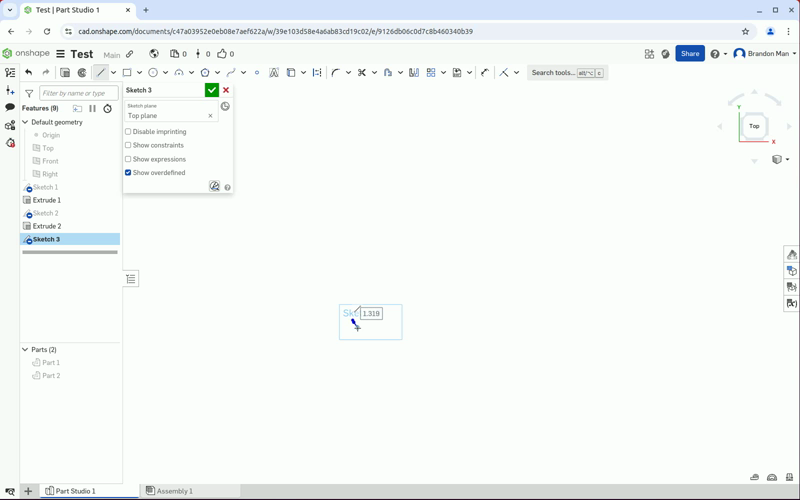
mouse_move(387, 327)
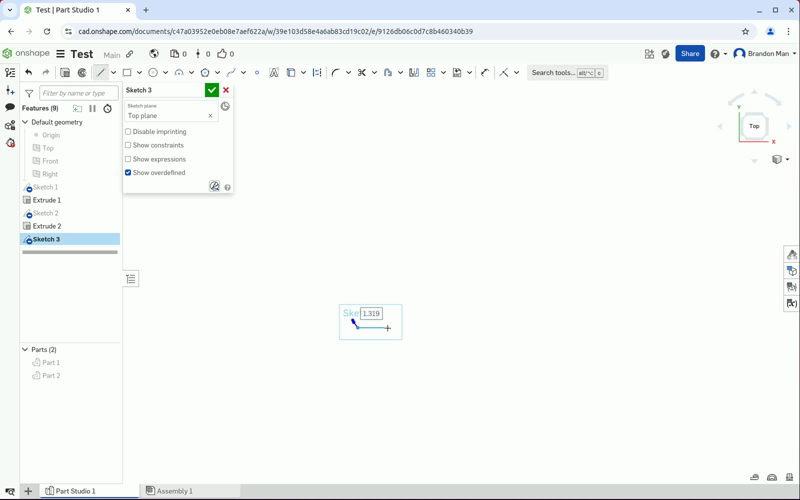
mouse_move(370, 305)
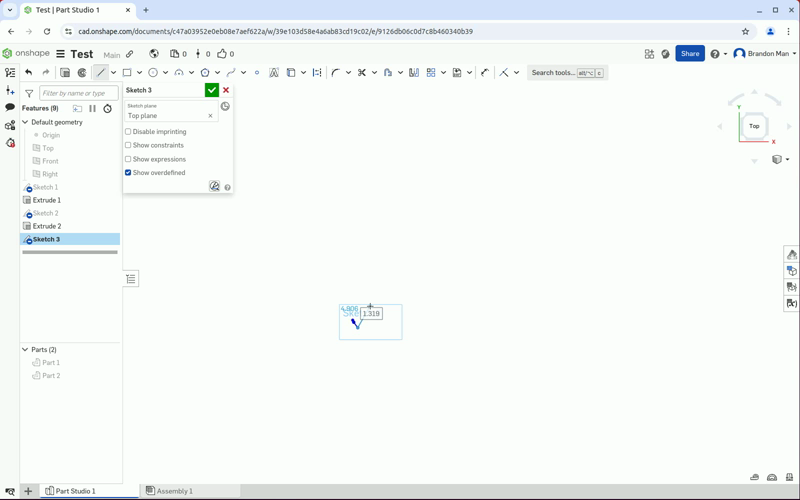
click(370, 305)
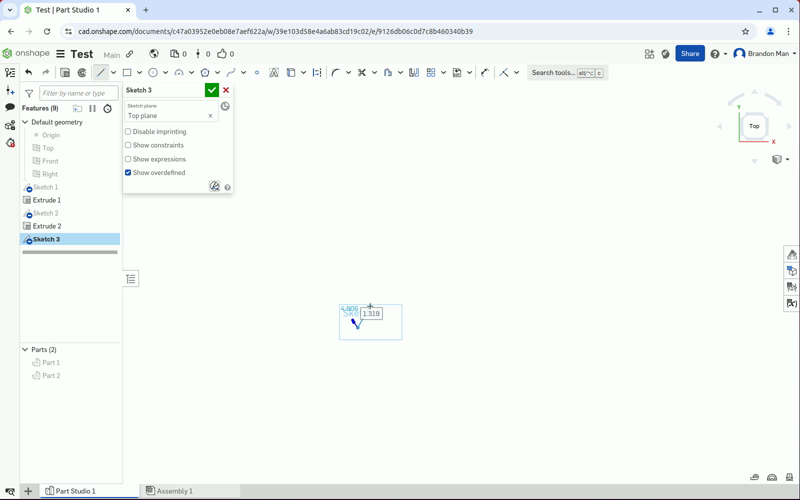
key_up(shift)
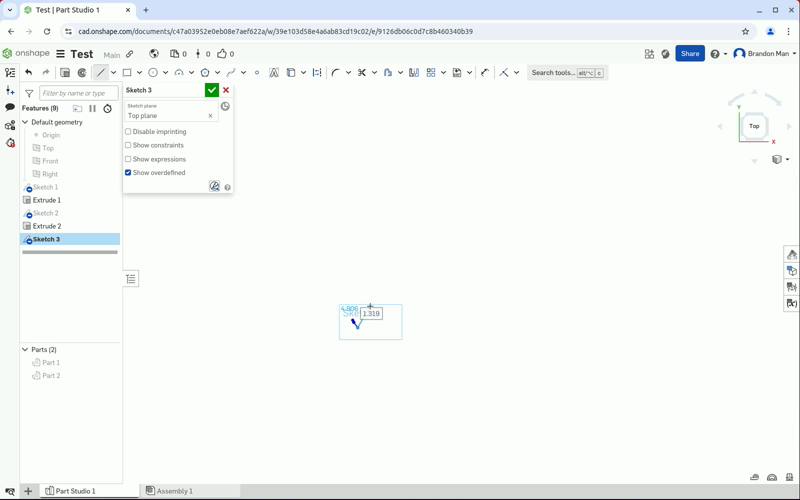
key_down(shift)
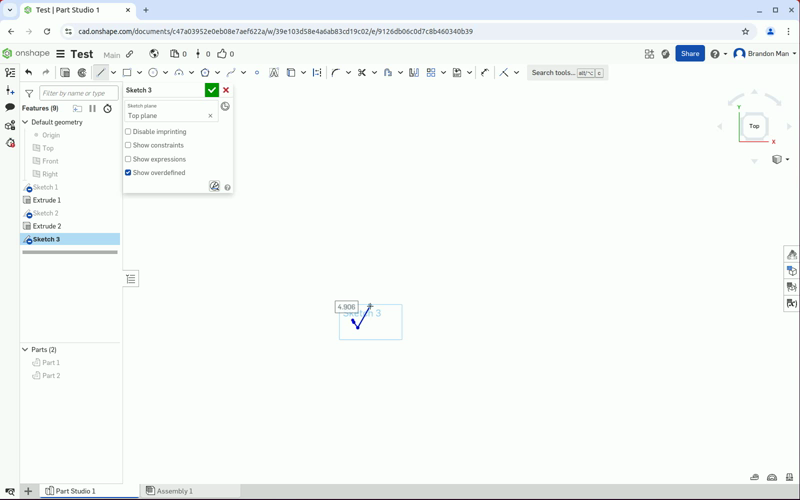
mouse_move(400, 305)
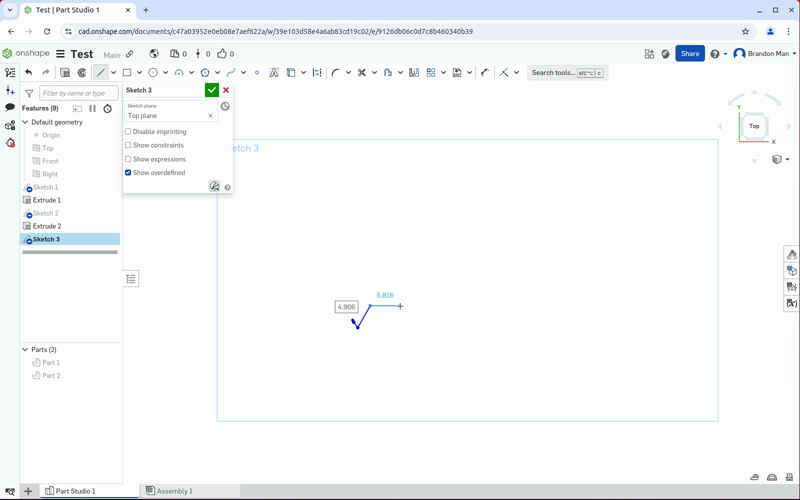
mouse_move(395, 305)
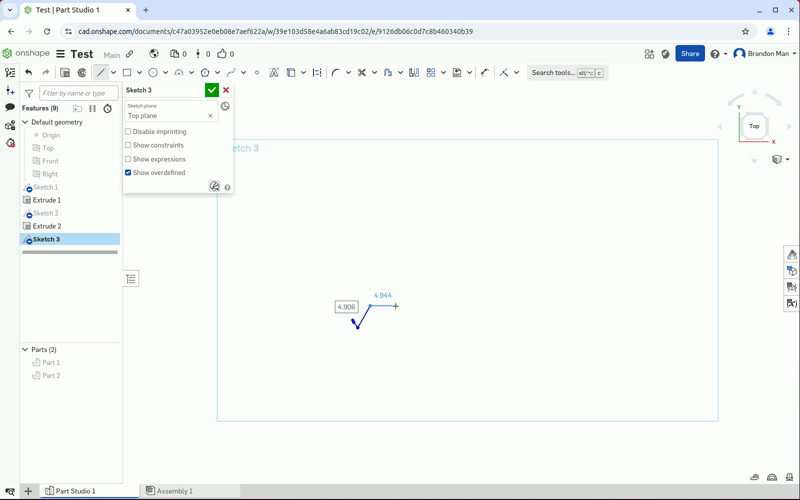
click(395, 305)
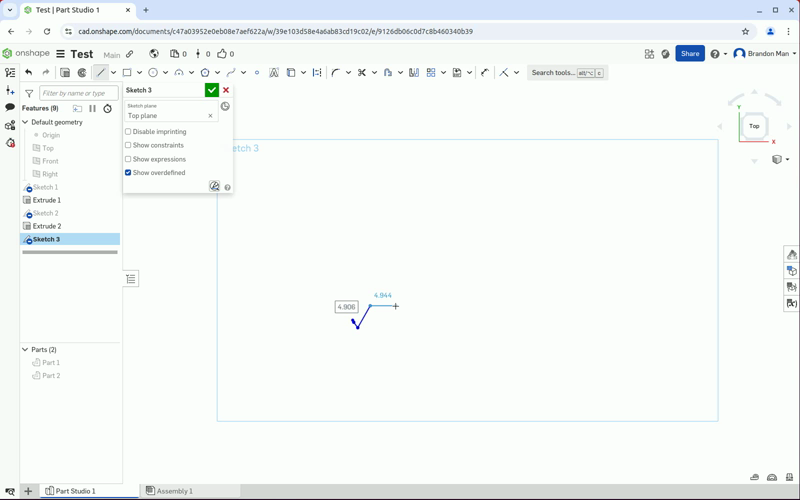
key_up(shift)
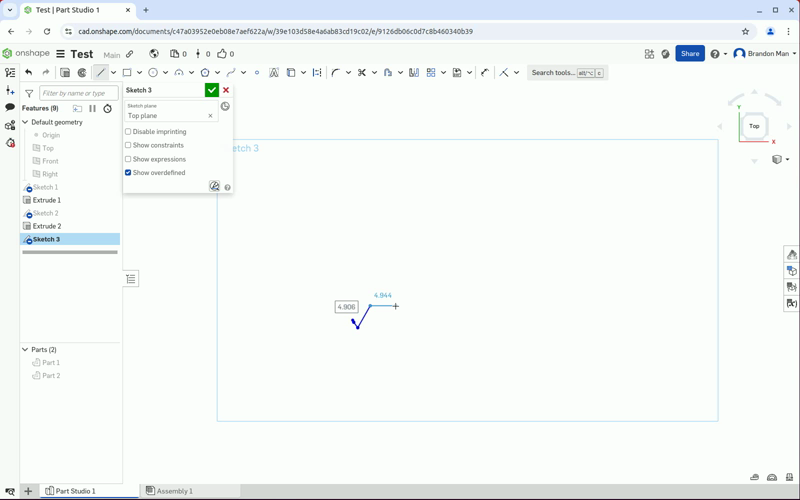
key_down(shift)
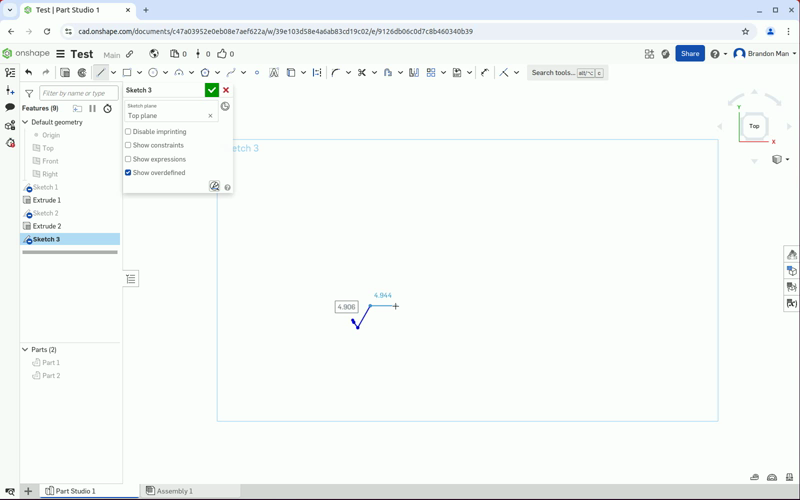
mouse_move(425, 305)
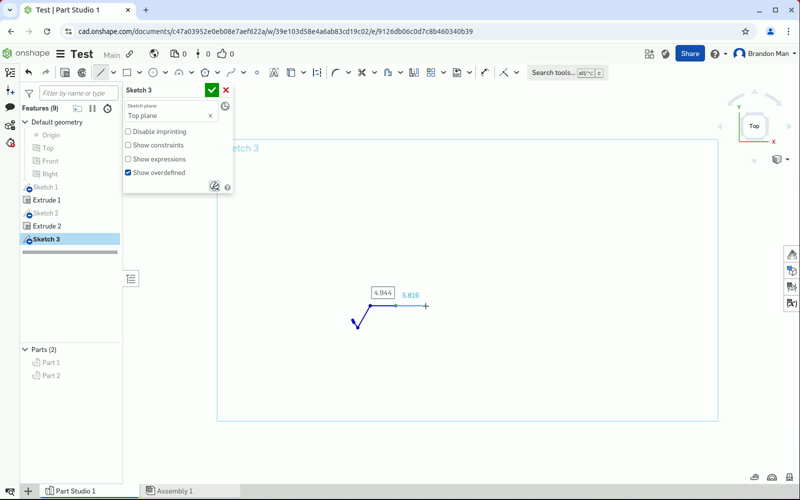
mouse_move(408, 327)
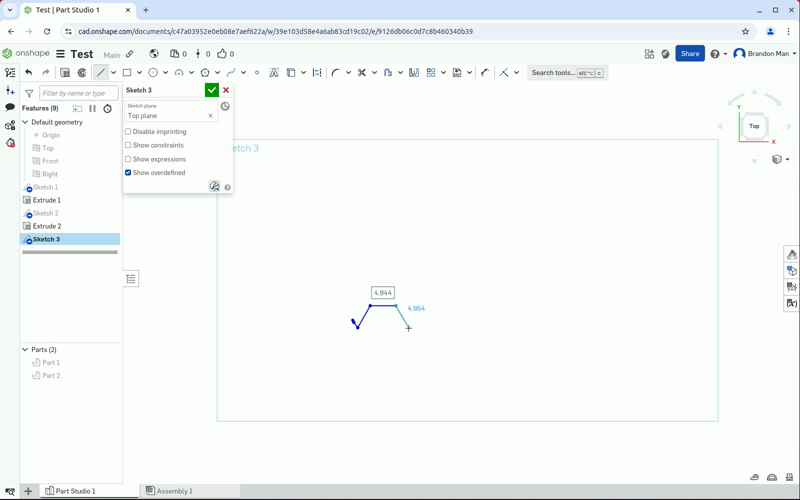
click(408, 327)
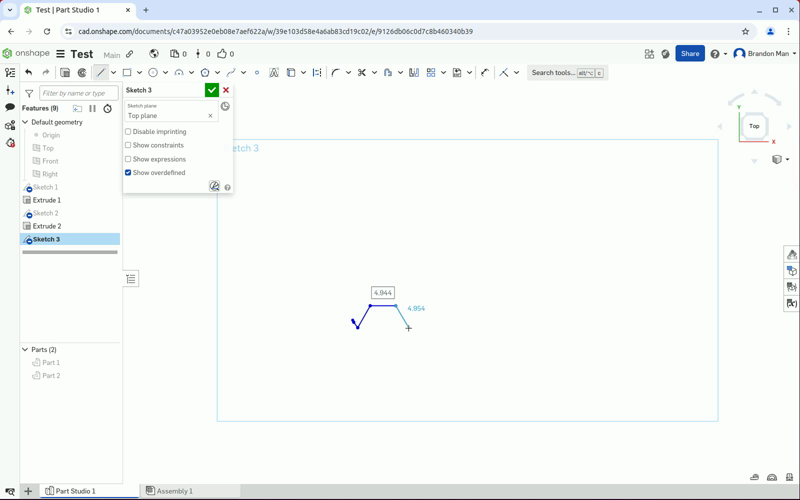
key_up(shift)
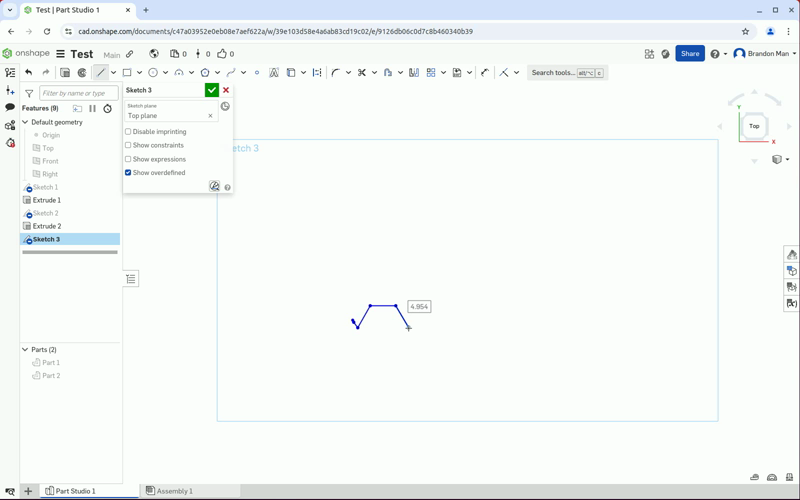
key_down(shift)
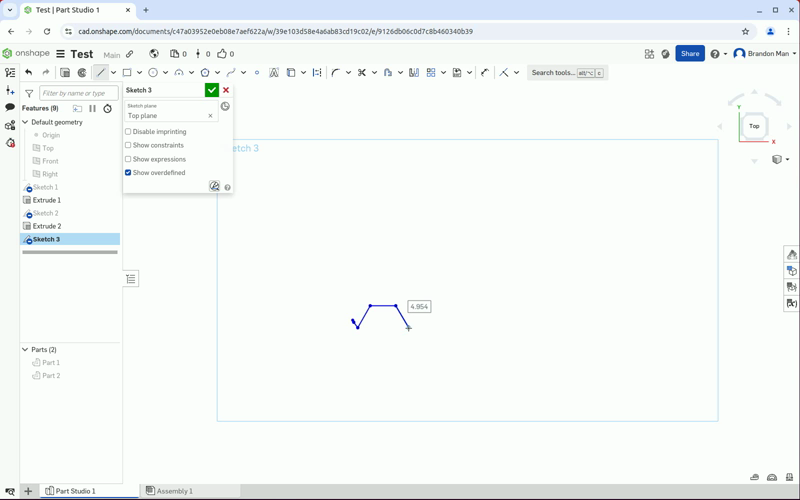
mouse_move(438, 327)
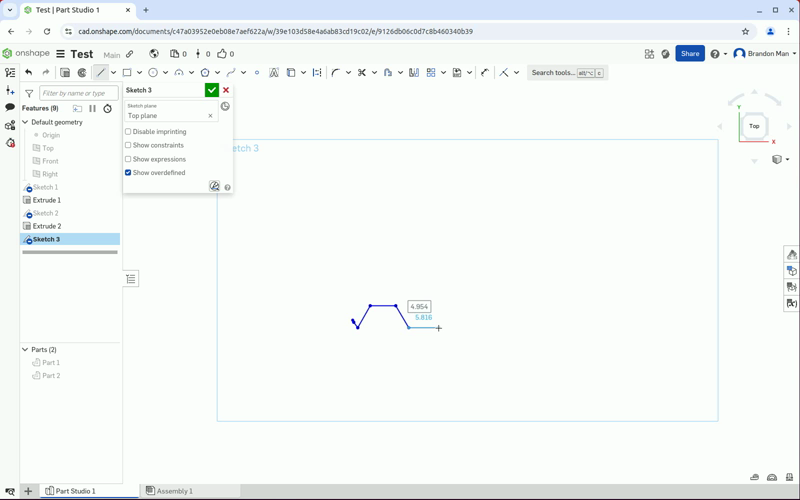
mouse_move(395, 350)
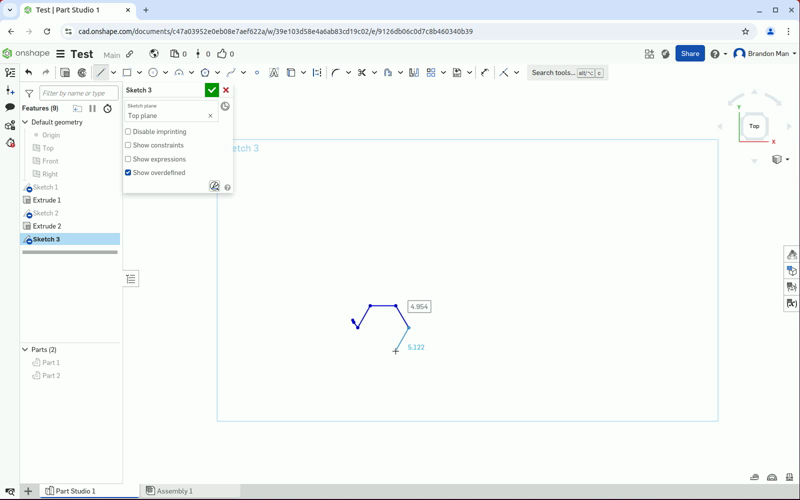
click(395, 350)
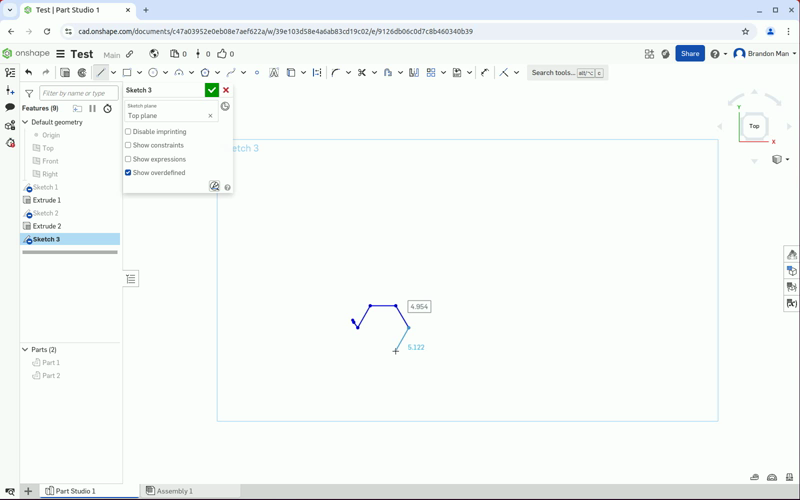
key_up(shift)
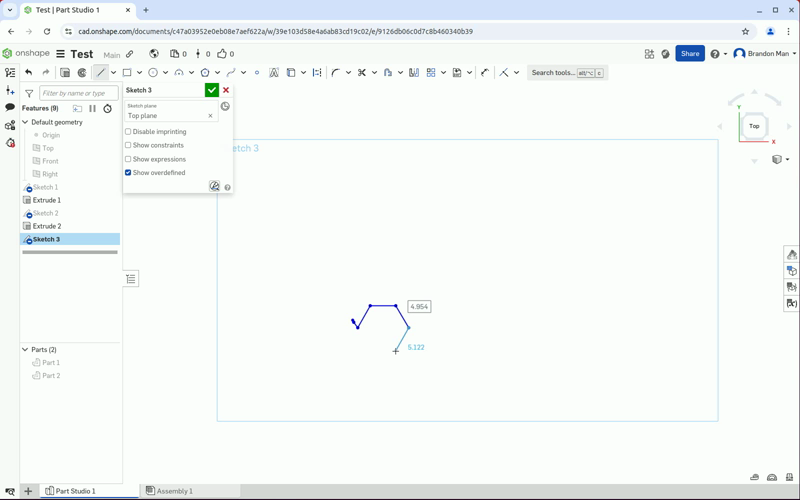
key_down(shift)
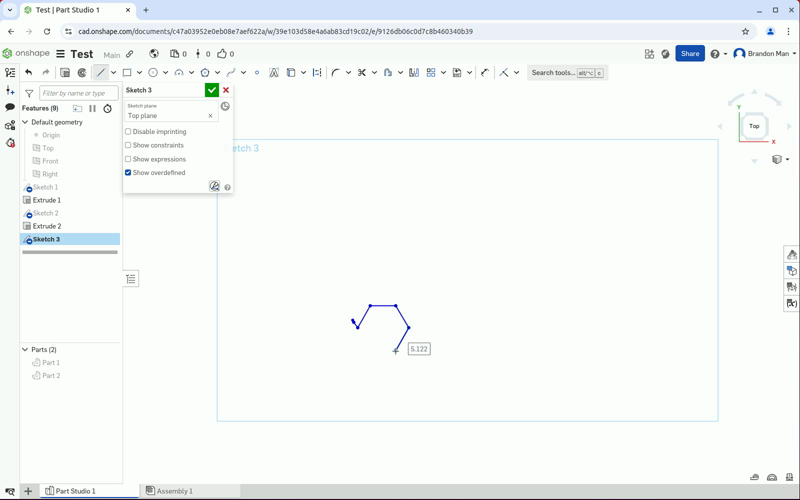
mouse_move(425, 350)
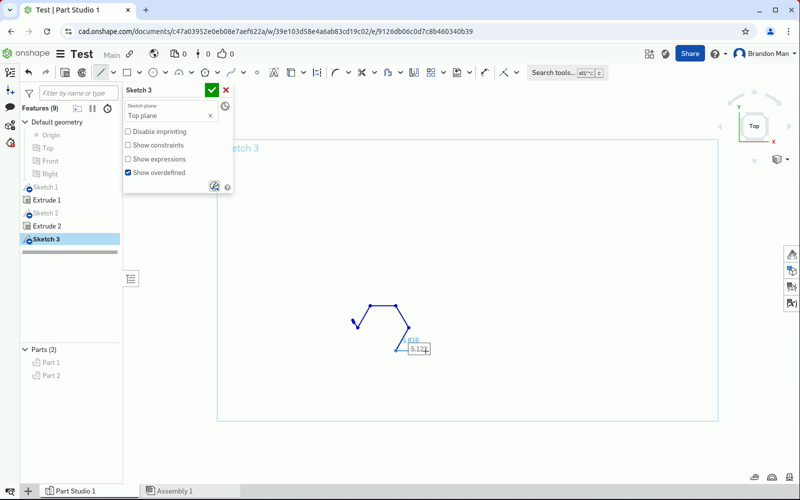
mouse_move(370, 350)
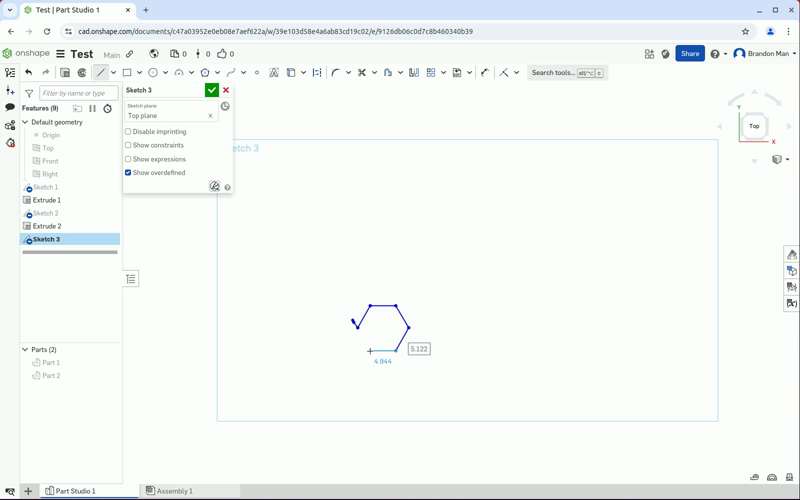
click(370, 350)
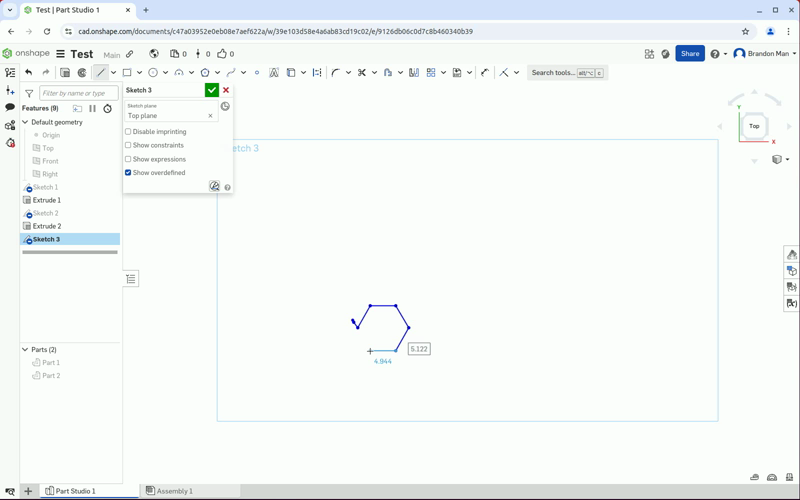
key_up(shift)
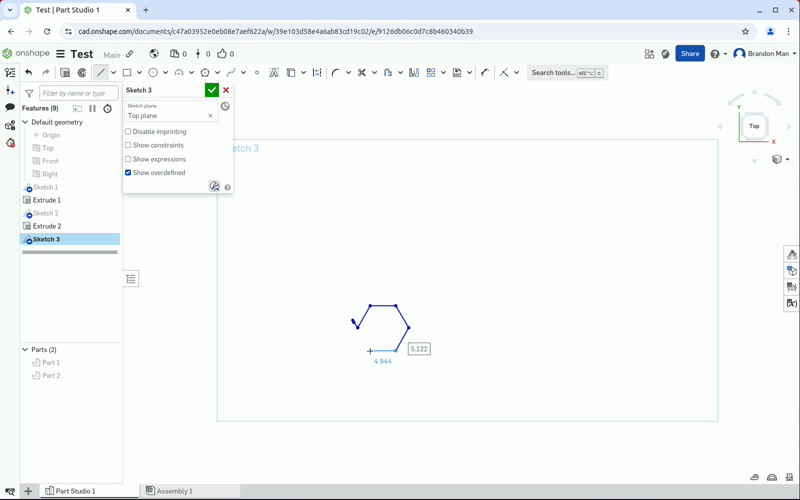
key_down(shift)
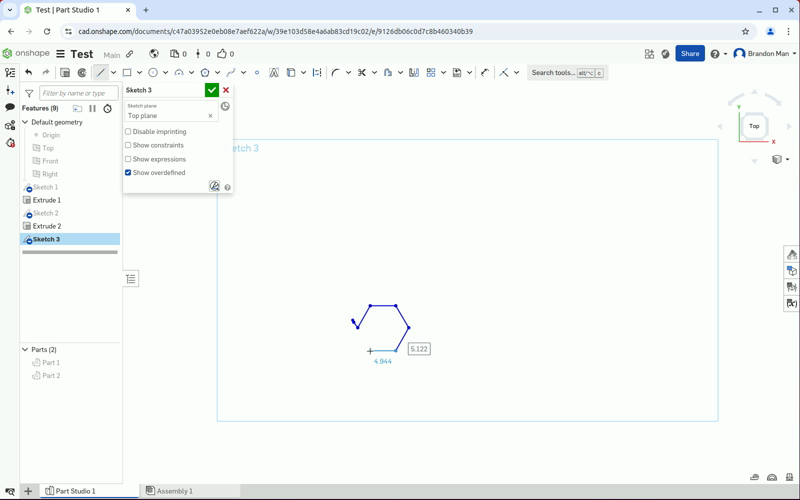
mouse_move(400, 350)
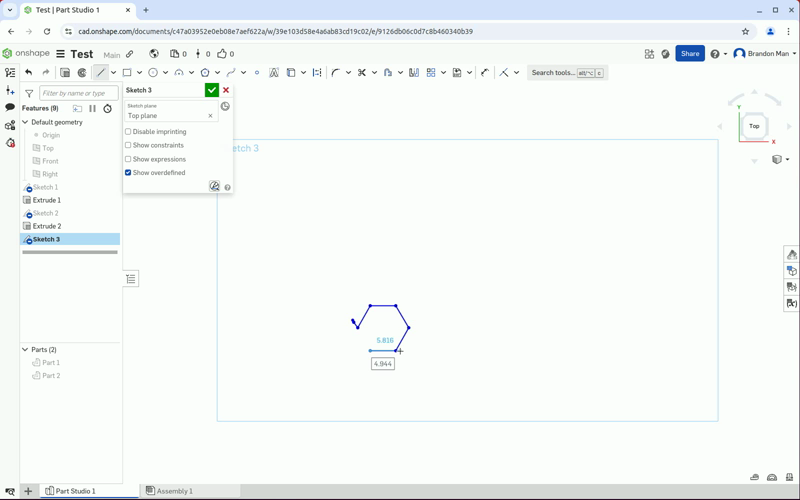
mouse_move(373, 356)
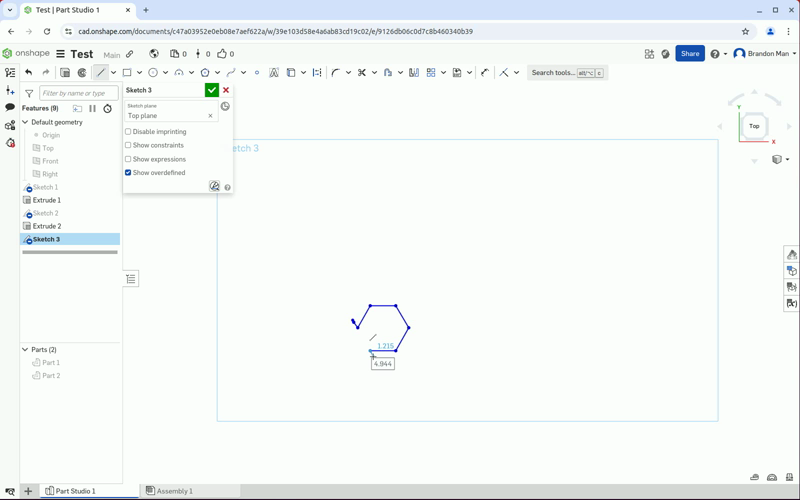
scroll(6)
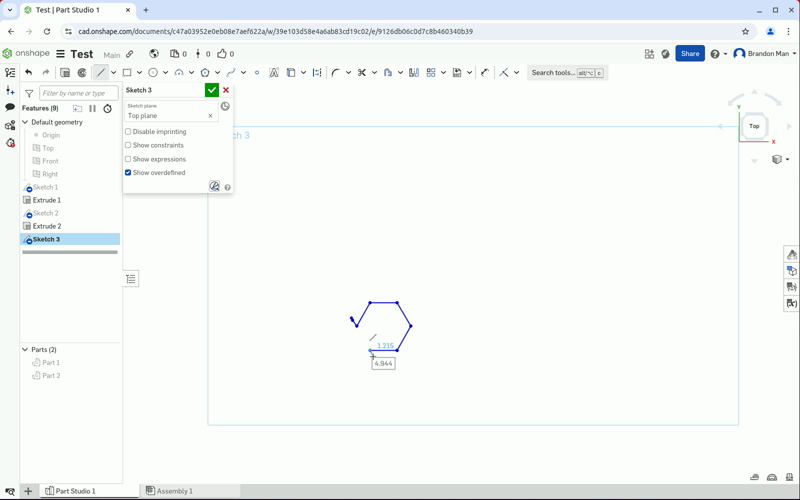
scroll(6)
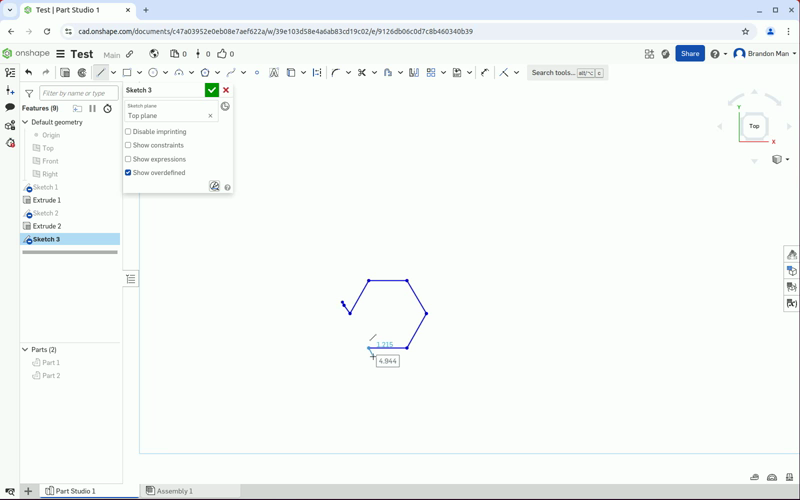
scroll(6)
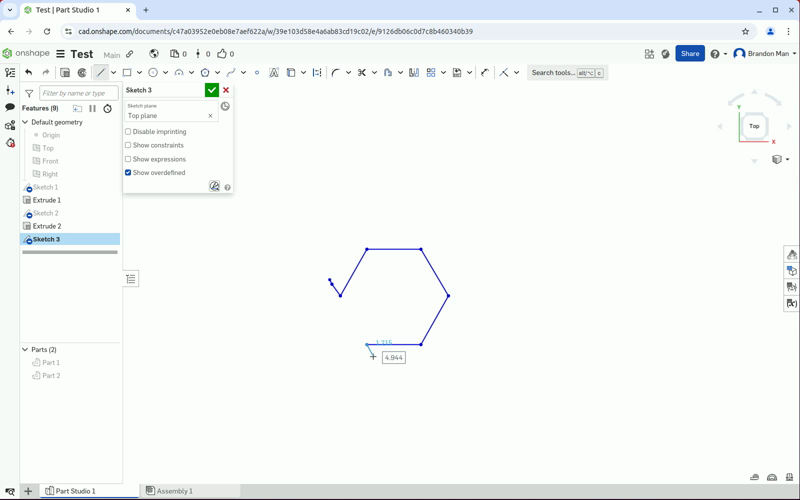
scroll(6)
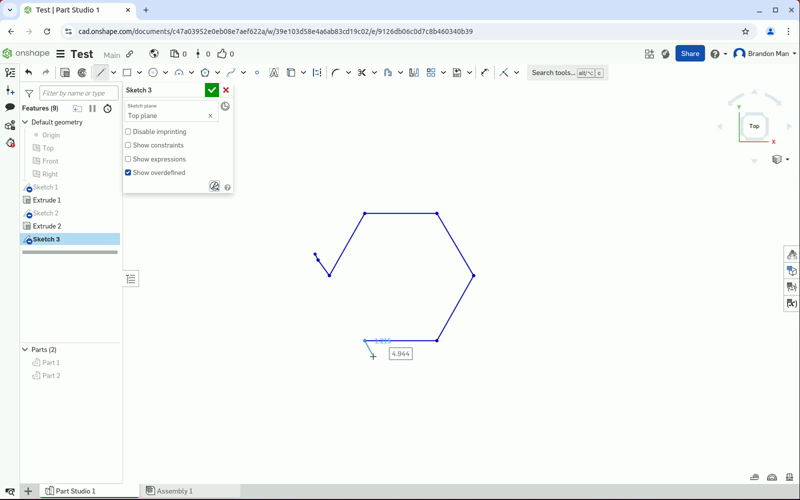
scroll(6)
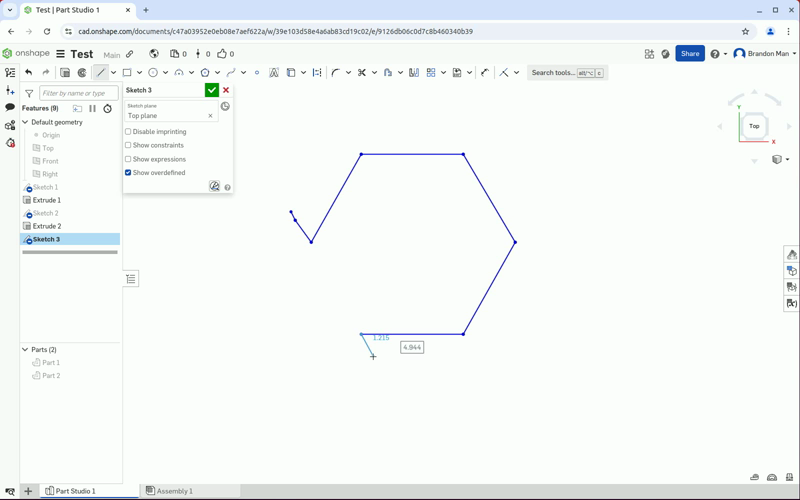
scroll(6)
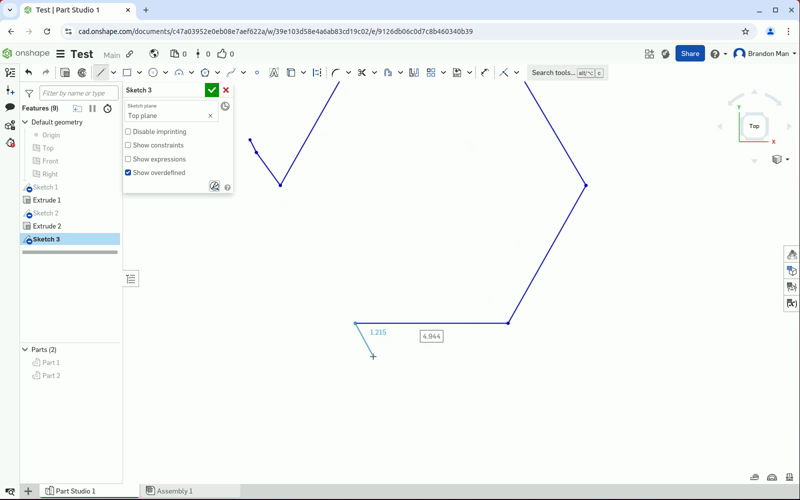
scroll(6)
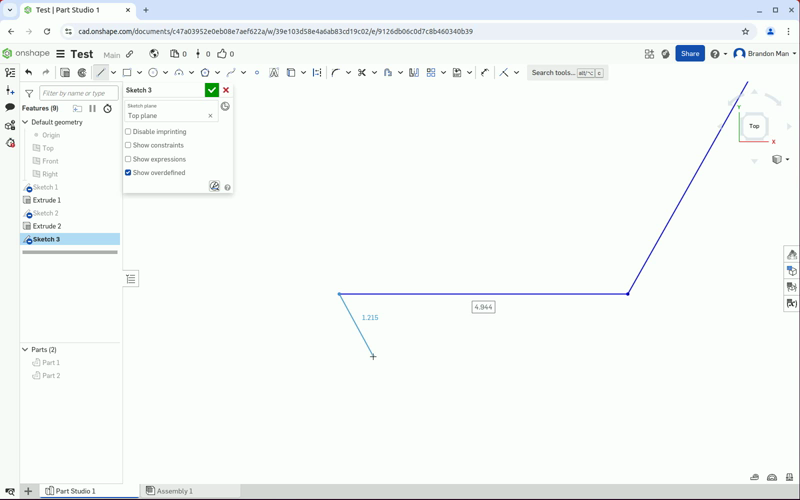
click(373, 356)
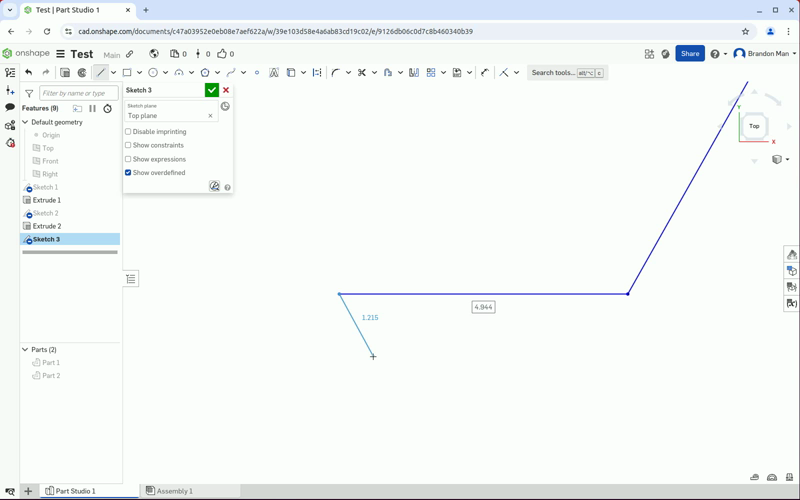
scroll(-6)
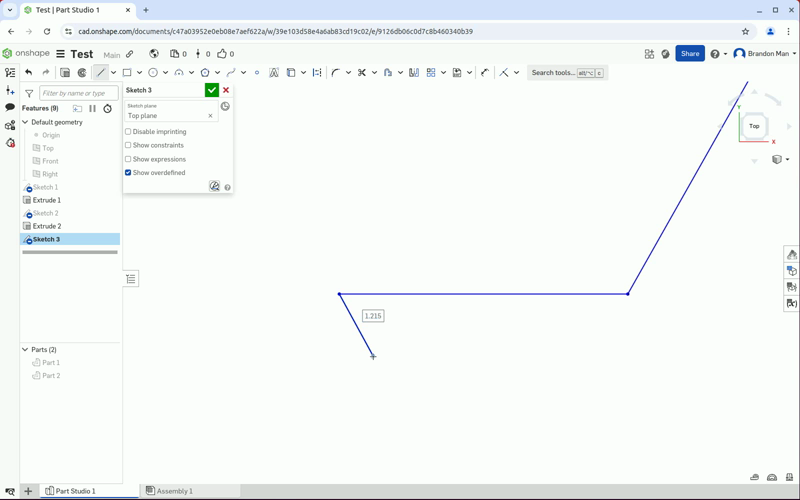
scroll(-6)
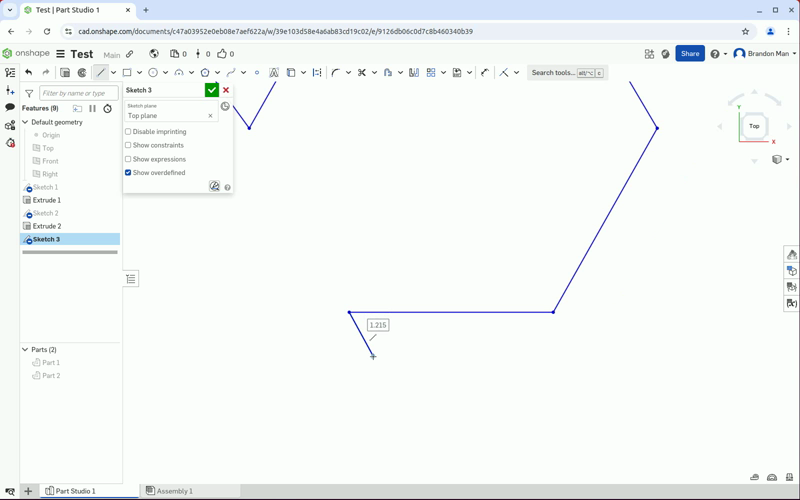
scroll(-6)
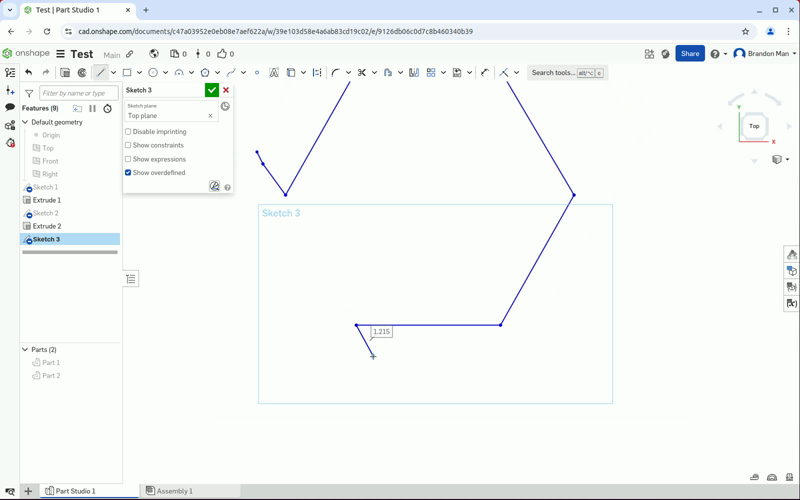
scroll(-6)
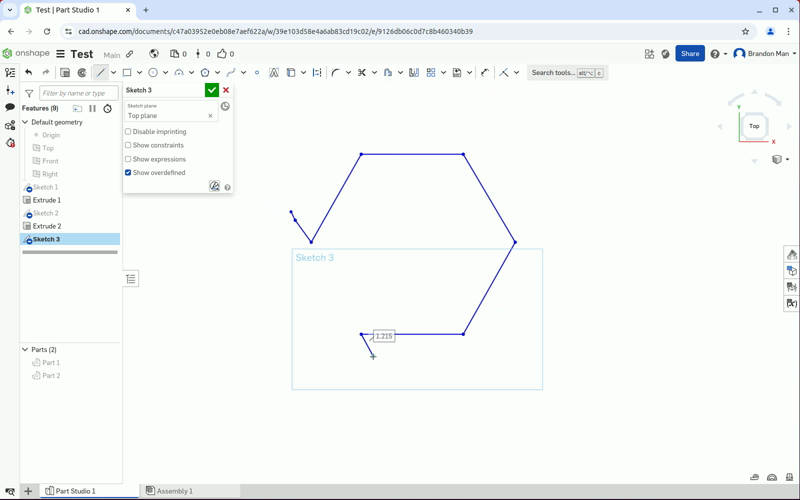
scroll(-6)
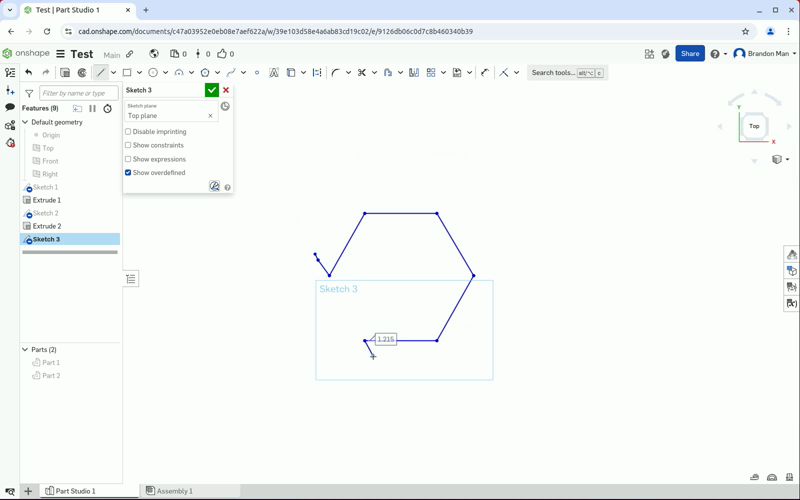
scroll(-6)
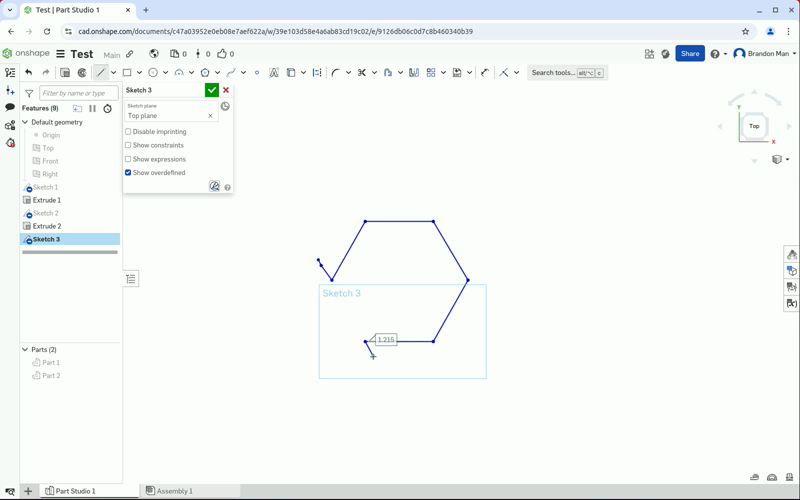
scroll(-6)
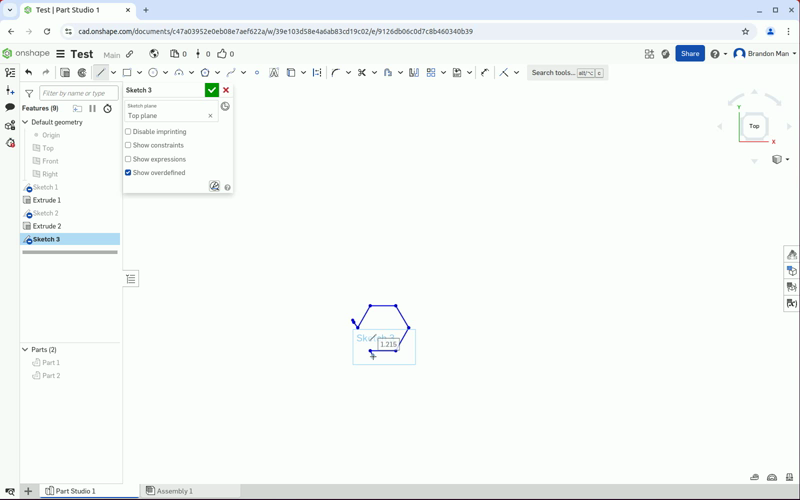
key_up(shift)
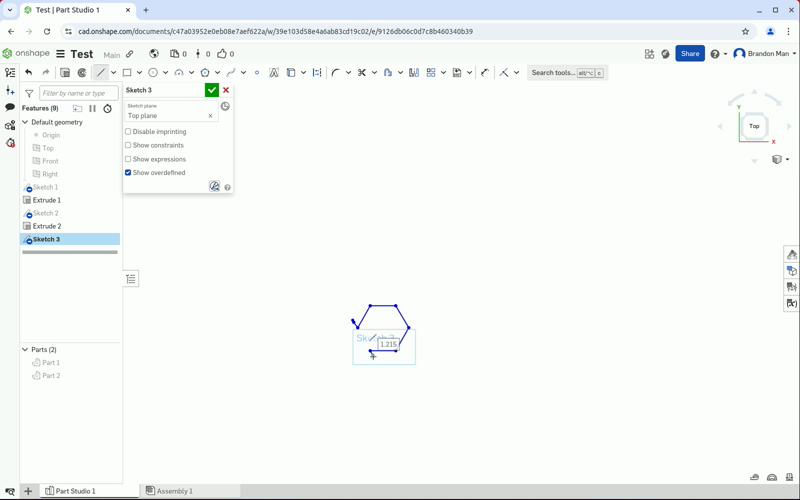
key_down(shift)
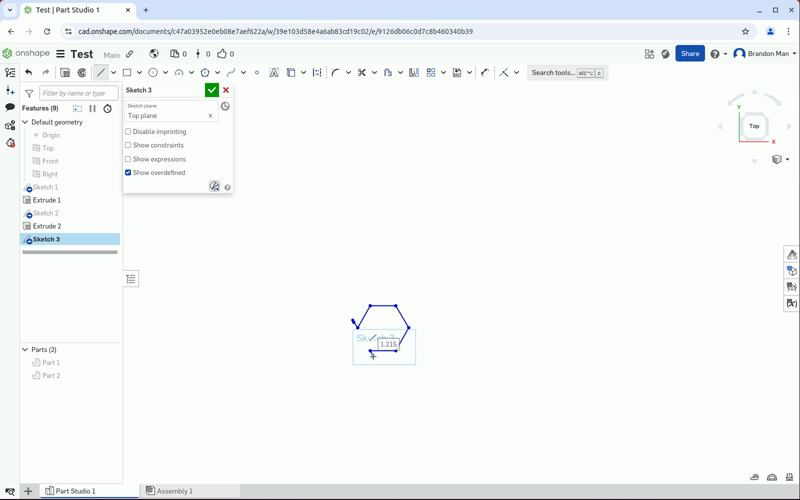
mouse_move(403, 356)
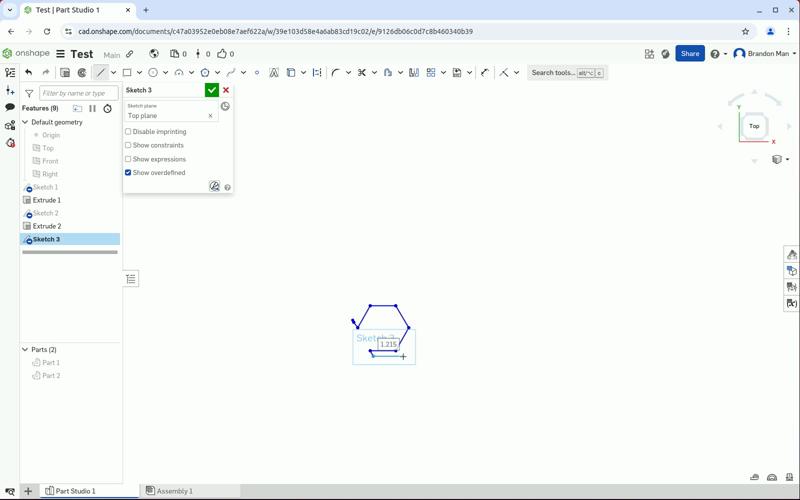
mouse_move(374, 357)
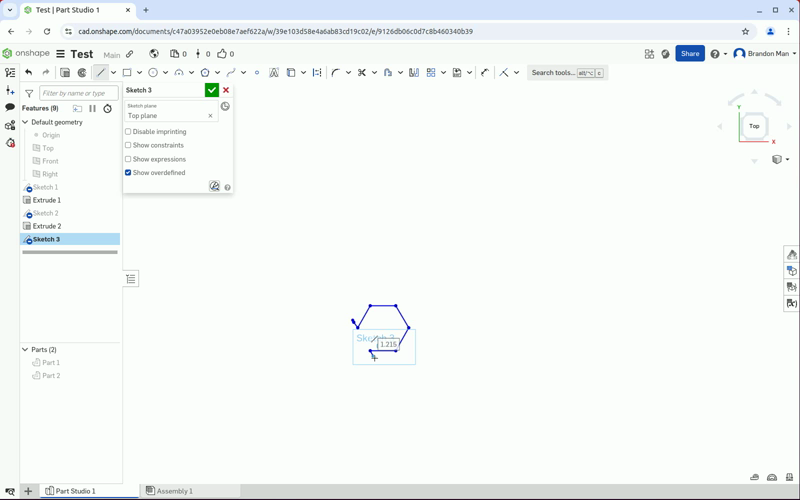
scroll(6)
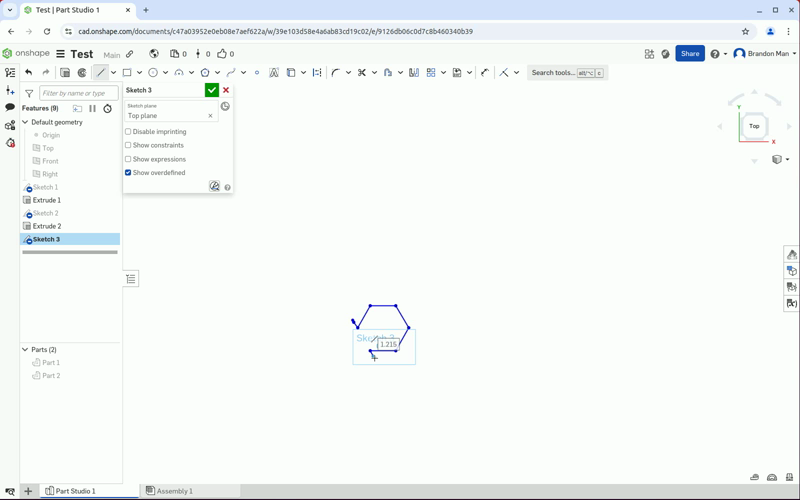
scroll(6)
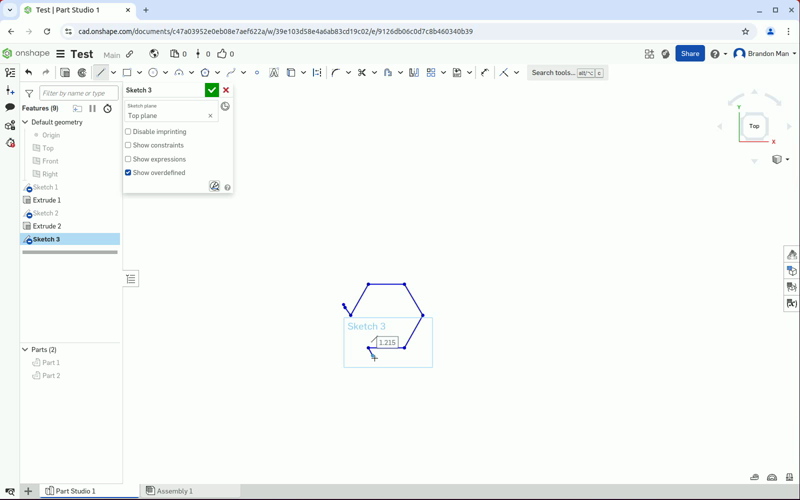
scroll(6)
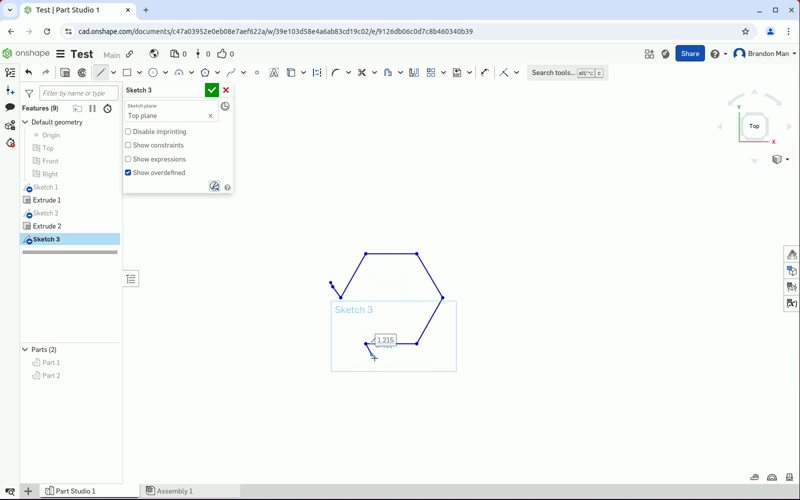
scroll(6)
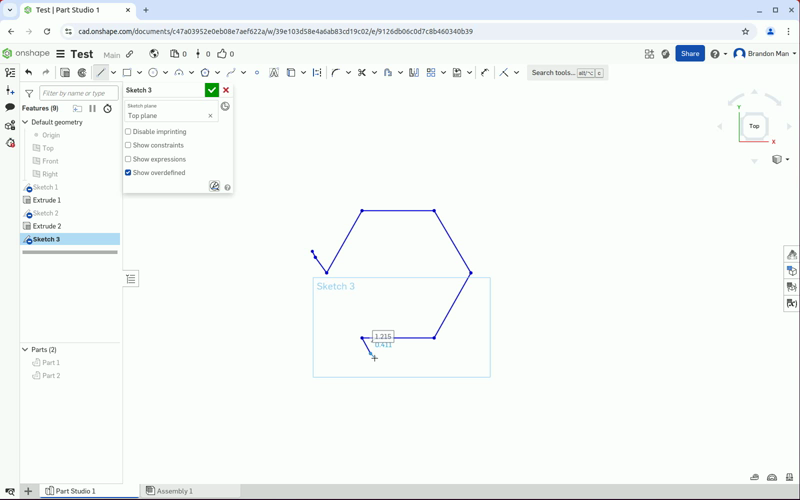
scroll(6)
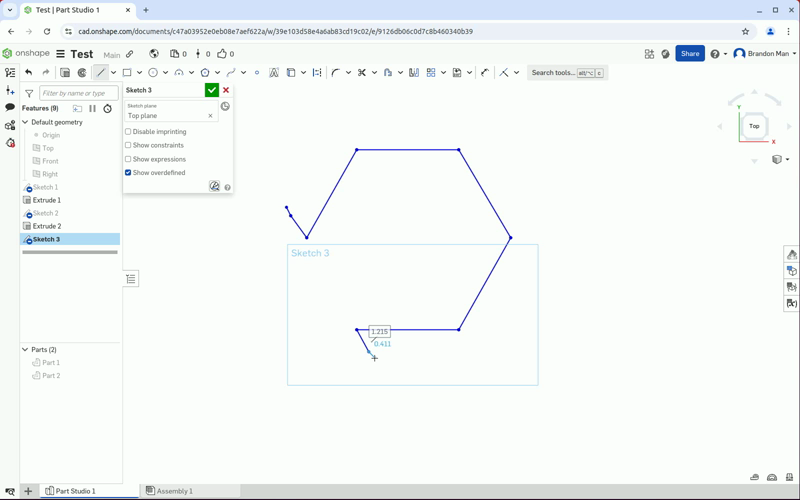
scroll(6)
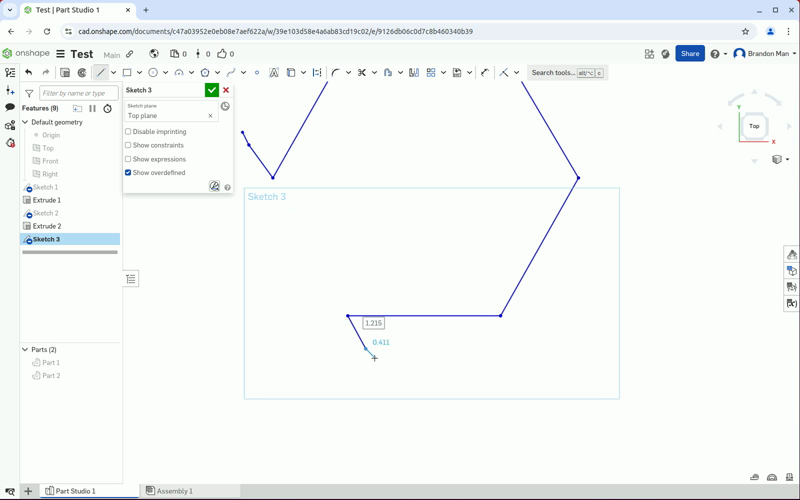
scroll(6)
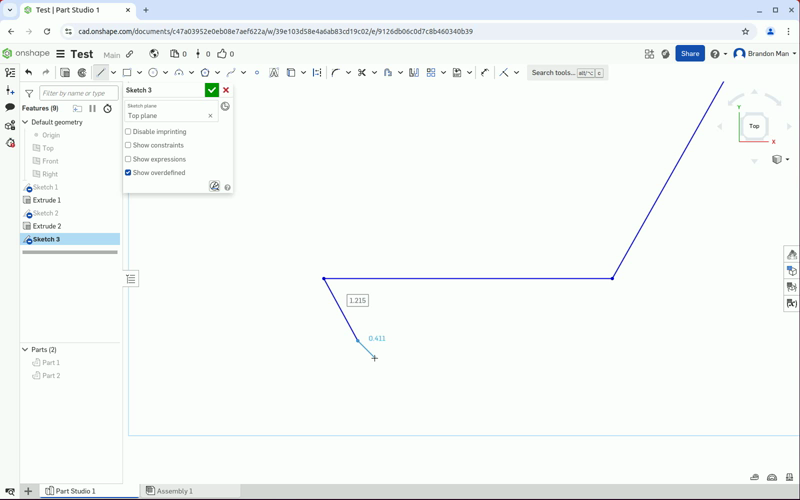
click(374, 357)
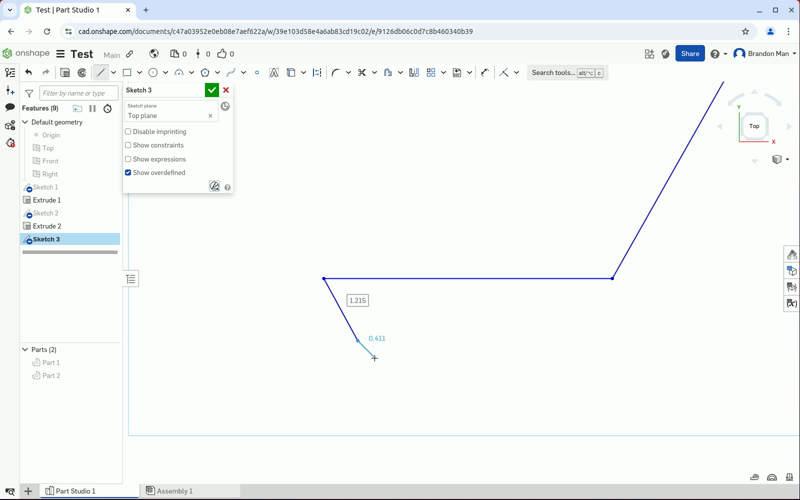
scroll(-6)
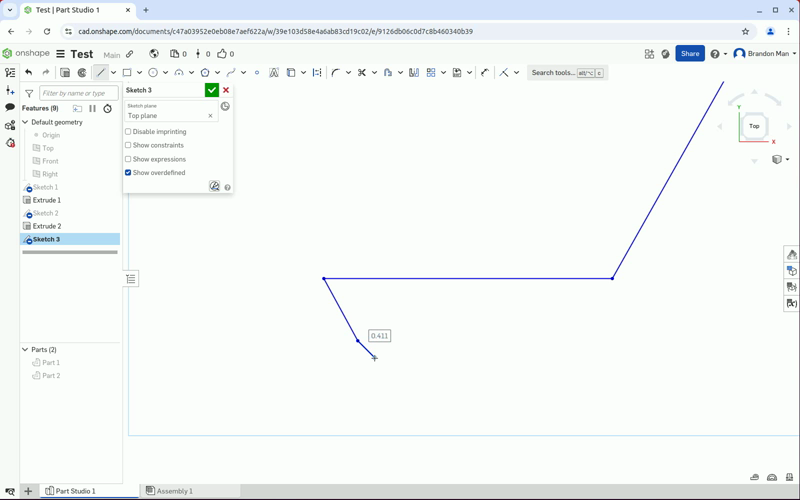
scroll(-6)
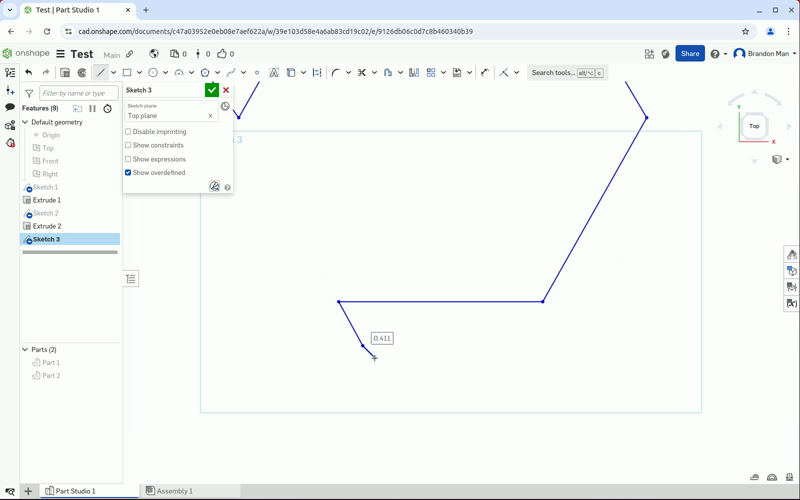
scroll(-6)
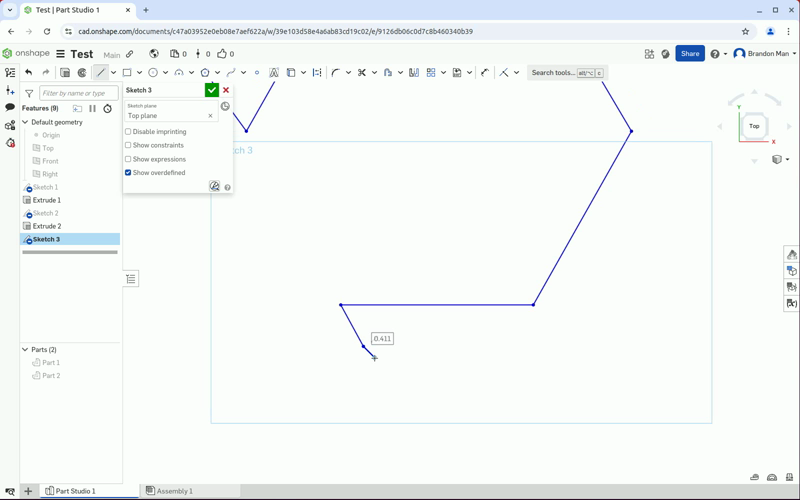
scroll(-6)
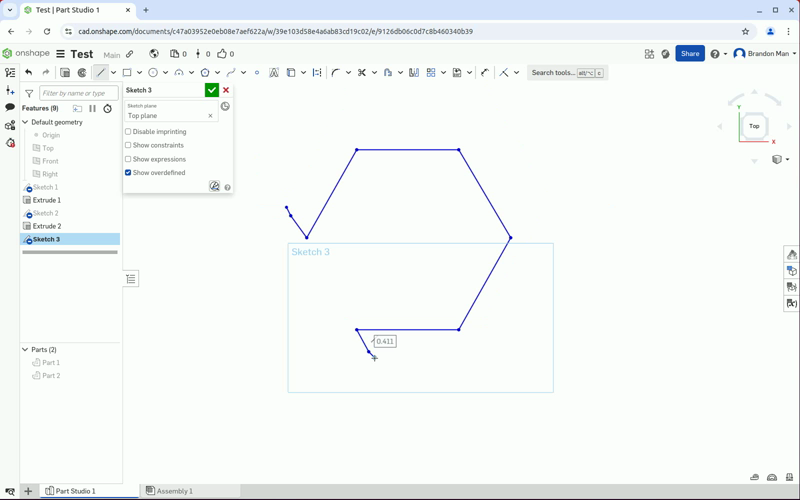
scroll(-6)
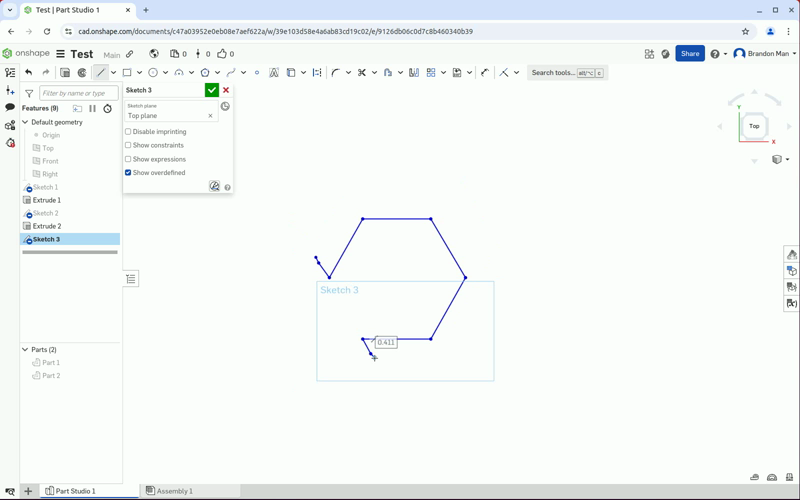
scroll(-6)
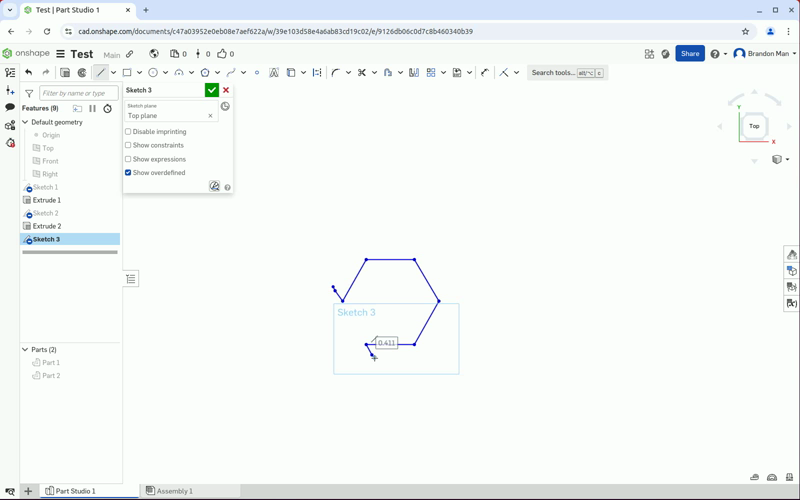
scroll(-6)
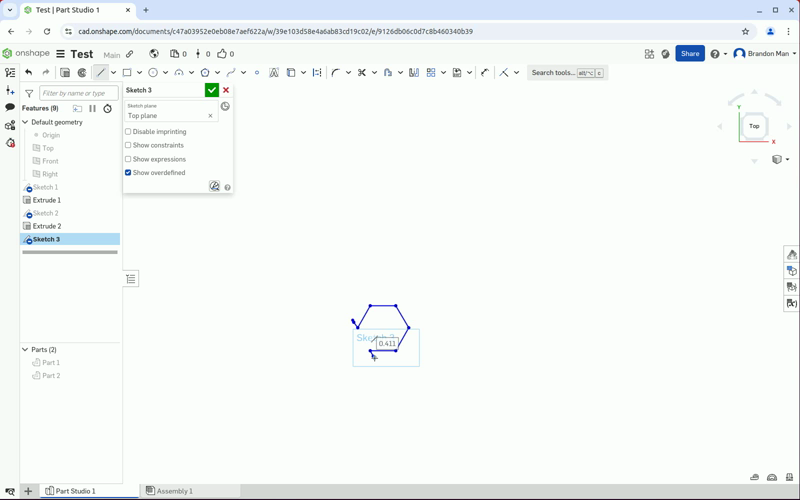
key_up(shift)
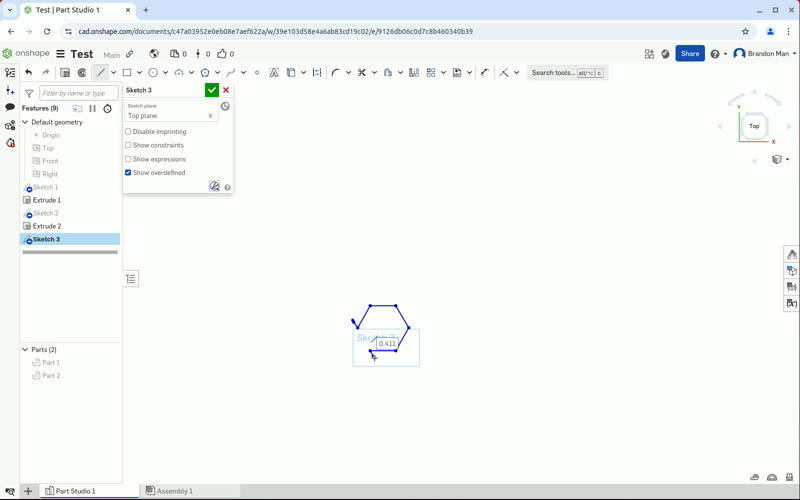
key_down(shift)
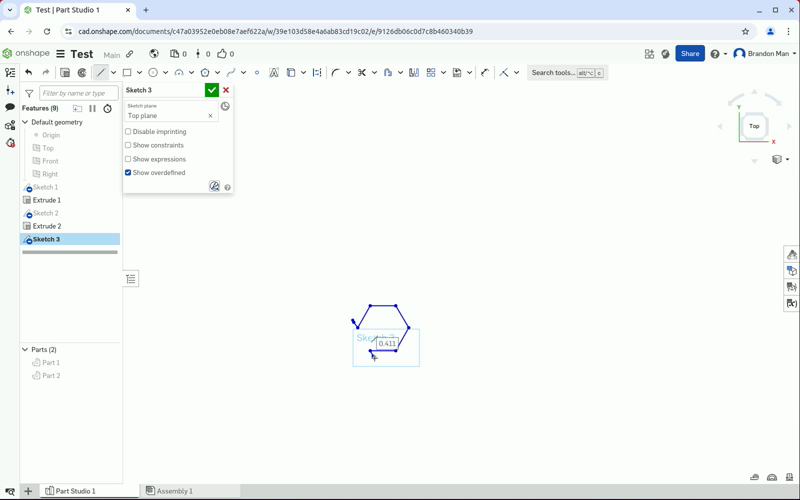
mouse_move(404, 357)
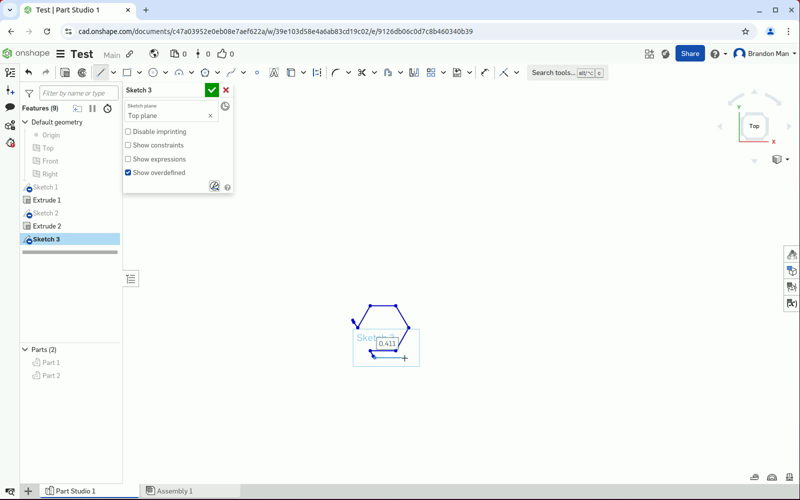
mouse_move(417, 357)
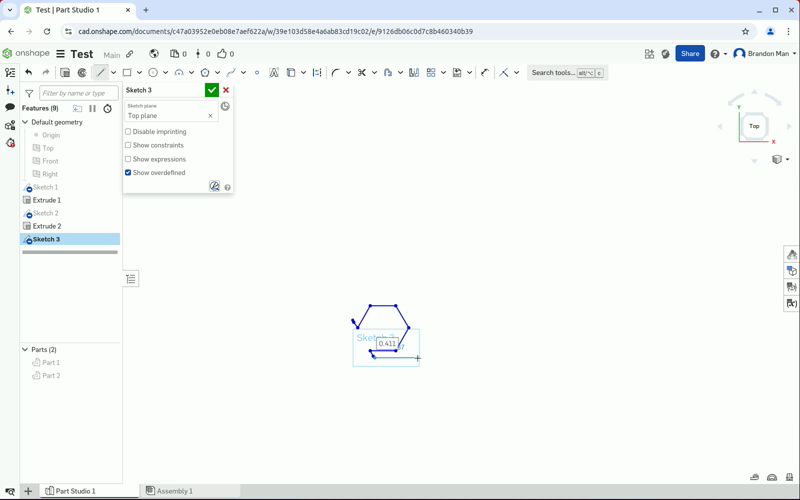
click(417, 357)
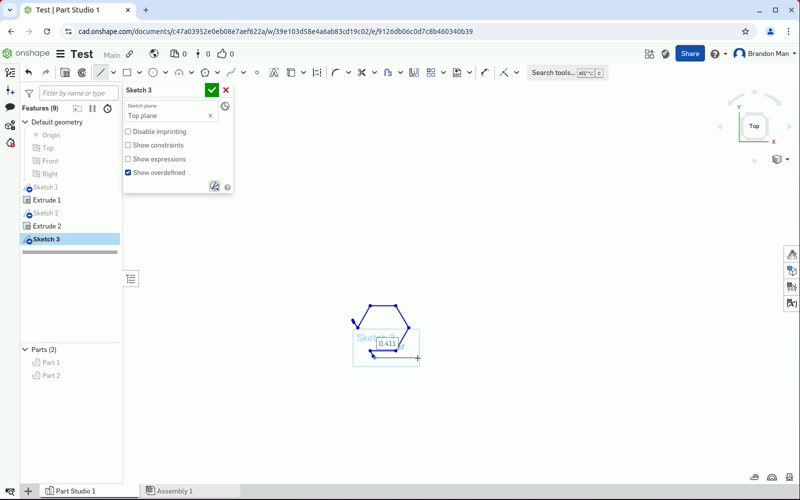
key_up(shift)
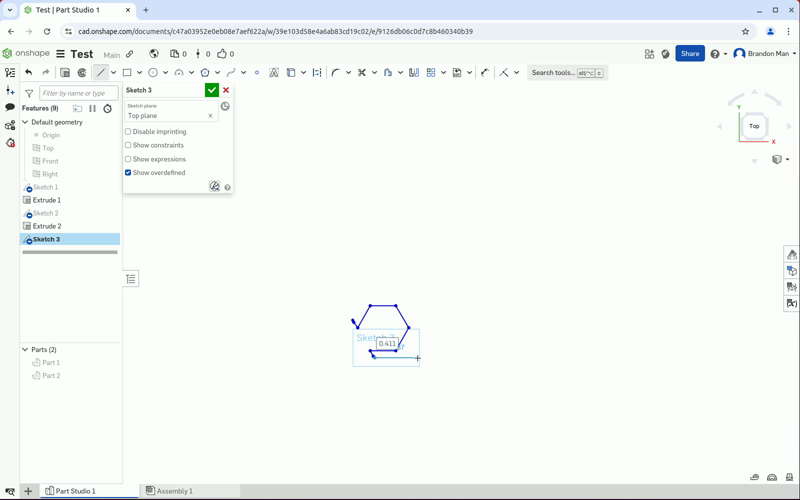
key_down(shift)
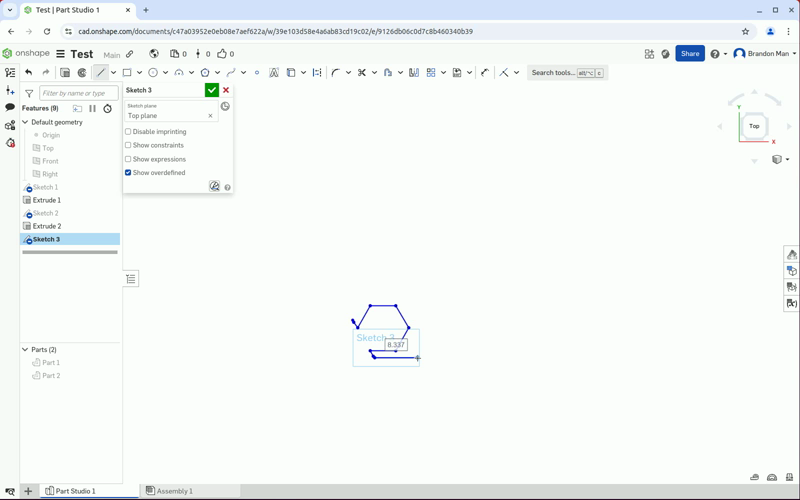
mouse_move(447, 357)
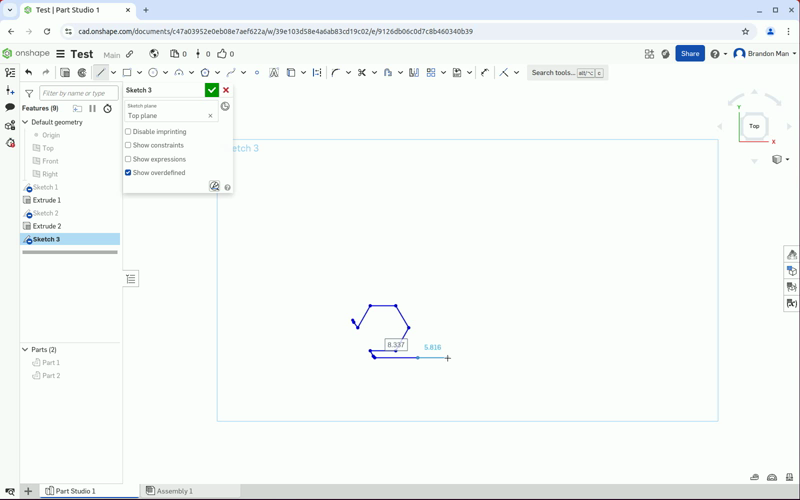
mouse_move(439, 320)
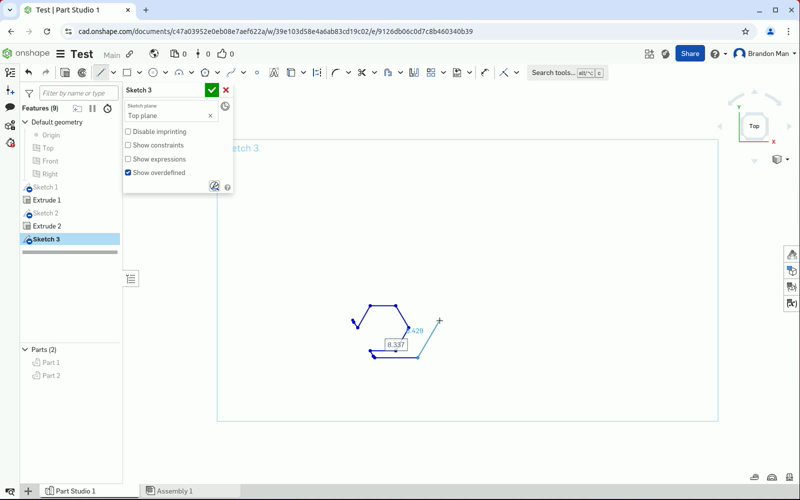
click(439, 320)
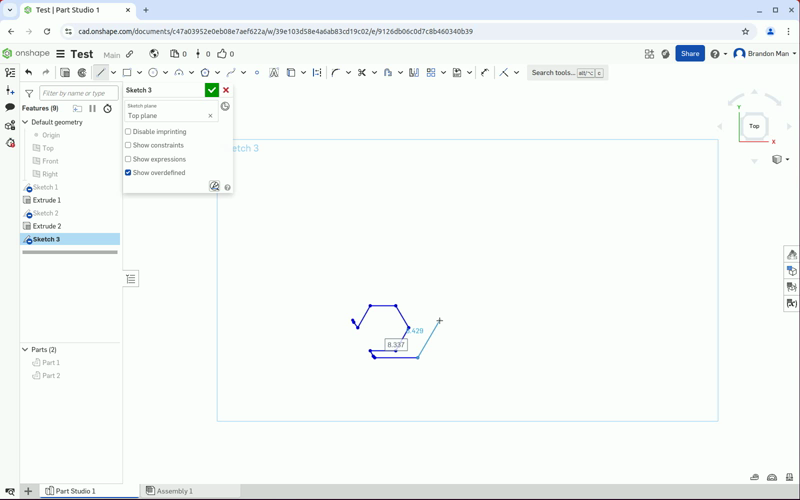
key_up(shift)
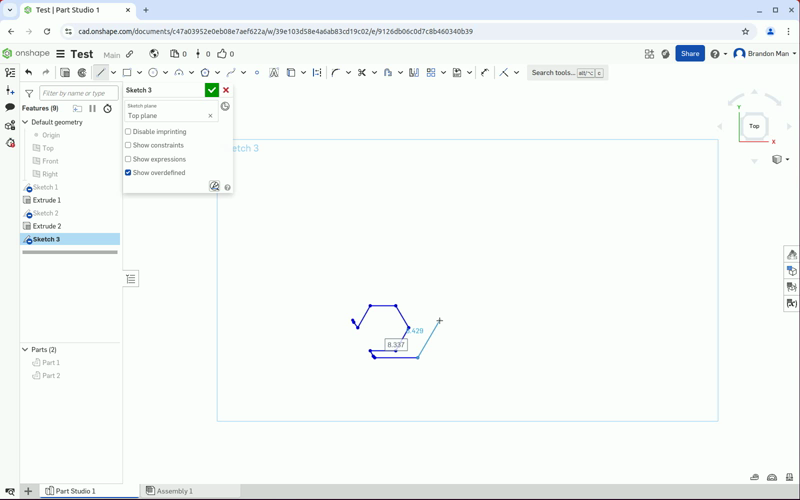
key_down(shift)
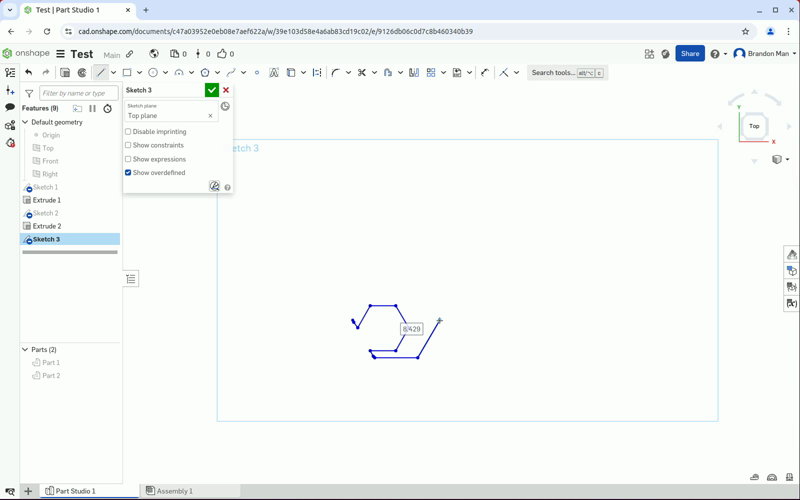
mouse_move(469, 320)
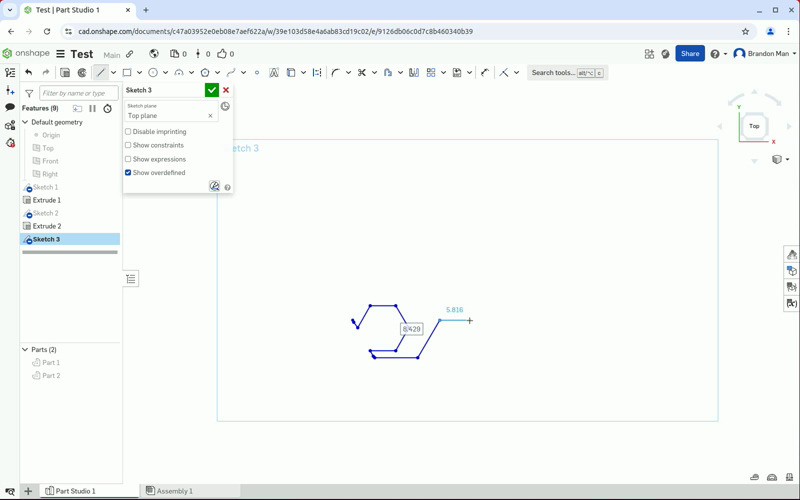
mouse_move(417, 282)
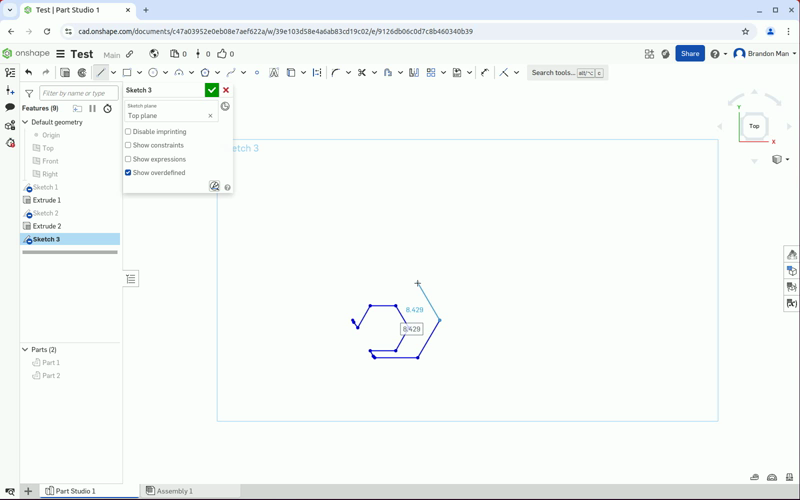
click(417, 282)
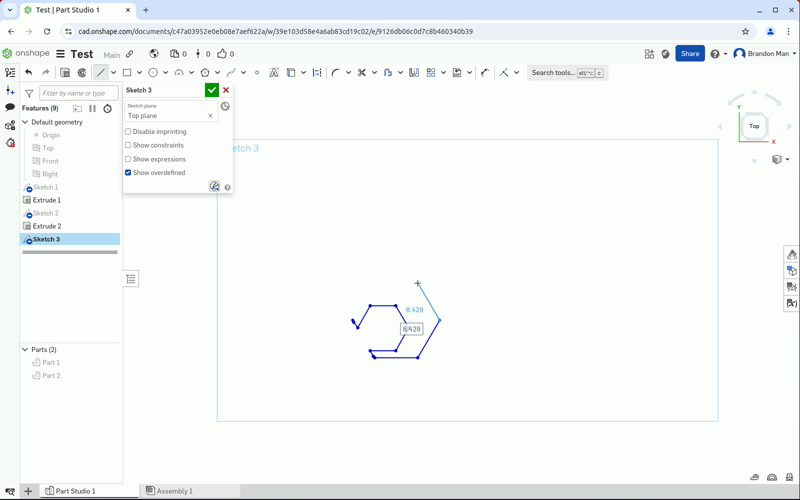
key_up(shift)
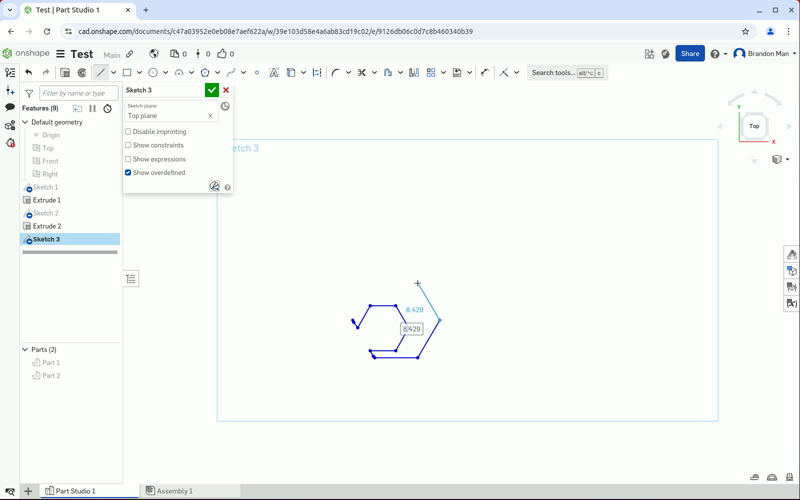
key_down(shift)
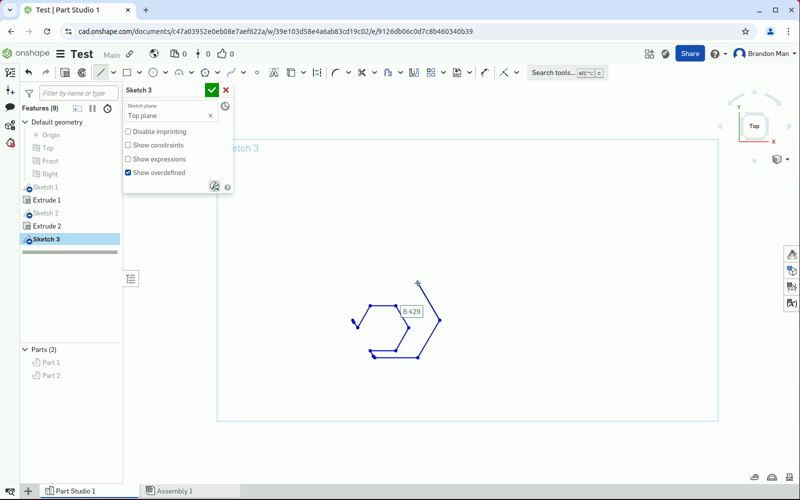
mouse_move(447, 282)
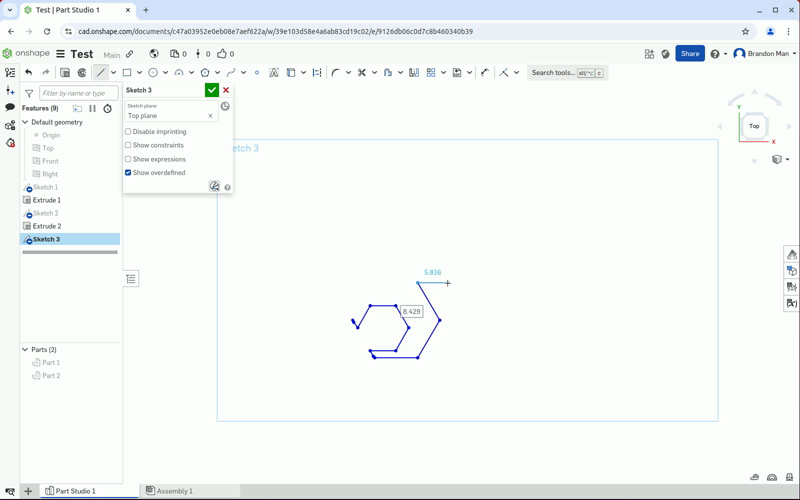
mouse_move(374, 282)
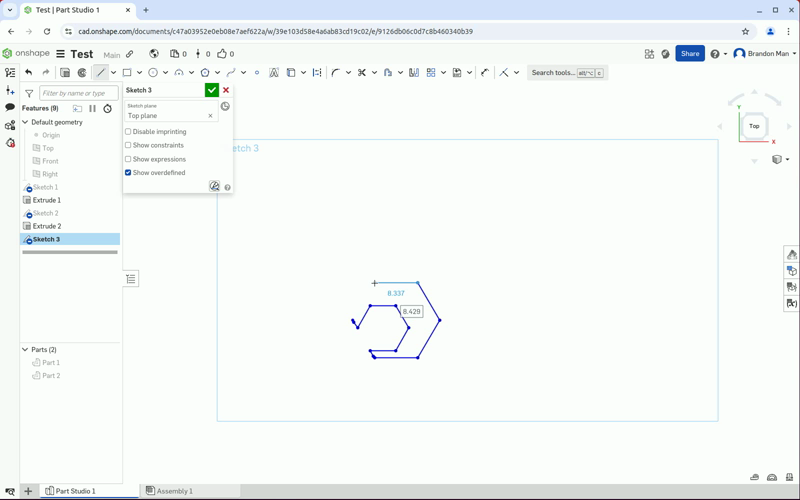
click(374, 282)
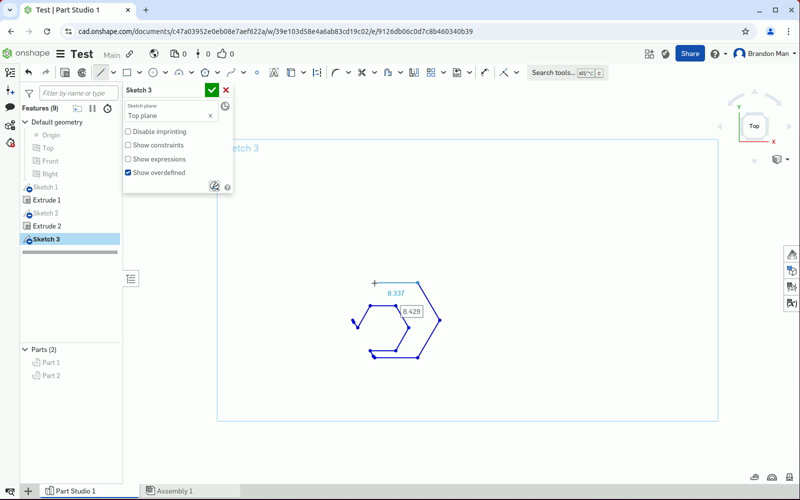
key_up(shift)
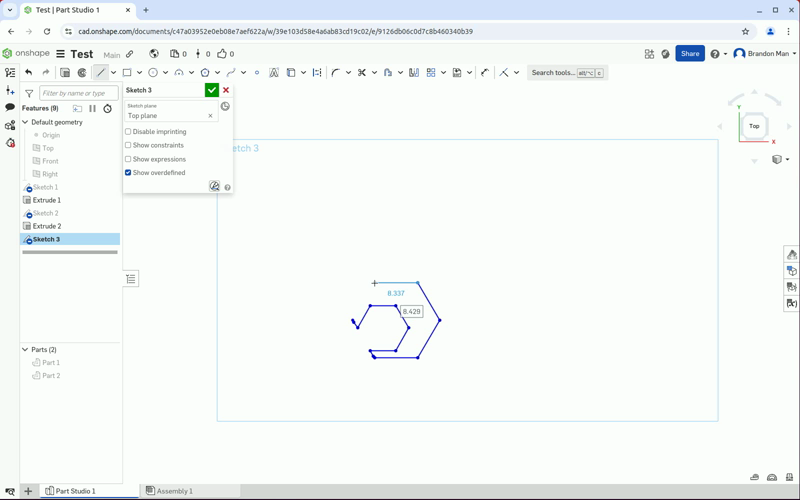
mouse_move(404, 282)
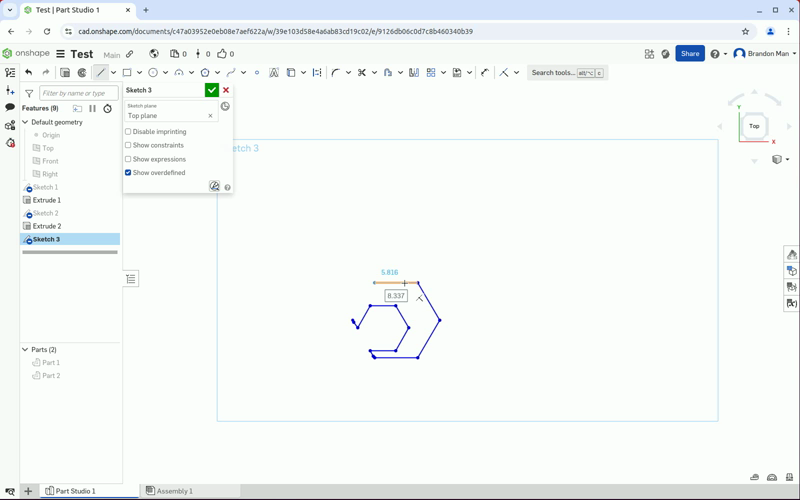
key_down(shift)
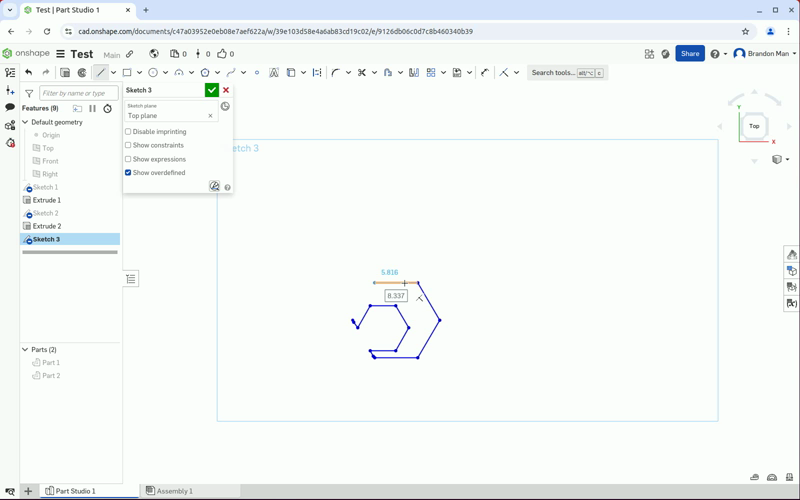
mouse_move(352, 320)
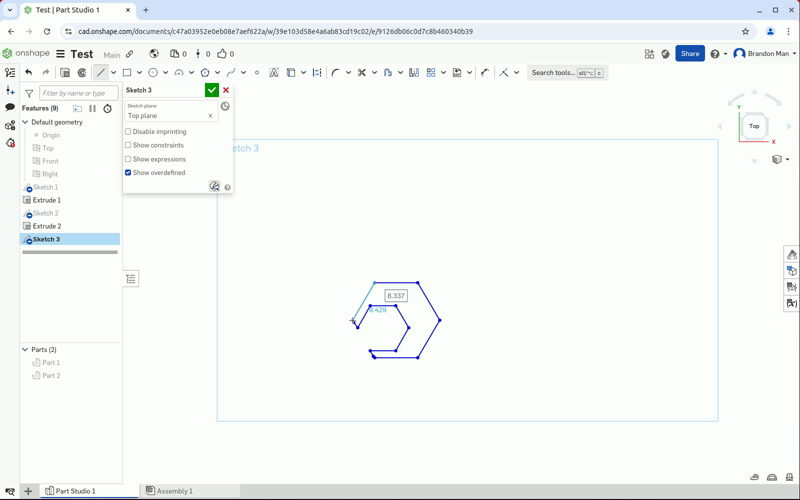
scroll(6)
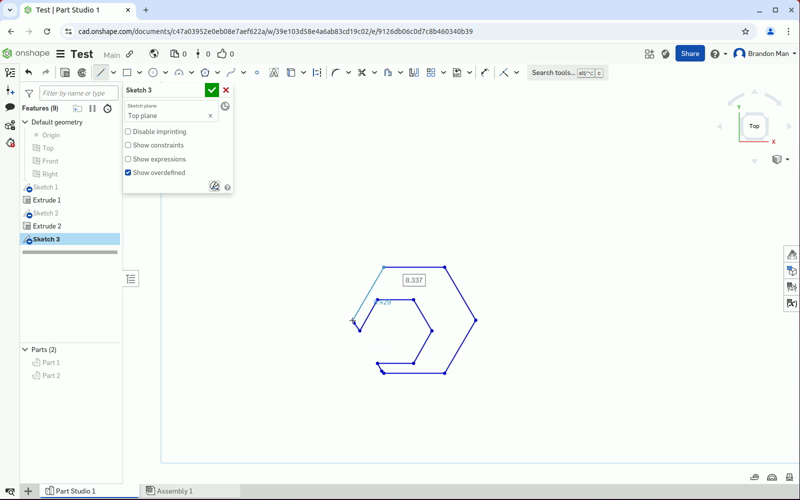
scroll(6)
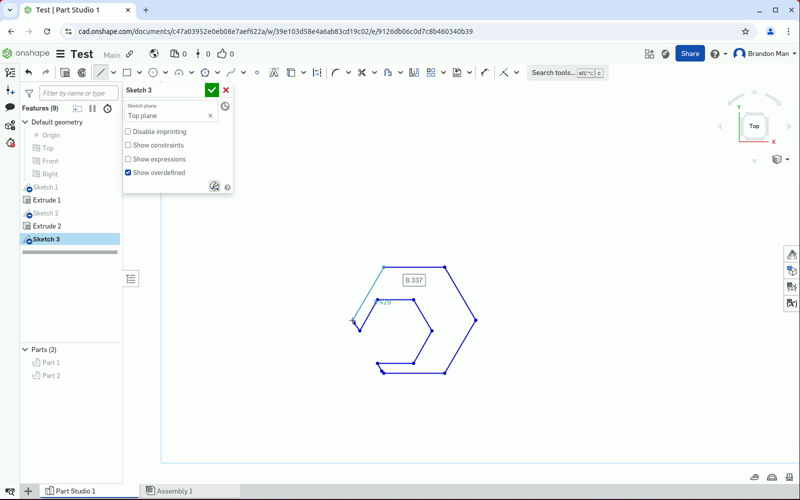
scroll(6)
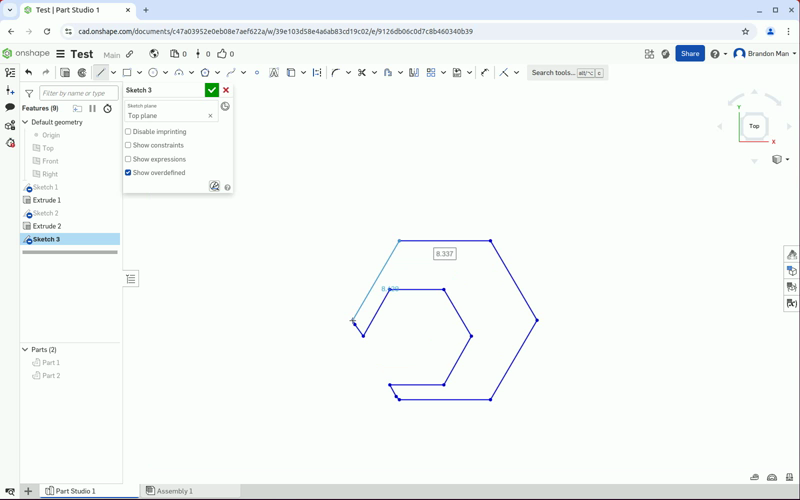
scroll(6)
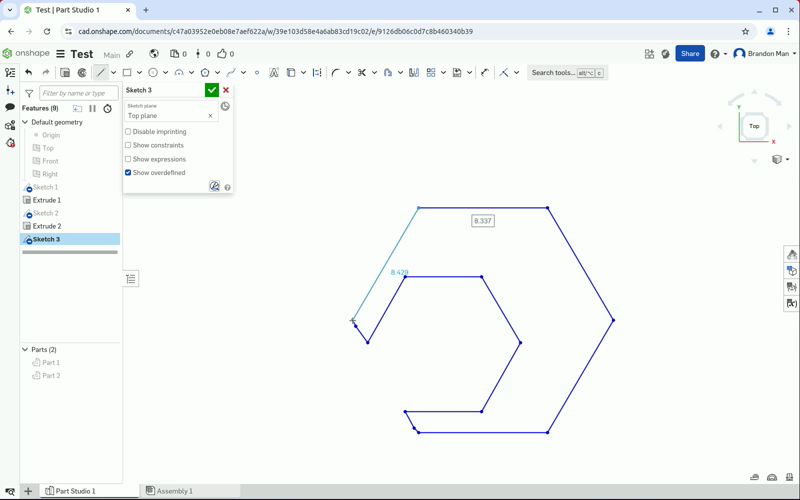
scroll(6)
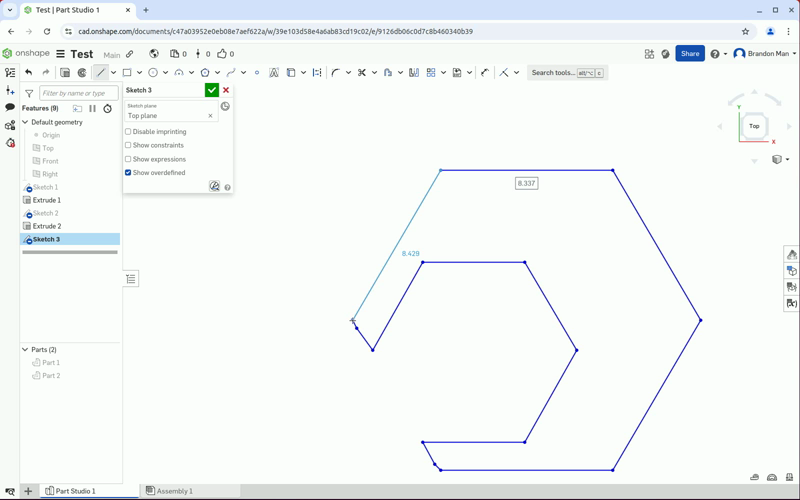
scroll(6)
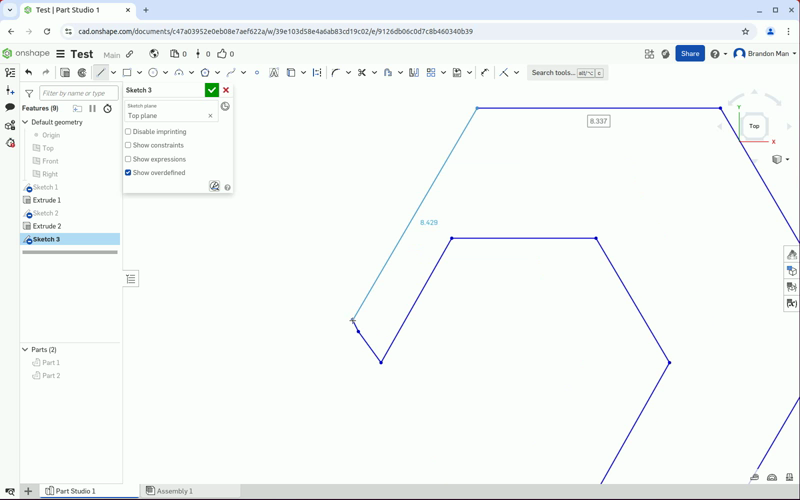
scroll(6)
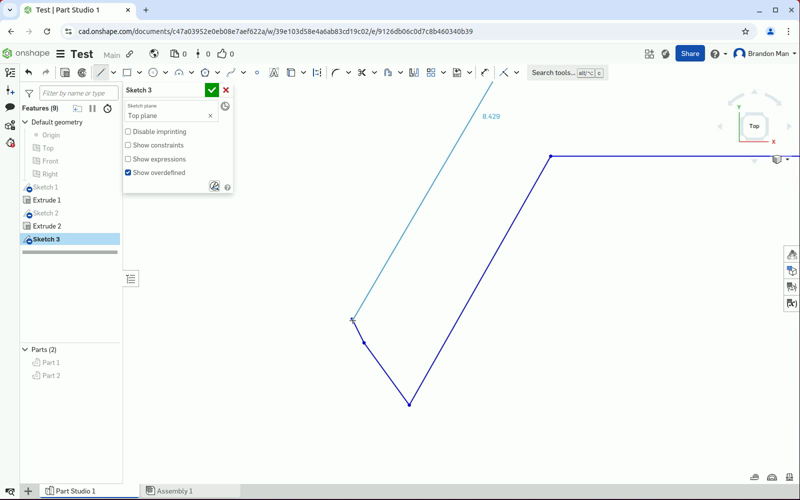
key_up(shift)
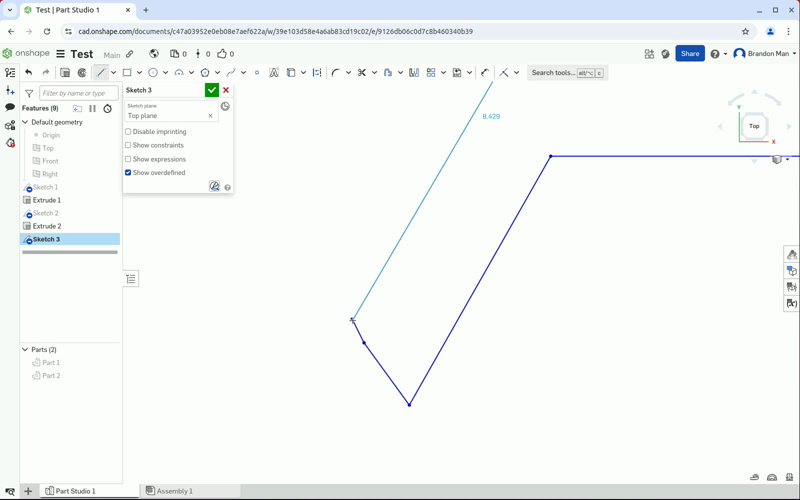
click(352, 320)
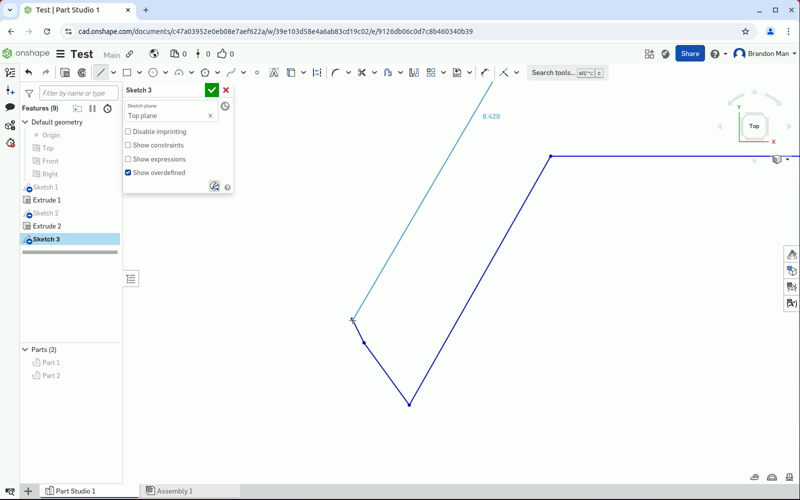
scroll(-6)
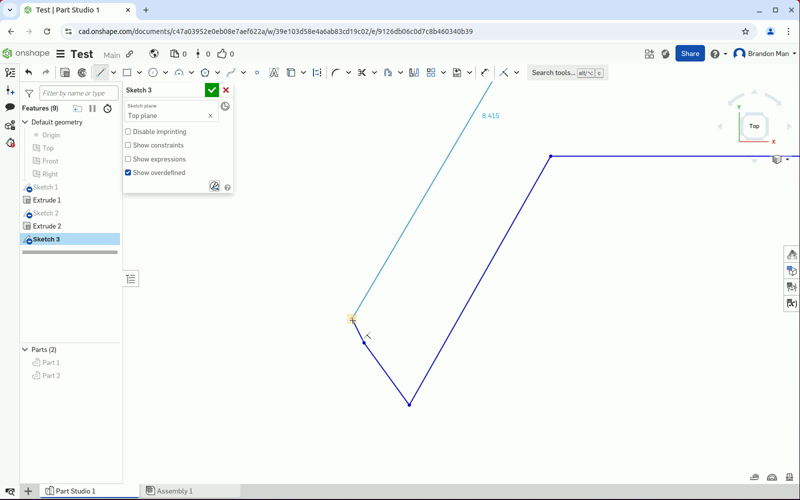
scroll(-6)
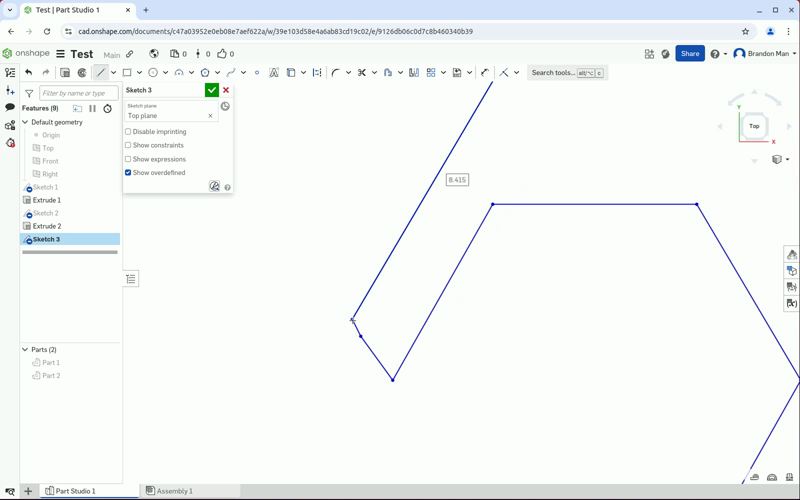
scroll(-6)
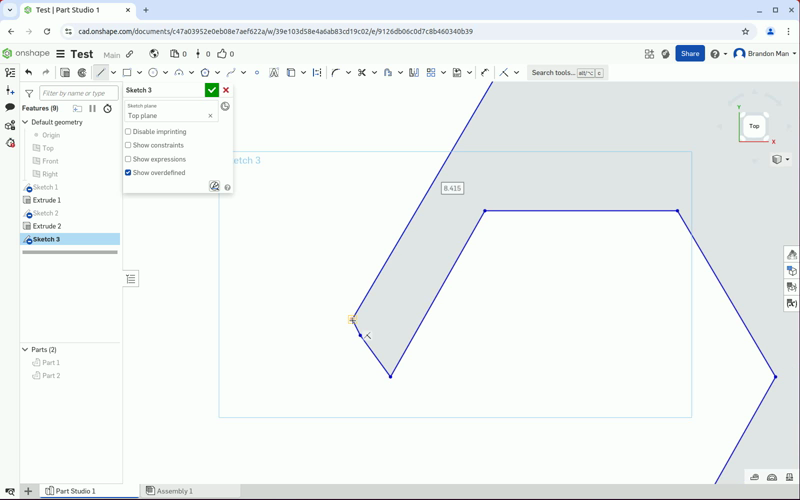
scroll(-6)
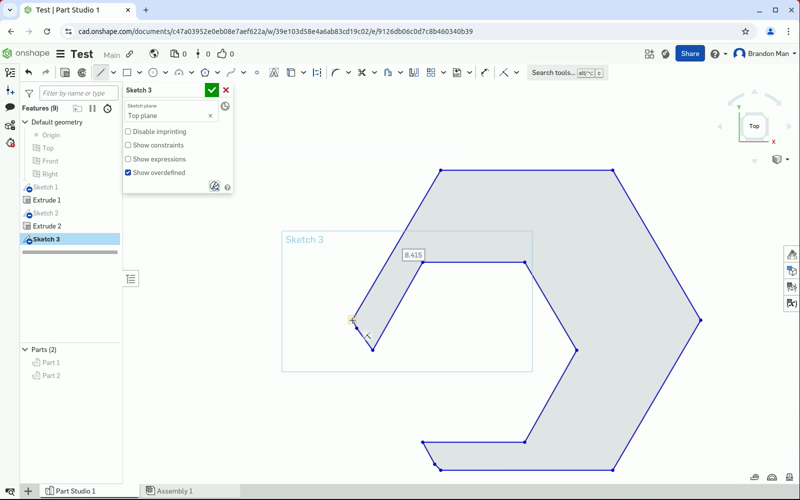
scroll(-6)
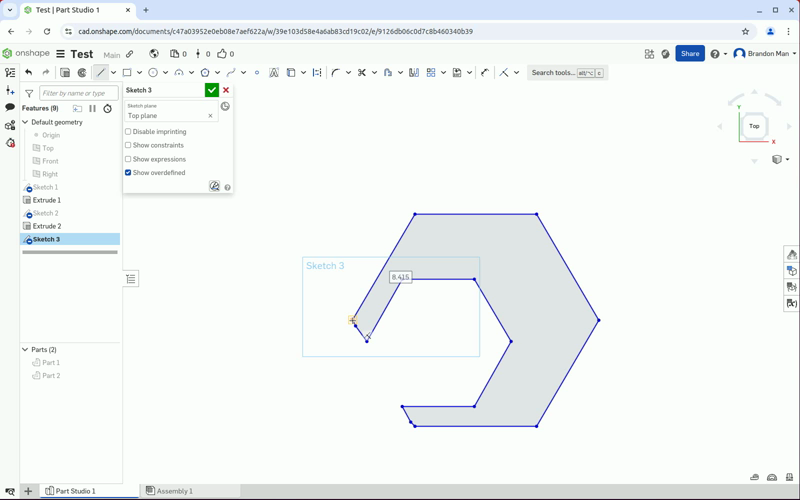
scroll(-6)
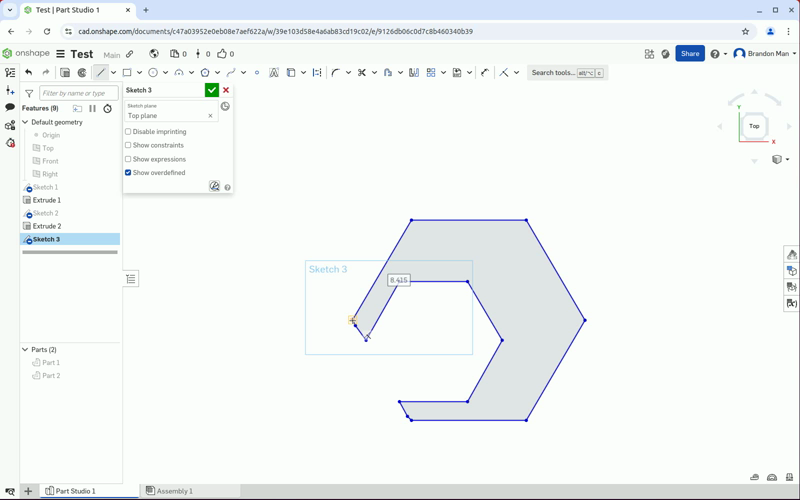
scroll(-6)
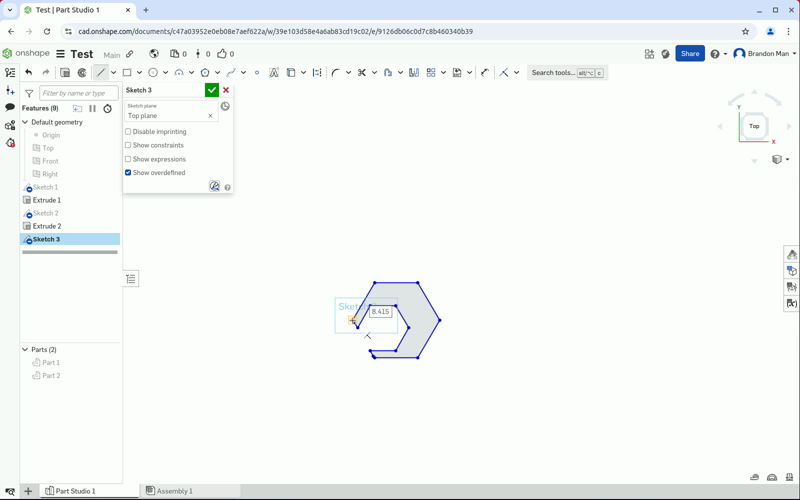
key(esc)
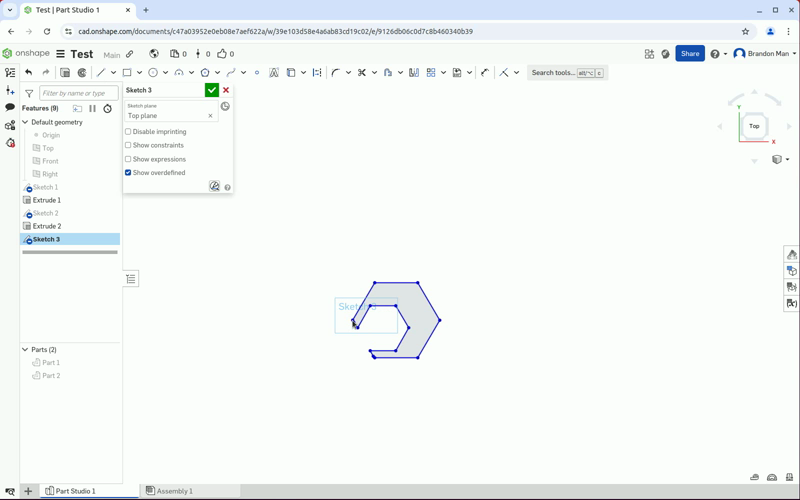
mouse_move(415, 289)
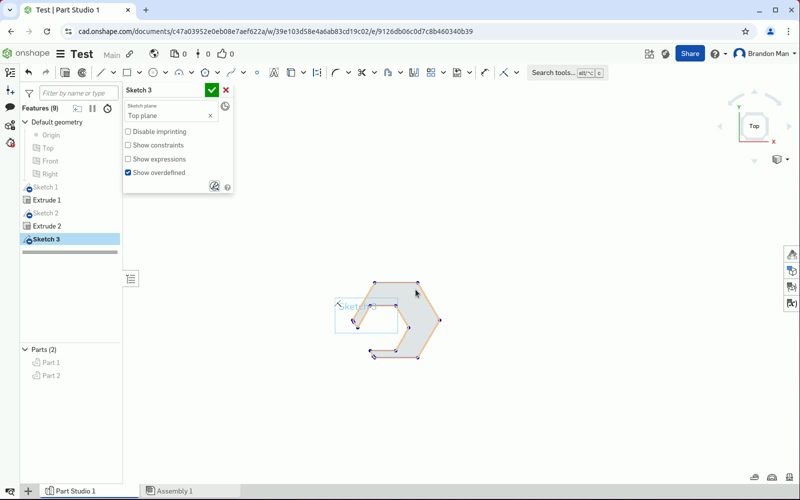
click(415, 289)
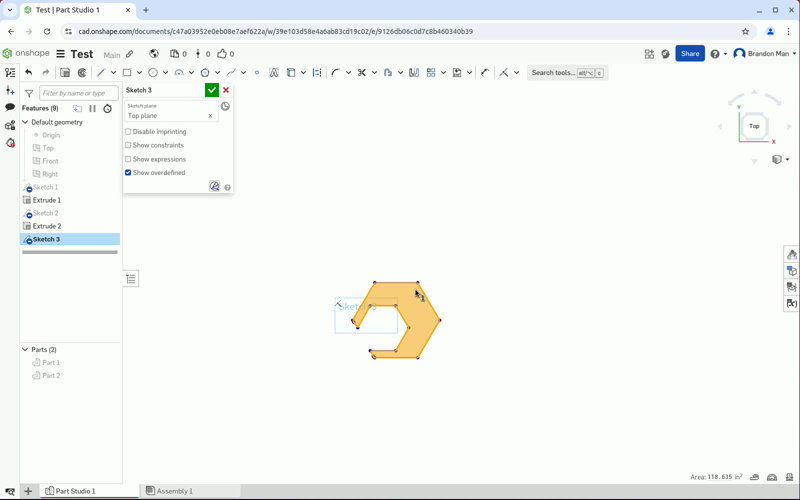
mouse_move(73, 352)
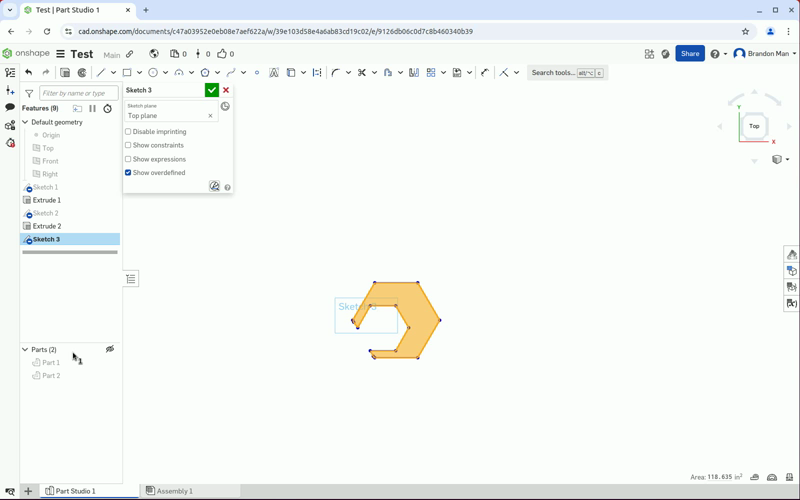
key(shift+y)
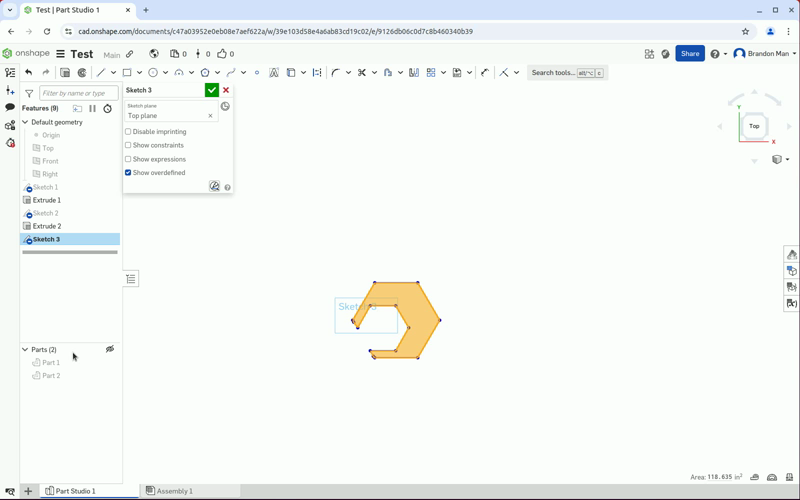
key(shift+e)
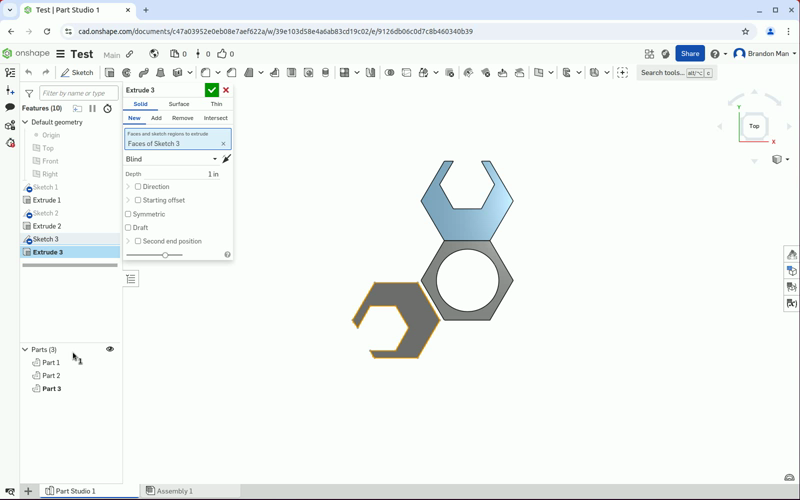
mouse_move(143, 106)
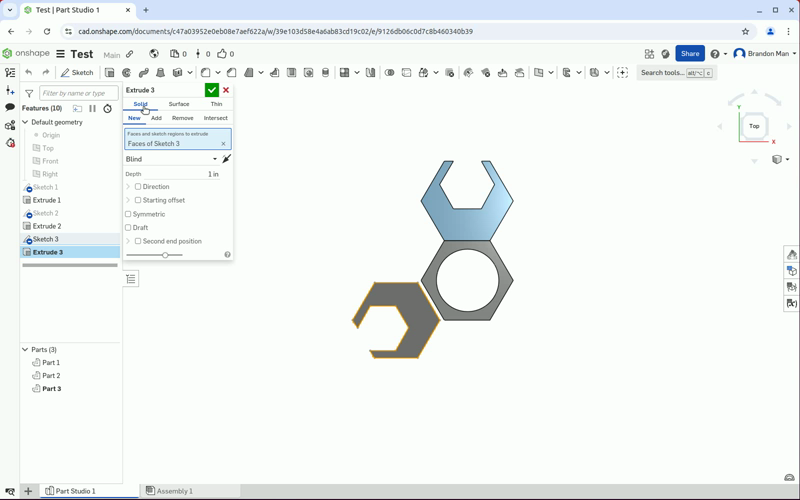
click(143, 106)
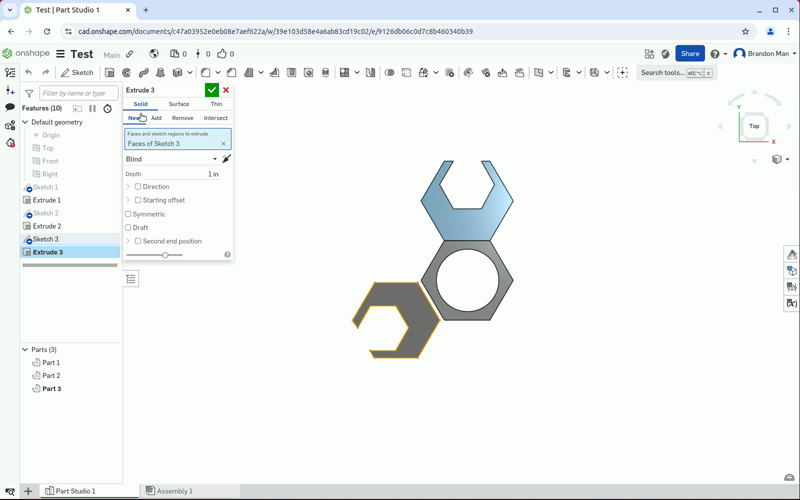
mouse_move(137, 120)
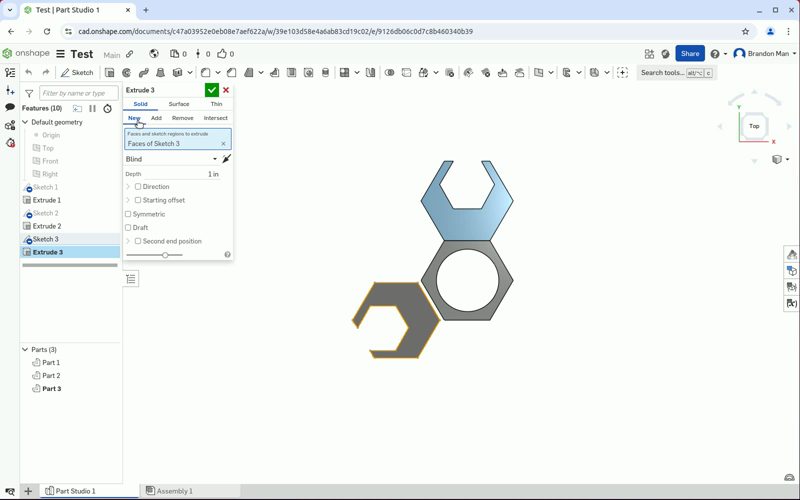
click(137, 120)
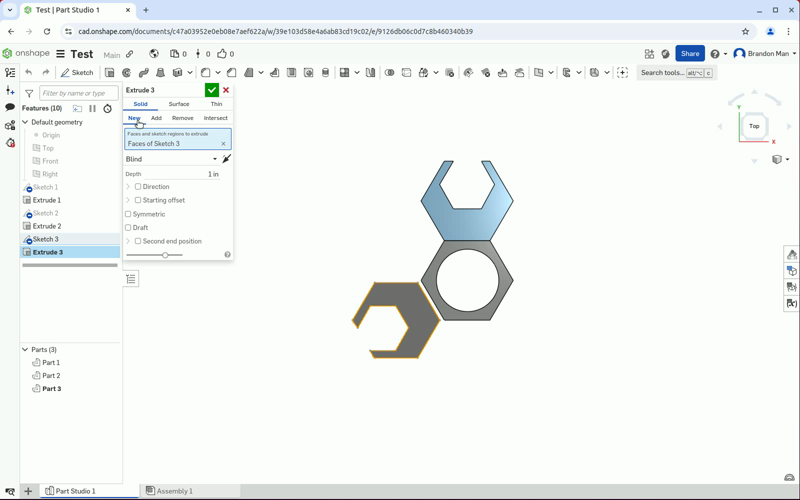
key(tab, 4)
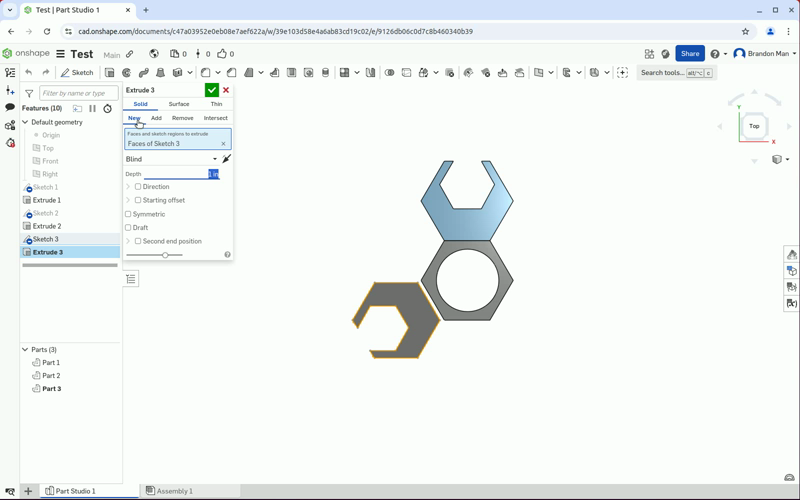
text(3.851)
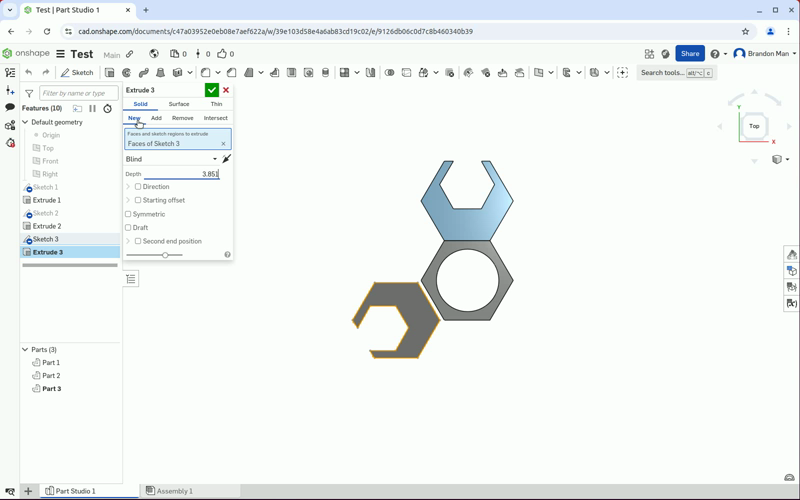
key(enter)
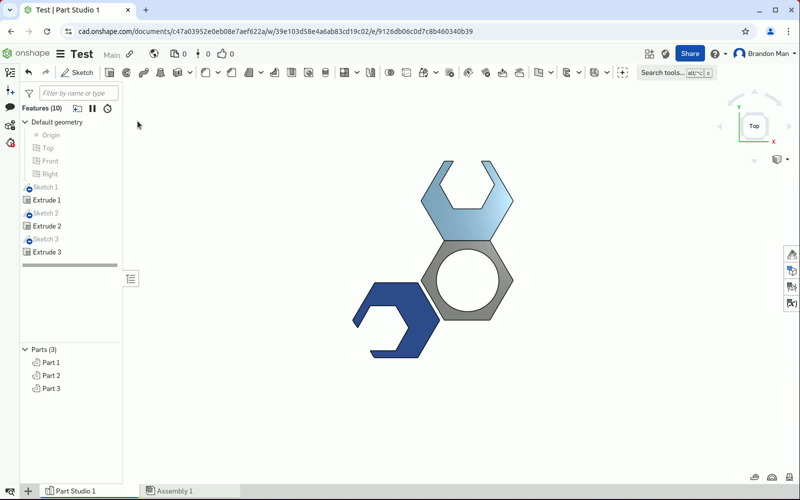
key(shift+h)
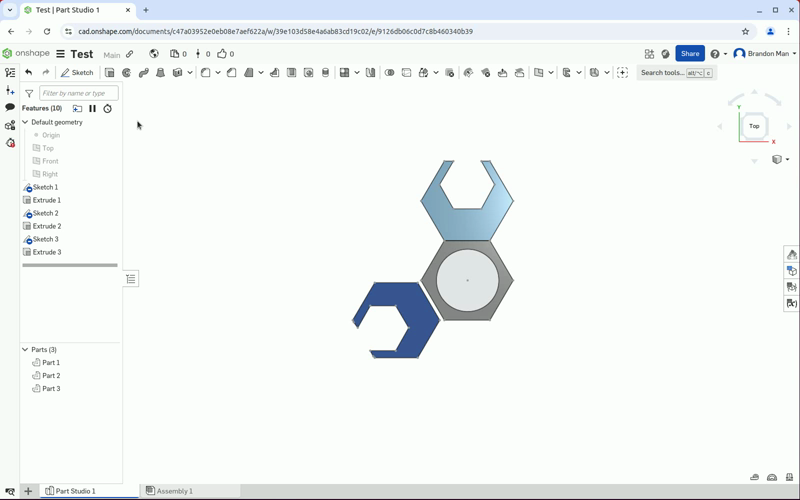
key(shift+h)
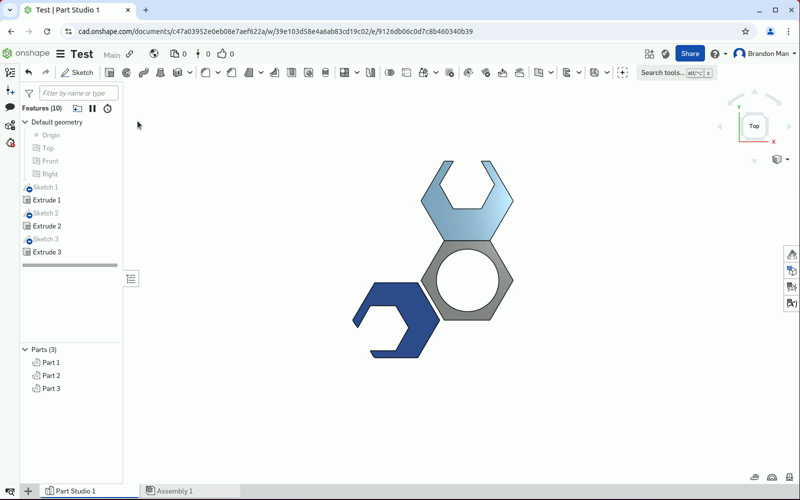
mouse_move(73, 189)
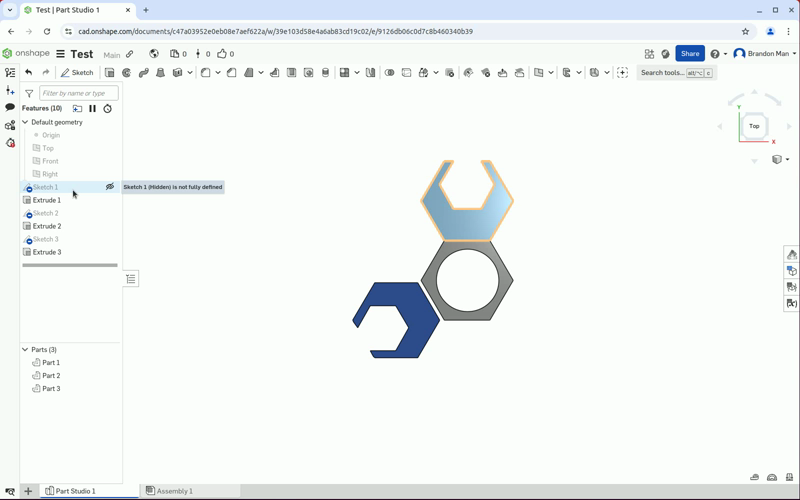
click(73, 189)
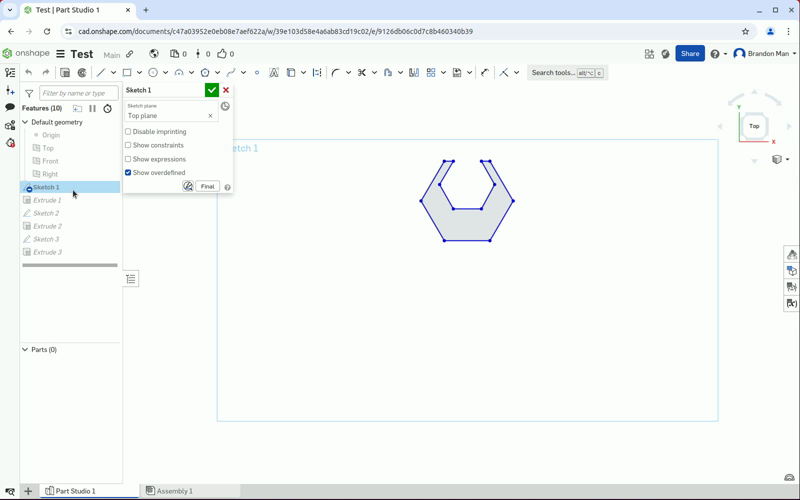
mouse_move(229, 92)
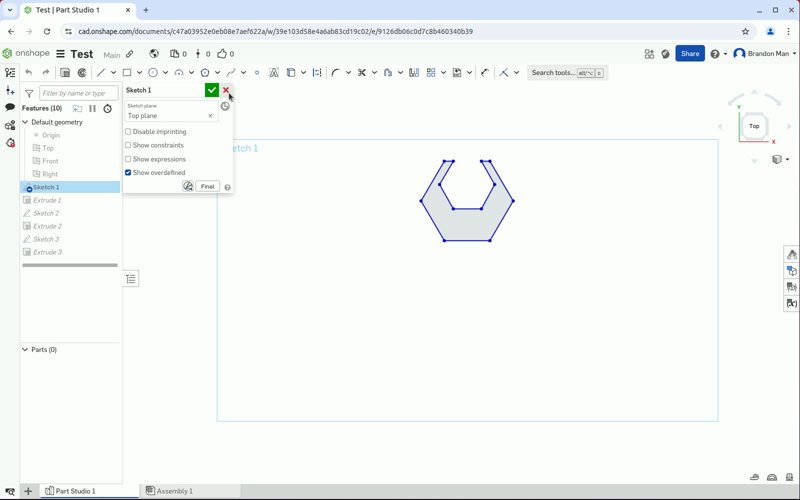
click(229, 92)
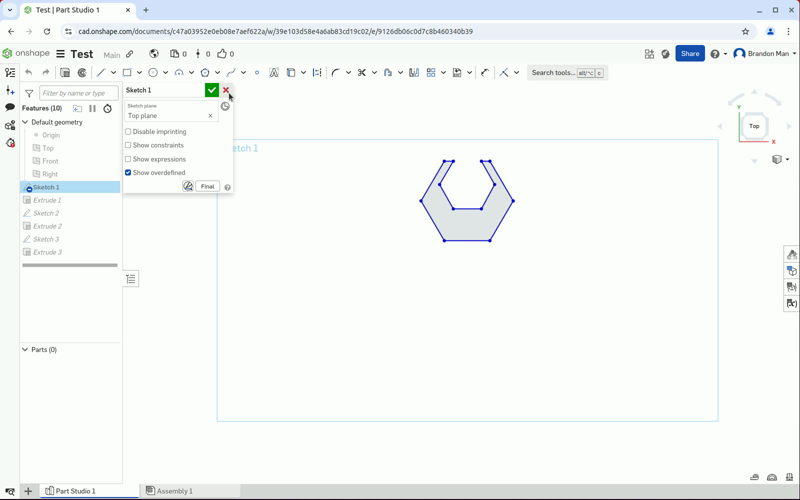
key(shift+s)
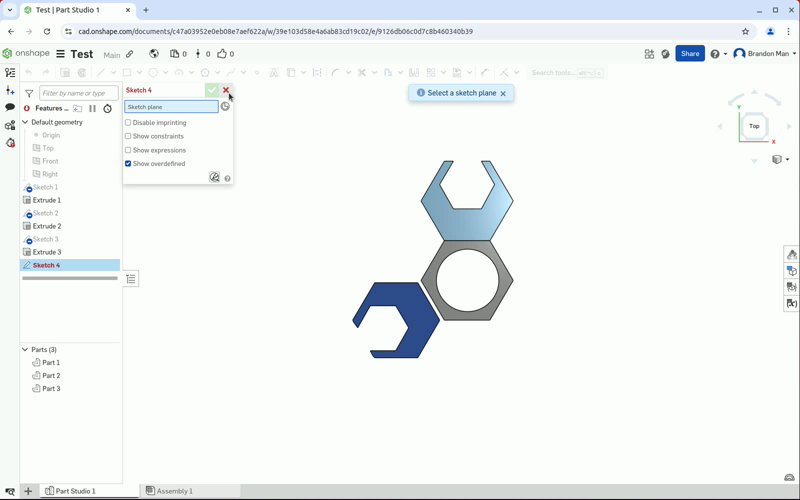
mouse_move(73, 150)
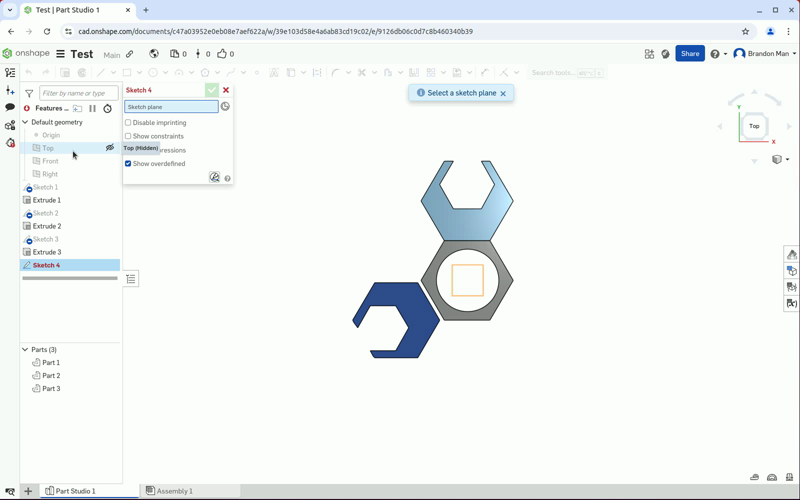
click(73, 150)
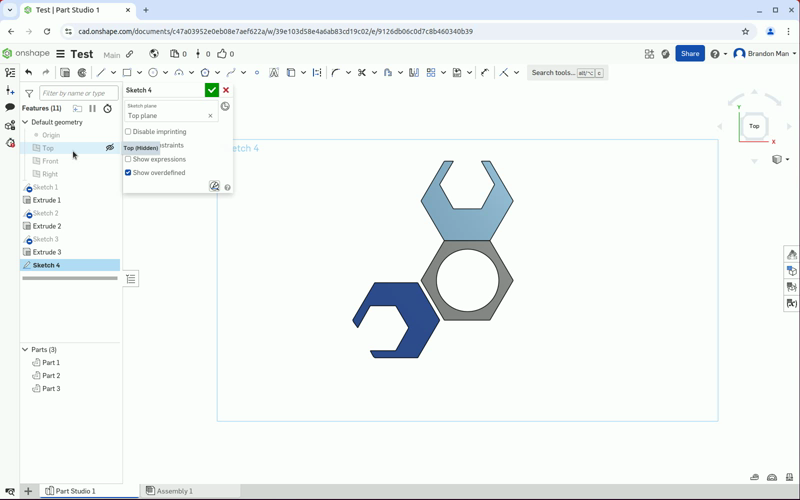
mouse_move(73, 352)
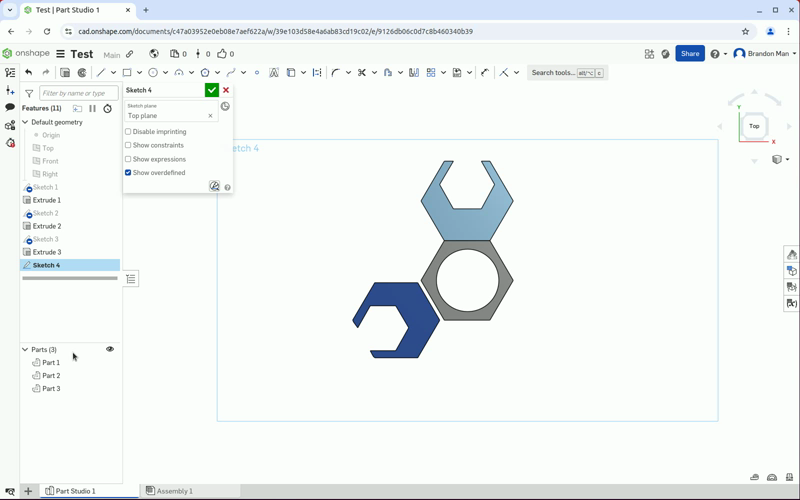
key(y)
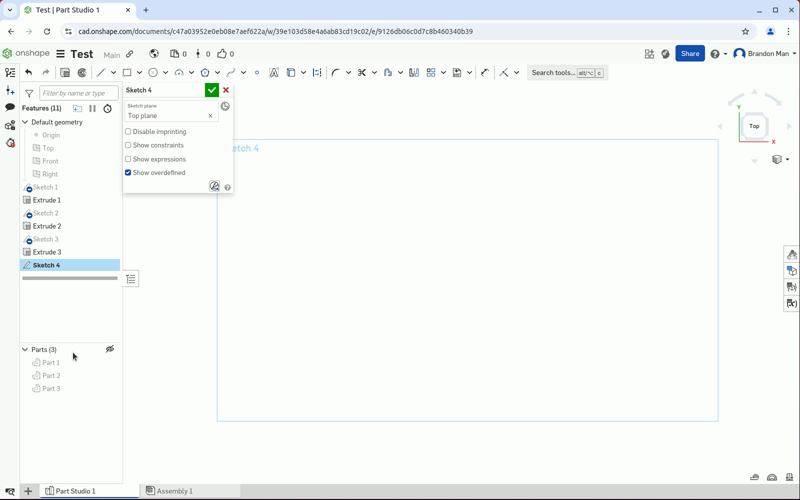
key(l)
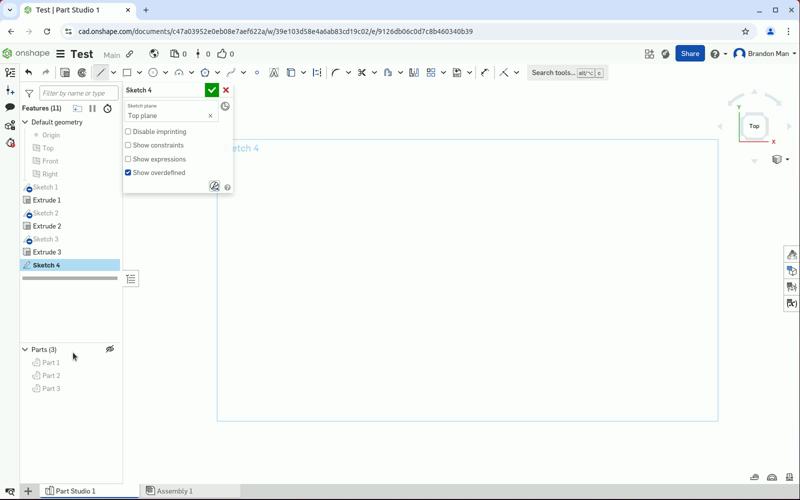
key_down(shift)
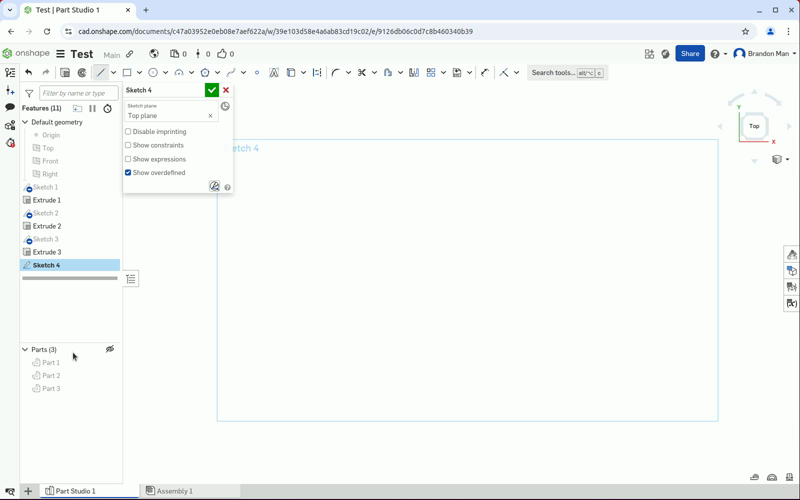
mouse_move(481, 320)
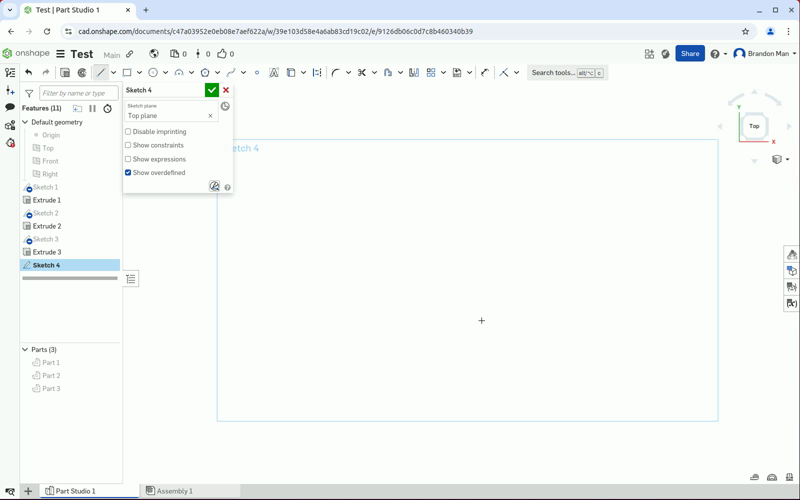
click(481, 320)
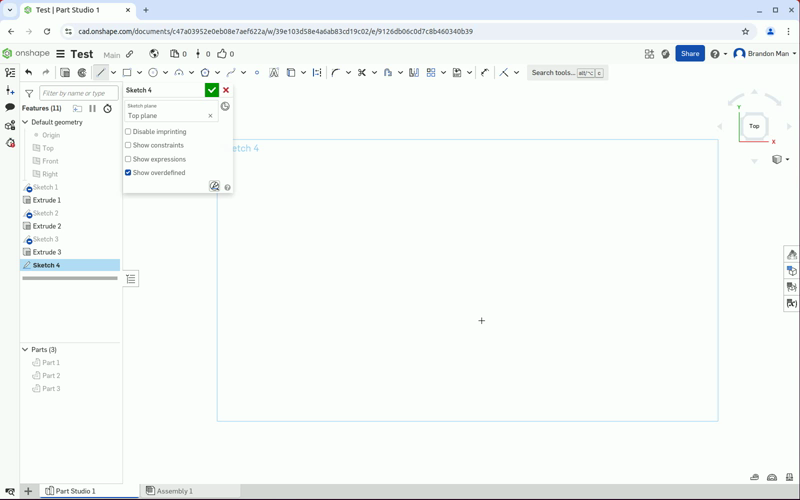
key_up(shift)
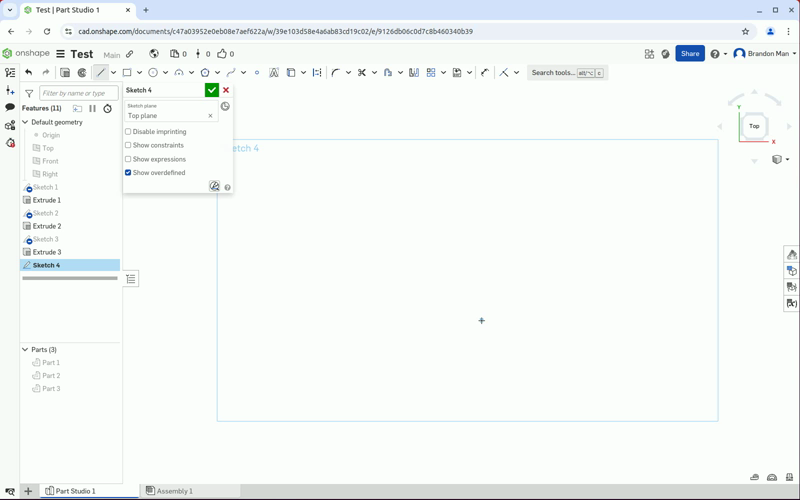
key_down(shift)
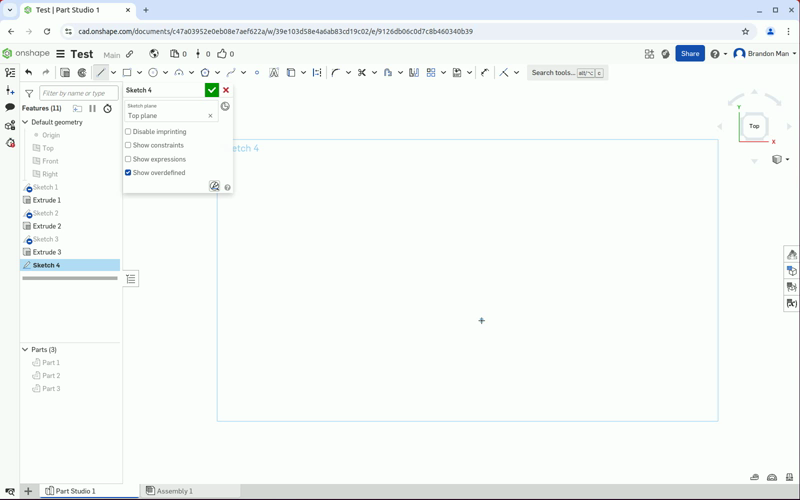
mouse_move(511, 320)
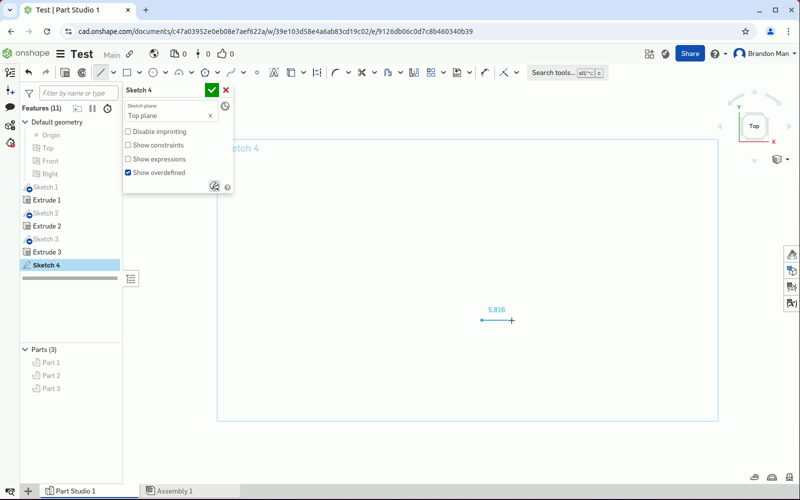
mouse_move(504, 357)
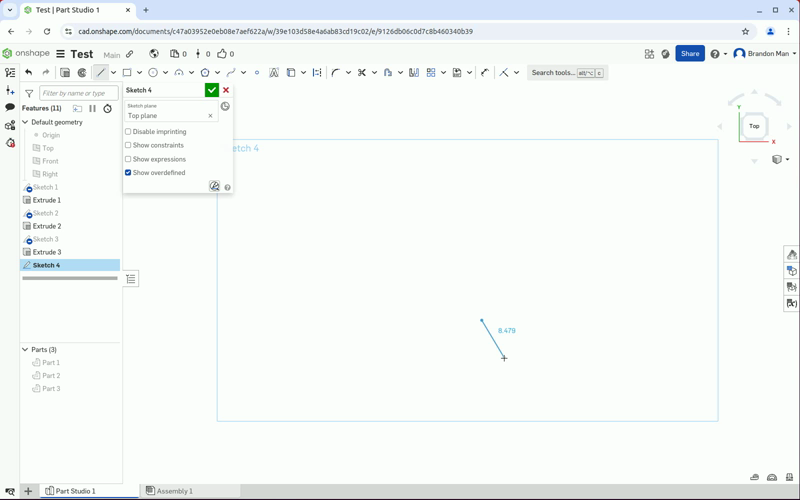
click(504, 357)
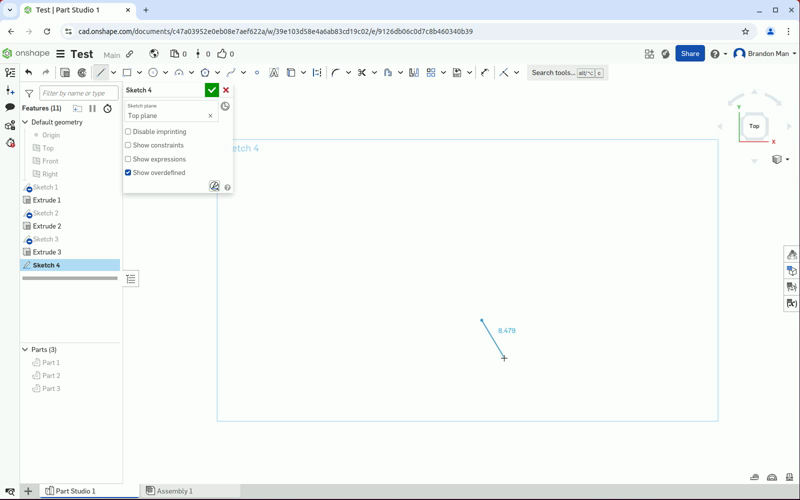
key_up(shift)
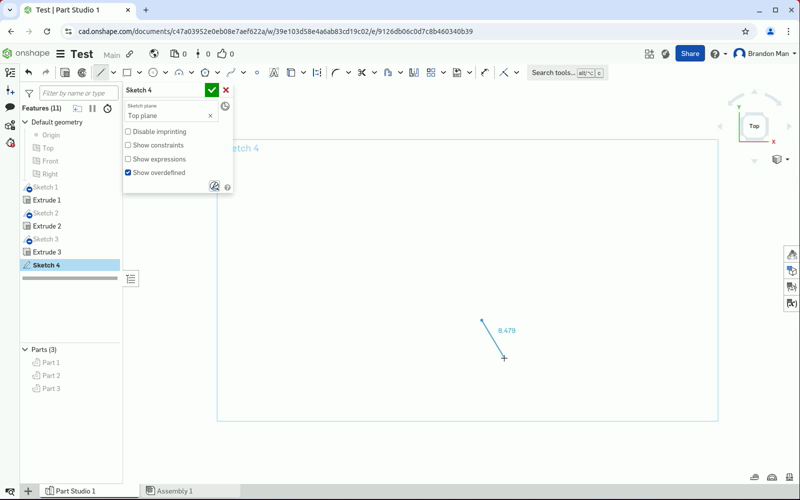
key_down(shift)
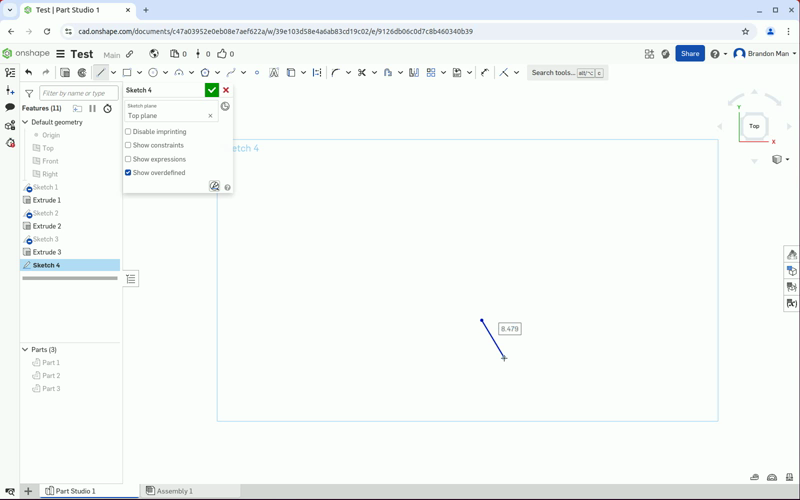
mouse_move(534, 357)
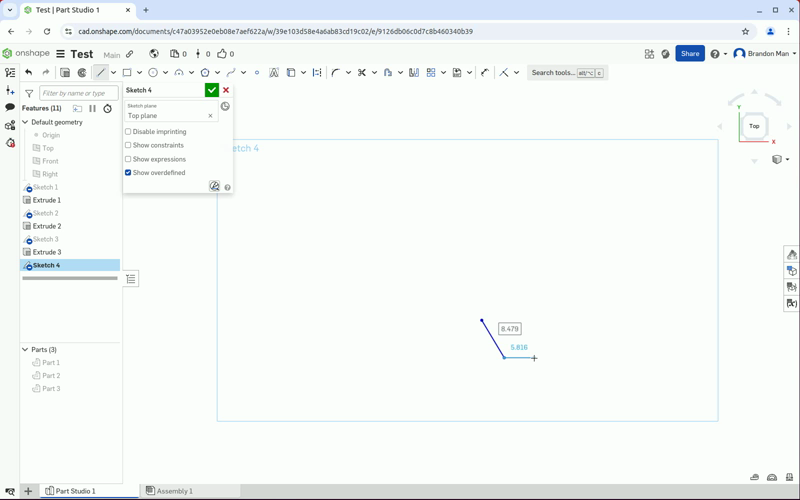
mouse_move(546, 357)
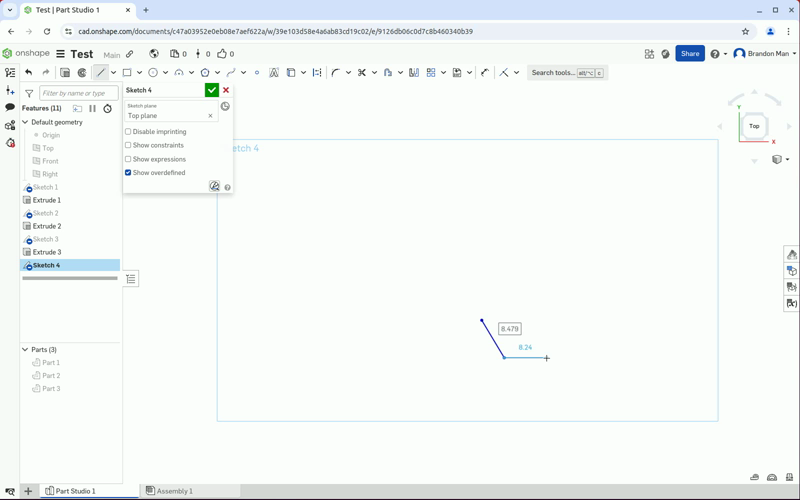
click(546, 357)
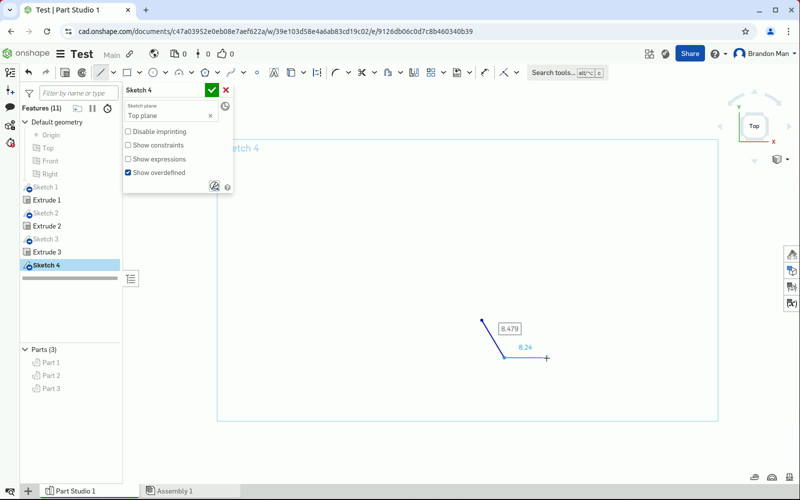
key_up(shift)
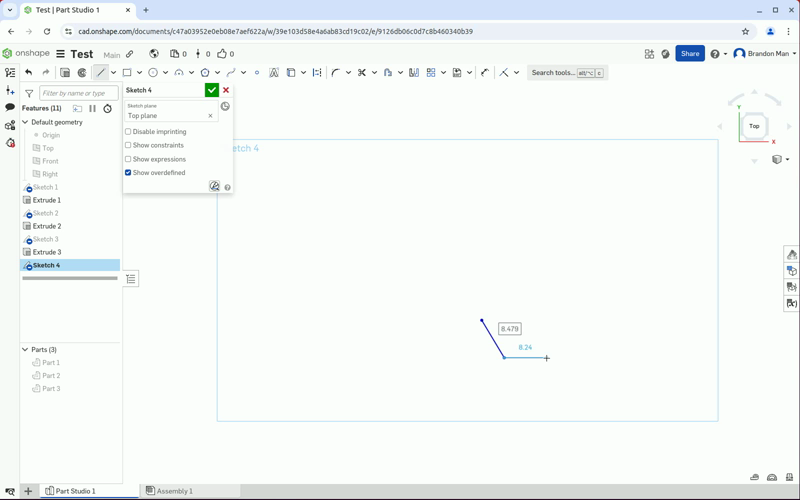
key_down(shift)
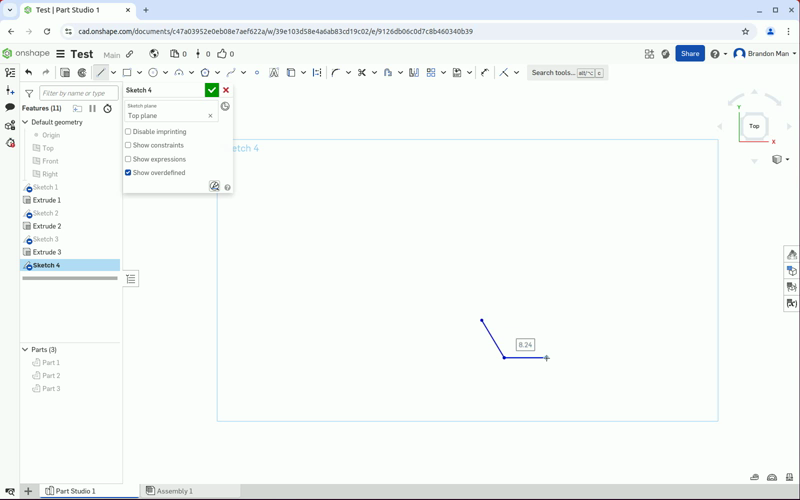
mouse_move(576, 357)
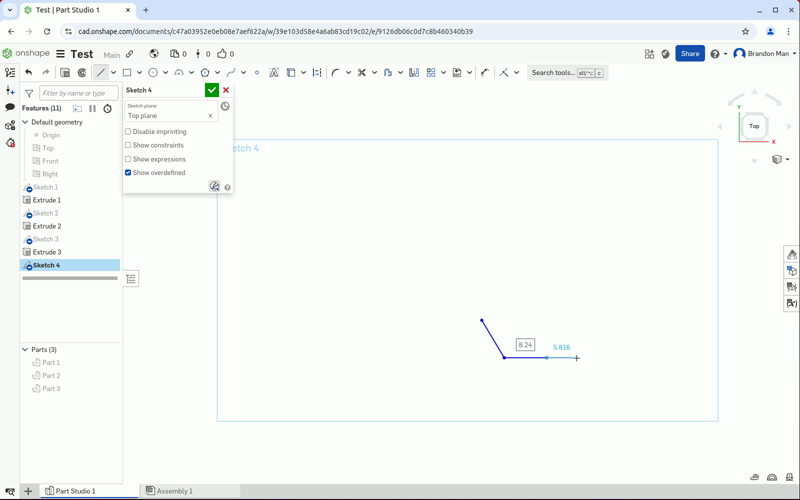
mouse_move(551, 350)
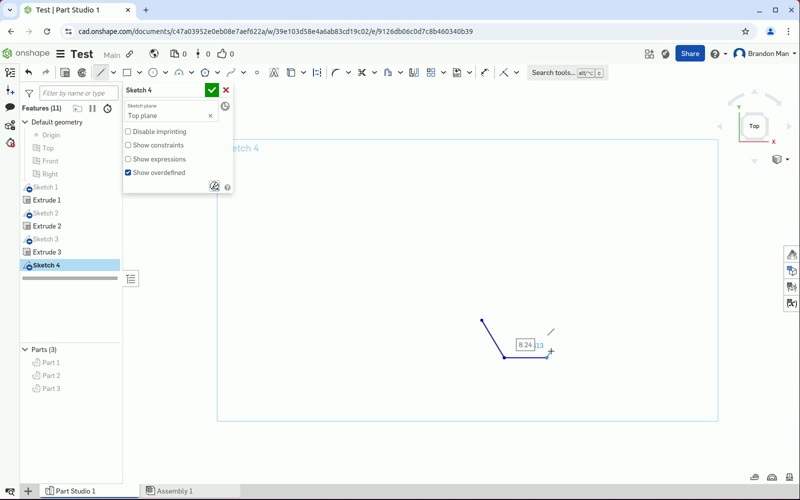
click(551, 350)
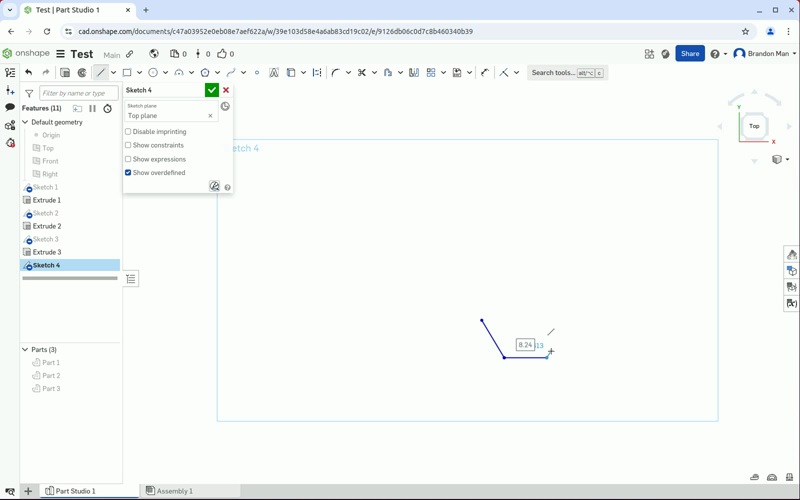
key_up(shift)
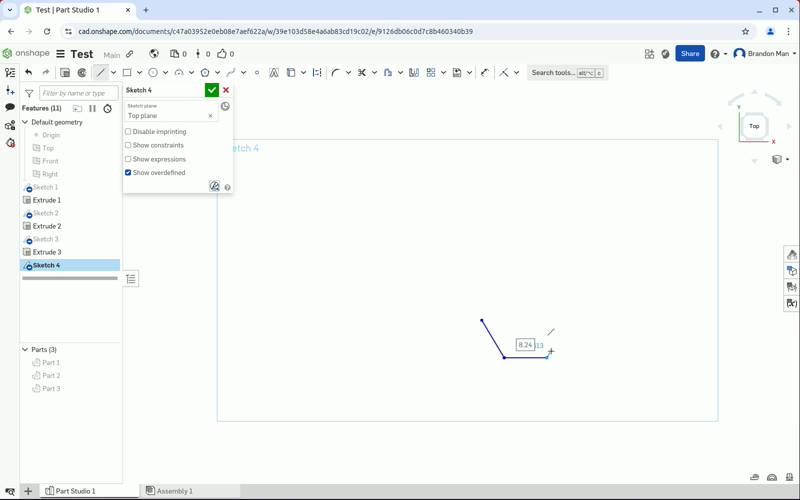
key_down(shift)
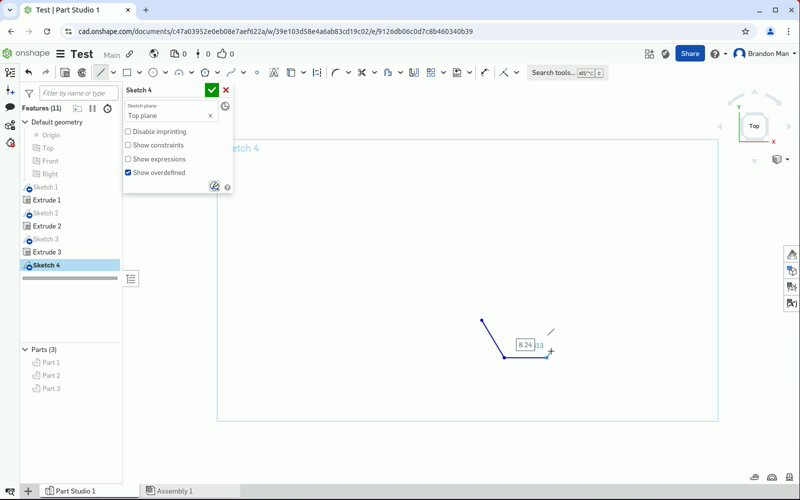
mouse_move(581, 350)
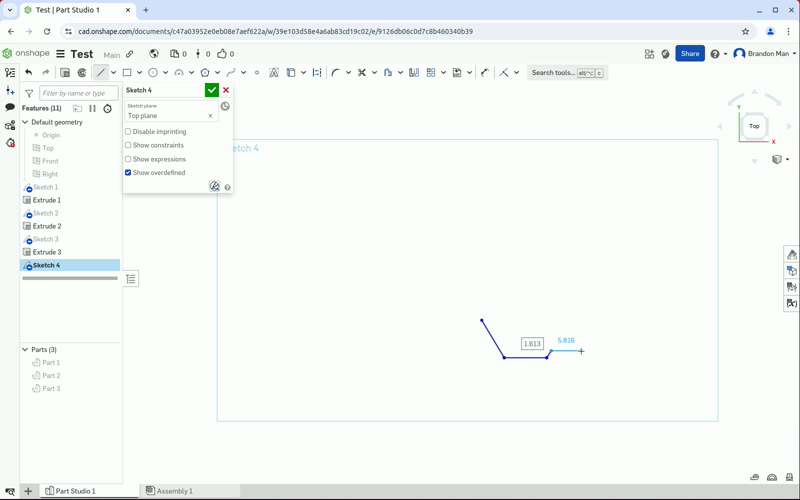
mouse_move(525, 350)
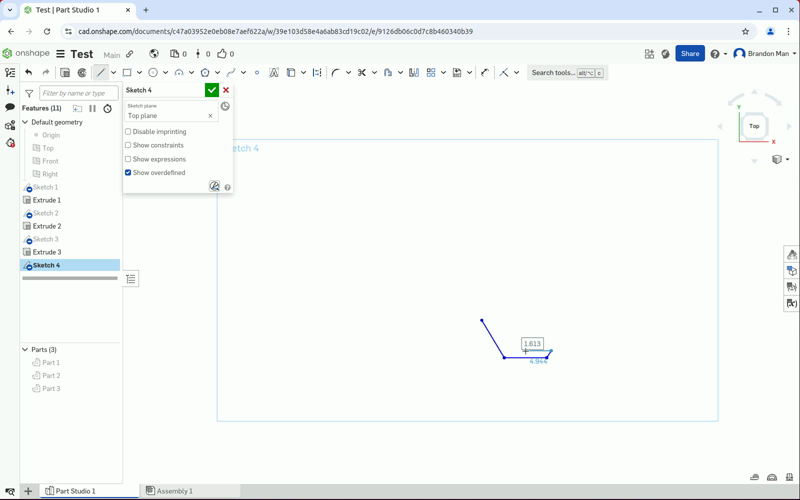
click(525, 350)
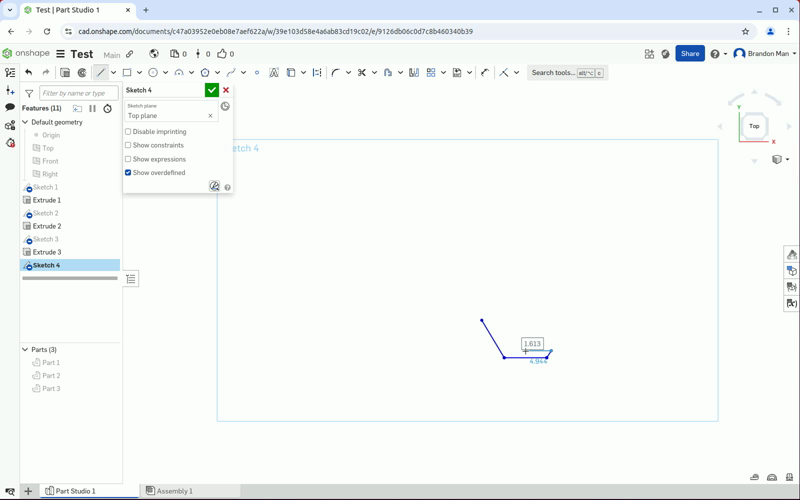
key_up(shift)
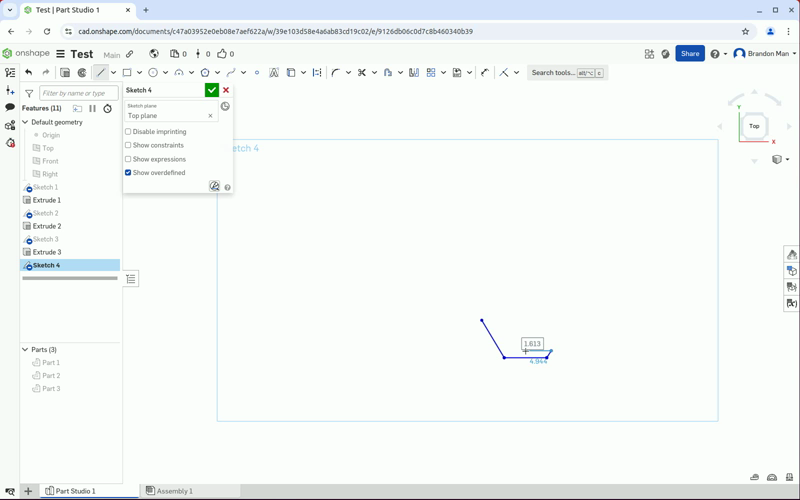
key_down(shift)
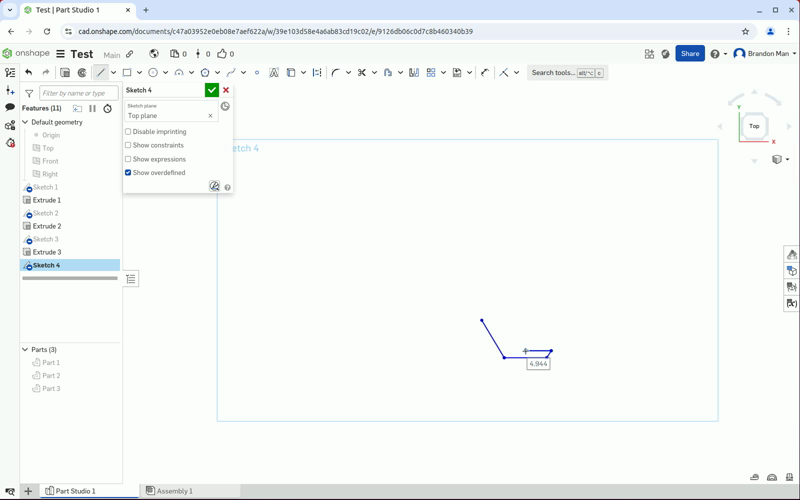
mouse_move(555, 350)
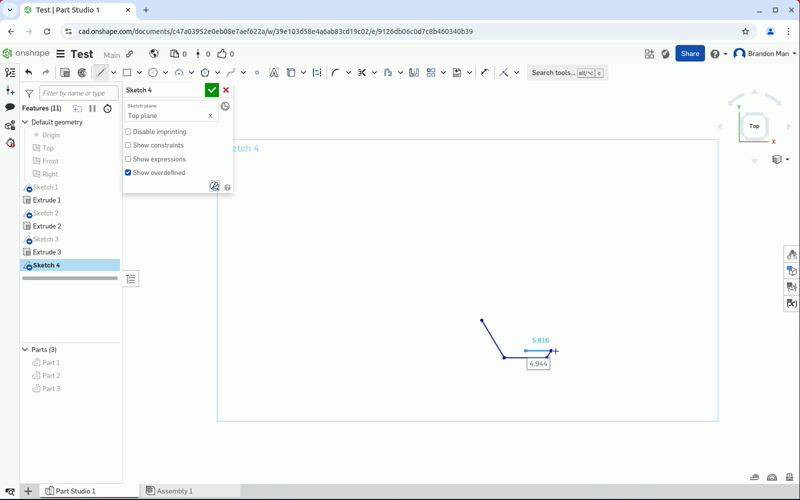
mouse_move(513, 327)
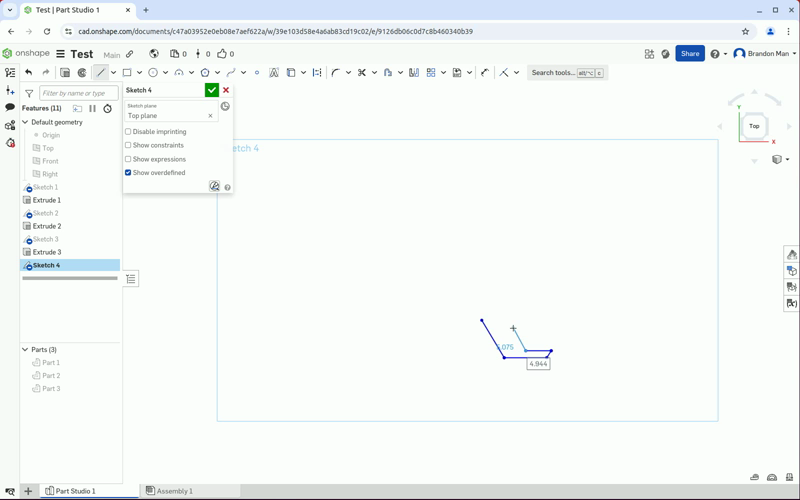
click(513, 327)
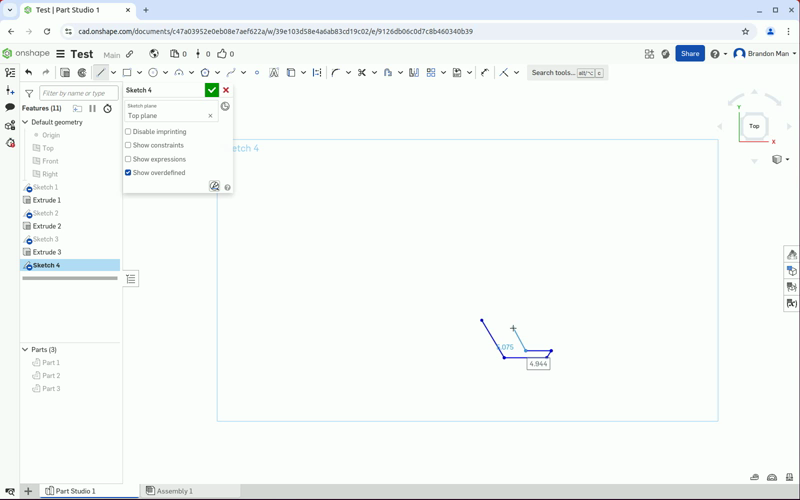
key_up(shift)
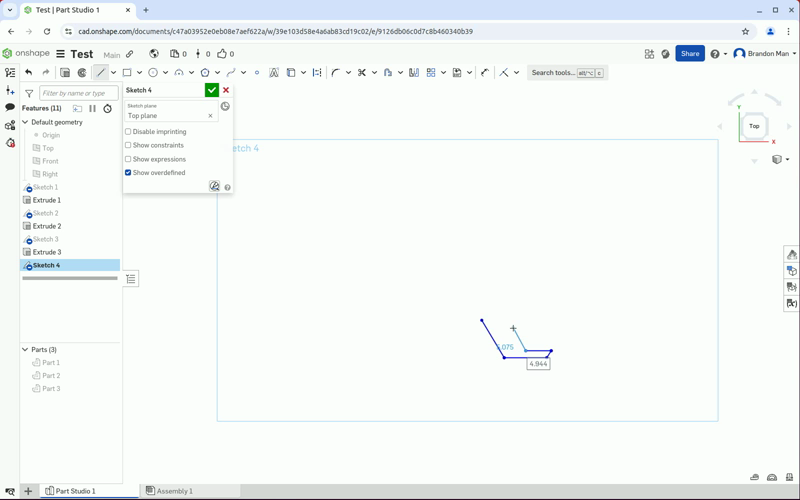
key_down(shift)
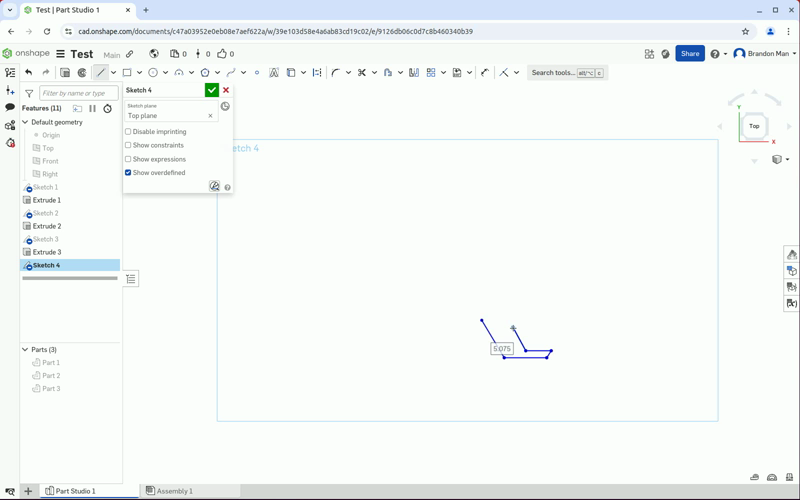
mouse_move(543, 327)
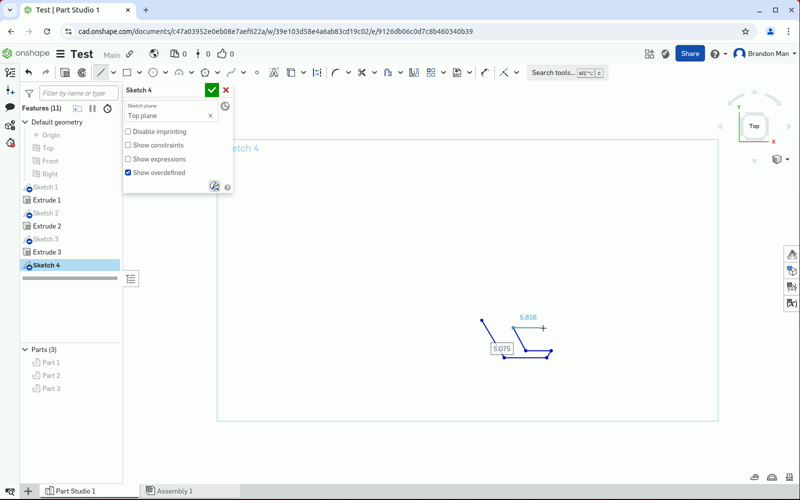
mouse_move(525, 305)
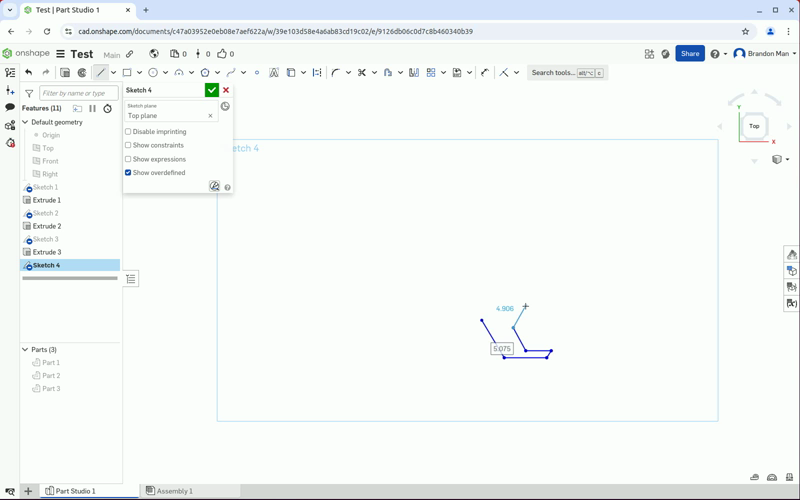
click(525, 305)
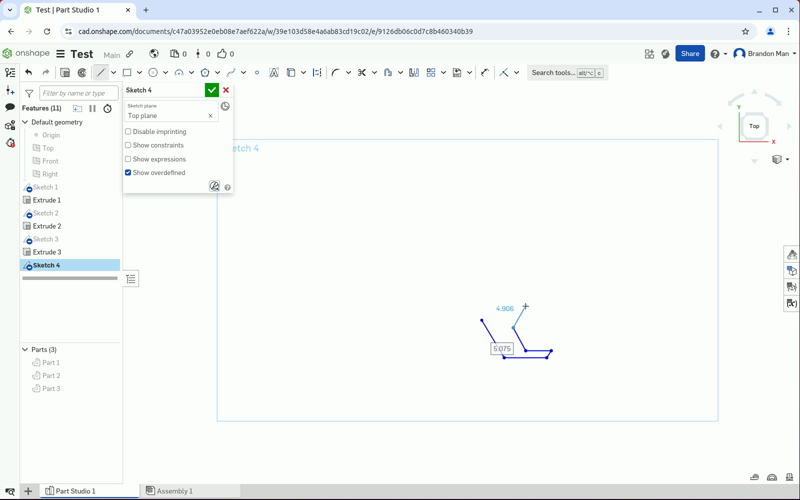
key_up(shift)
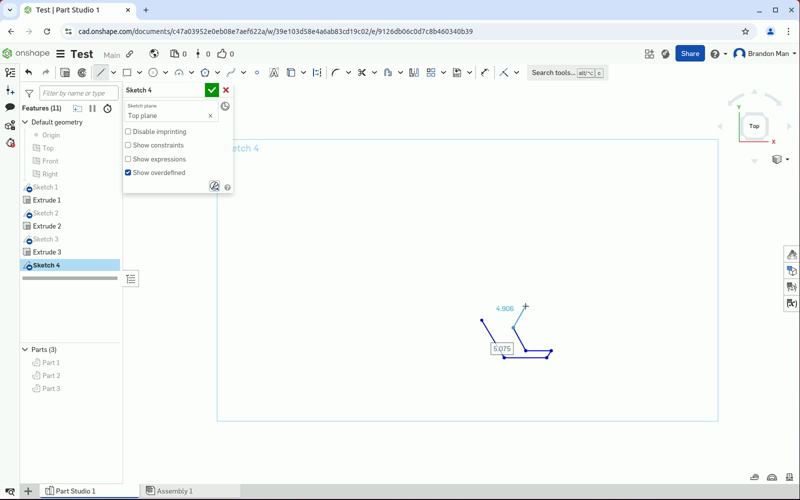
key_down(shift)
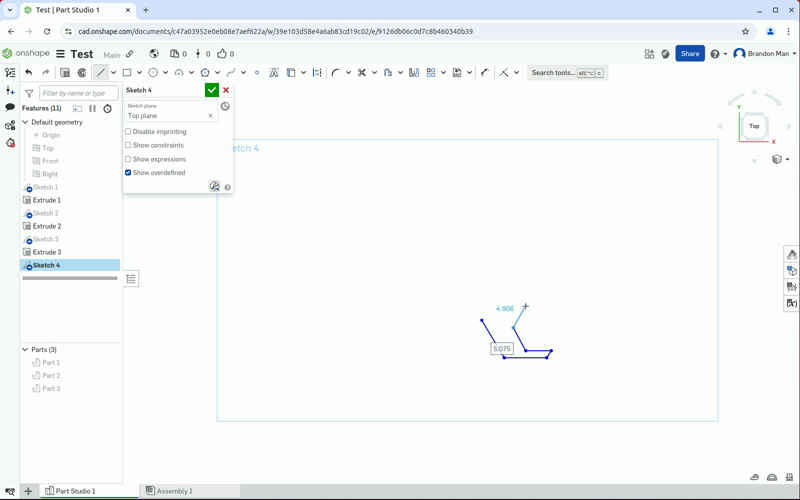
mouse_move(555, 305)
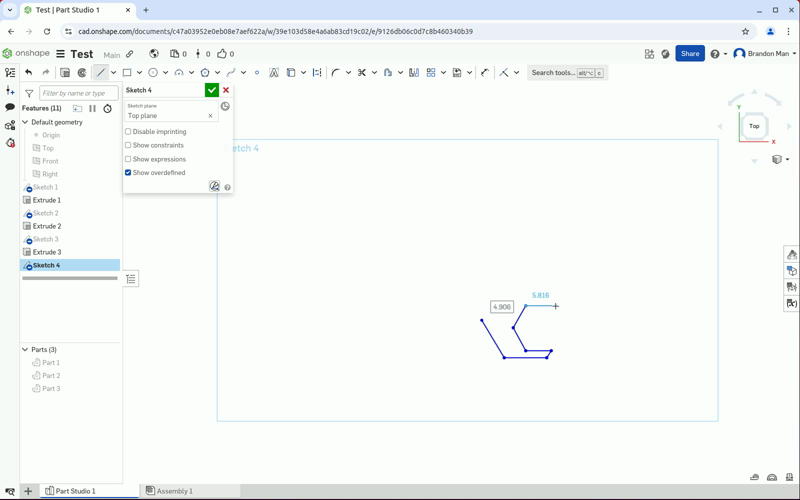
mouse_move(551, 305)
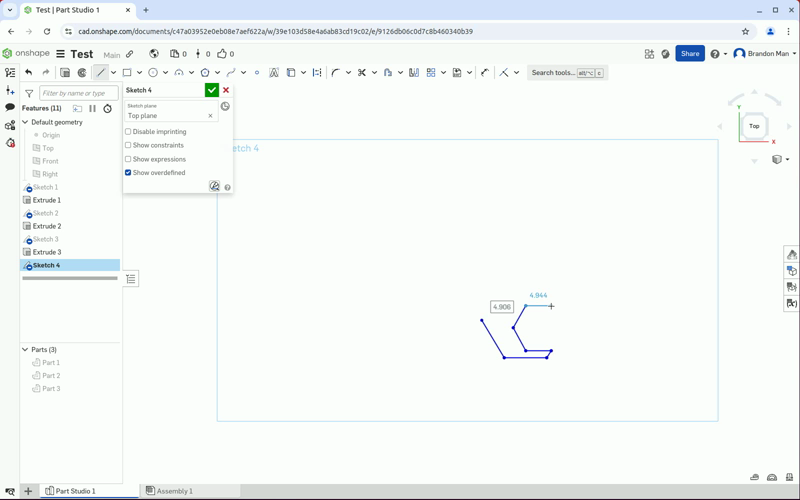
click(551, 305)
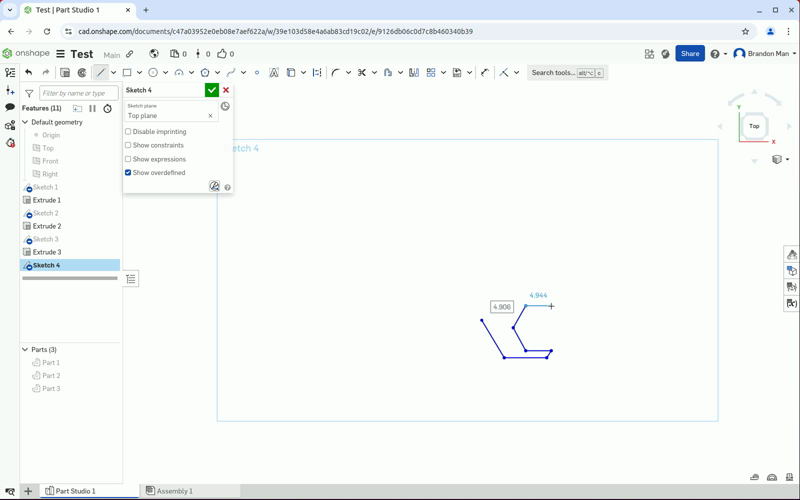
key_up(shift)
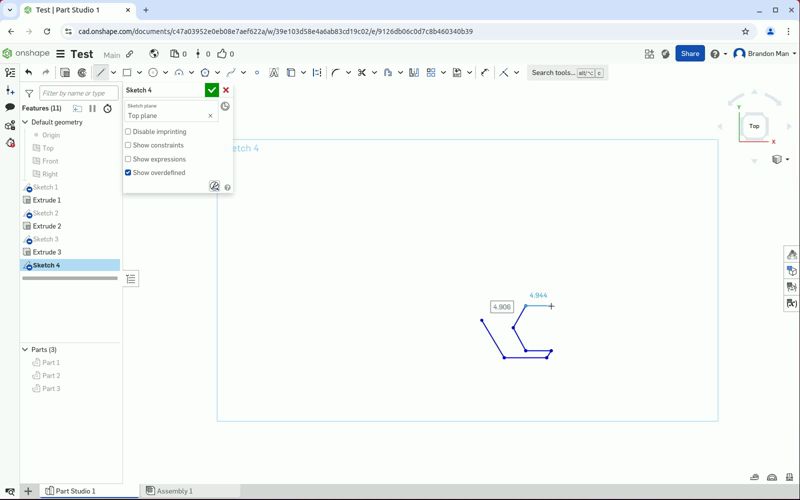
key_down(shift)
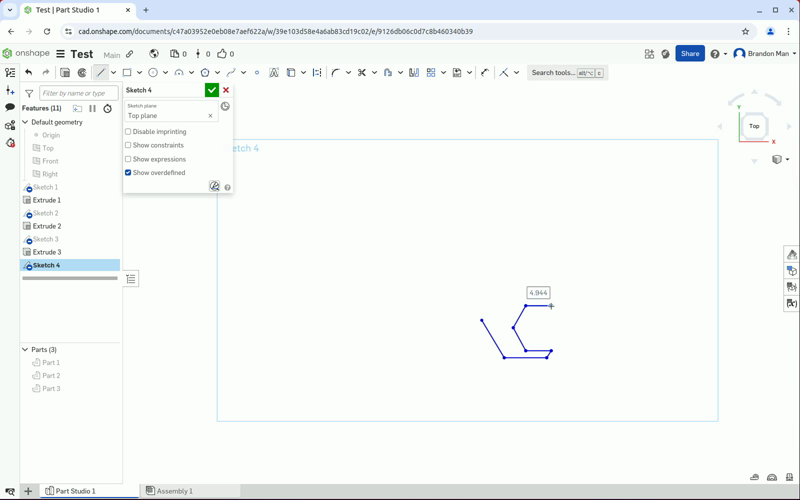
mouse_move(581, 305)
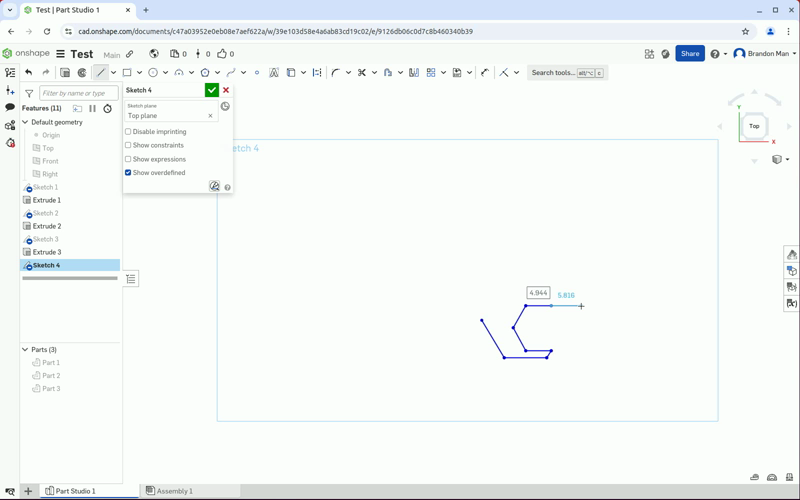
mouse_move(564, 327)
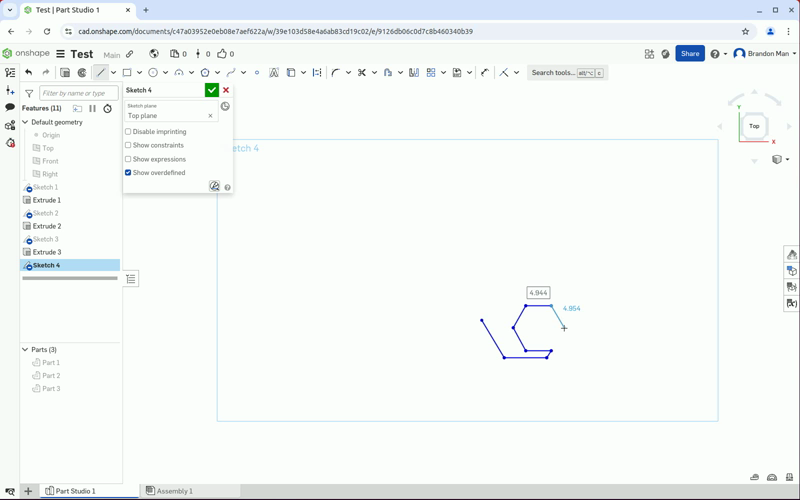
click(564, 327)
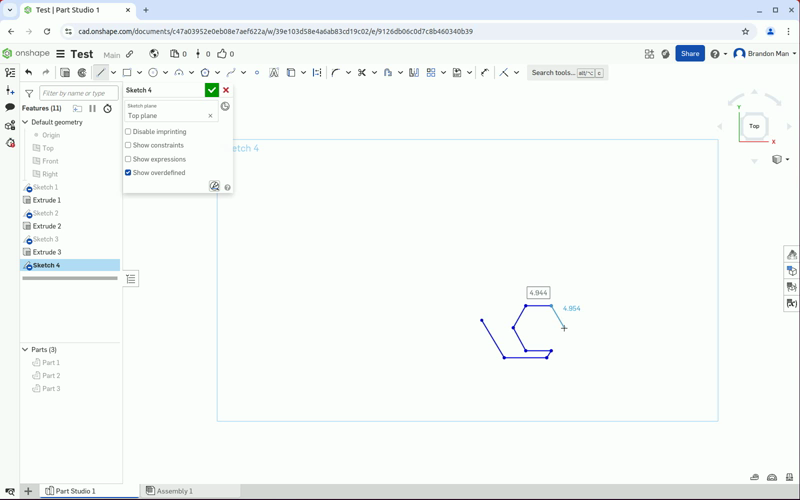
key_up(shift)
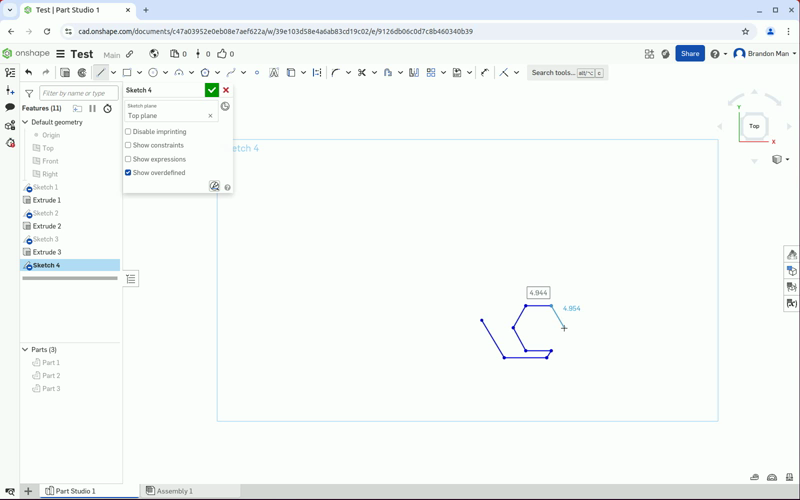
key_down(shift)
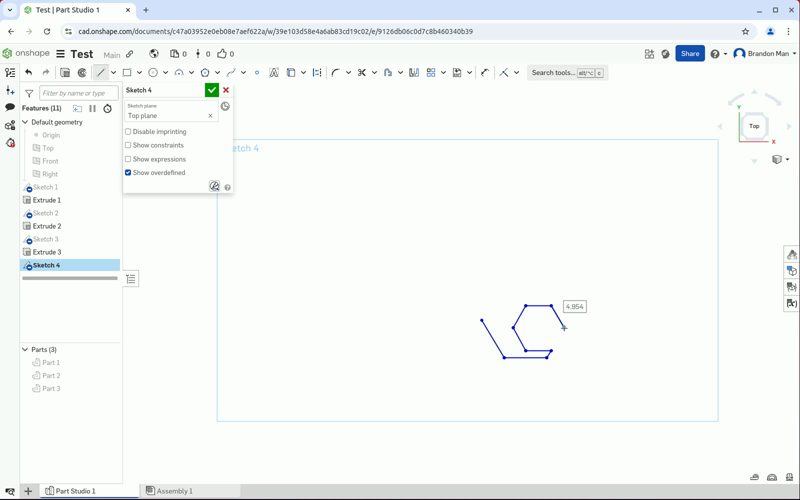
mouse_move(589, 327)
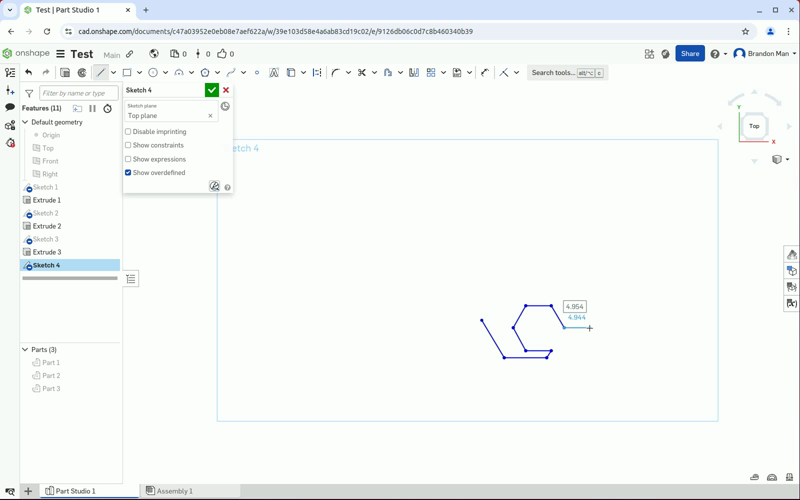
mouse_move(568, 320)
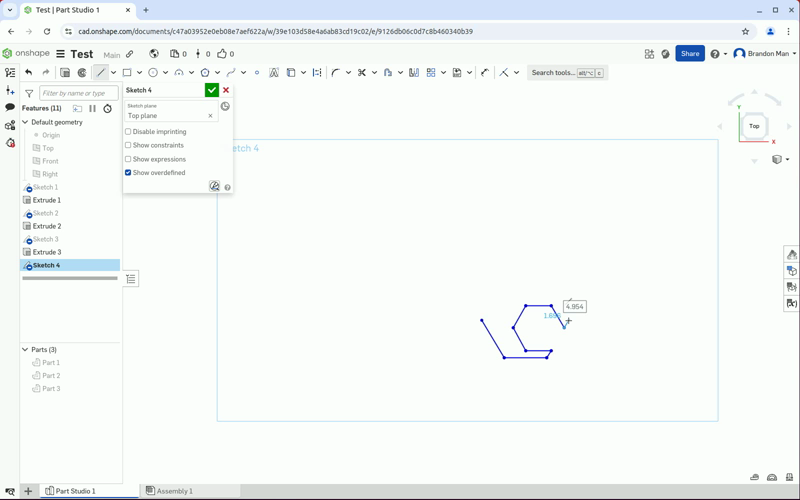
click(568, 320)
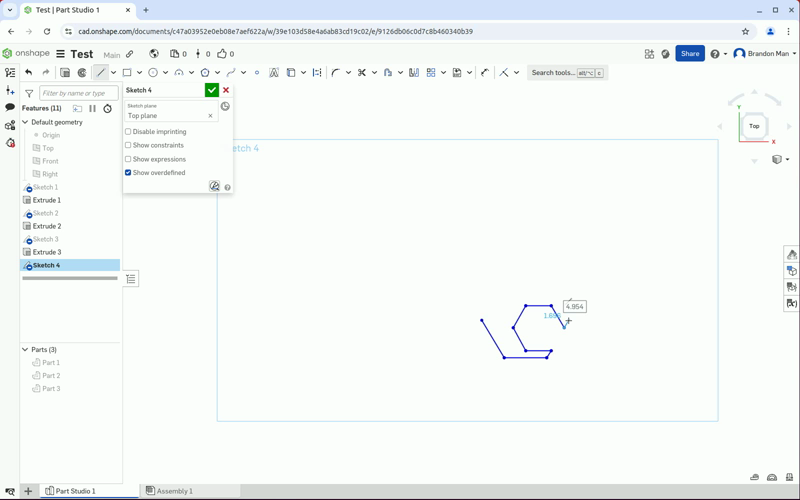
key_up(shift)
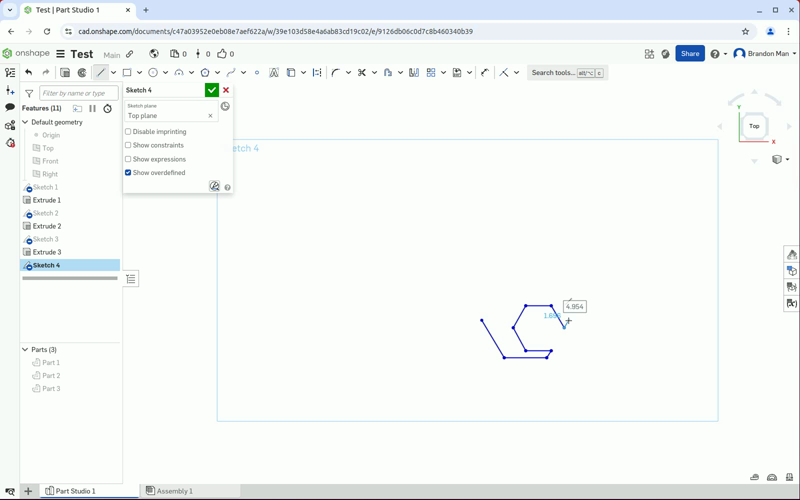
key_down(shift)
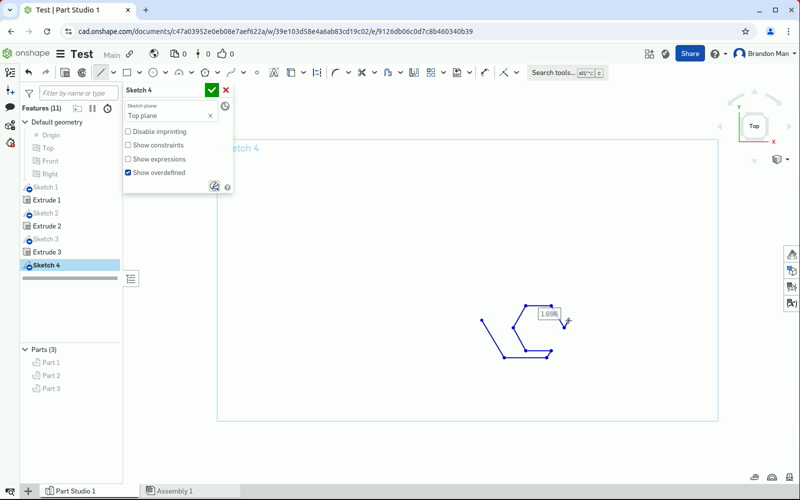
mouse_move(589, 320)
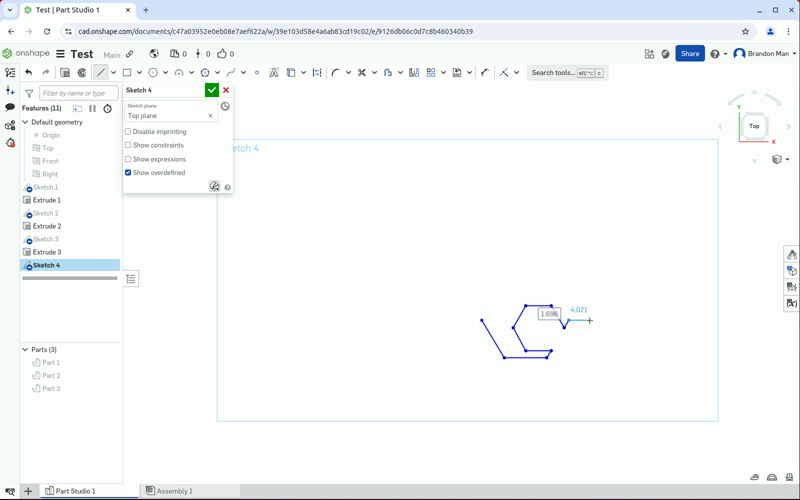
mouse_move(546, 282)
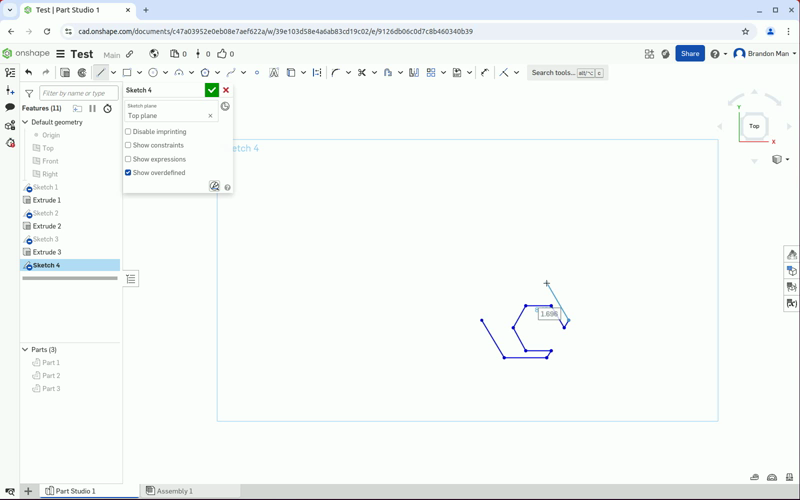
click(546, 282)
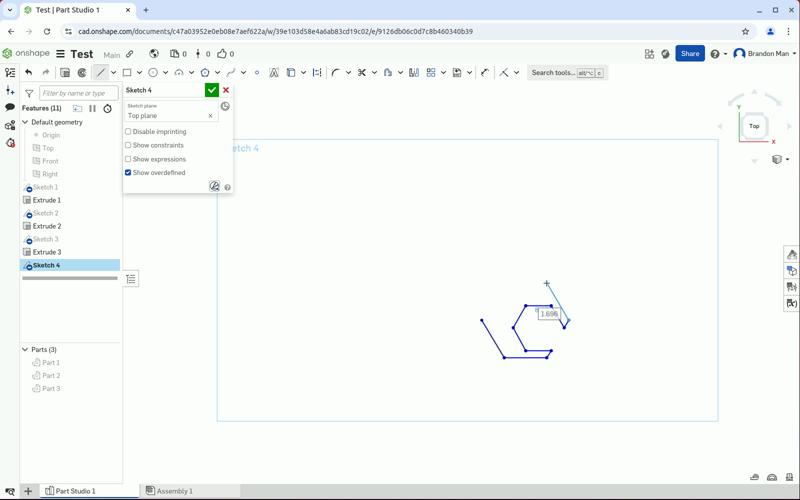
key_up(shift)
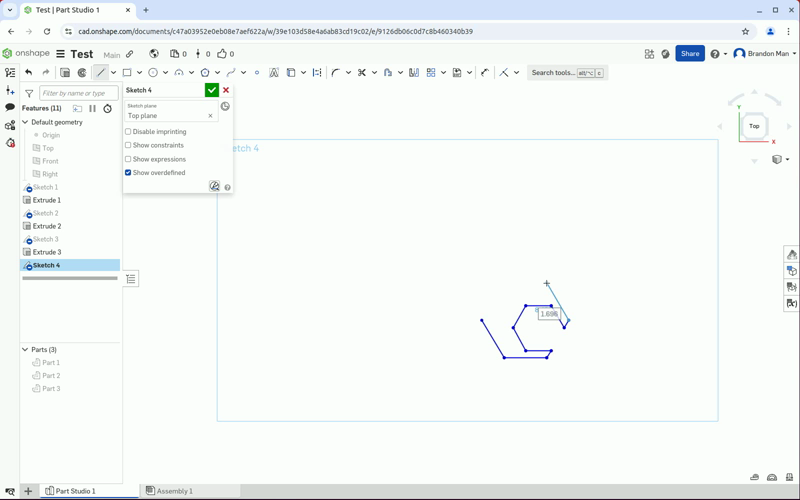
key_down(shift)
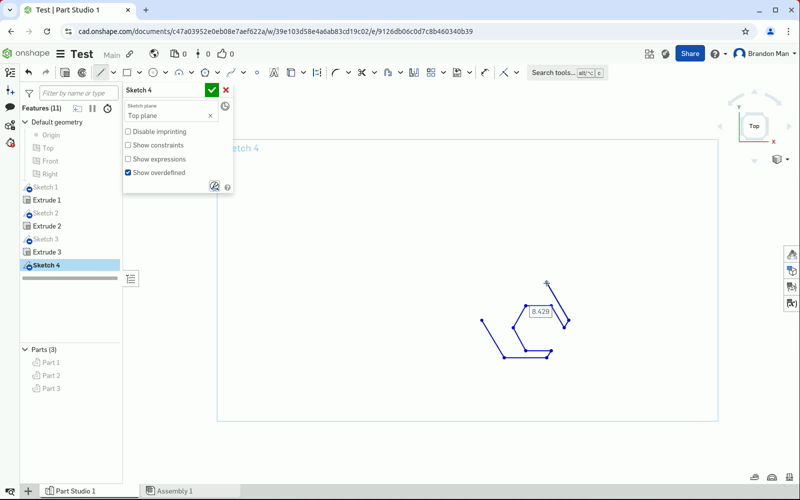
mouse_move(576, 282)
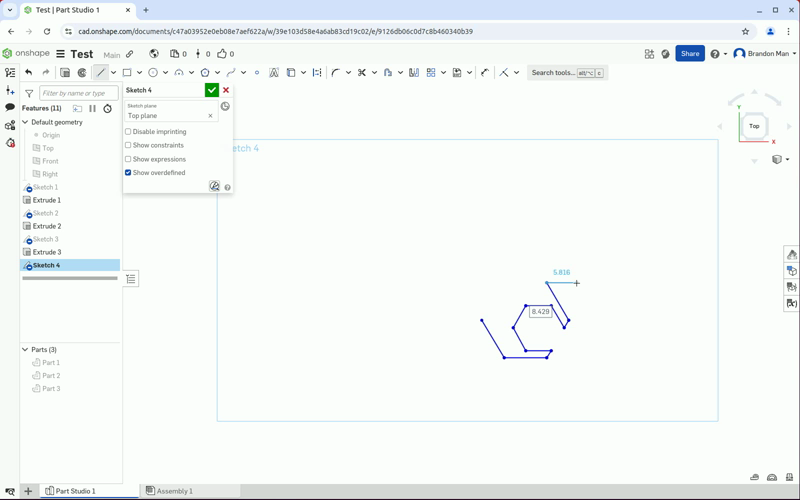
mouse_move(504, 282)
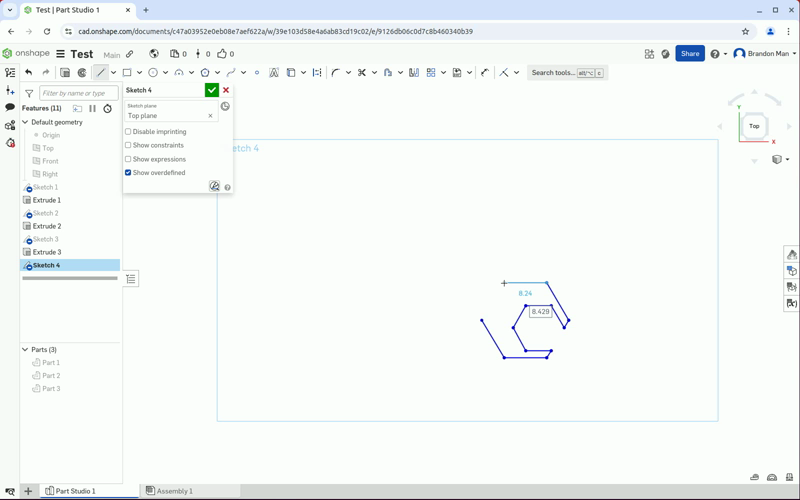
click(504, 282)
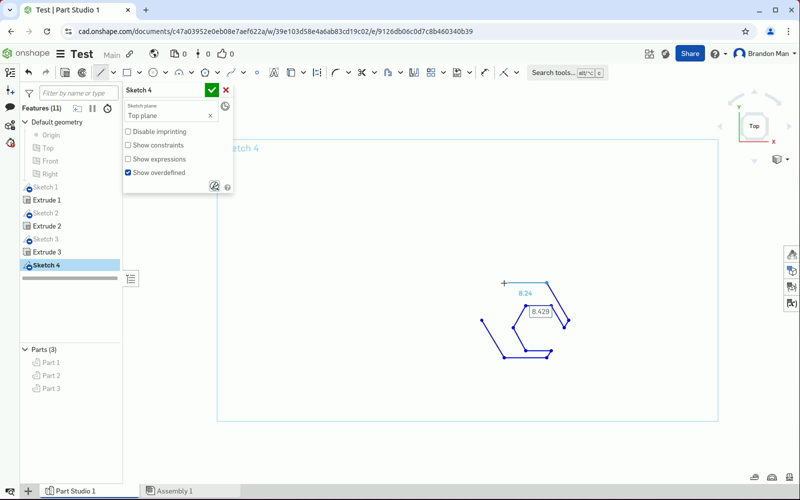
key_up(shift)
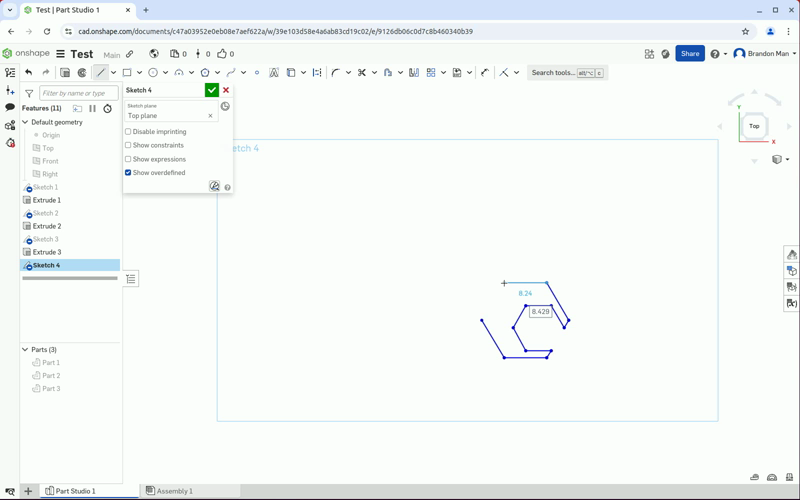
mouse_move(534, 282)
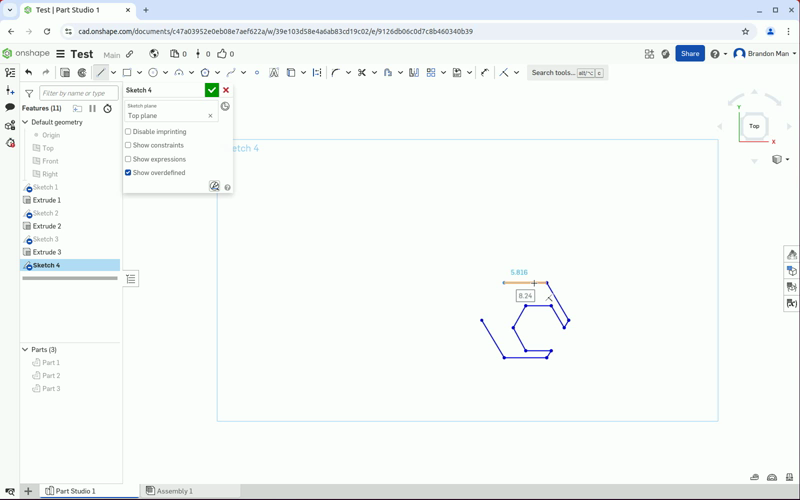
key_down(shift)
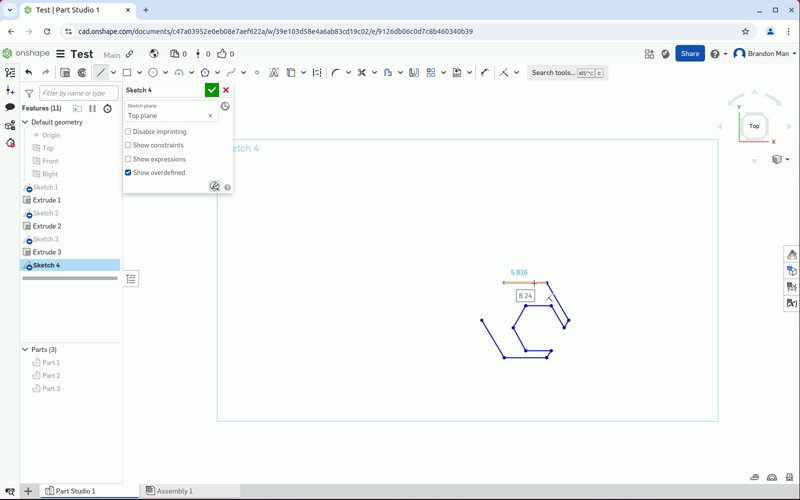
mouse_move(481, 320)
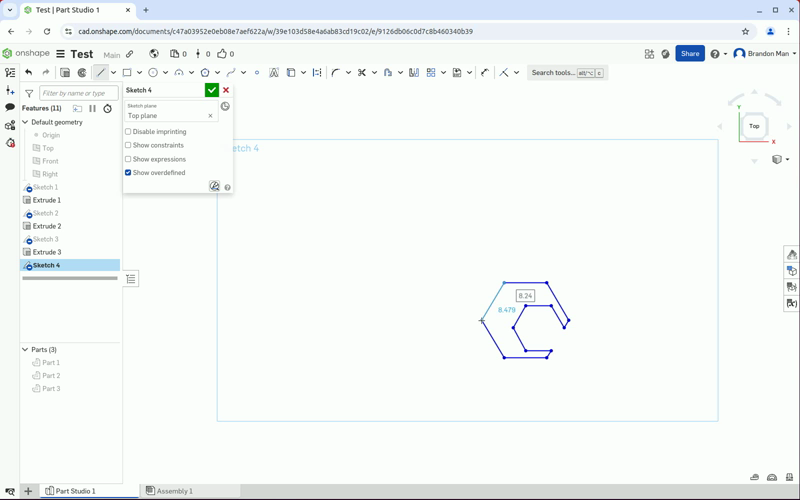
key_up(shift)
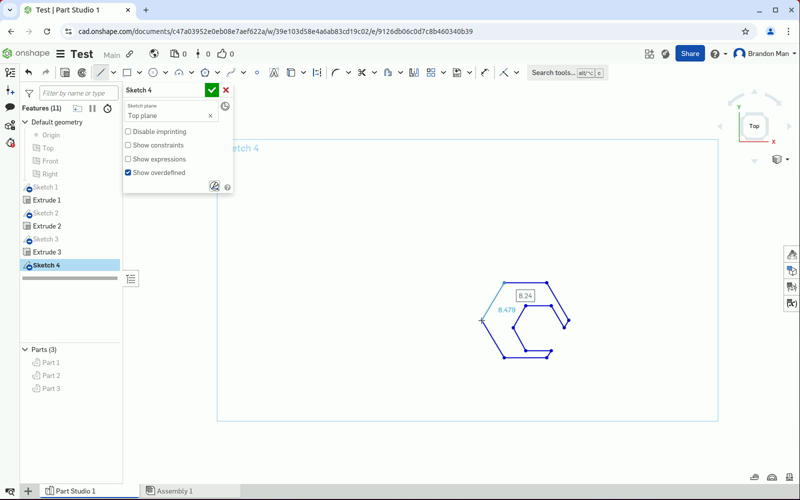
click(481, 320)
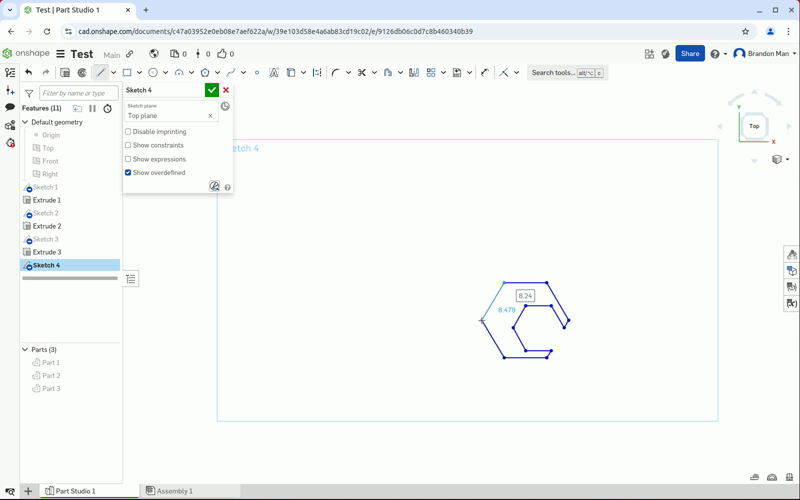
key(esc)
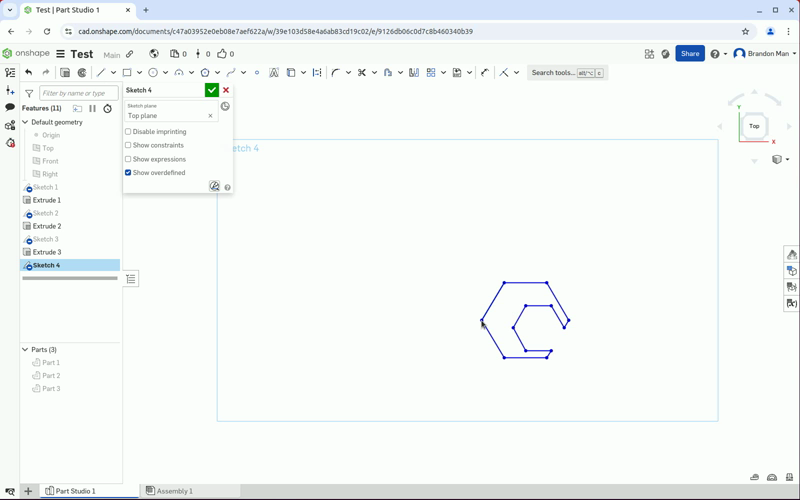
mouse_move(506, 315)
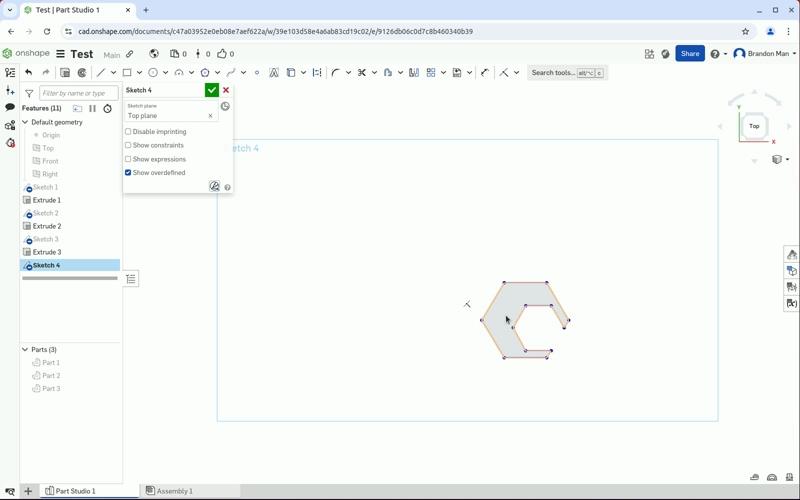
click(506, 315)
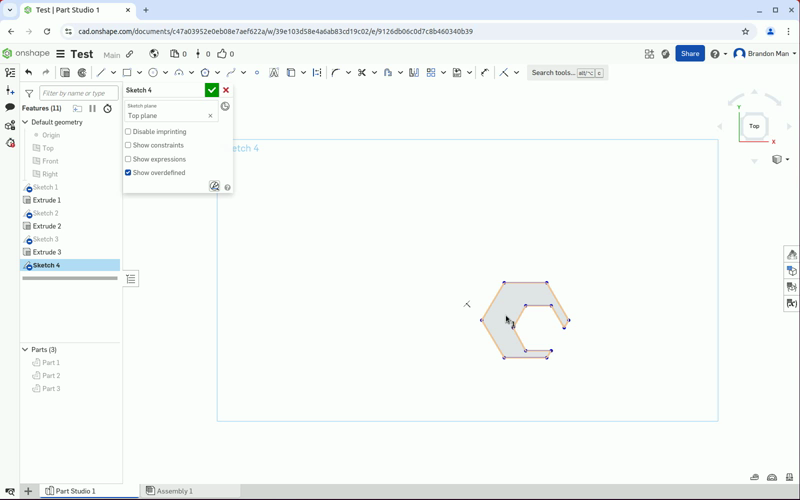
mouse_move(73, 352)
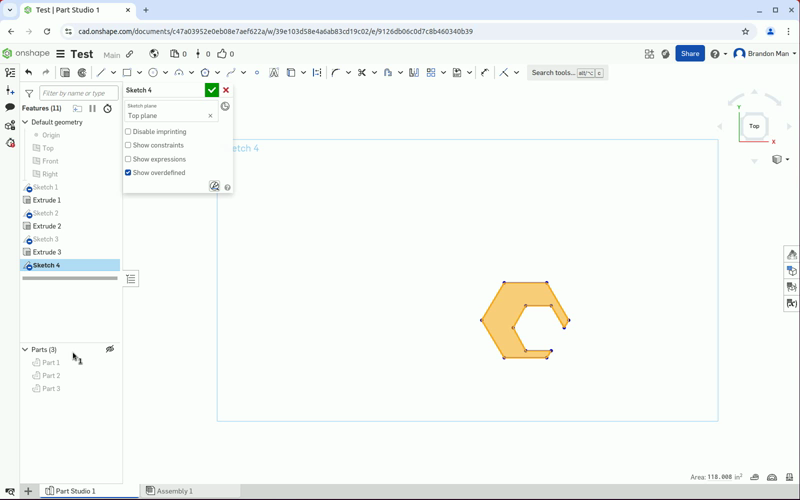
key(shift+y)
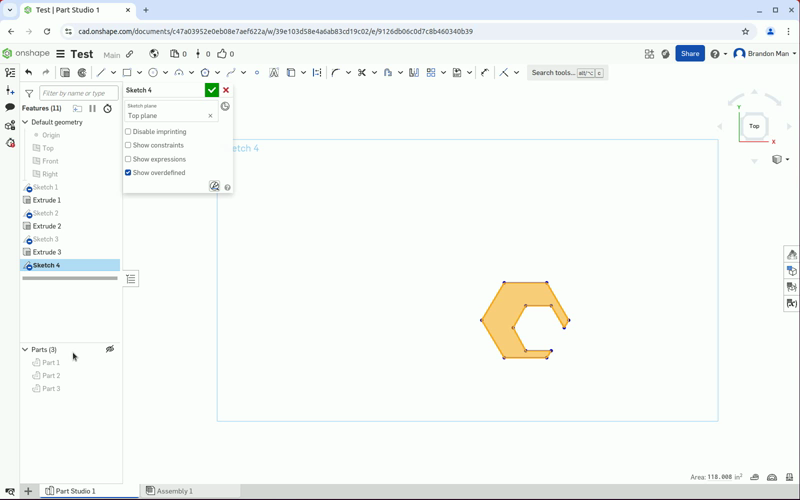
key(shift+e)
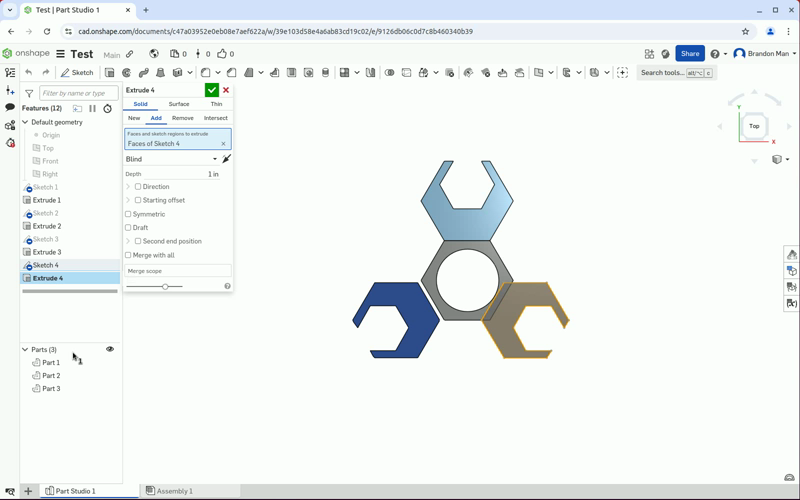
mouse_move(143, 106)
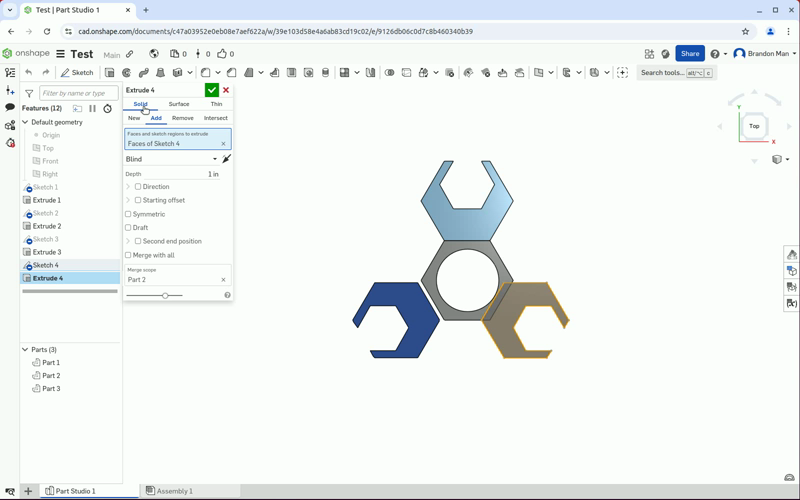
click(143, 106)
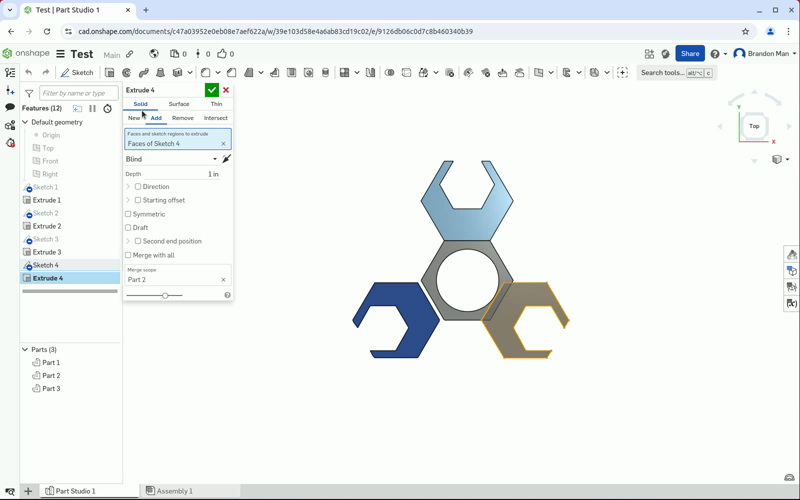
mouse_move(137, 120)
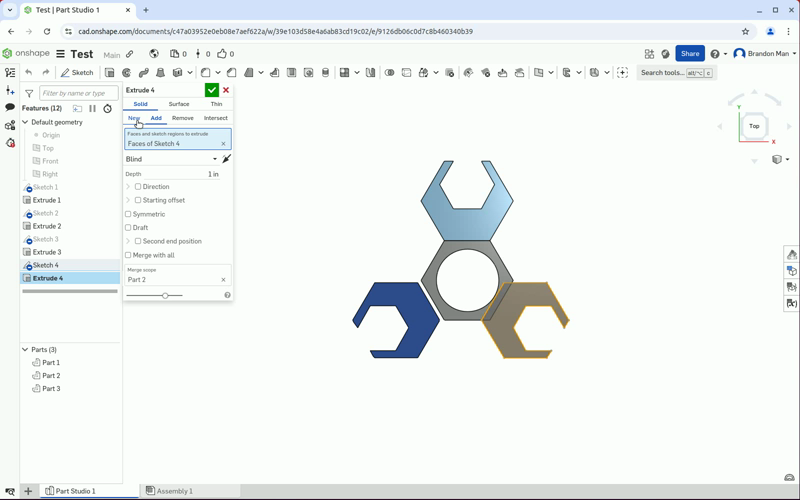
click(137, 120)
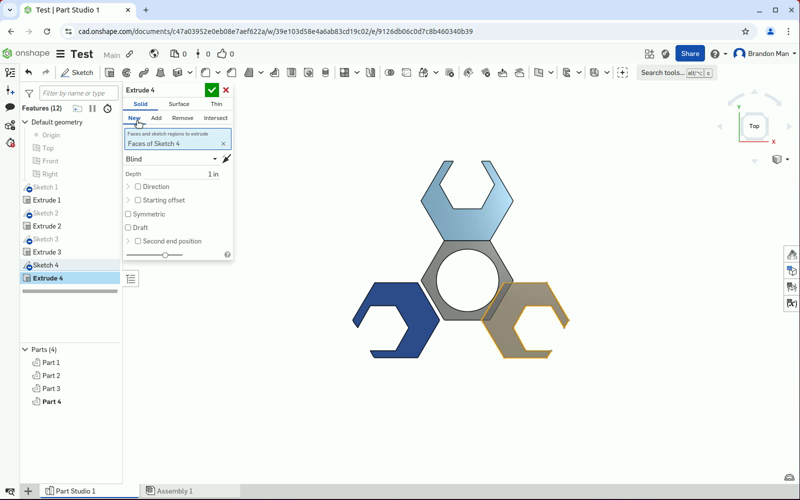
key(tab, 4)
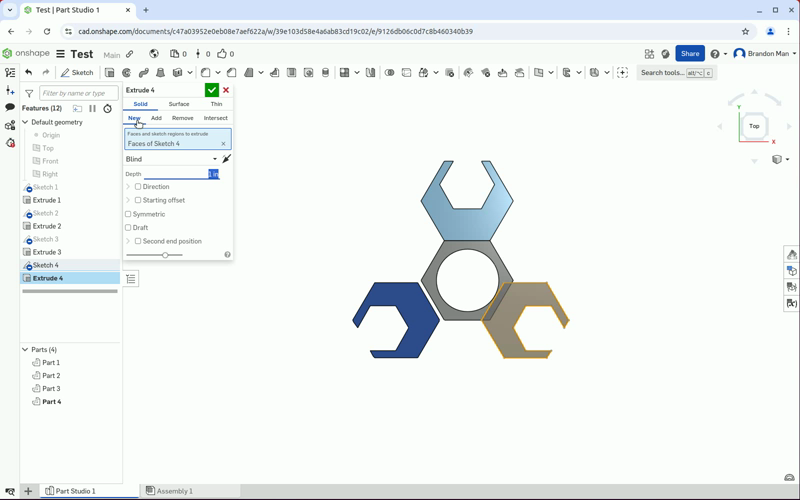
text(3.851)
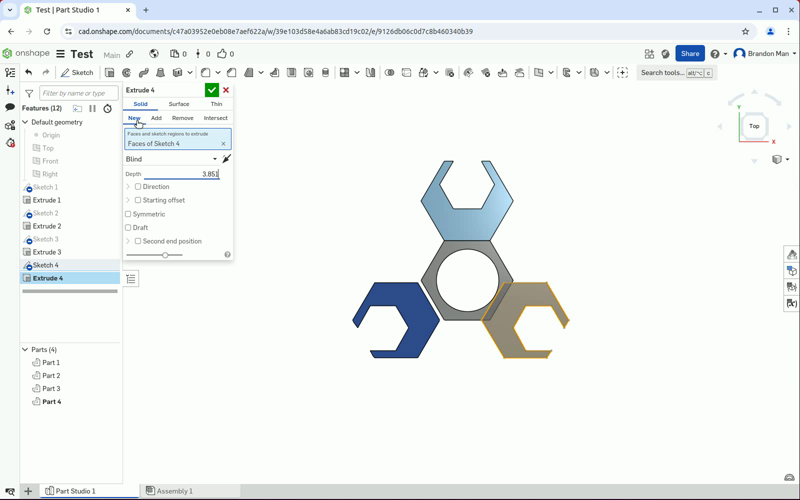
key(enter)
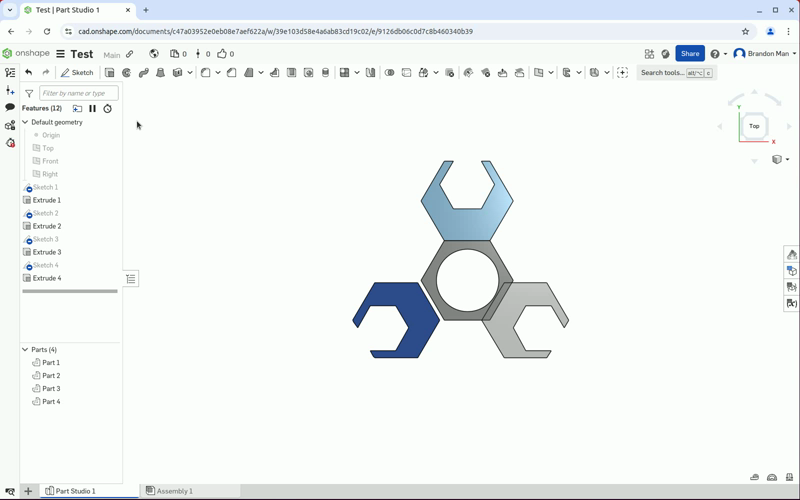
key(shift+h)
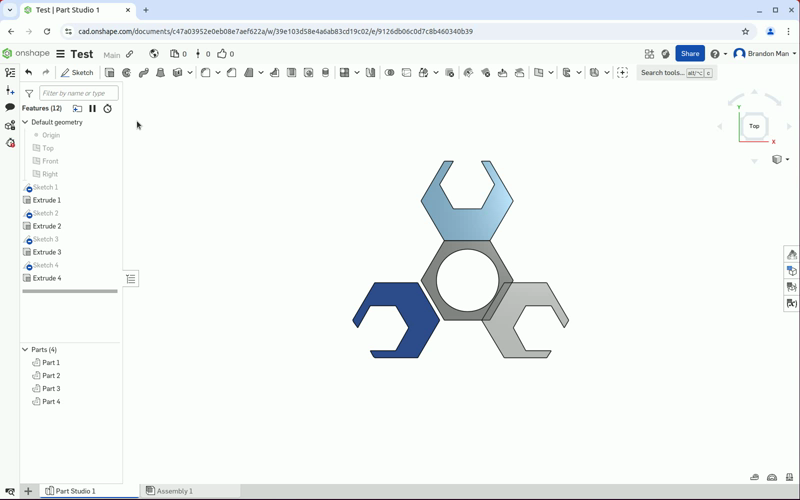
key(shift+h)
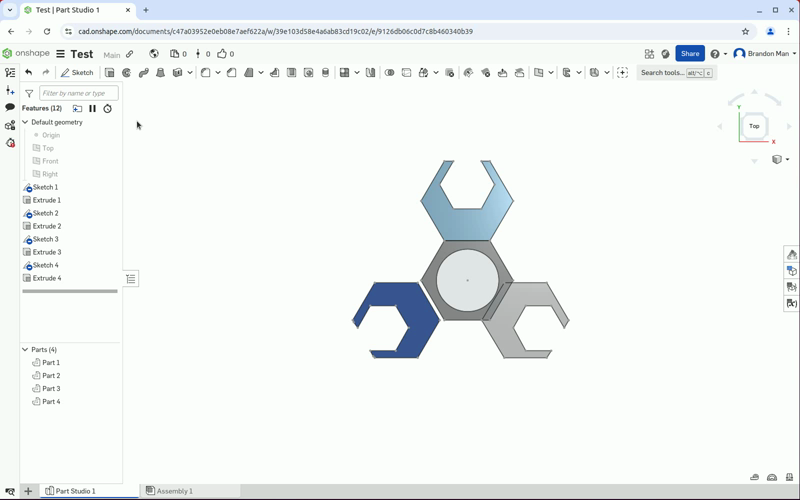
key(shift+7)
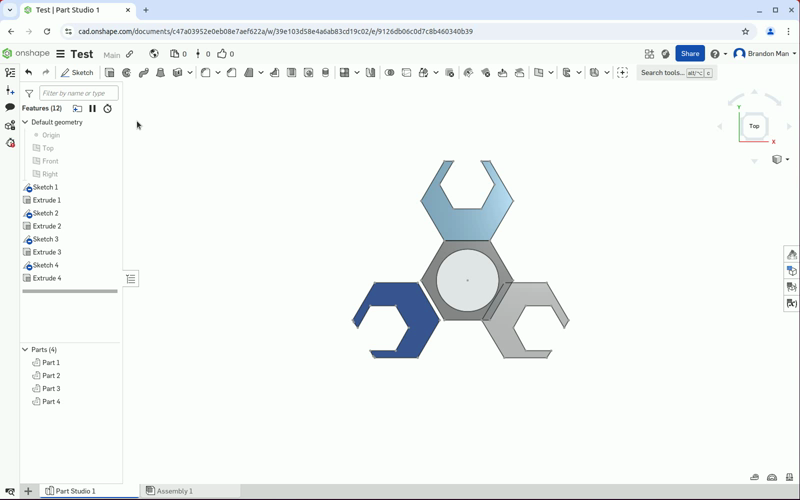
key(up, 3)
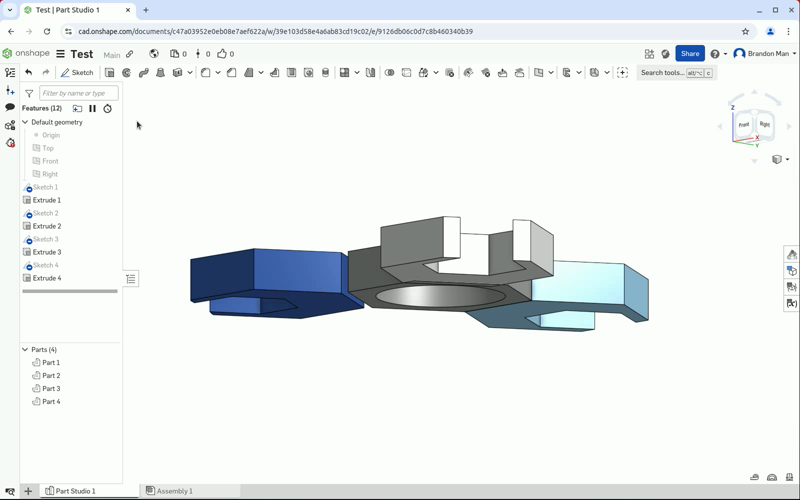
key(left, 3)
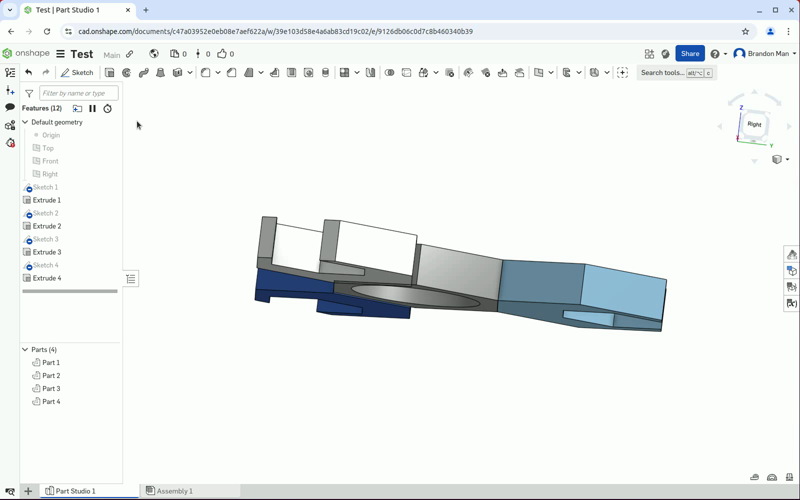
key(right, 3)
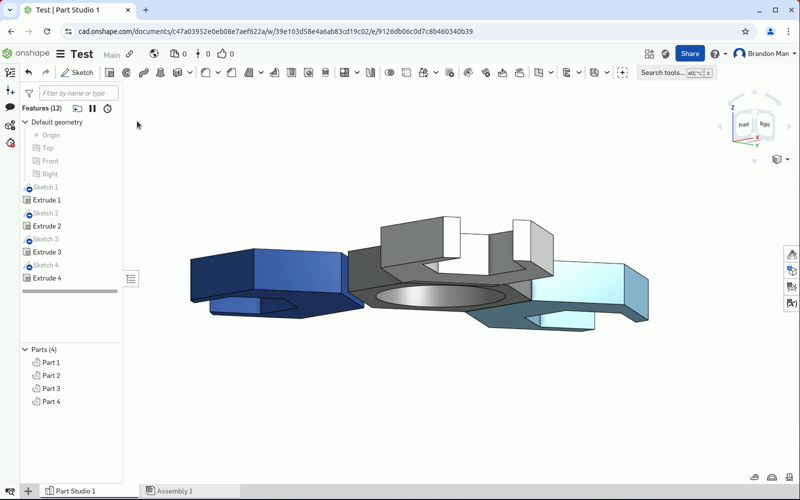
key(down, 3)
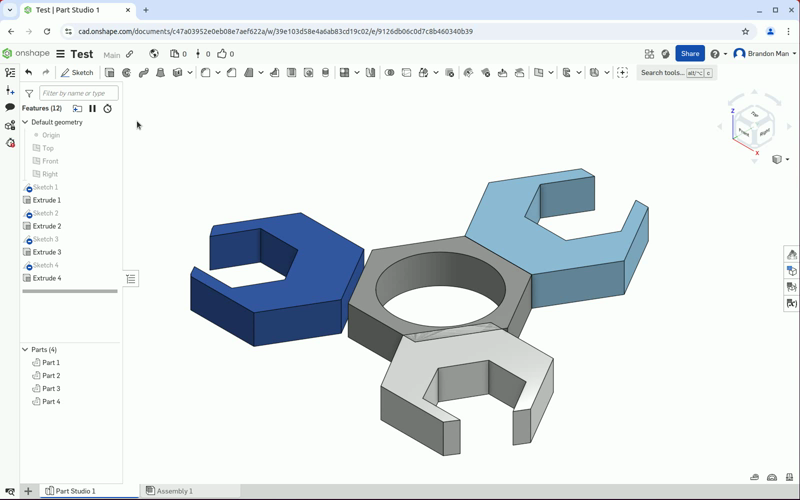
mouse_move(73, 189)
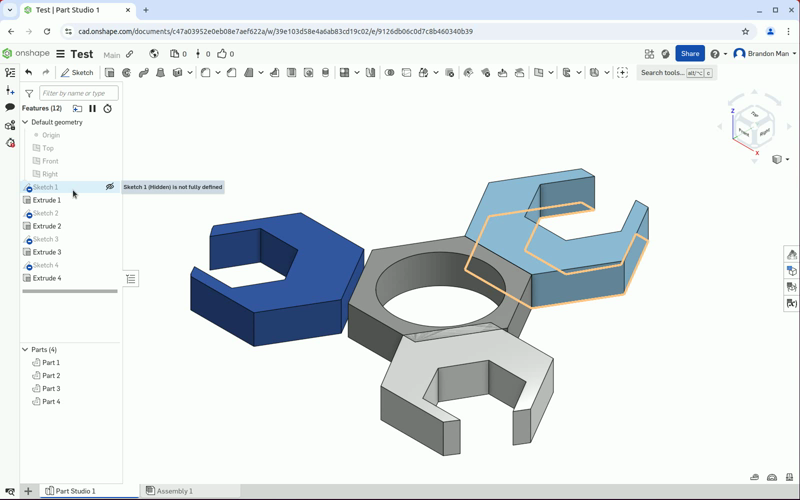
click(73, 189)